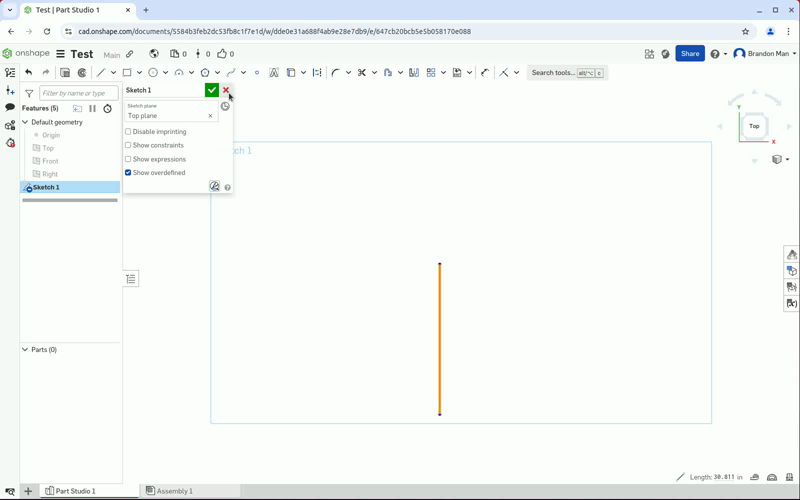
key(shift+h)
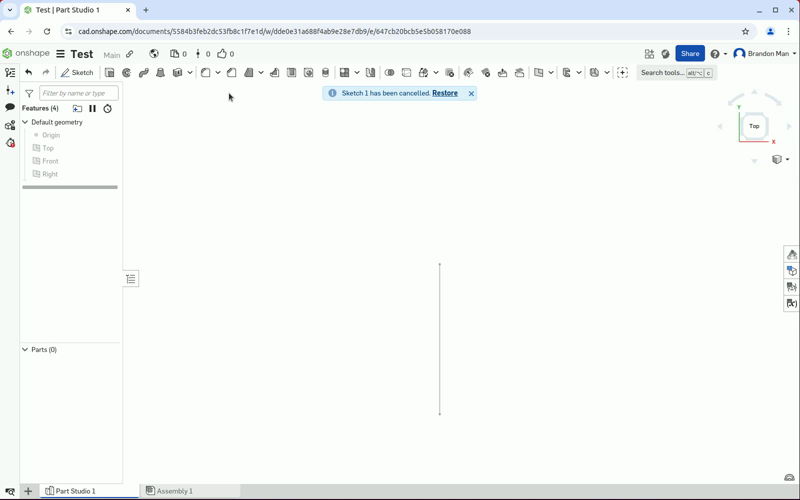
mouse_move(73, 352)
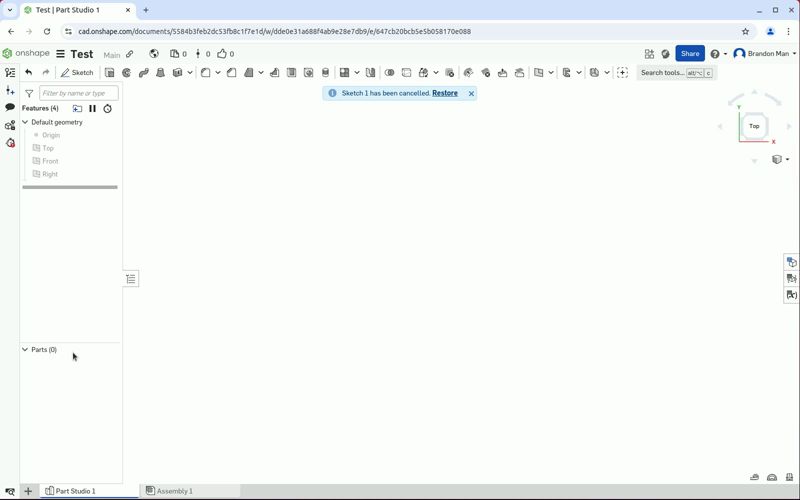
key(y)
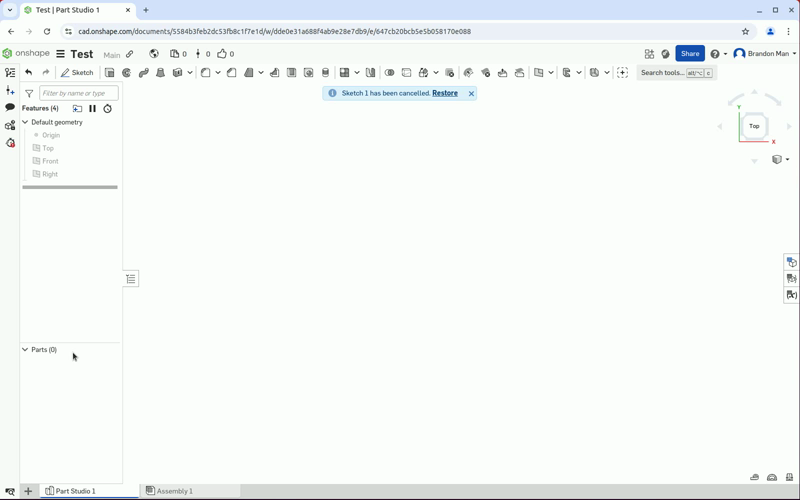
key(shift+p)
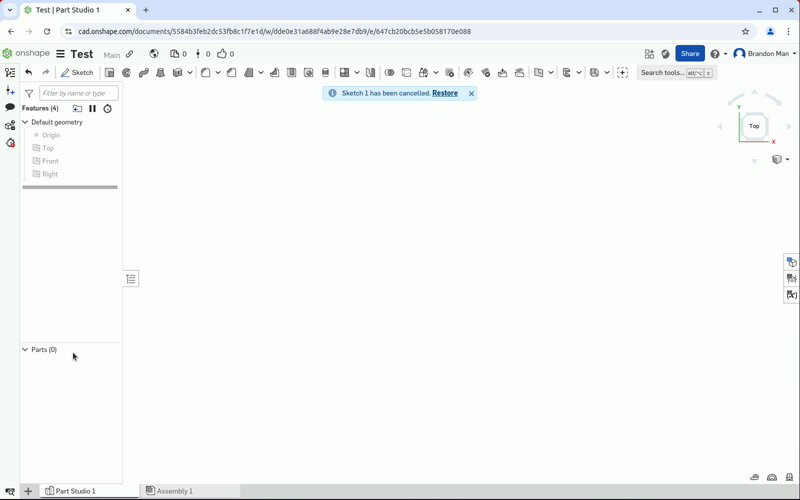
key(space)
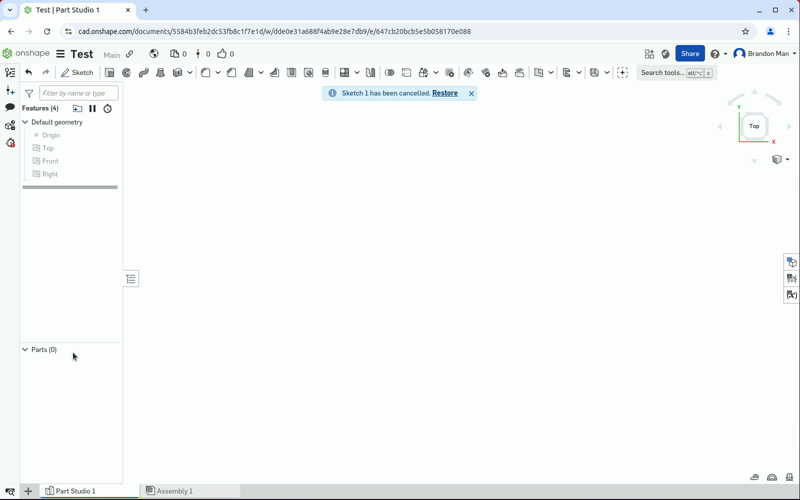
key_down(shift)
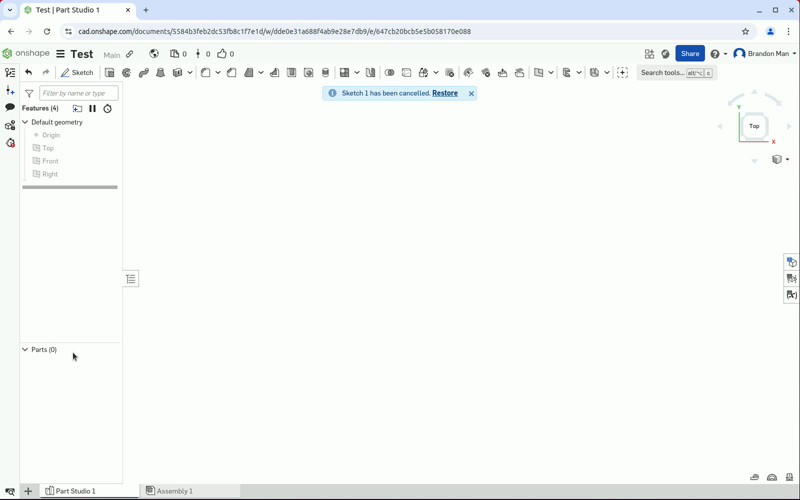
key(up)
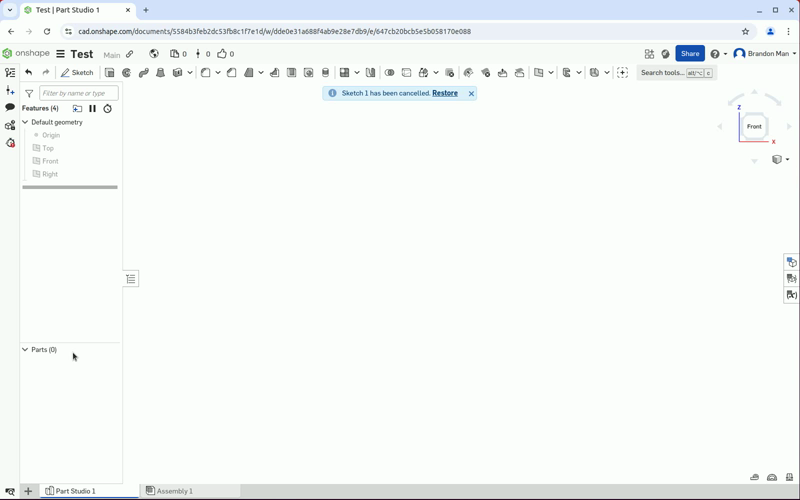
key_up(shift)
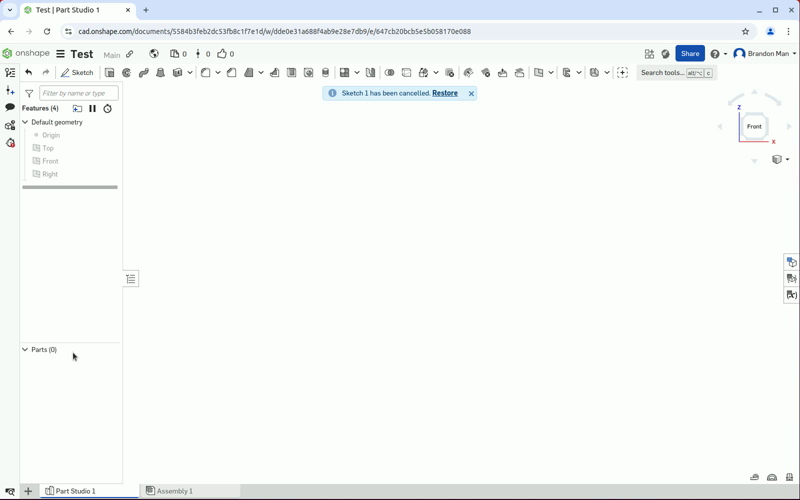
mouse_move(73, 352)
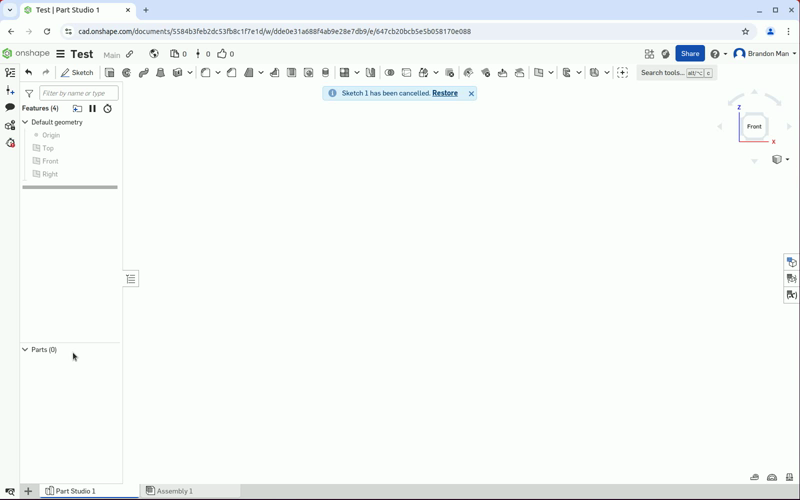
key(shift+y)
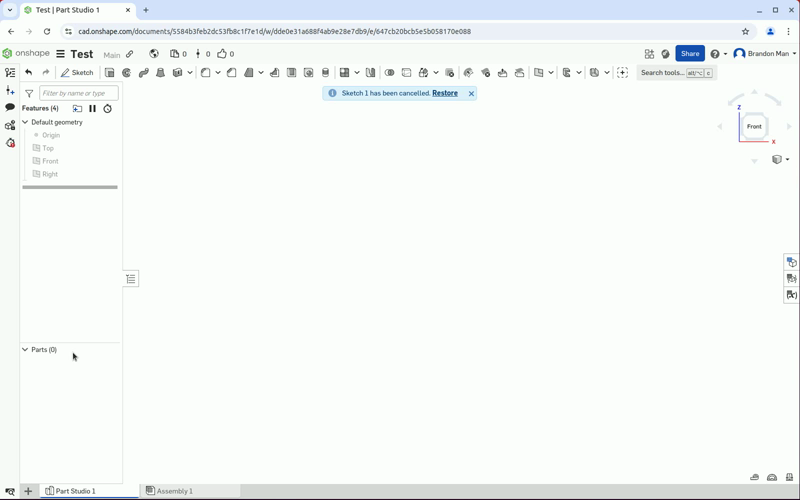
key(shift+s)
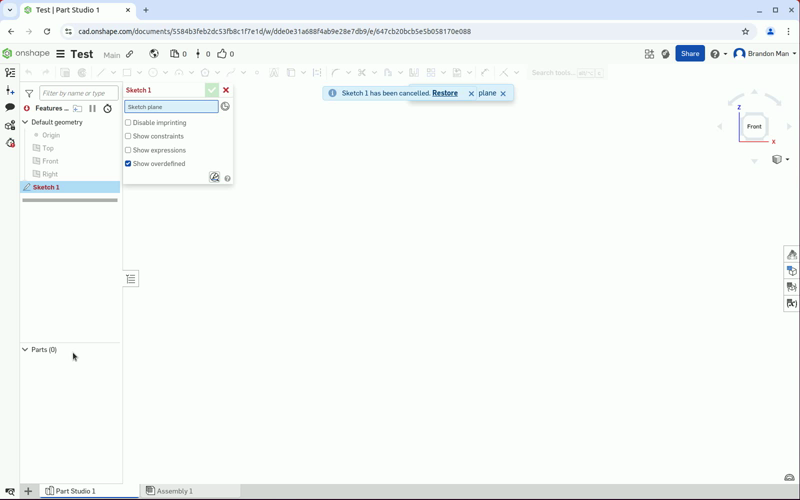
mouse_move(73, 163)
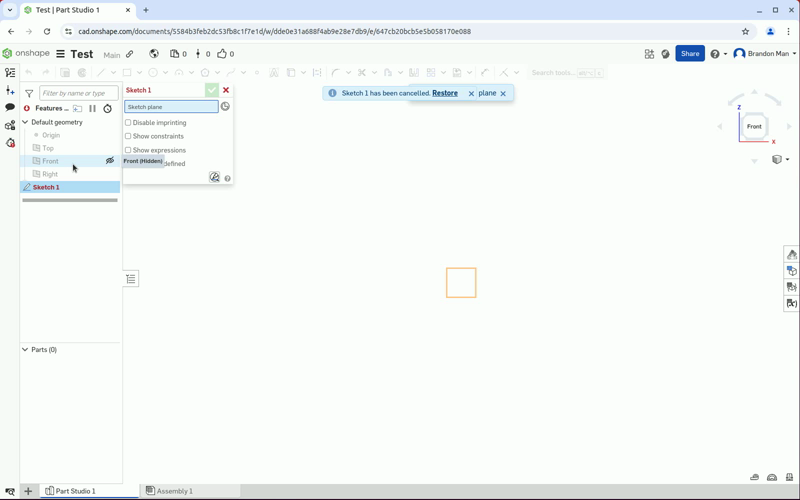
click(73, 163)
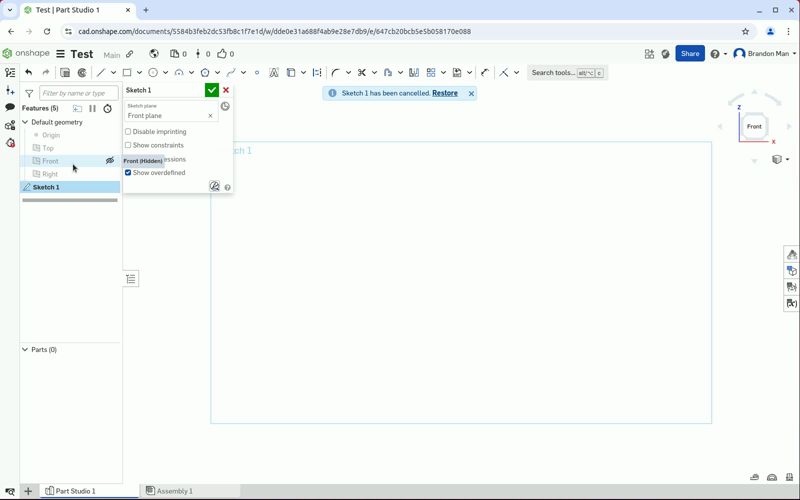
mouse_move(73, 352)
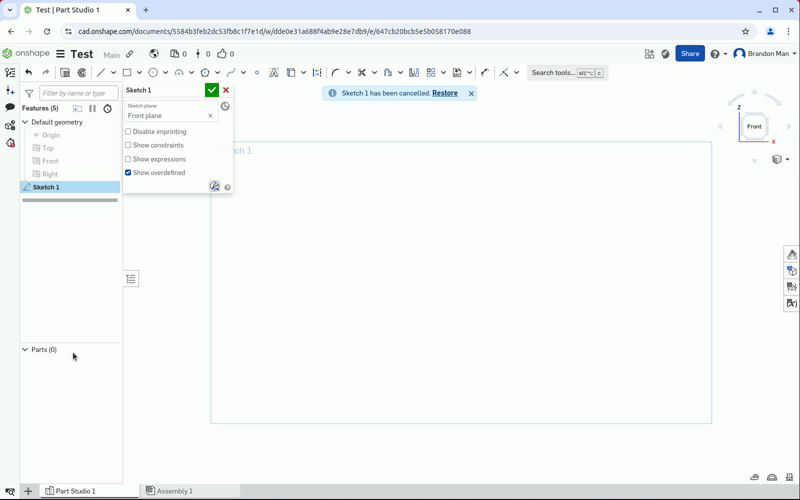
key(y)
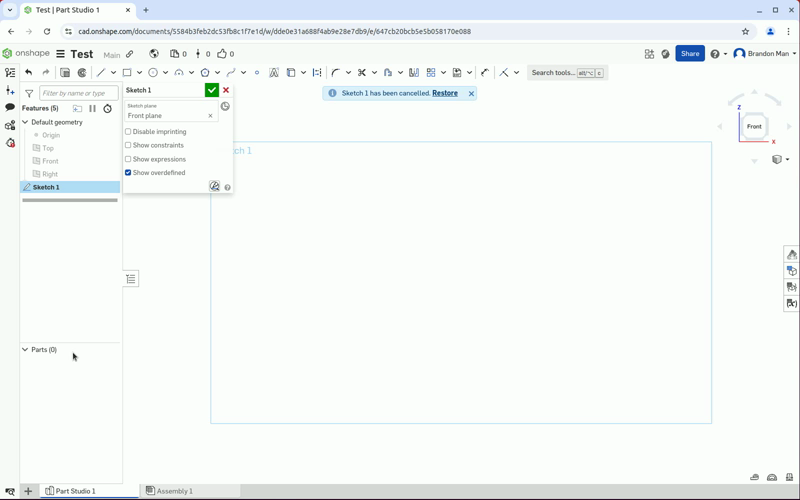
key(l)
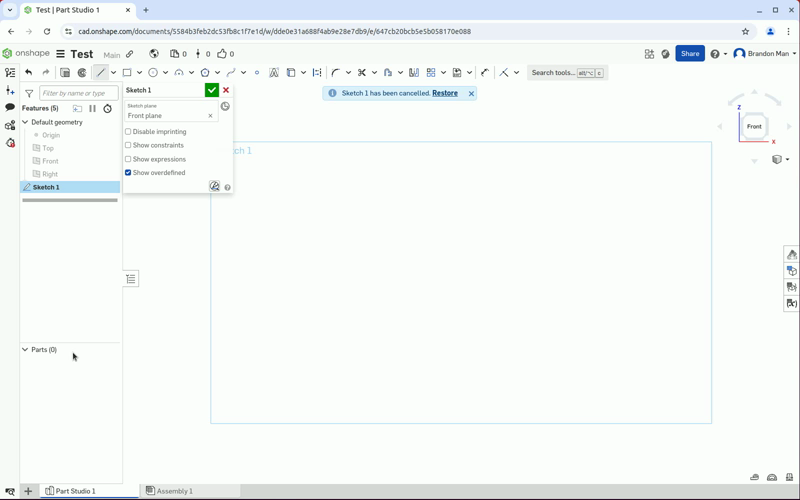
key_down(shift)
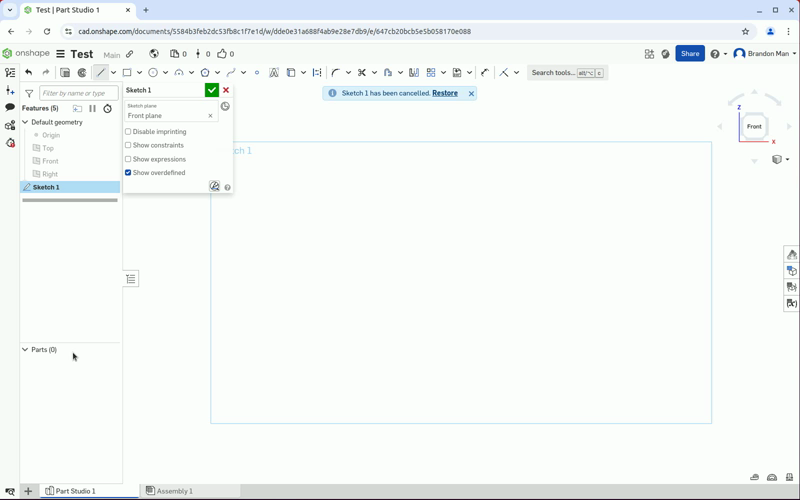
mouse_move(460, 282)
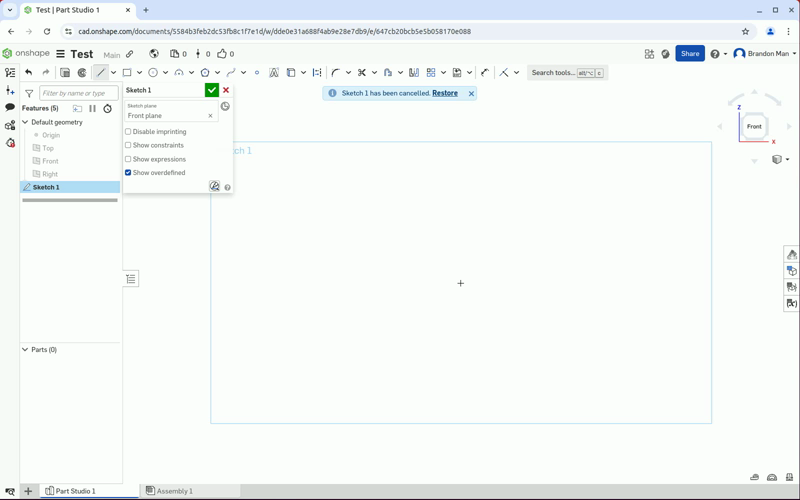
click(460, 282)
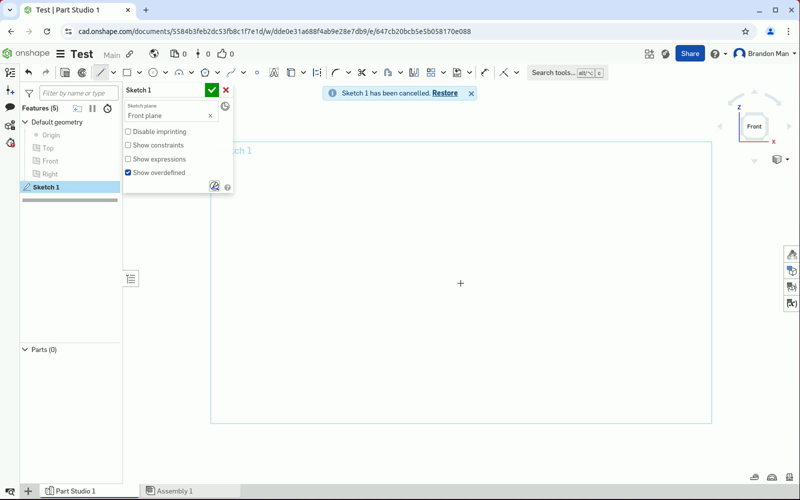
key_up(shift)
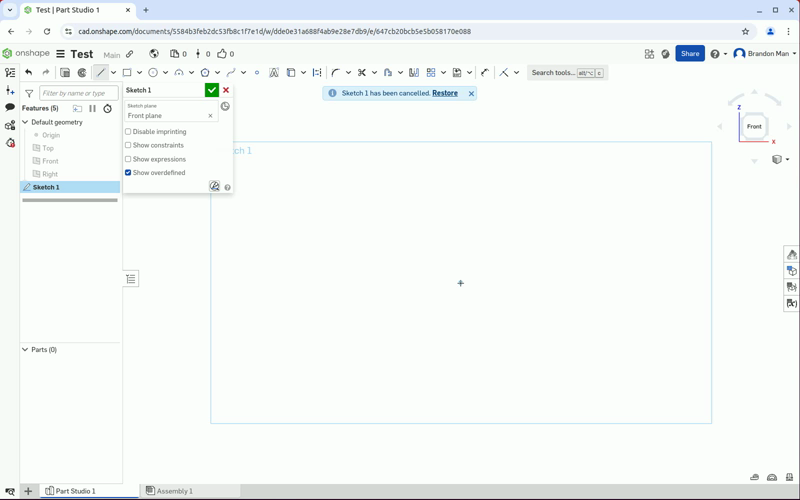
key_down(shift)
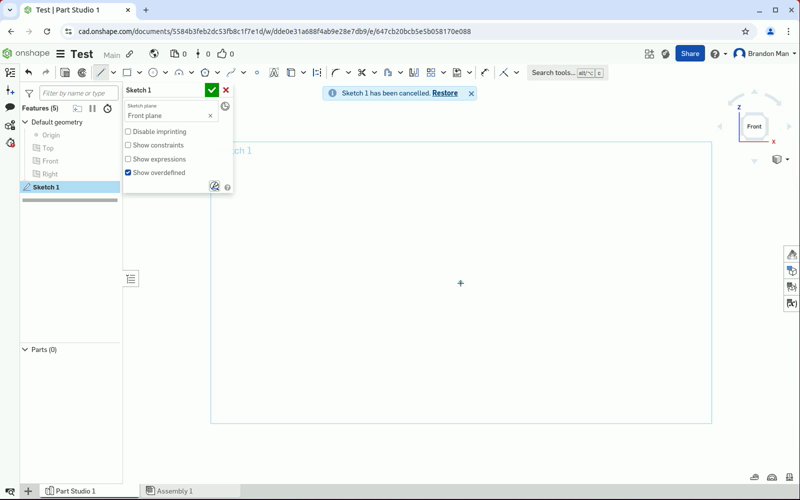
mouse_move(490, 282)
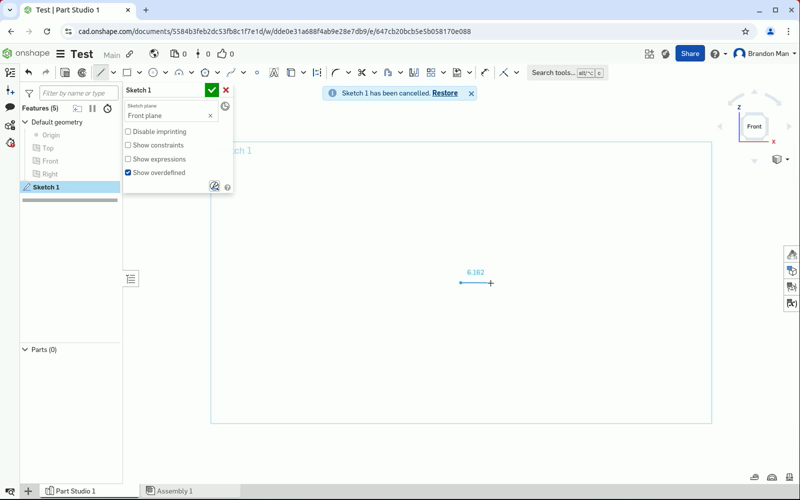
mouse_move(463, 282)
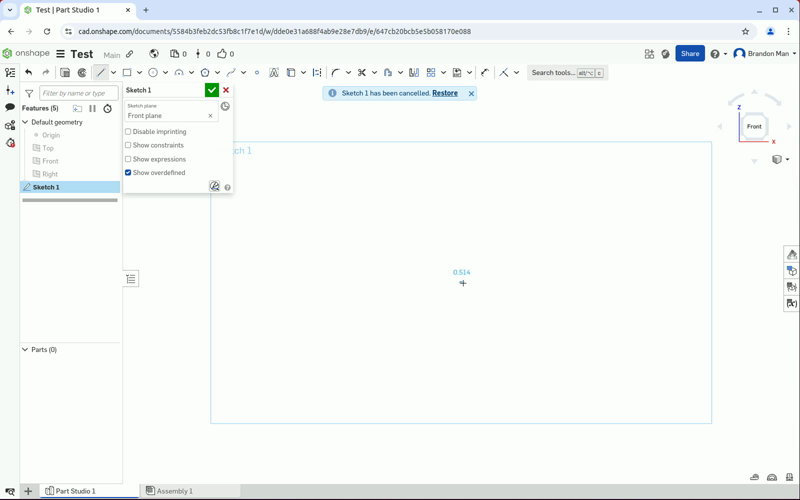
scroll(6)
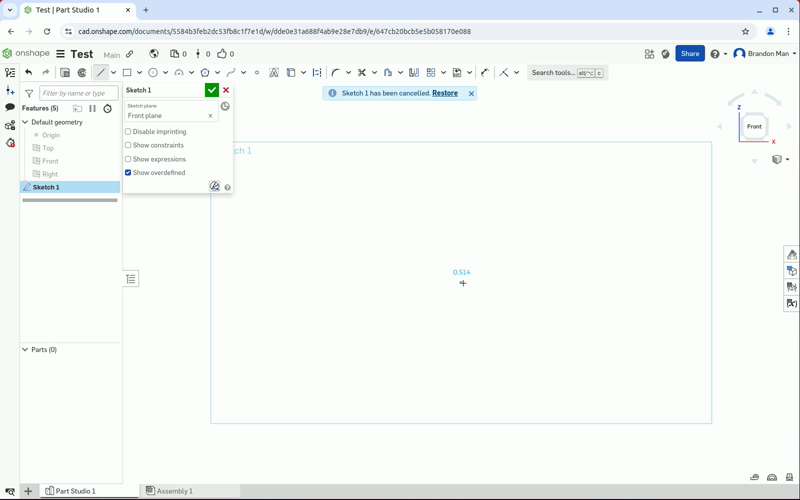
scroll(6)
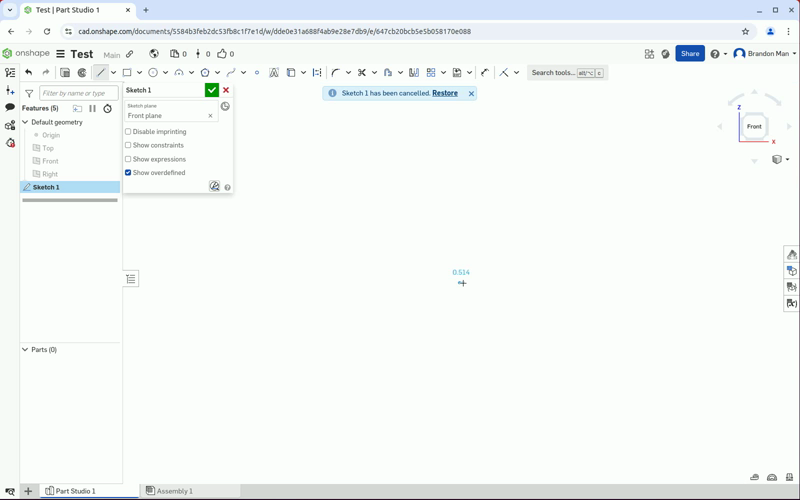
scroll(6)
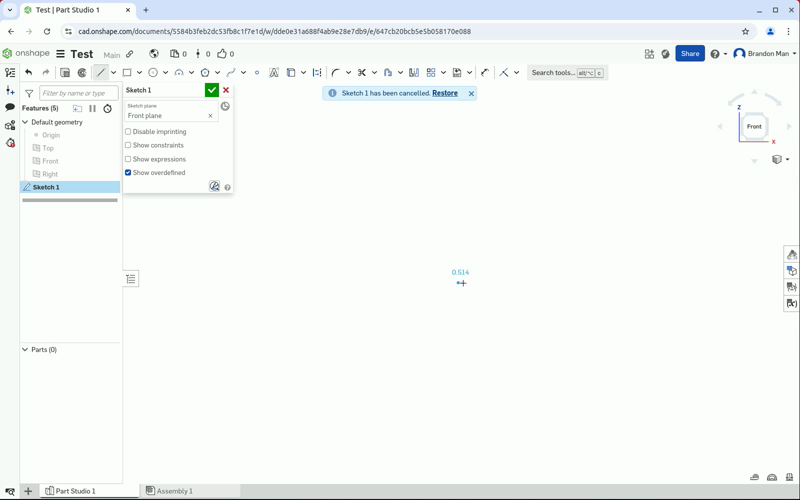
scroll(6)
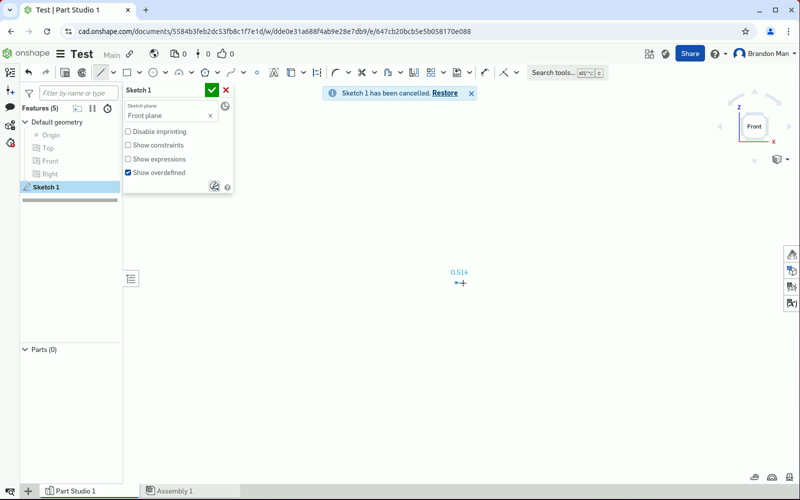
scroll(6)
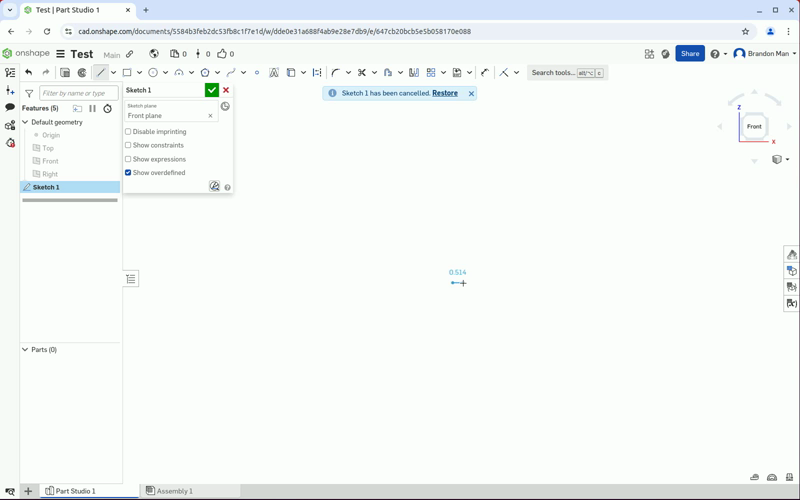
scroll(6)
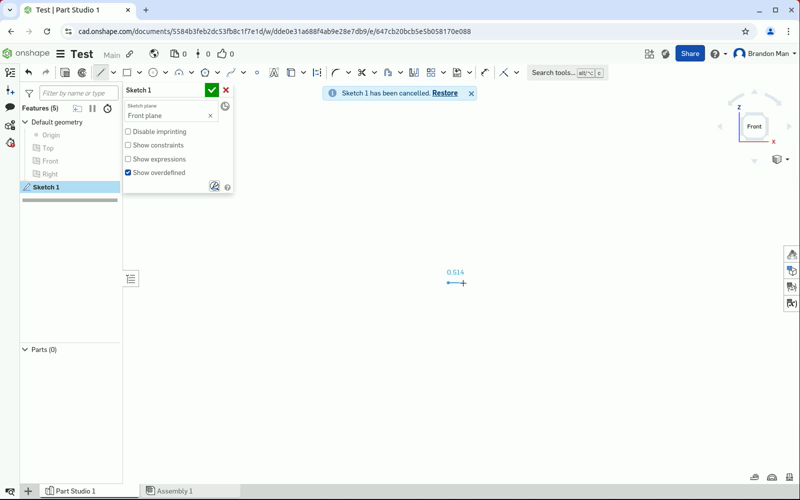
scroll(6)
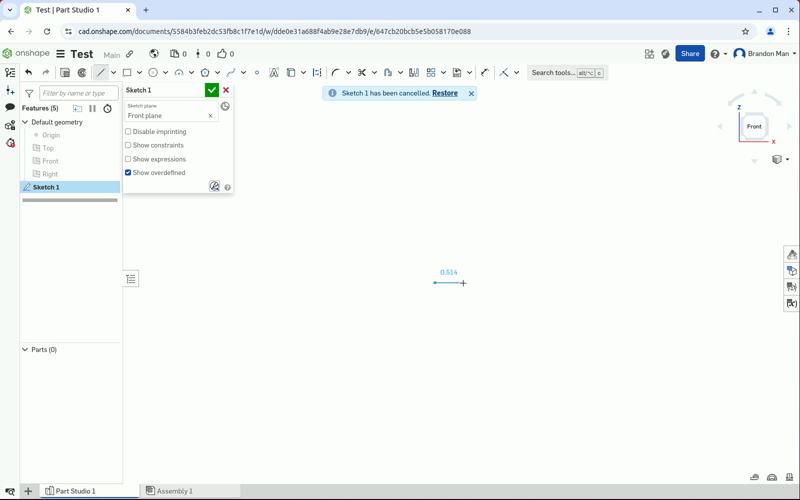
click(463, 282)
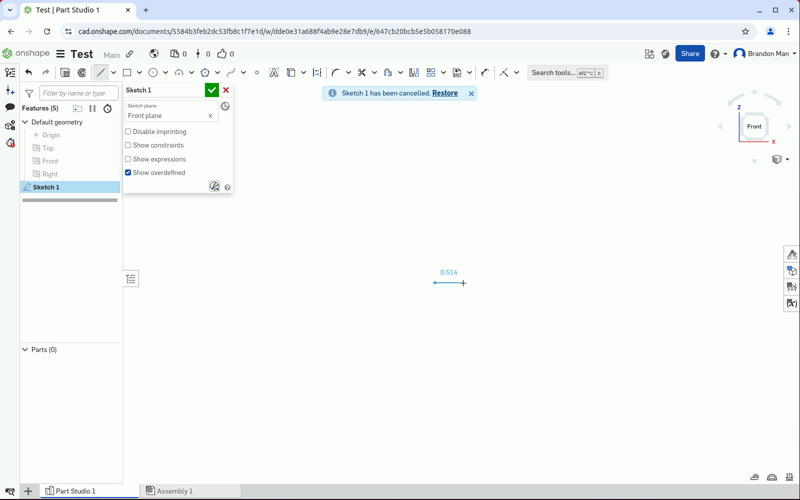
scroll(-6)
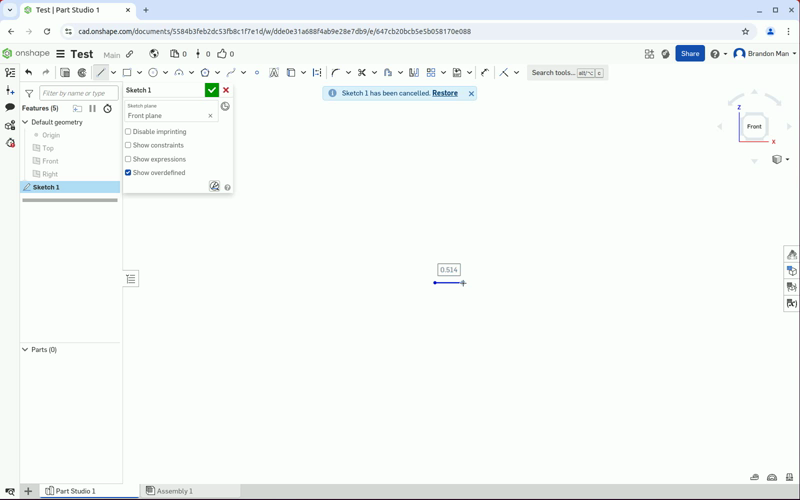
scroll(-6)
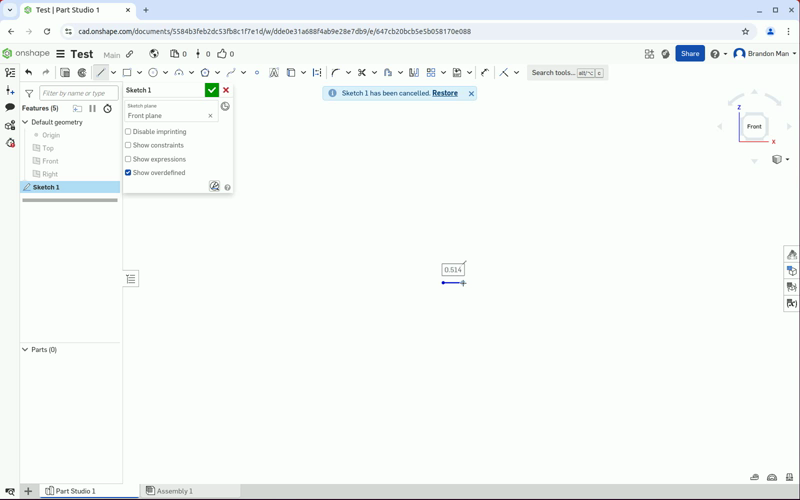
scroll(-6)
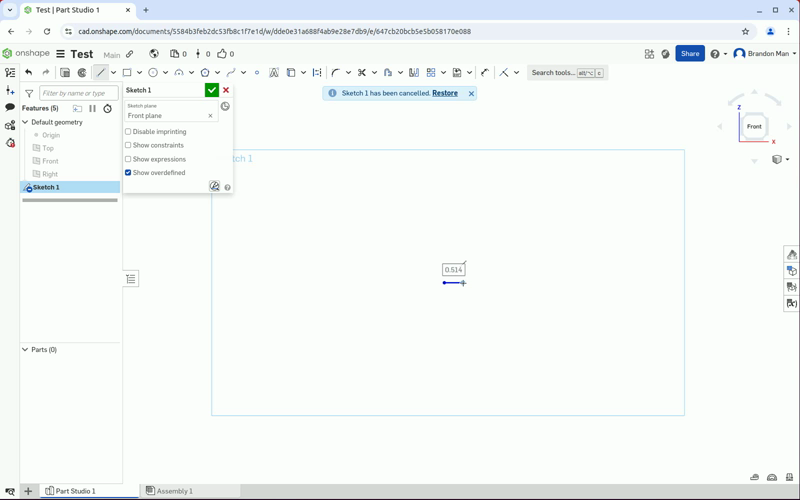
scroll(-6)
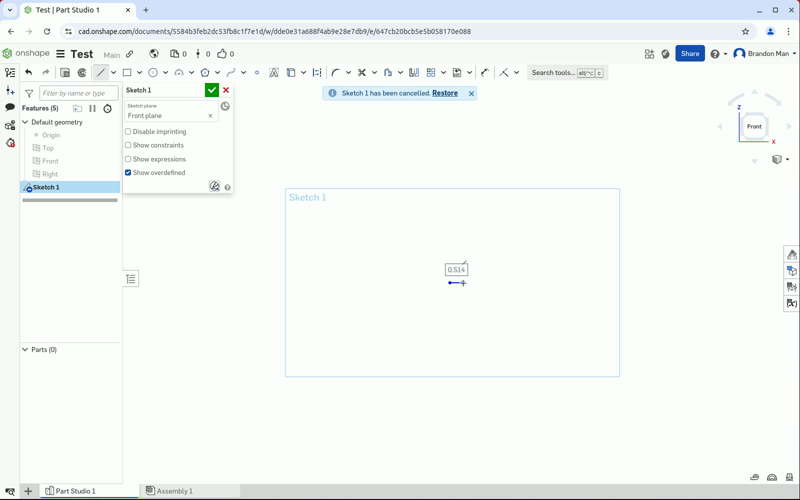
scroll(-6)
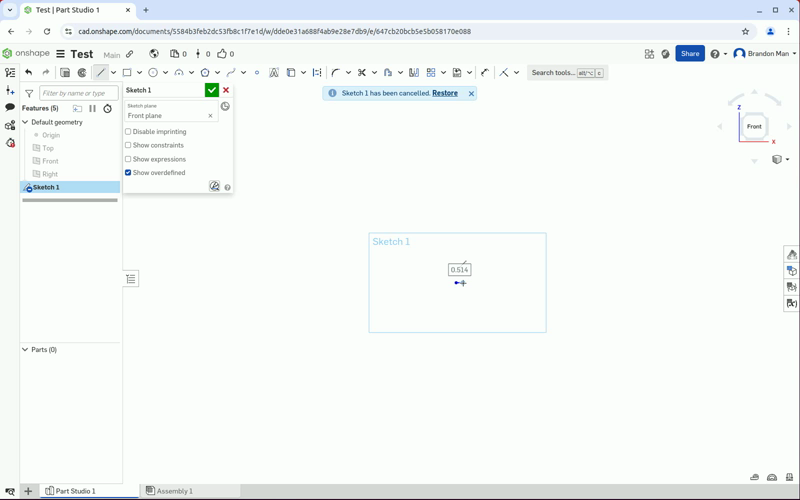
scroll(-6)
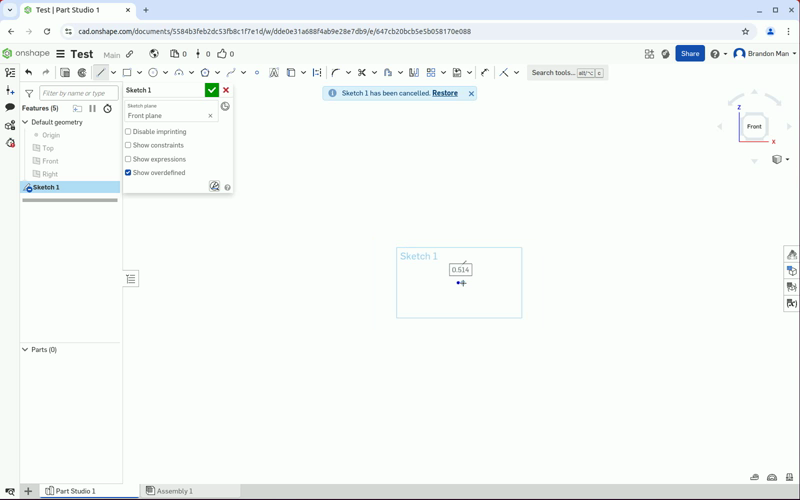
scroll(-6)
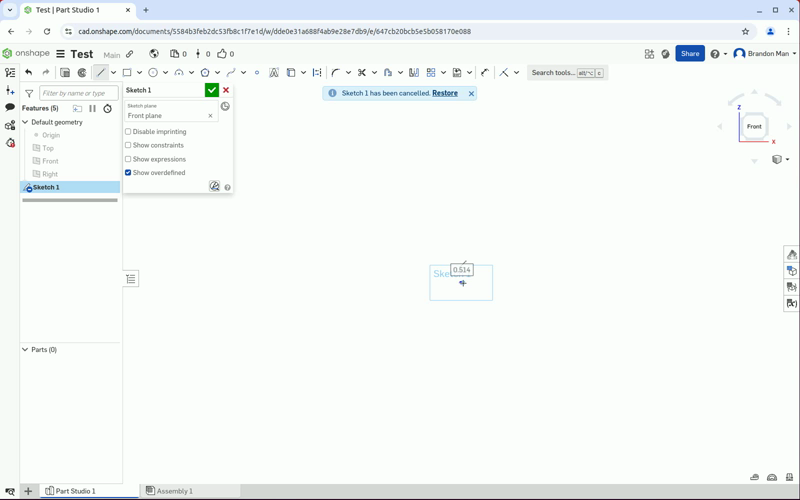
key_up(shift)
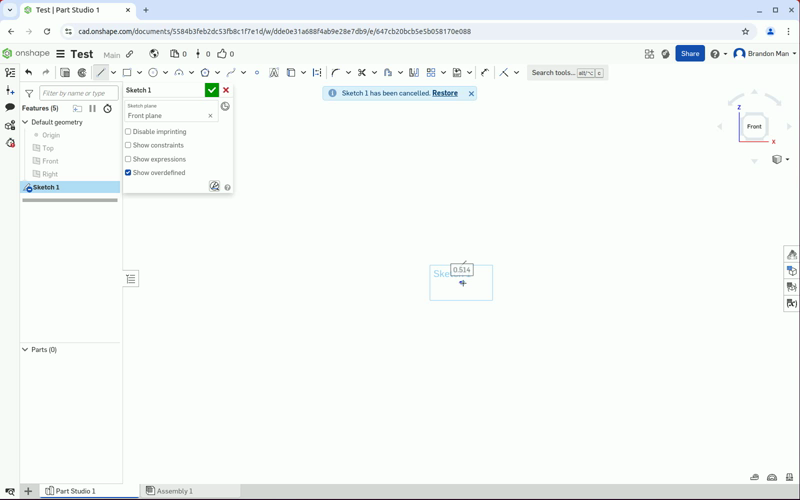
key_down(shift)
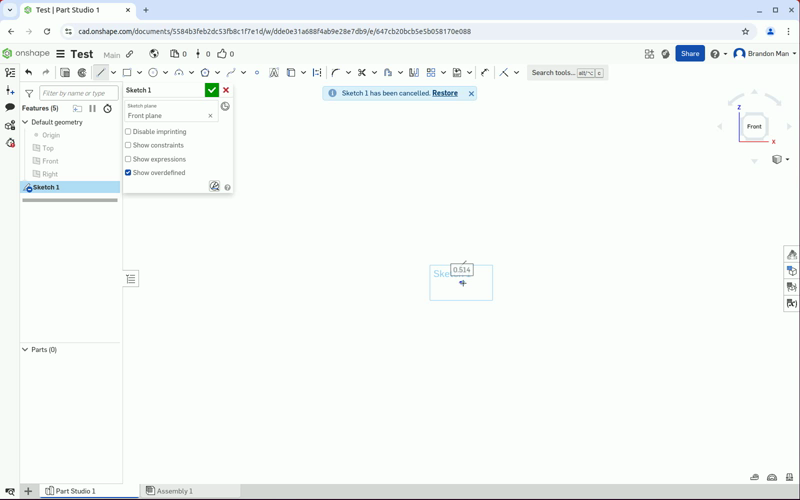
mouse_move(493, 282)
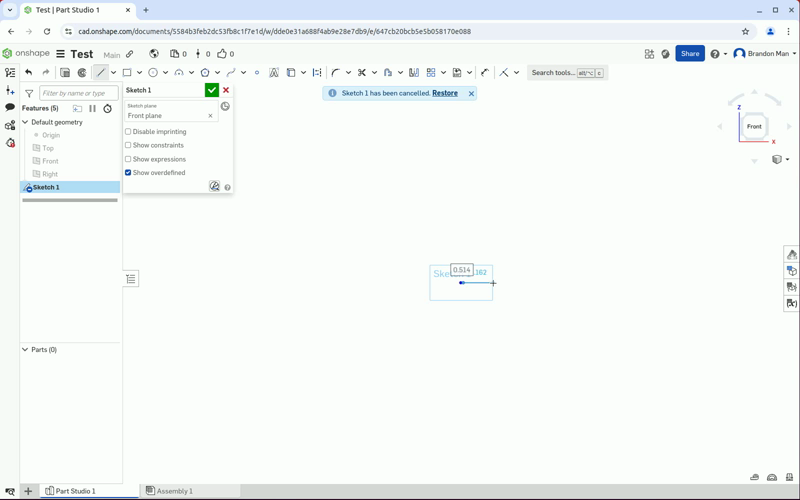
mouse_move(463, 280)
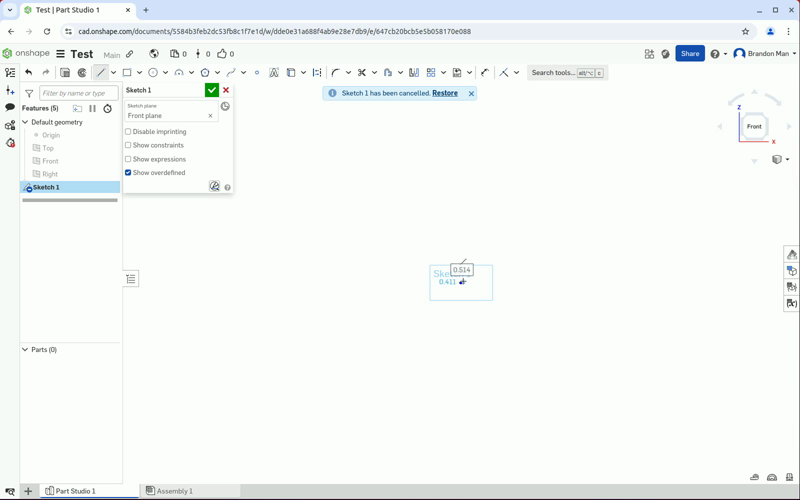
scroll(6)
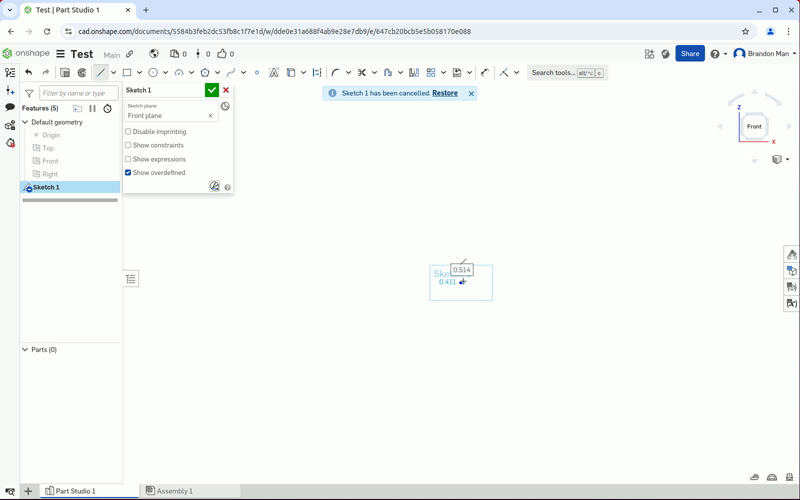
scroll(6)
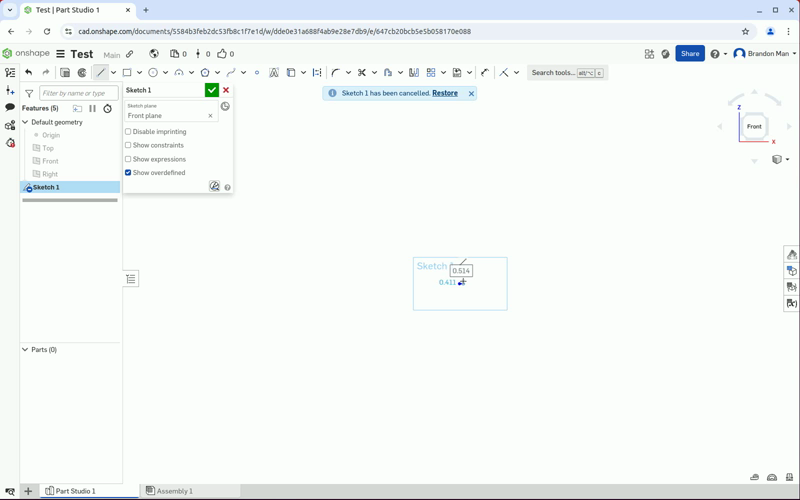
scroll(6)
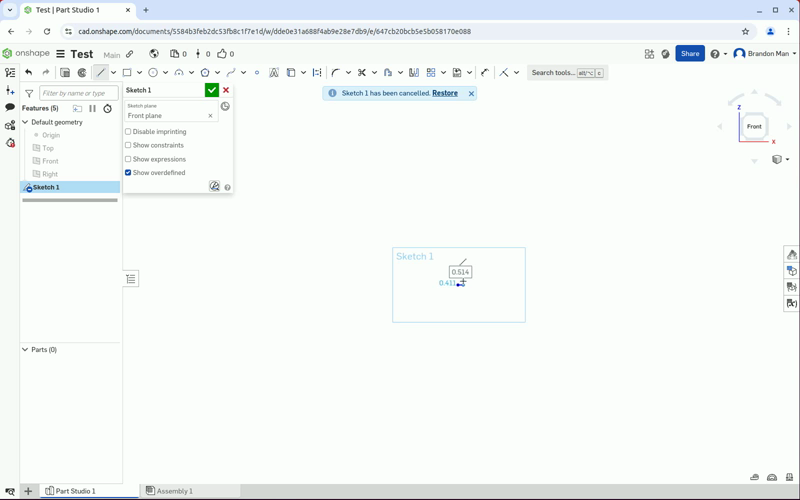
scroll(6)
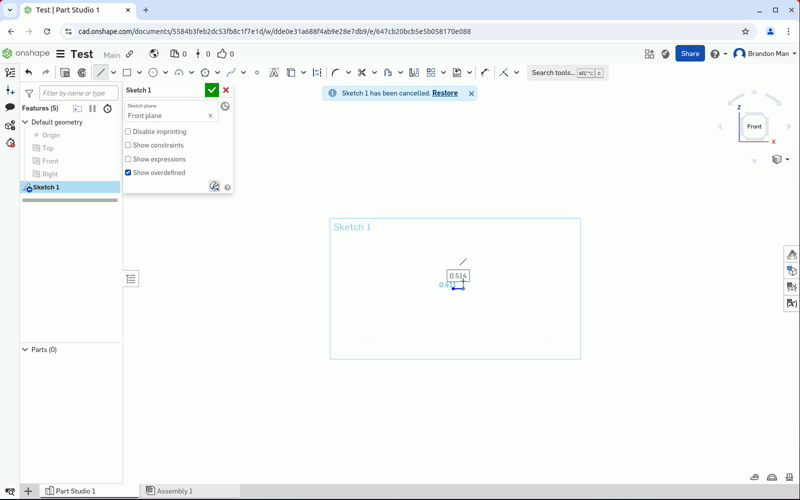
scroll(6)
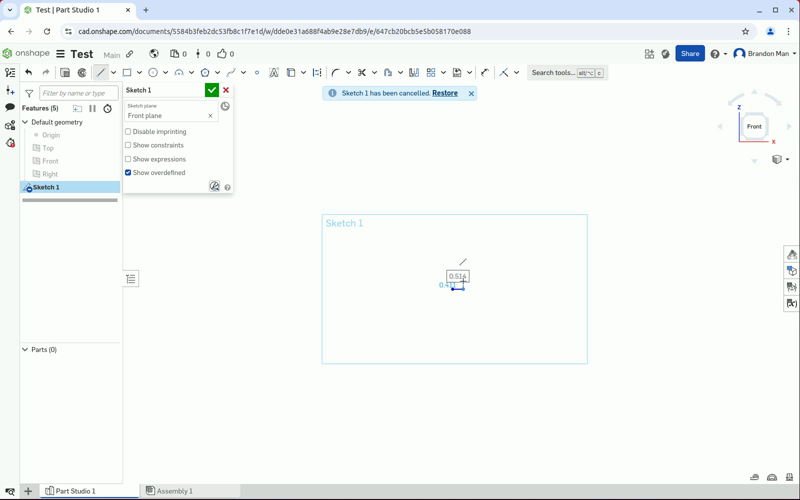
scroll(6)
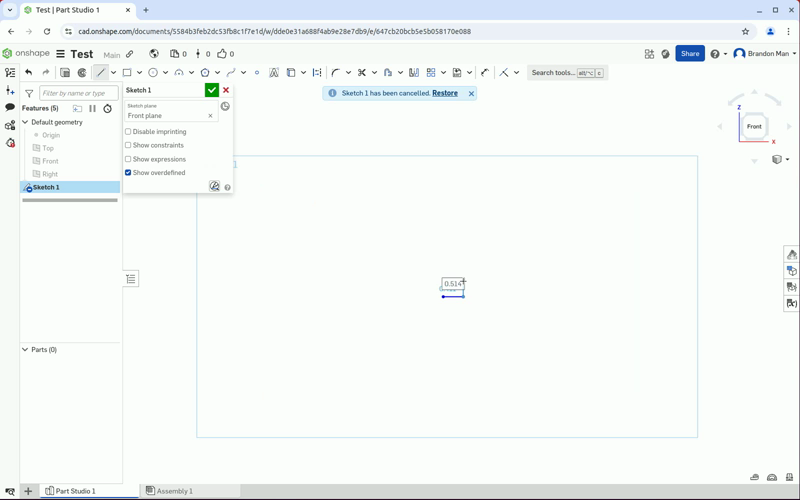
scroll(6)
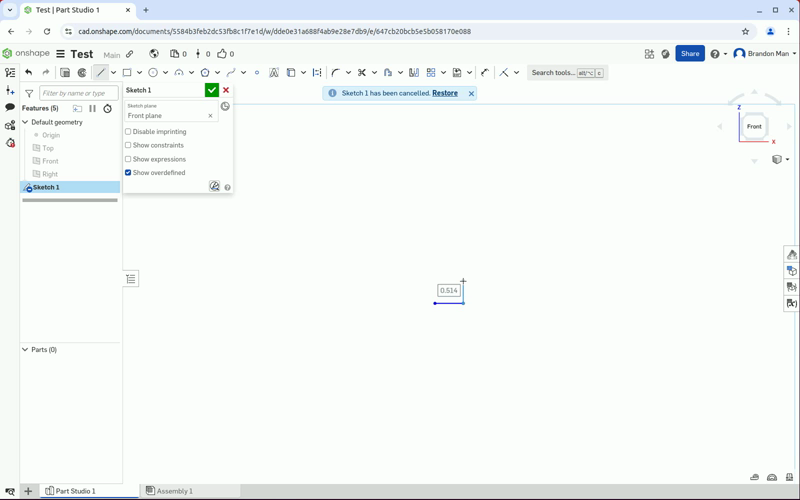
click(463, 280)
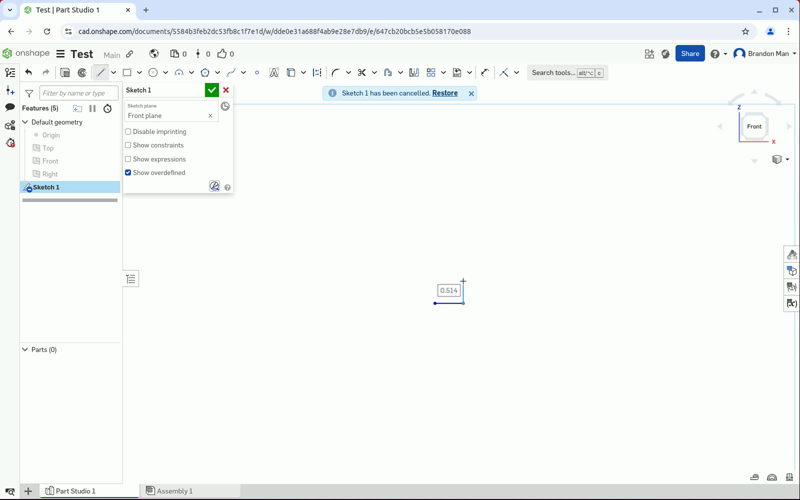
scroll(-6)
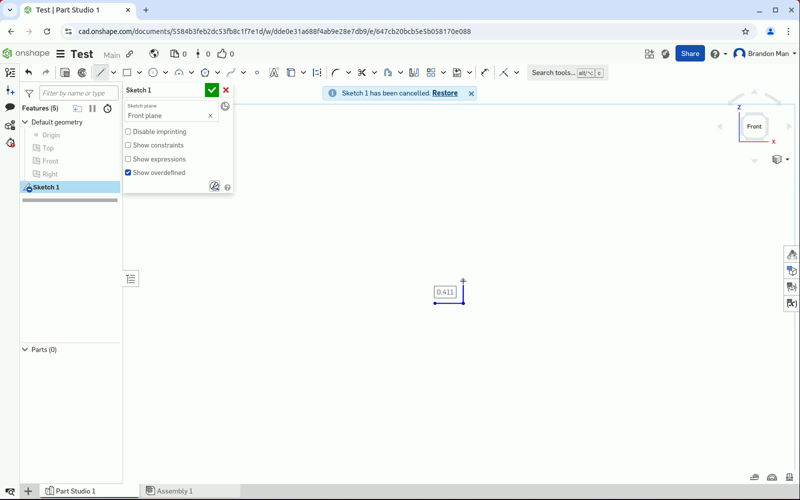
scroll(-6)
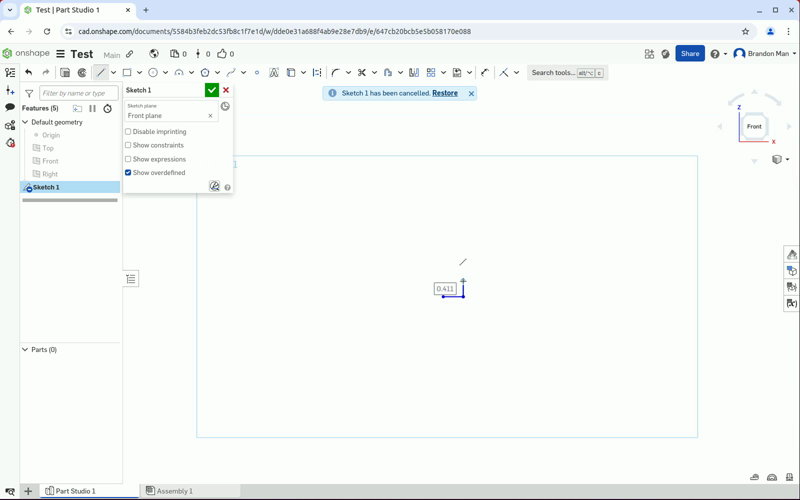
scroll(-6)
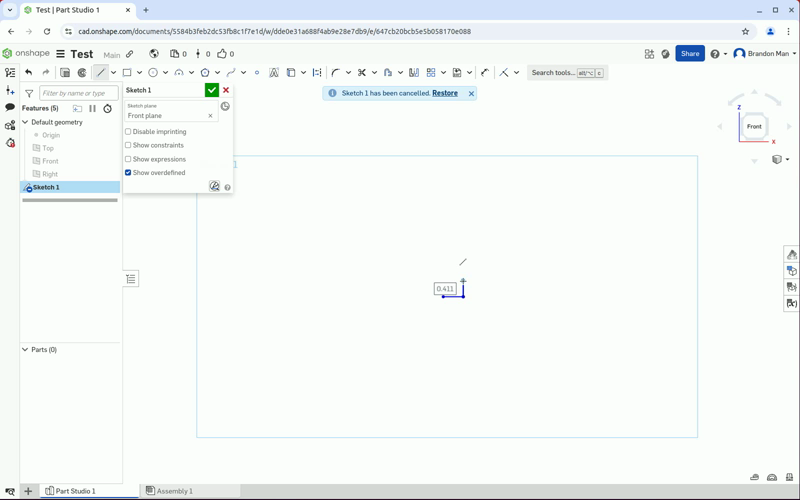
scroll(-6)
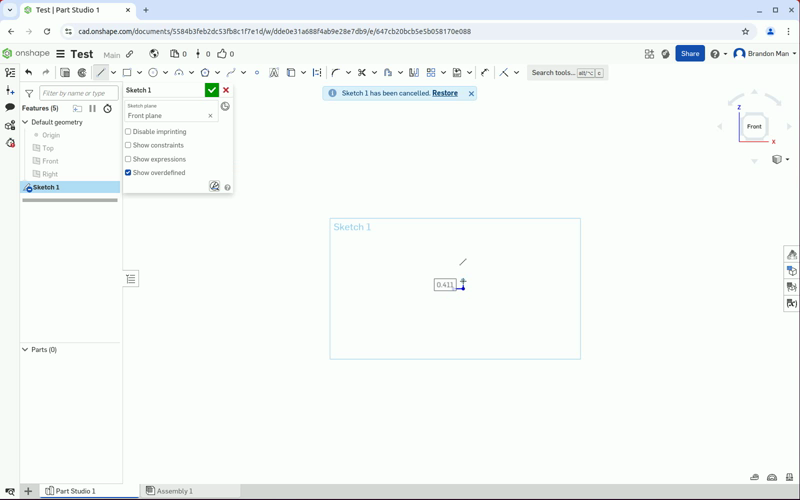
scroll(-6)
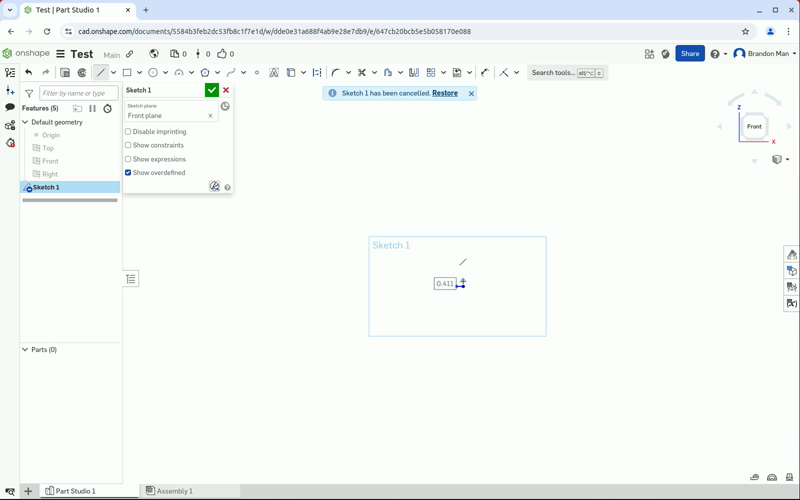
scroll(-6)
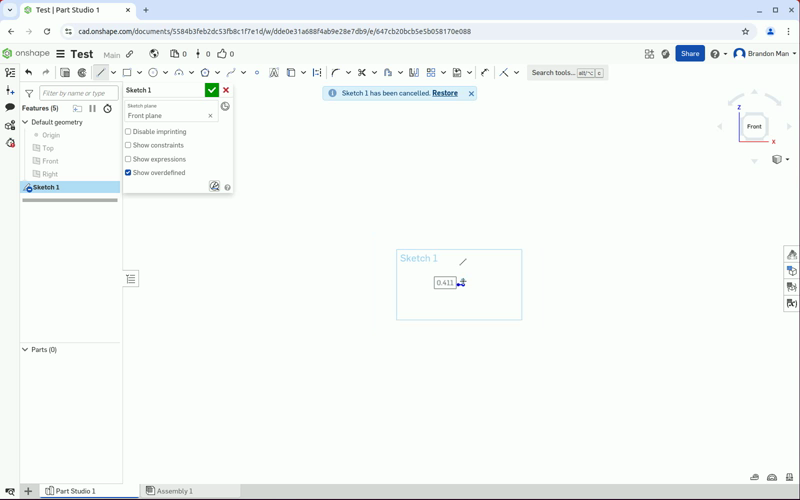
scroll(-6)
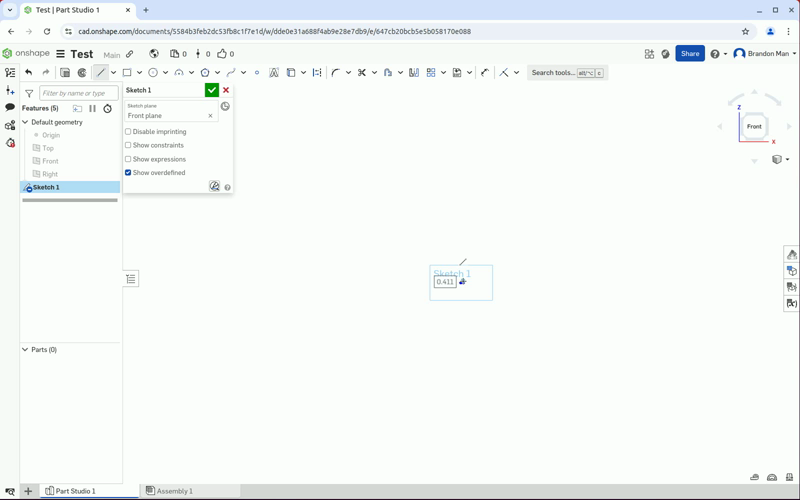
key_up(shift)
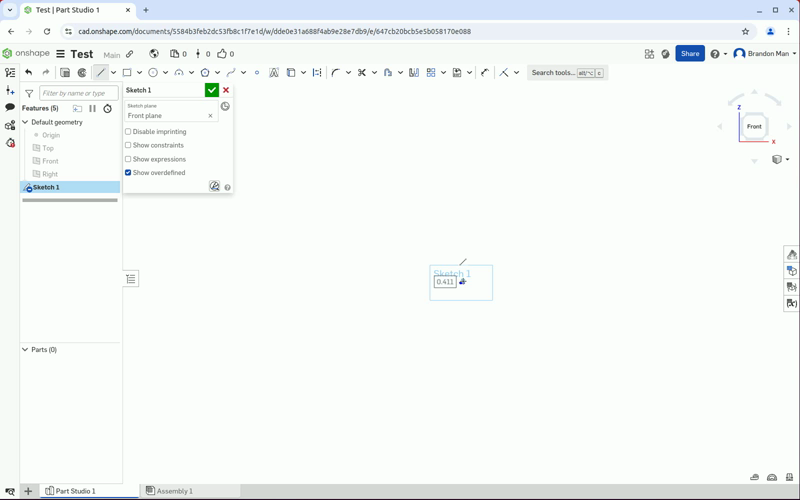
key_down(shift)
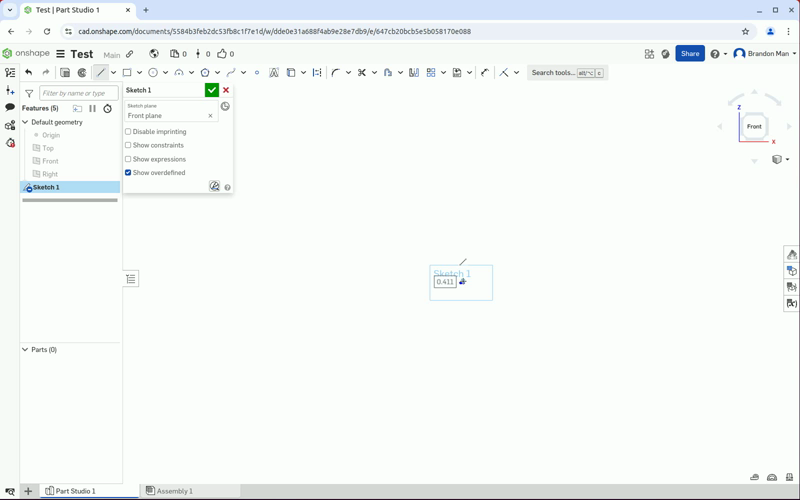
mouse_move(493, 280)
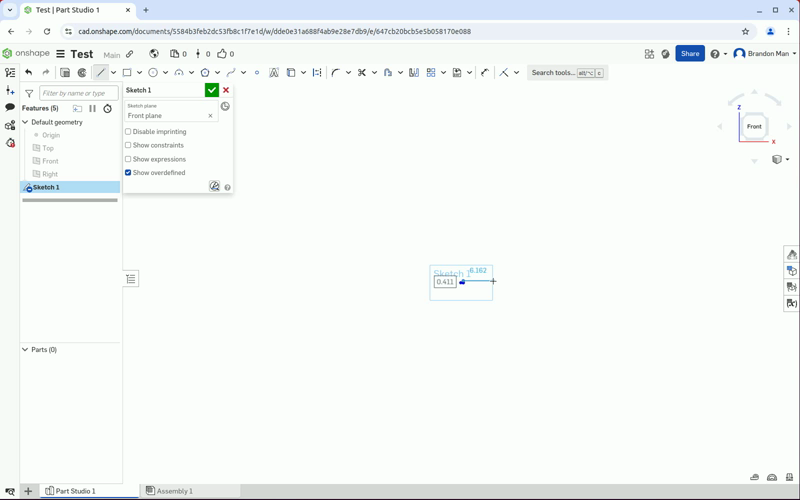
mouse_move(460, 280)
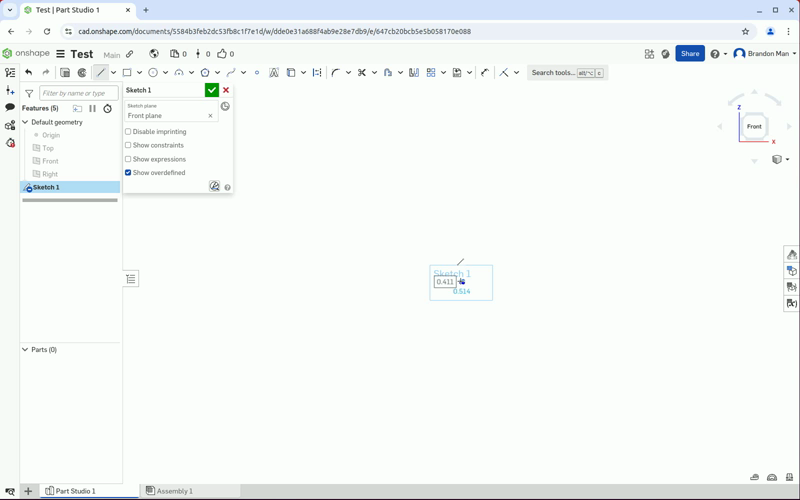
scroll(6)
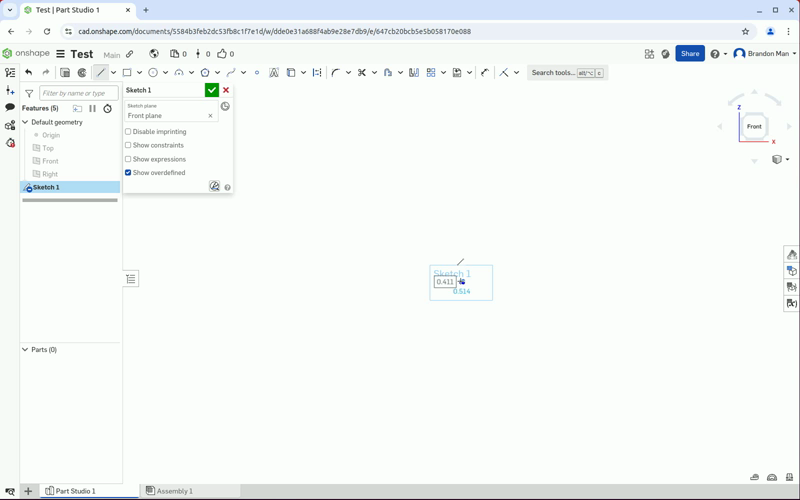
scroll(6)
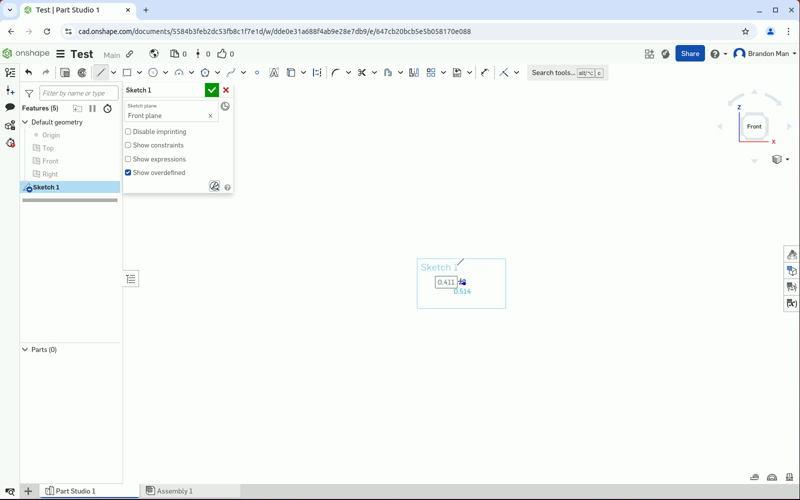
scroll(6)
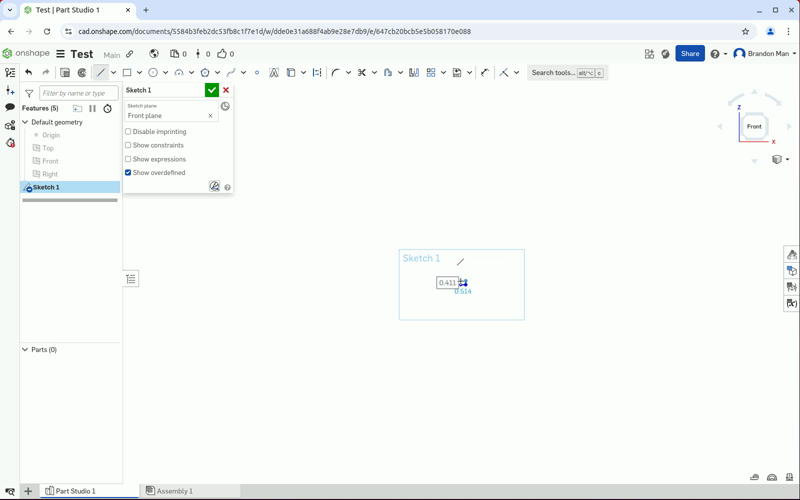
scroll(6)
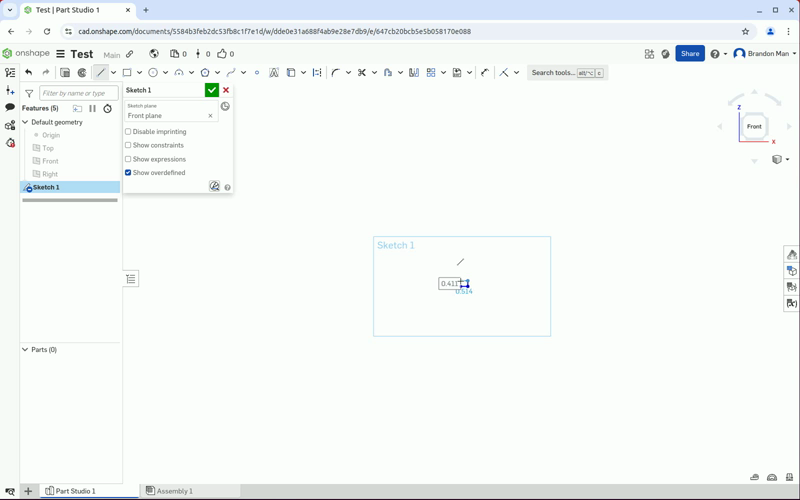
scroll(6)
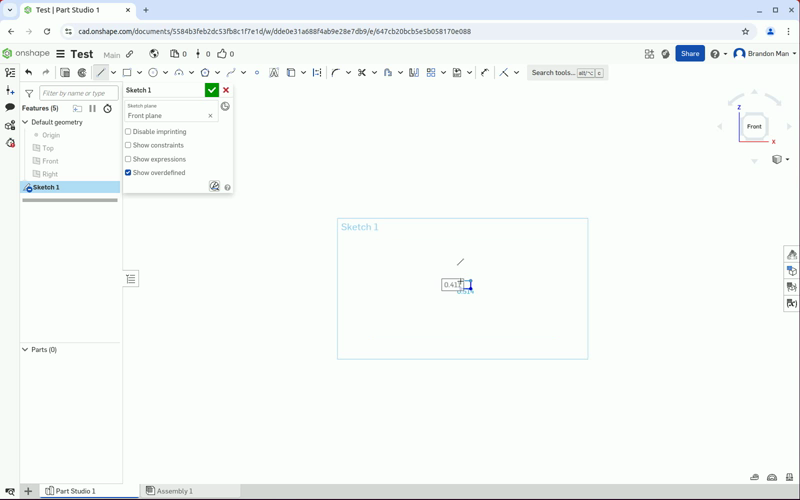
scroll(6)
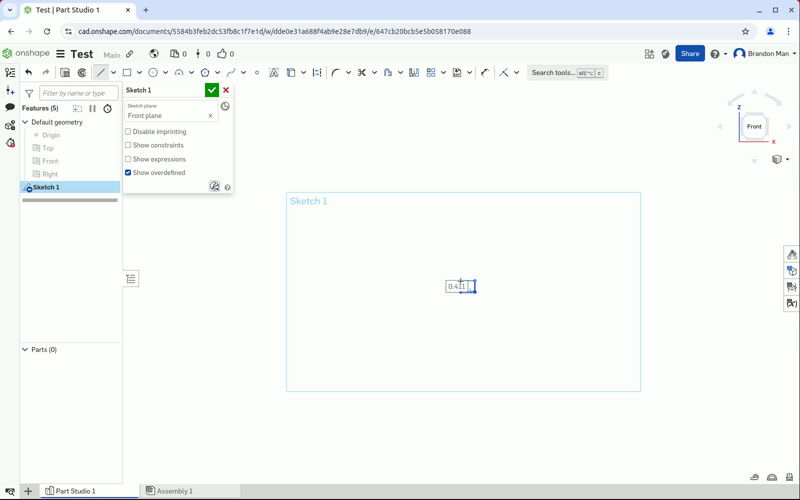
scroll(6)
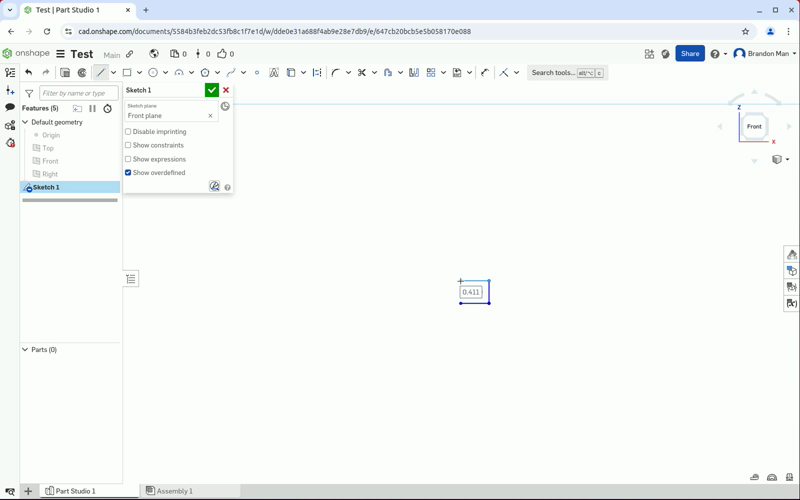
click(460, 280)
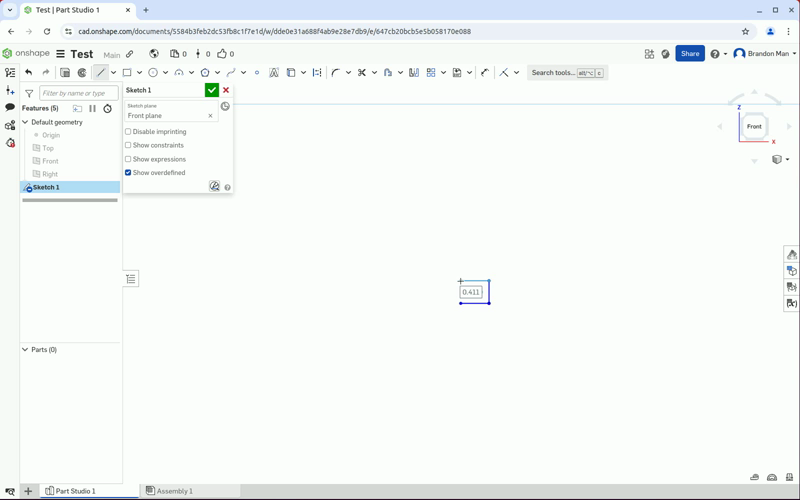
scroll(-6)
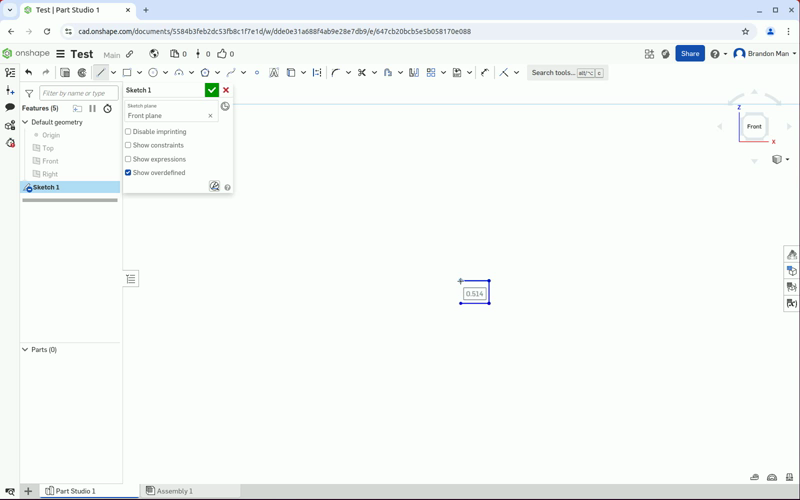
scroll(-6)
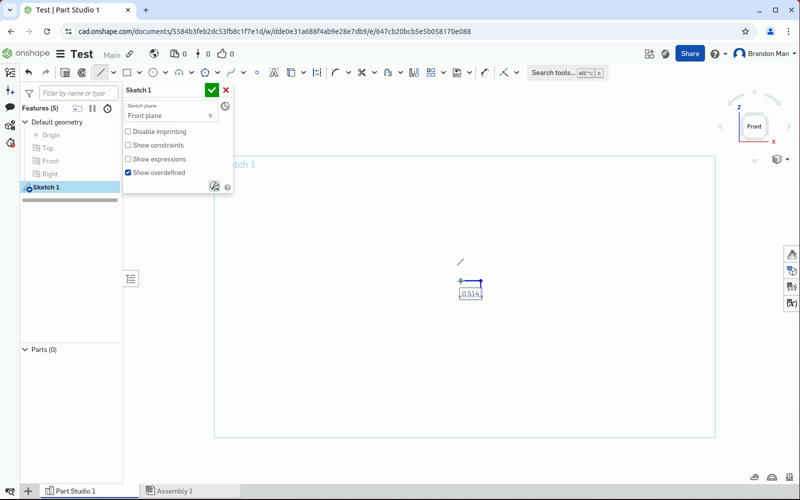
scroll(-6)
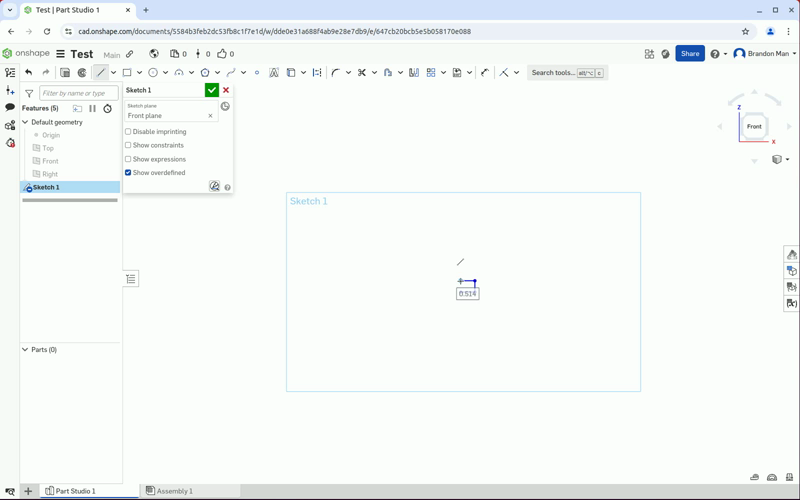
scroll(-6)
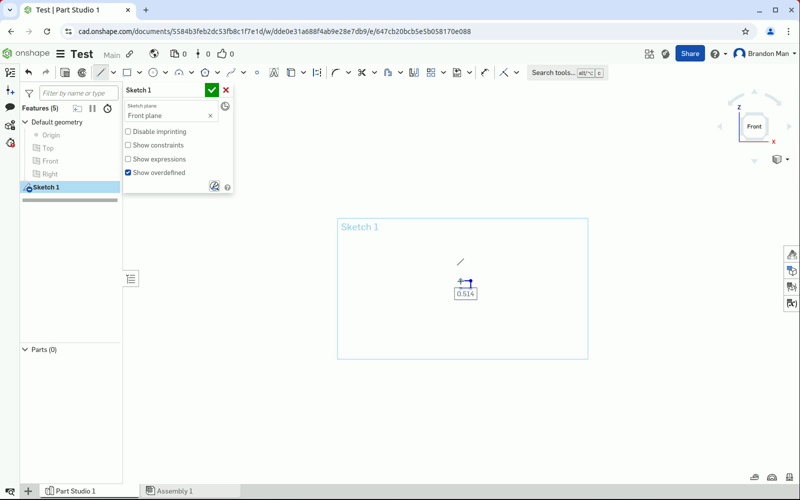
scroll(-6)
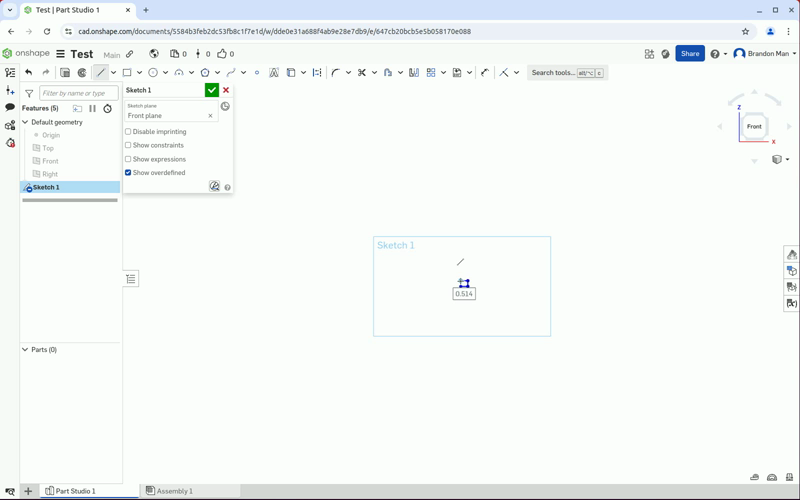
scroll(-6)
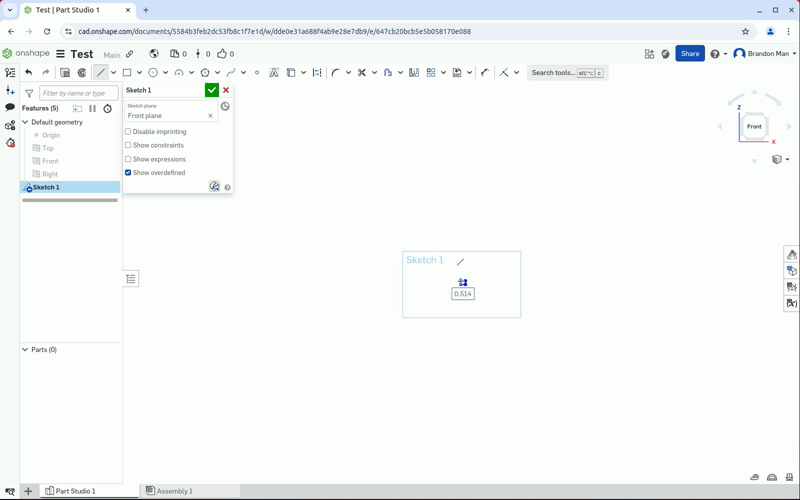
scroll(-6)
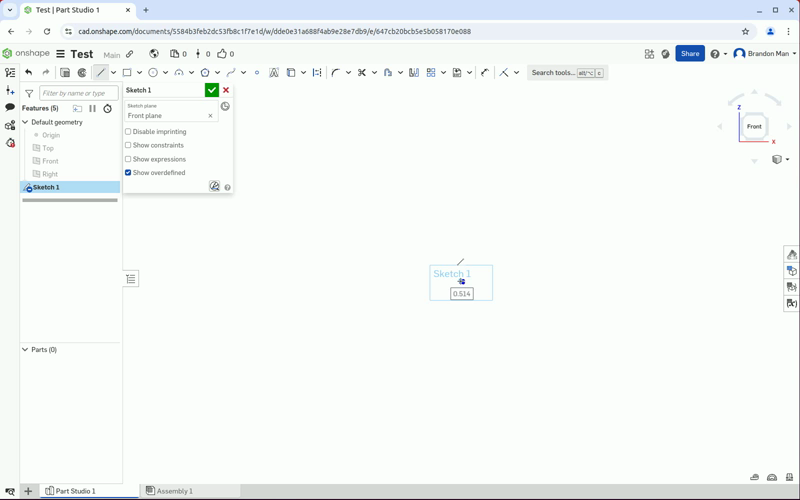
key_up(shift)
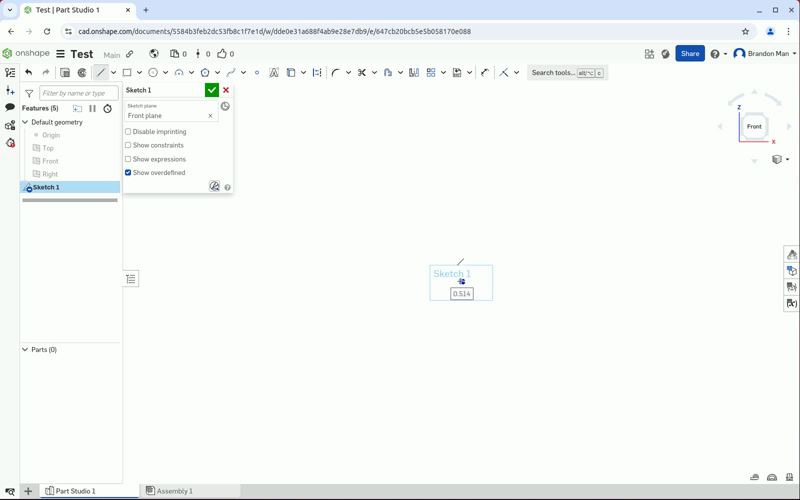
mouse_move(490, 280)
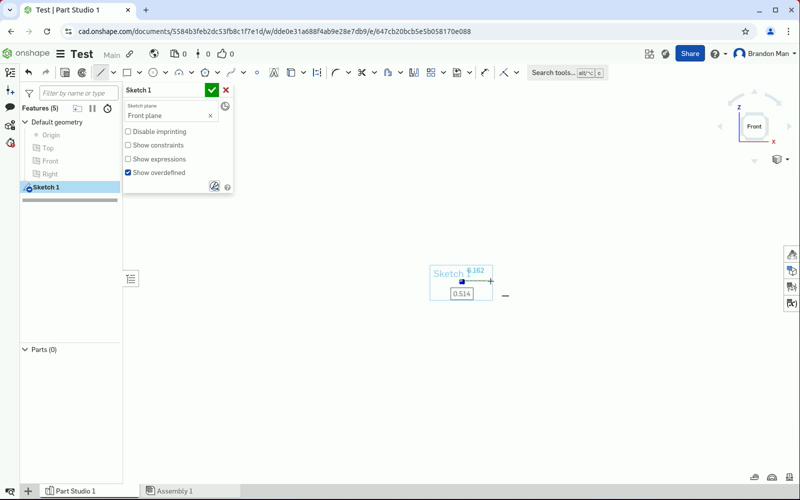
key_down(shift)
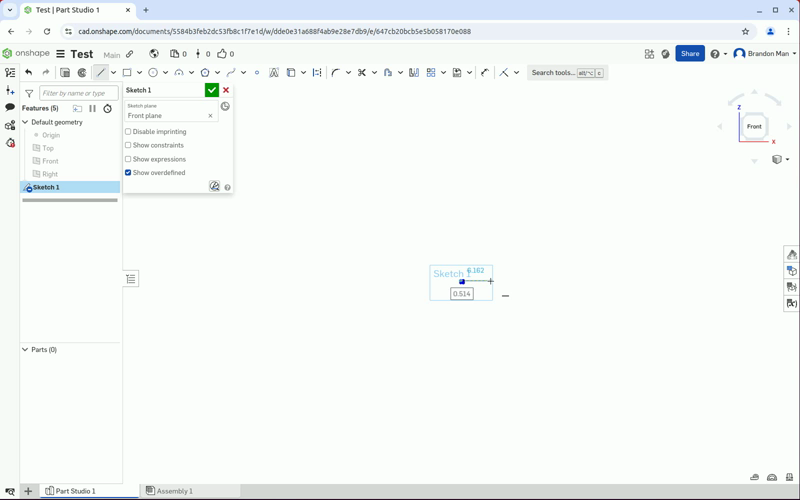
mouse_move(460, 282)
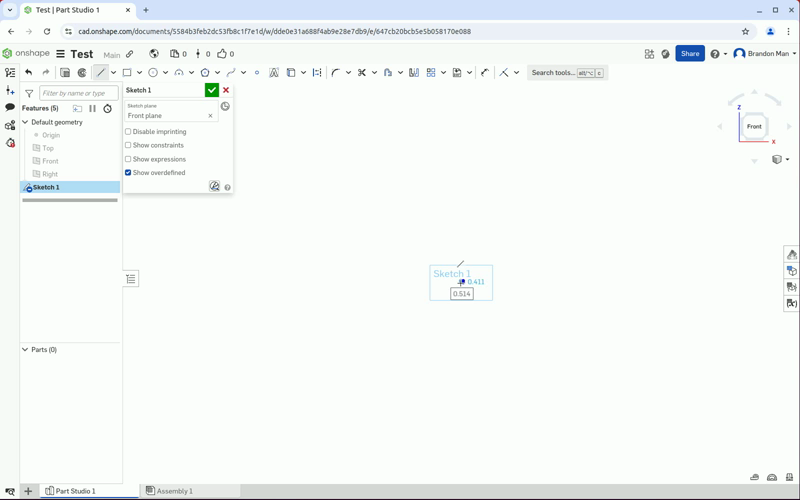
scroll(6)
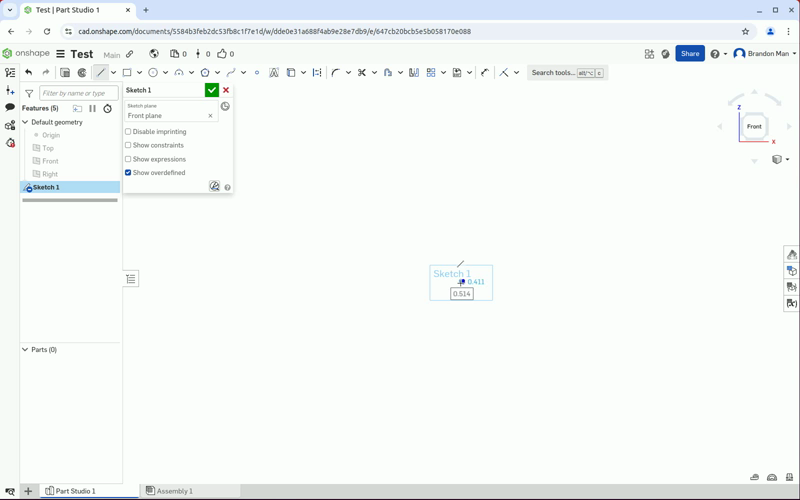
scroll(6)
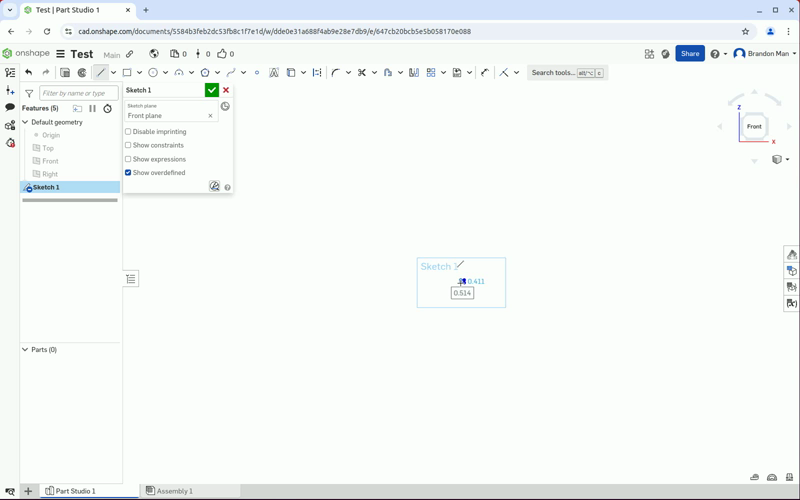
scroll(6)
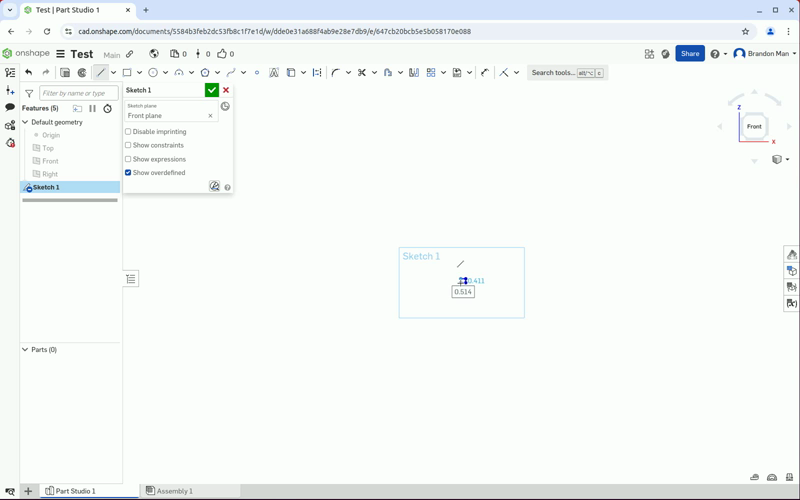
scroll(6)
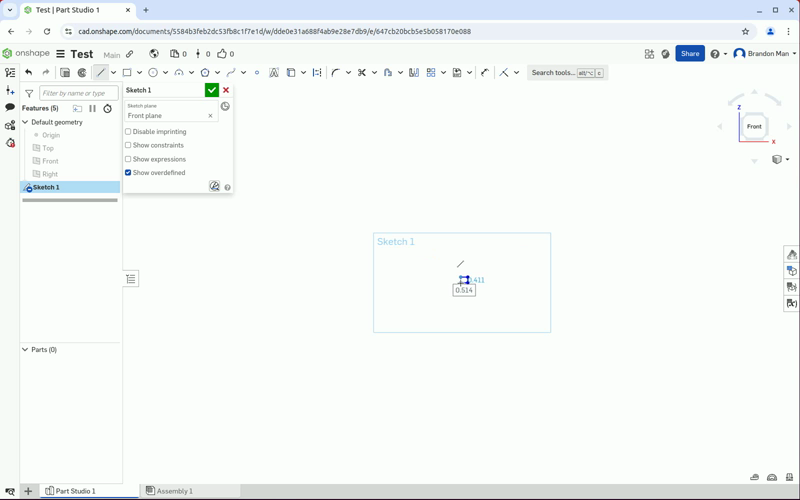
scroll(6)
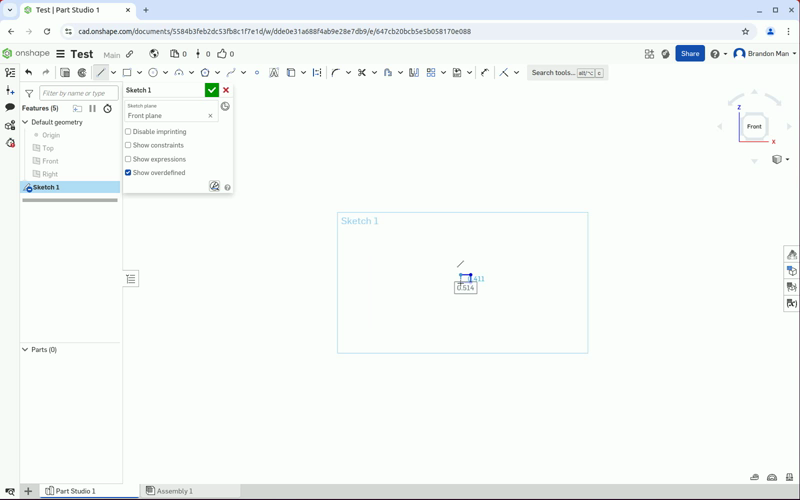
scroll(6)
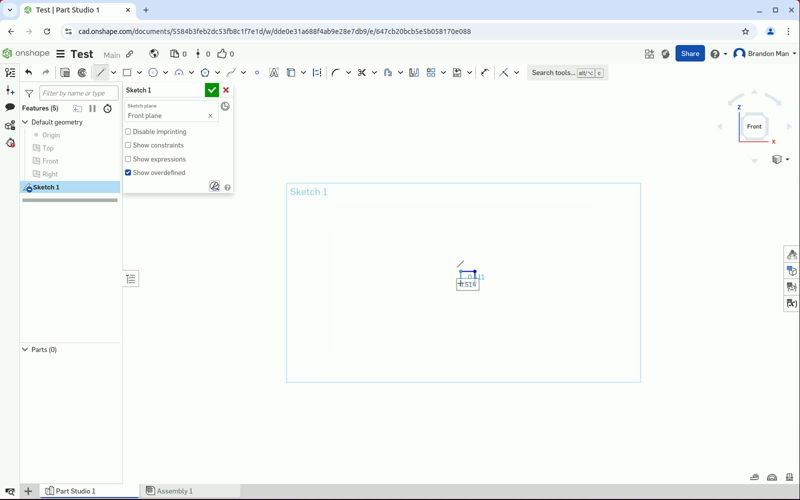
scroll(6)
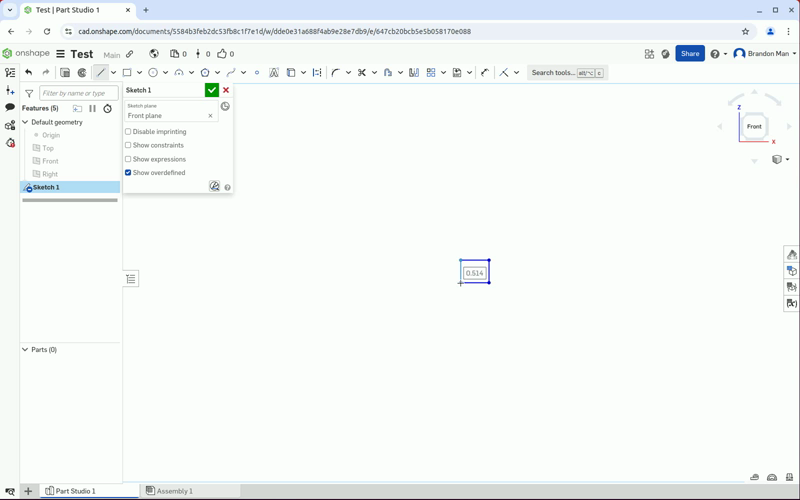
key_up(shift)
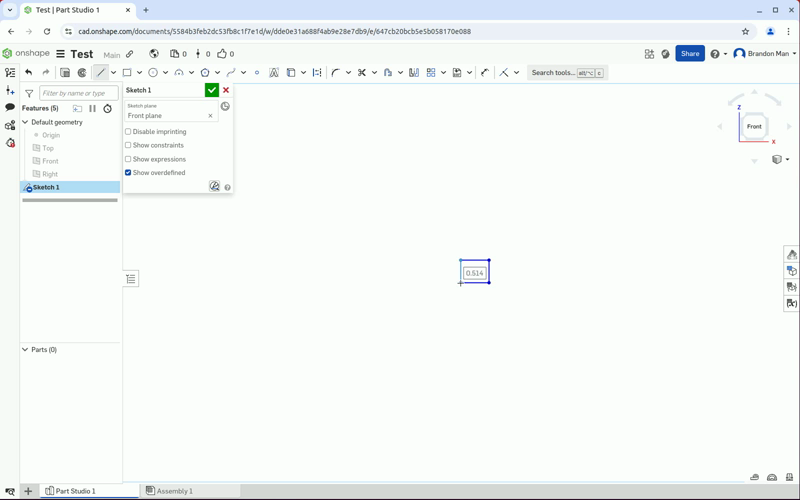
click(460, 282)
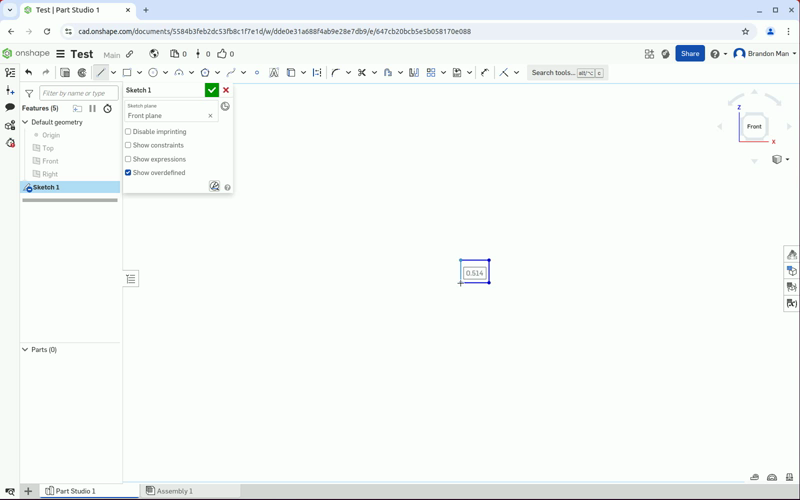
scroll(-6)
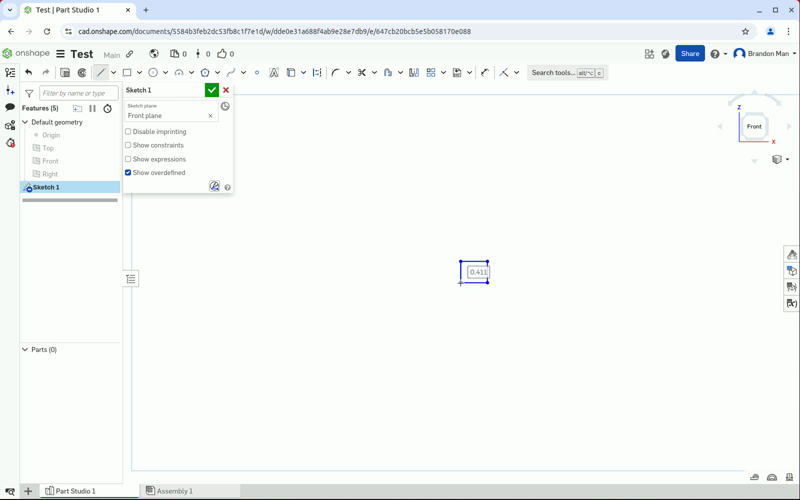
scroll(-6)
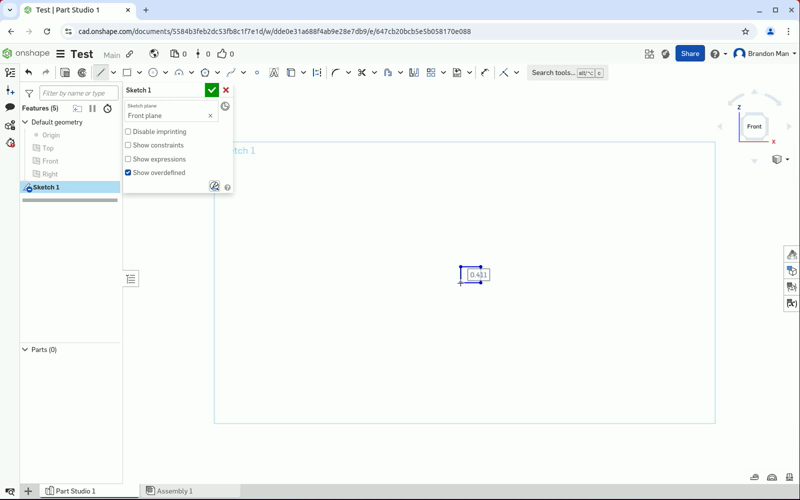
scroll(-6)
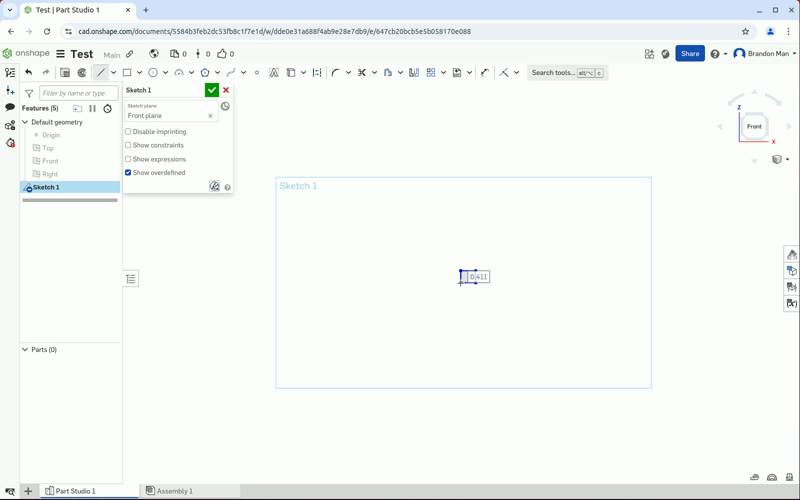
scroll(-6)
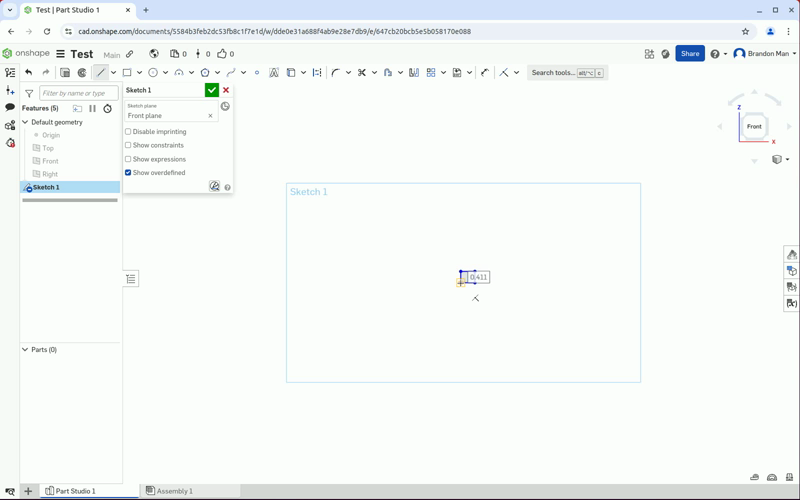
scroll(-6)
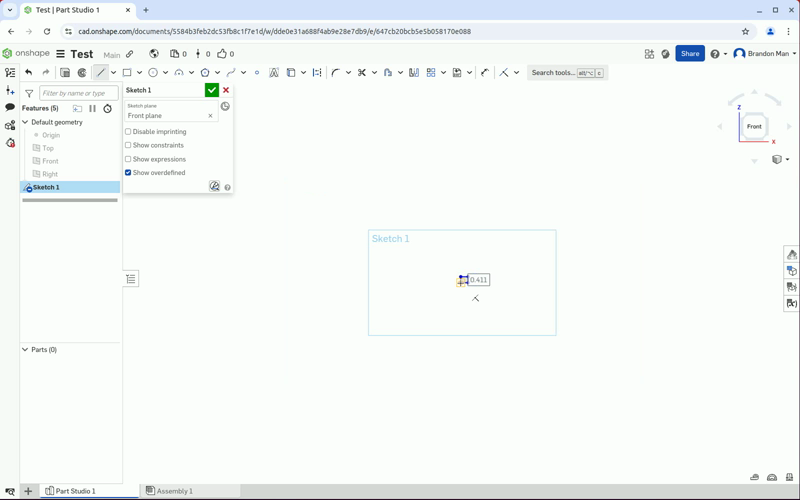
scroll(-6)
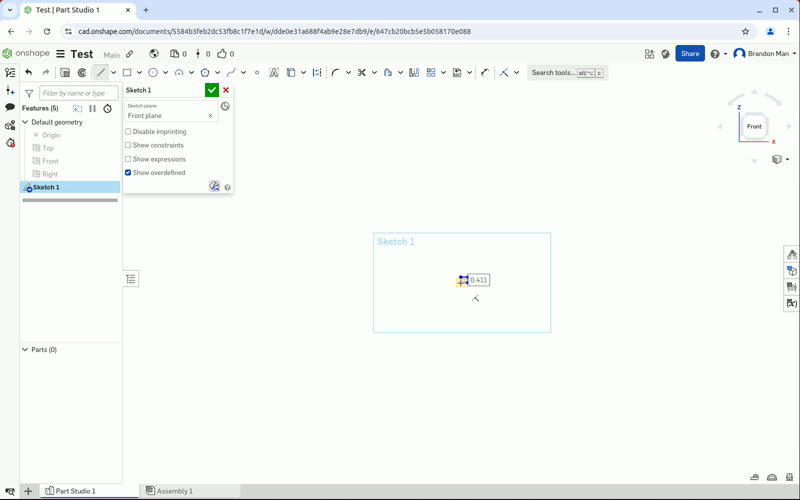
scroll(-6)
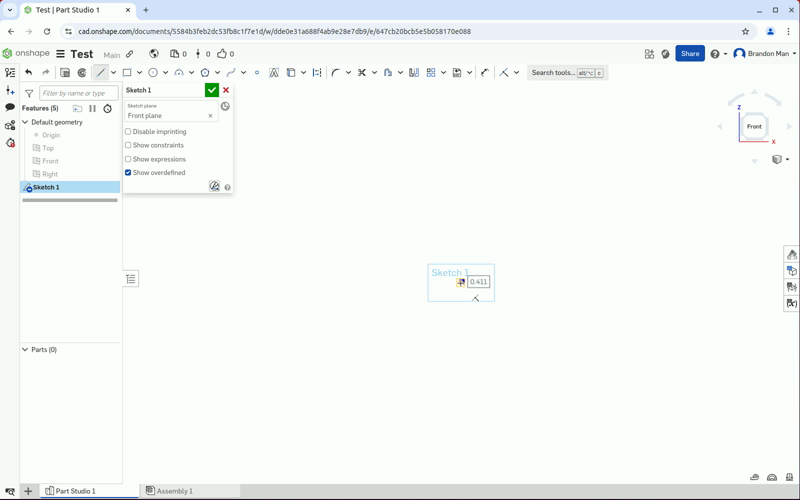
key(esc)
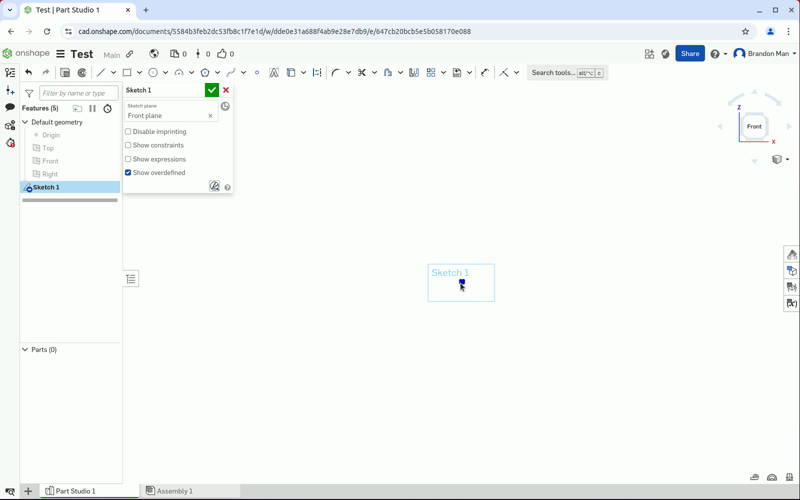
key(l)
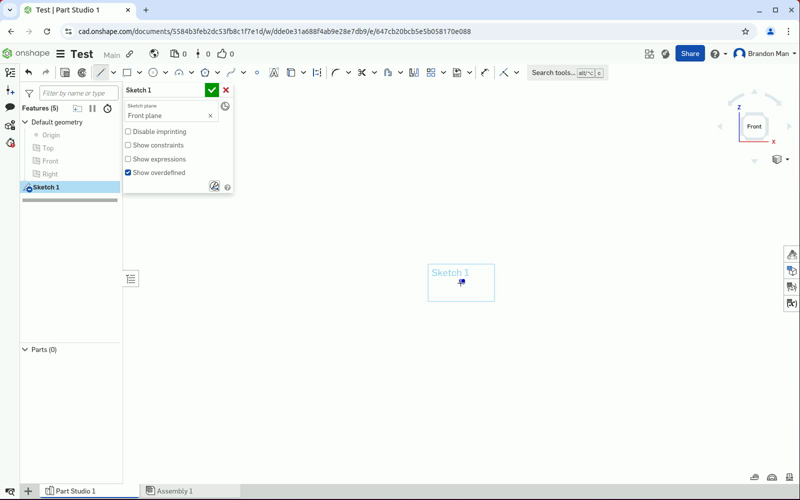
key_down(shift)
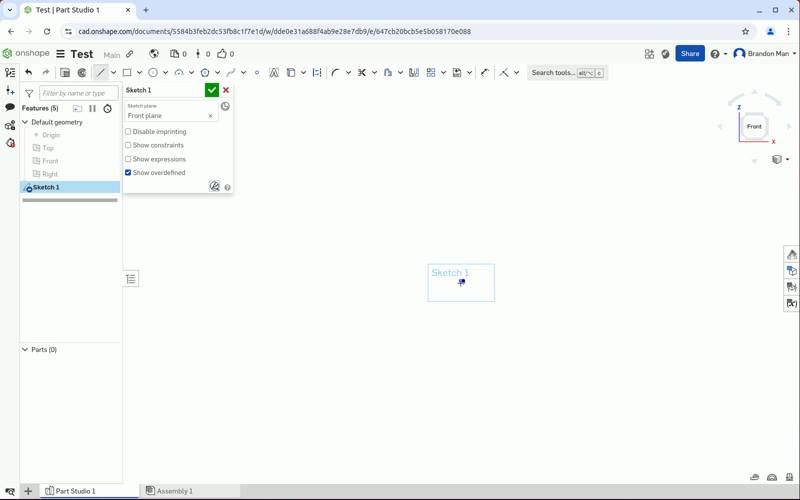
mouse_move(460, 282)
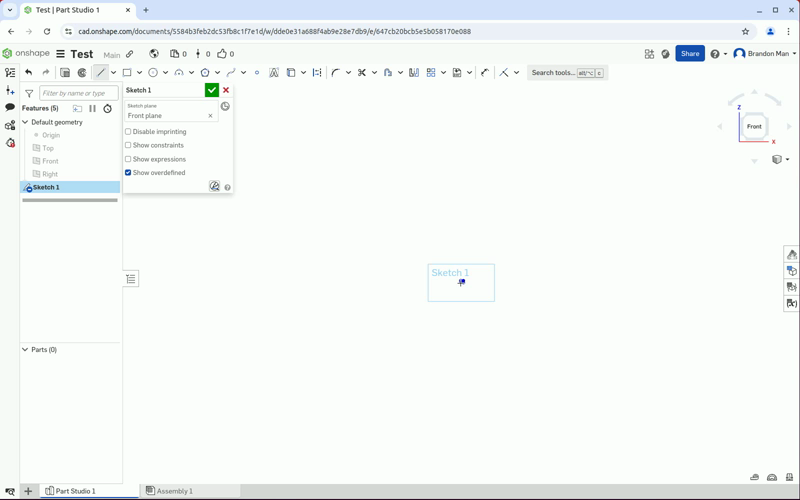
scroll(6)
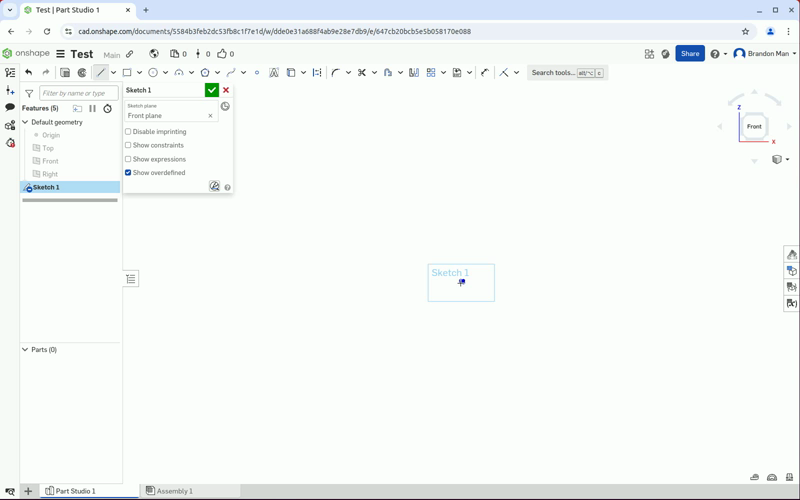
scroll(6)
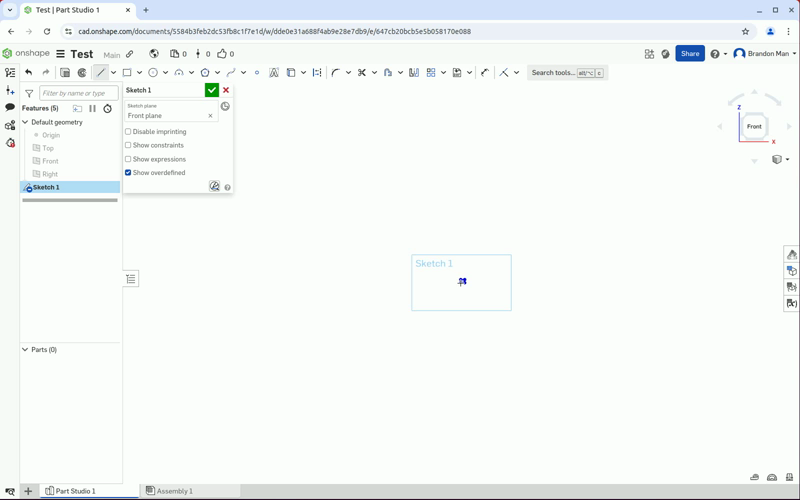
scroll(6)
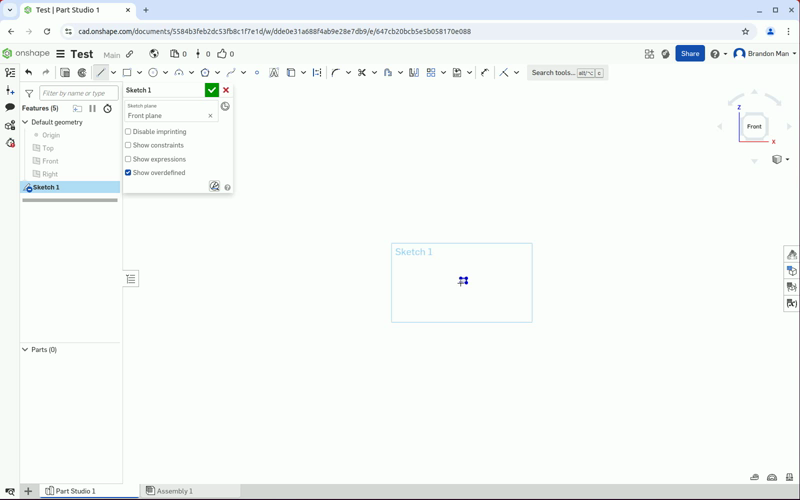
scroll(6)
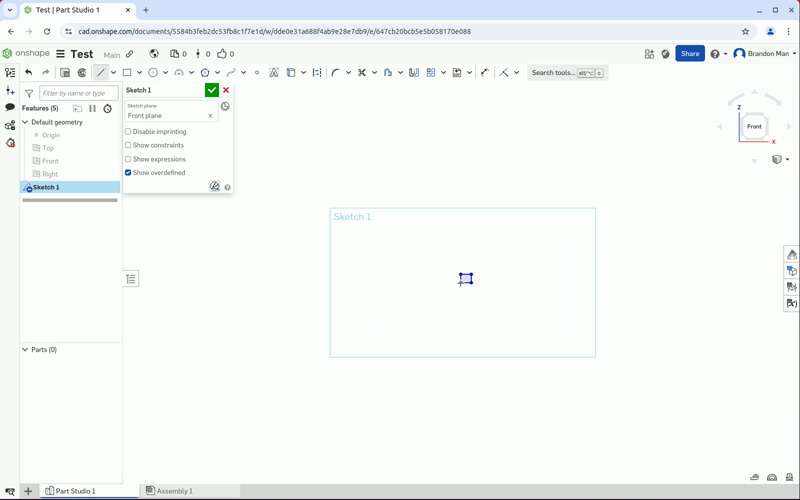
scroll(6)
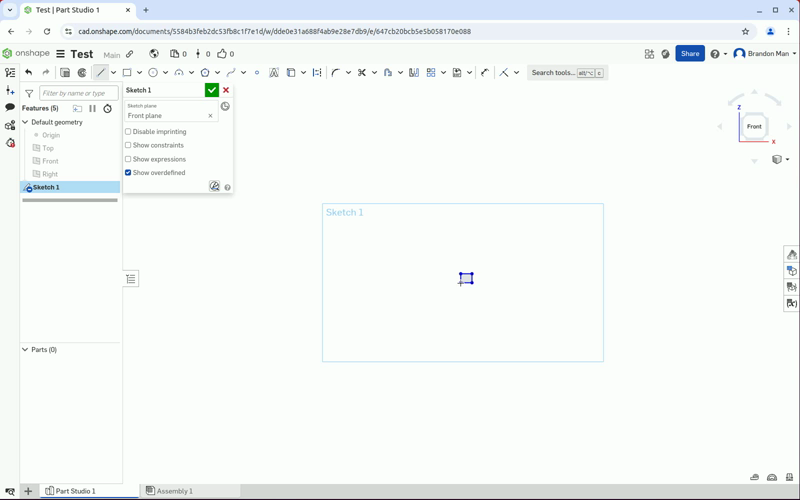
scroll(6)
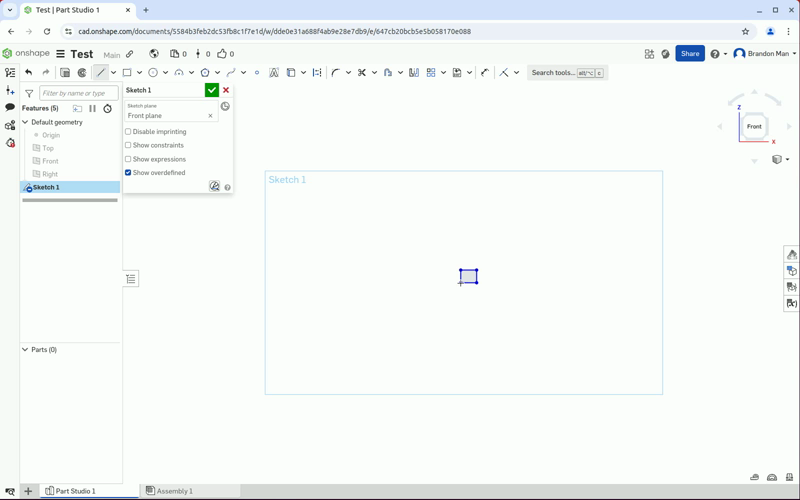
scroll(6)
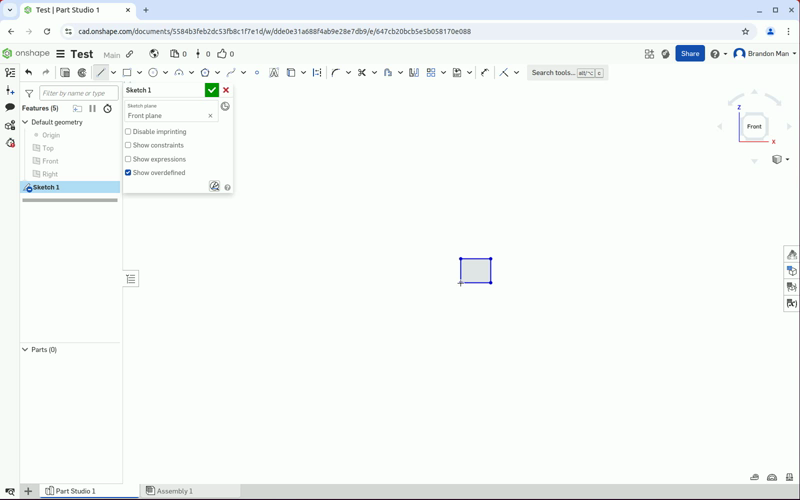
click(460, 282)
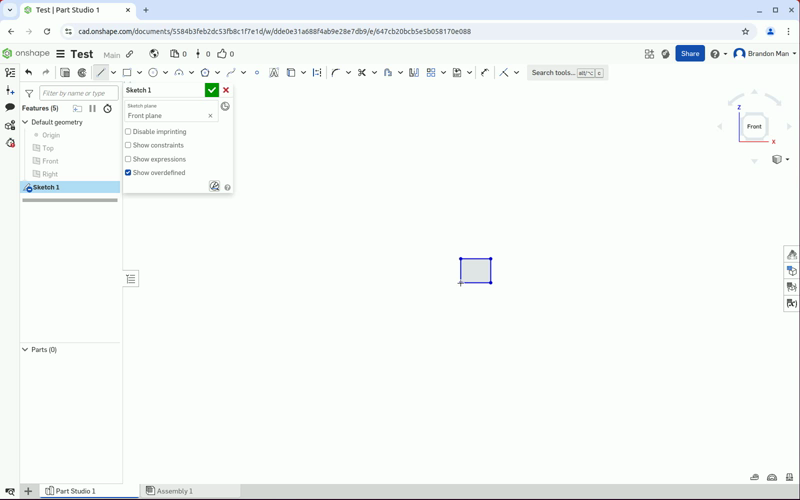
scroll(-6)
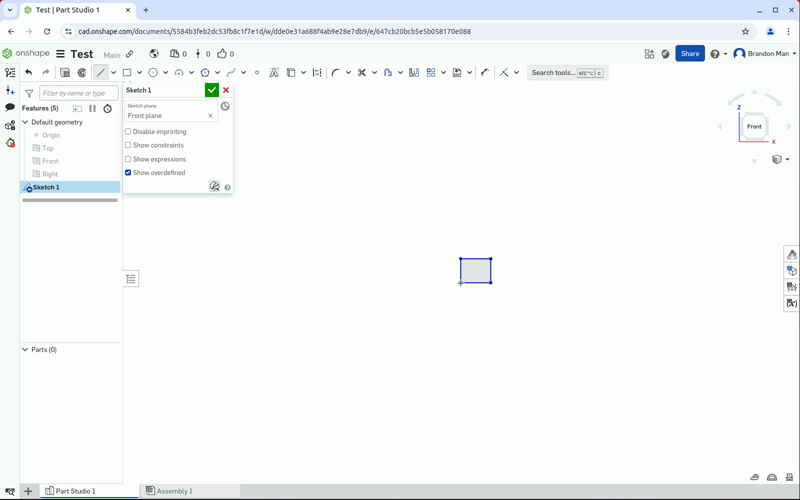
scroll(-6)
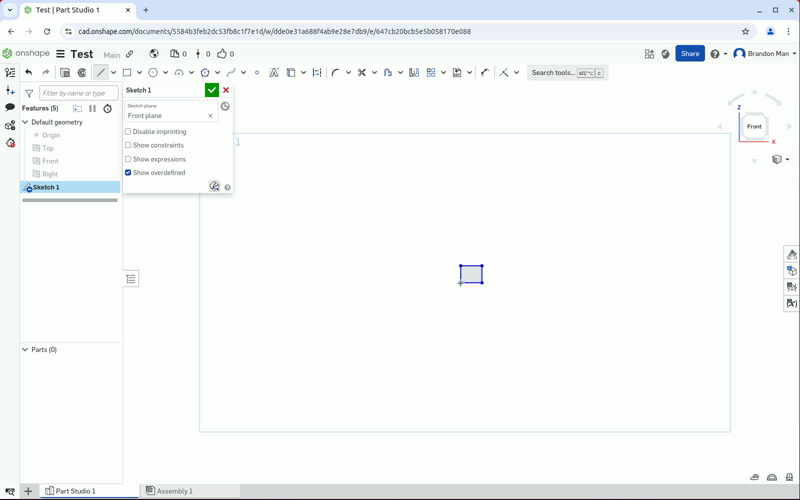
scroll(-6)
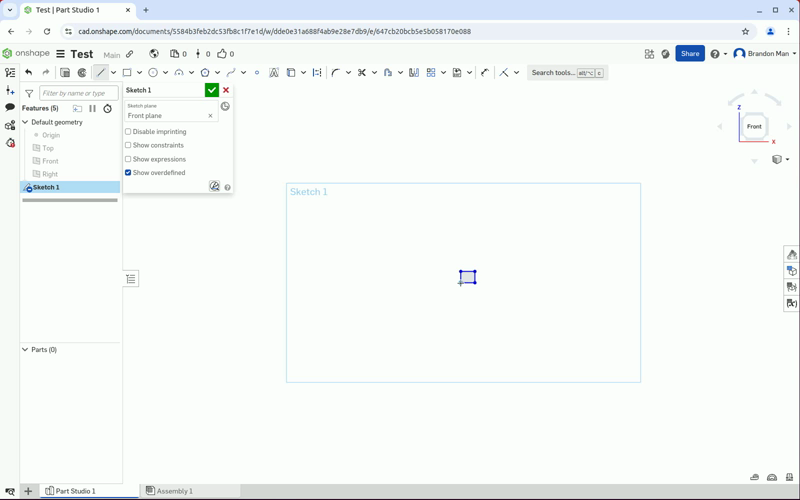
scroll(-6)
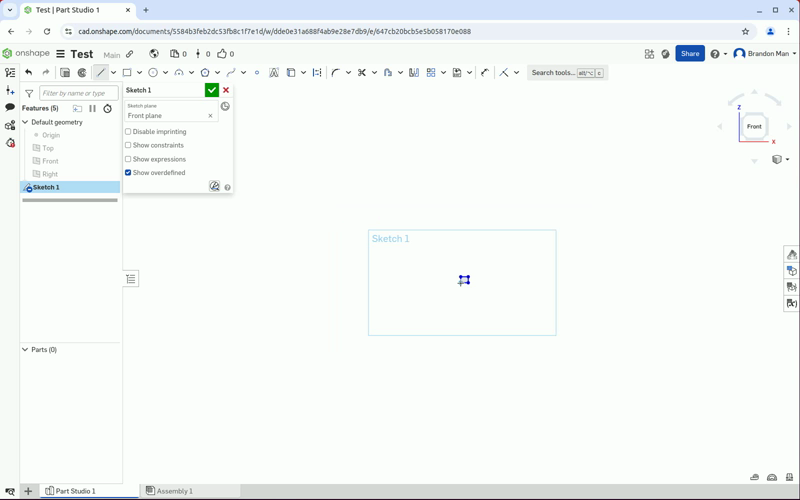
scroll(-6)
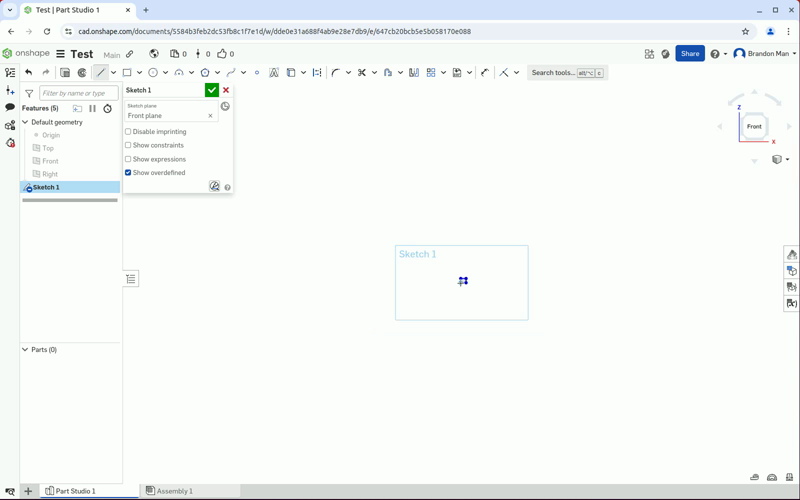
scroll(-6)
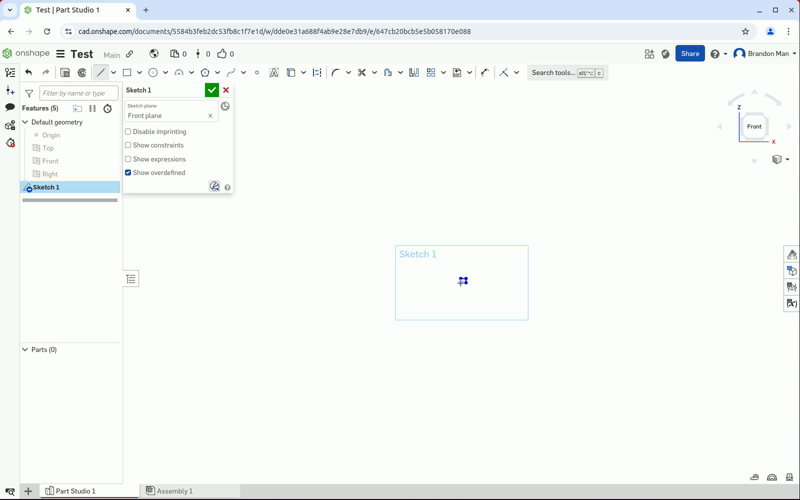
scroll(-6)
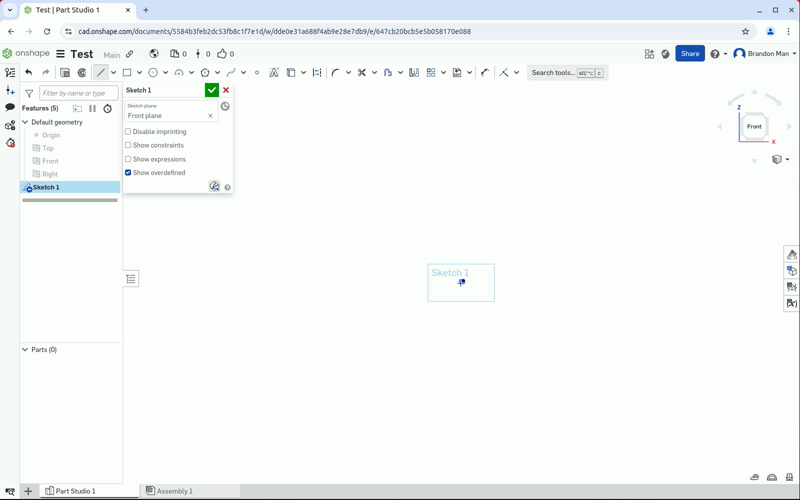
key_up(shift)
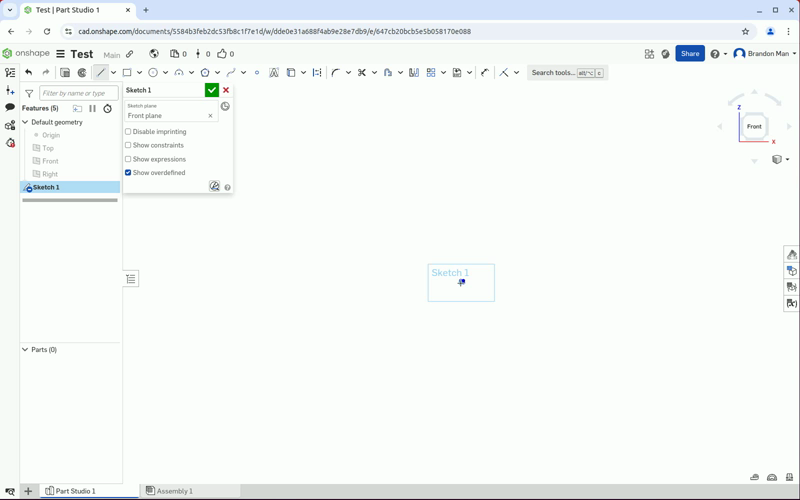
key_down(shift)
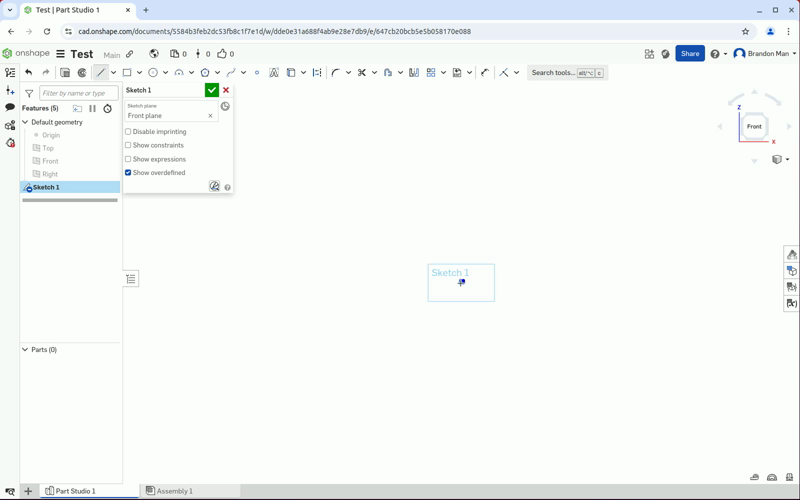
mouse_move(490, 282)
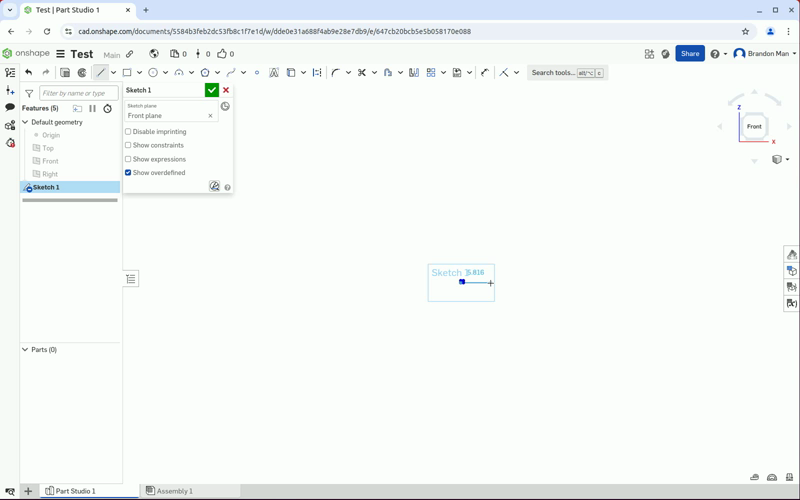
mouse_move(462, 282)
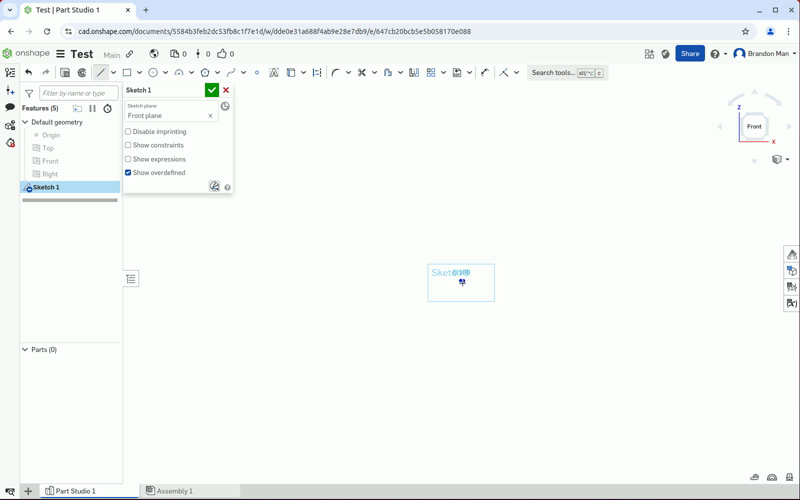
scroll(6)
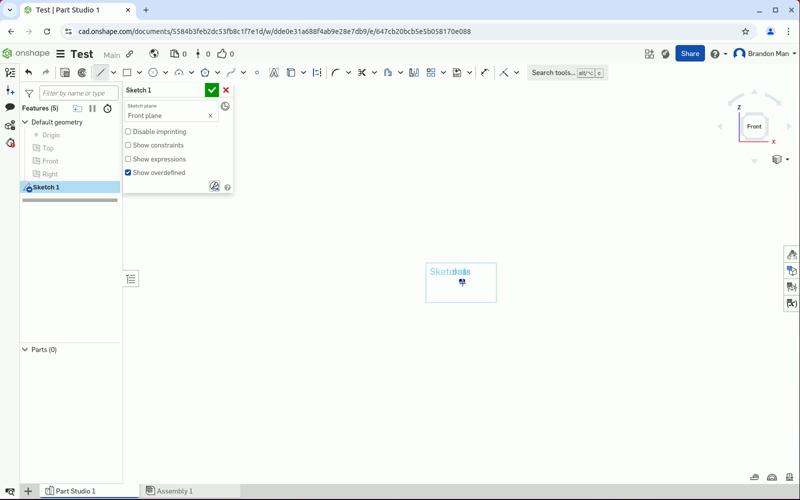
scroll(6)
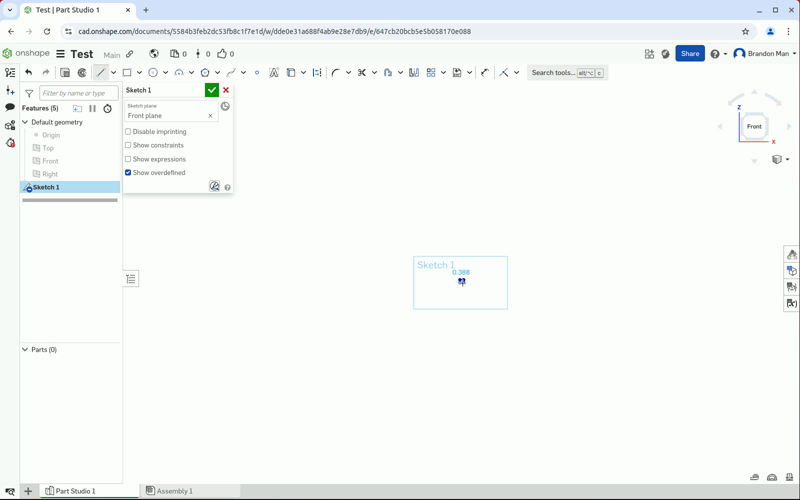
scroll(6)
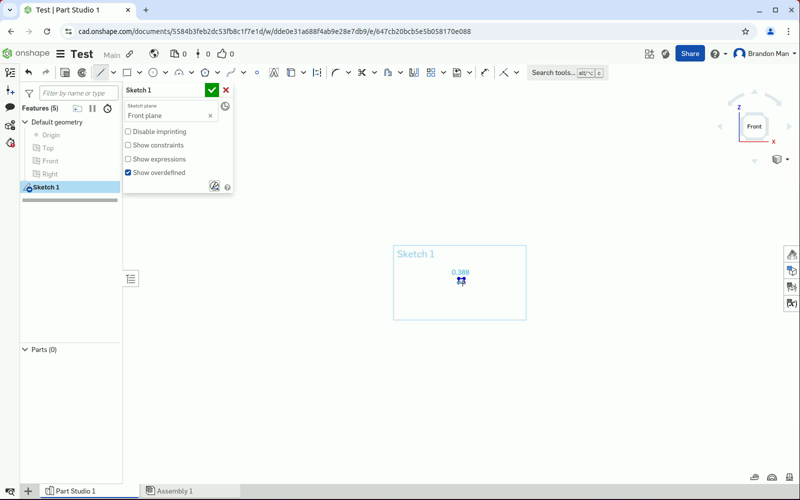
scroll(6)
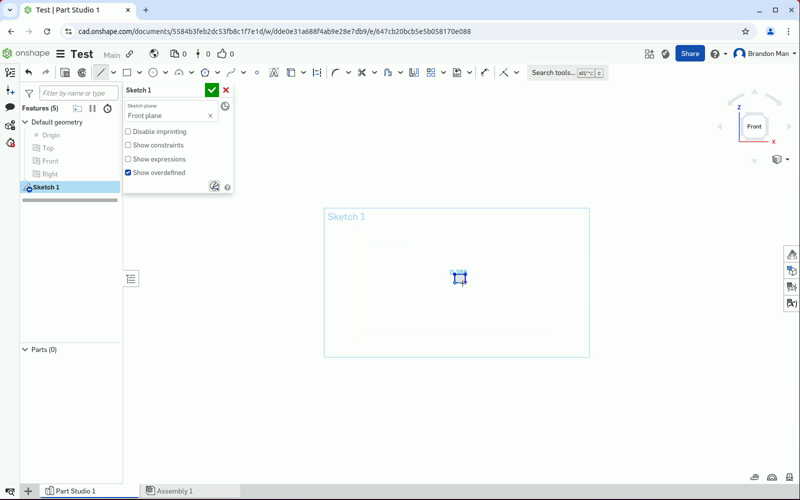
scroll(6)
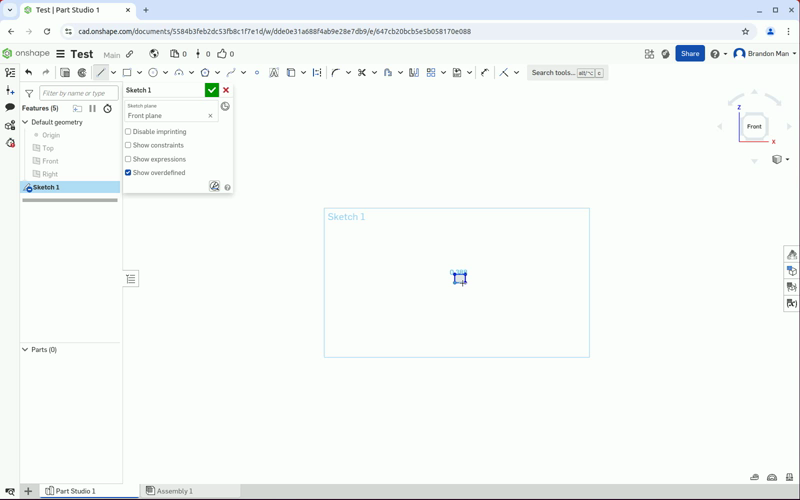
scroll(6)
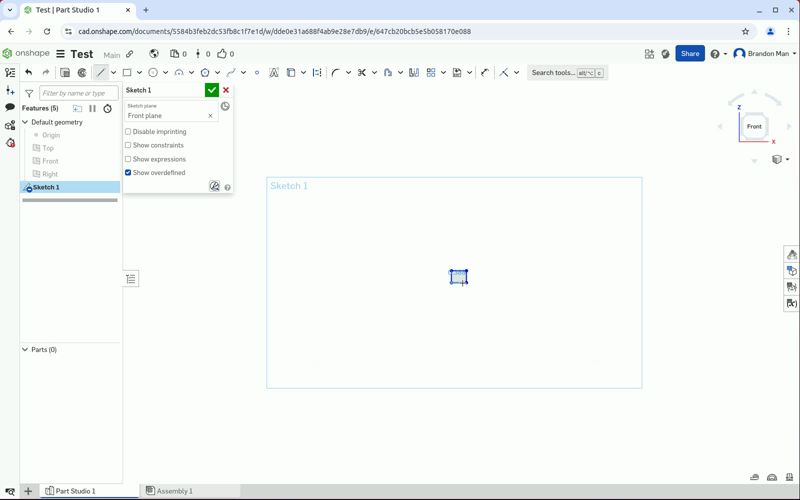
scroll(6)
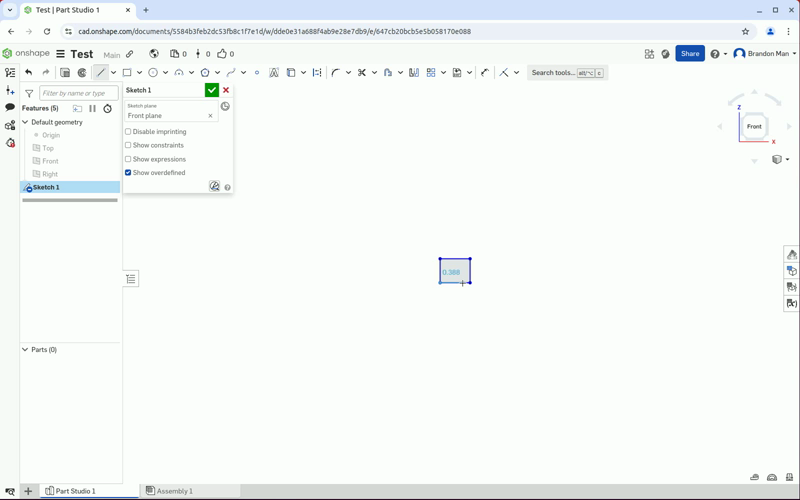
click(462, 282)
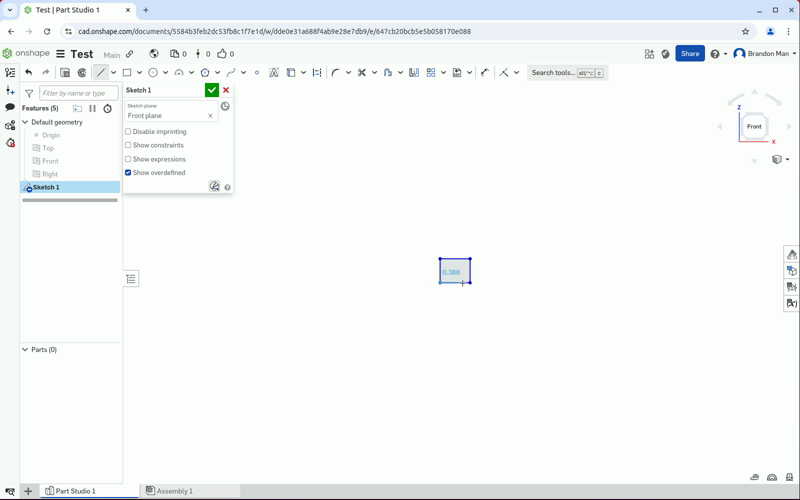
scroll(-6)
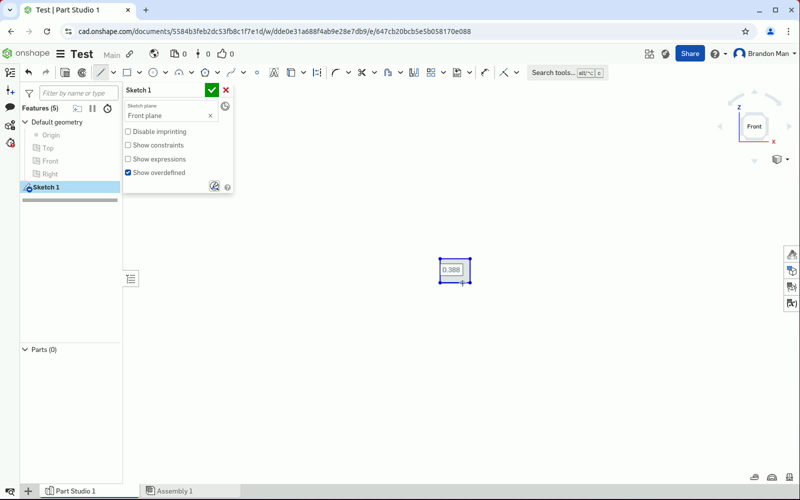
scroll(-6)
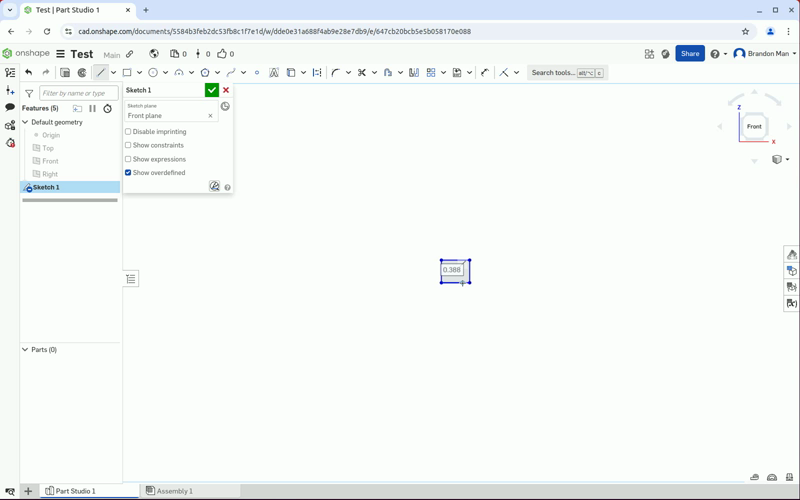
scroll(-6)
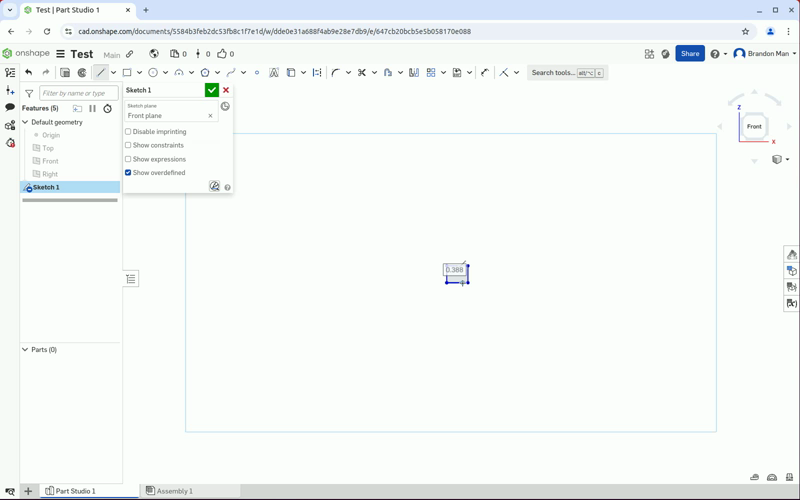
scroll(-6)
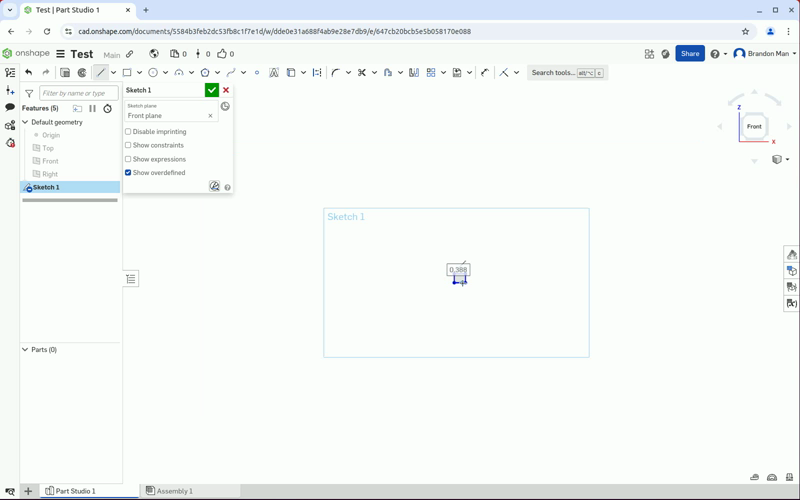
scroll(-6)
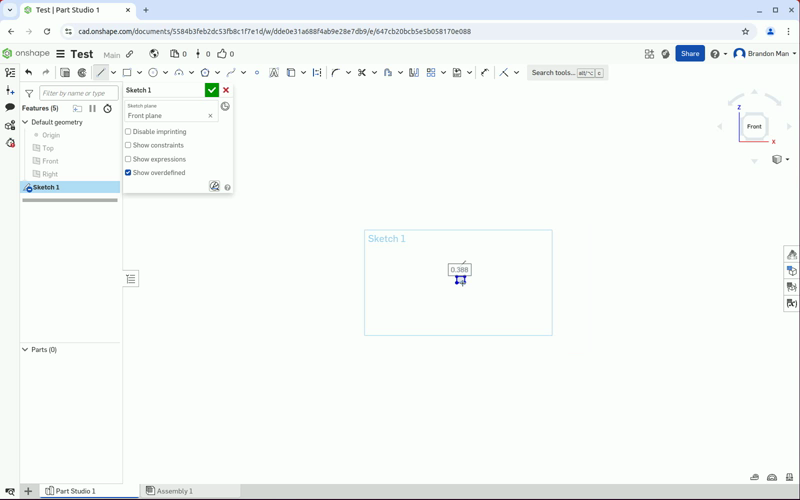
scroll(-6)
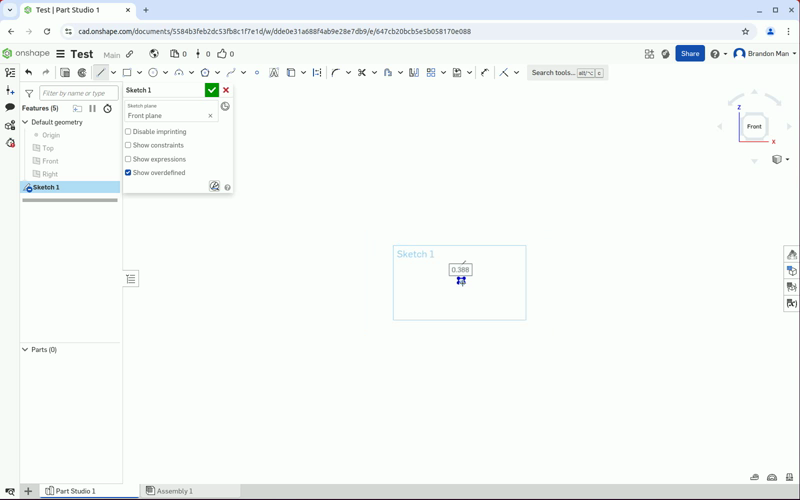
scroll(-6)
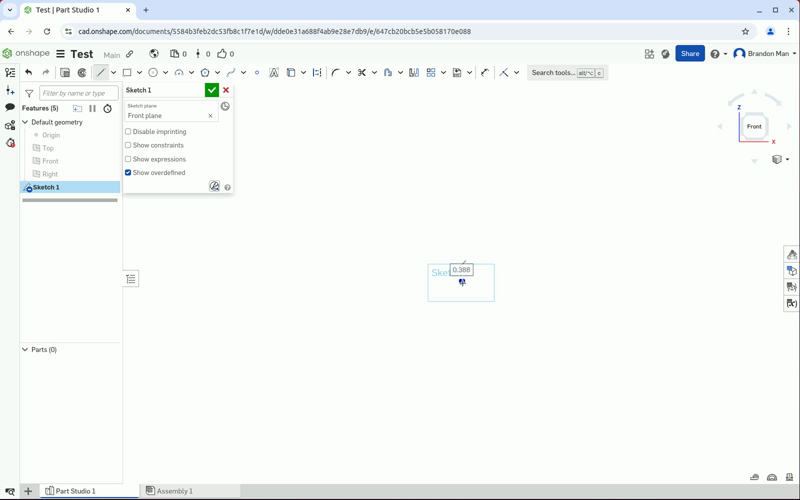
key_up(shift)
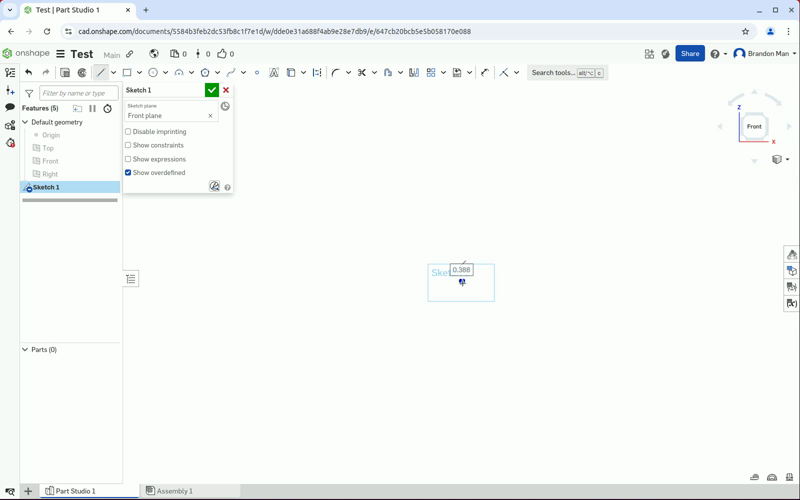
key_down(shift)
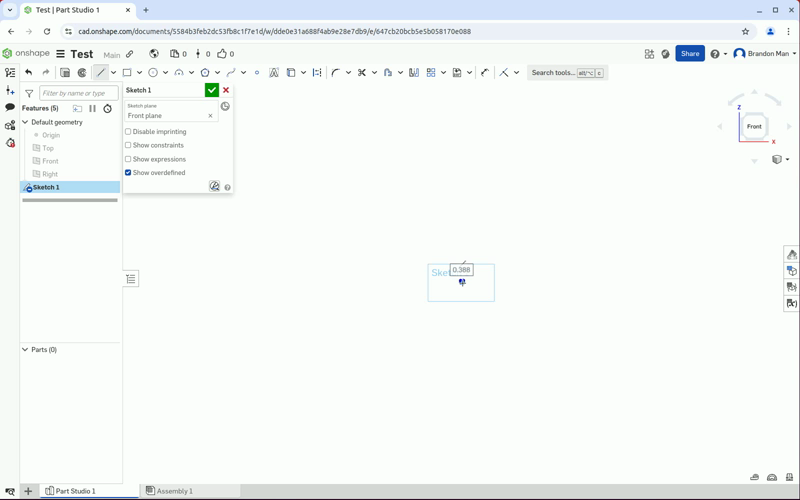
mouse_move(492, 282)
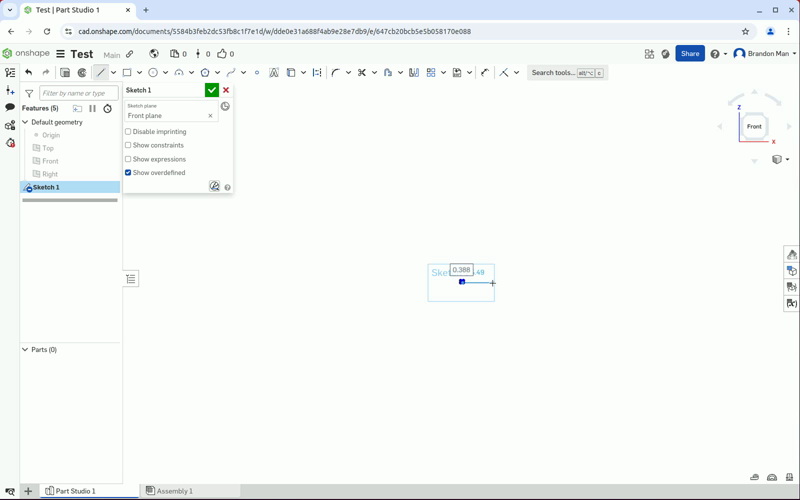
mouse_move(462, 280)
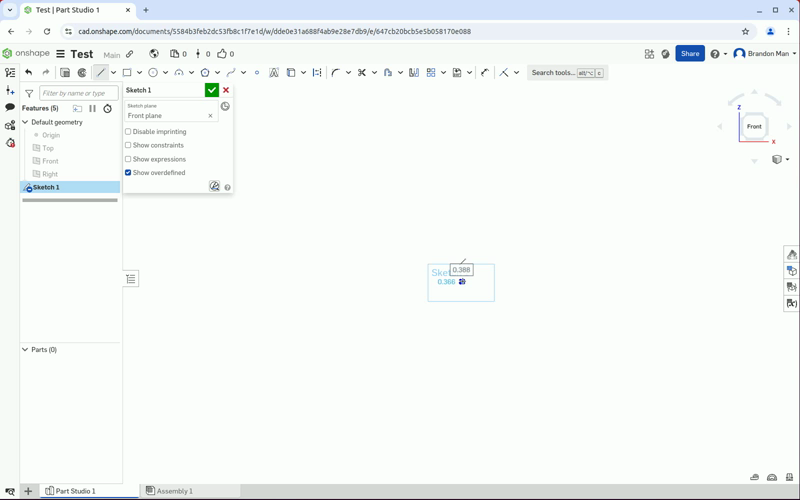
scroll(6)
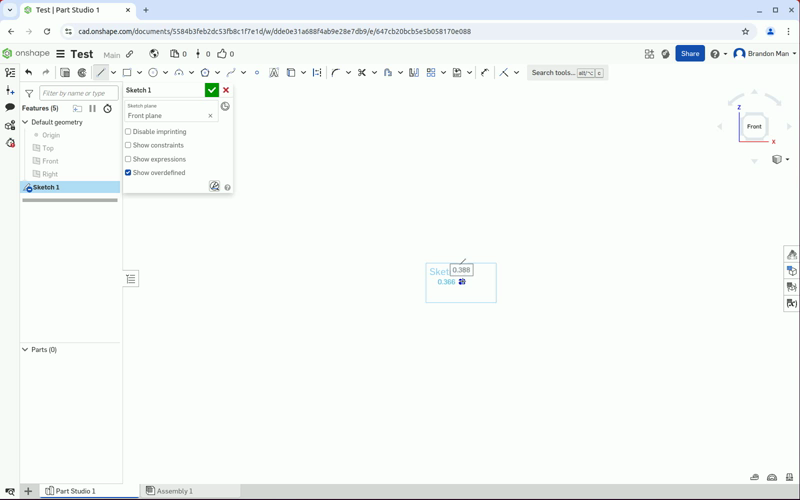
scroll(6)
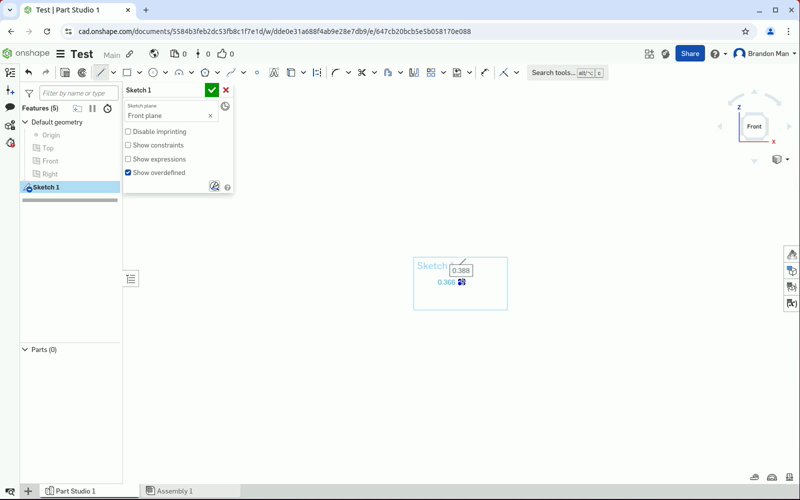
scroll(6)
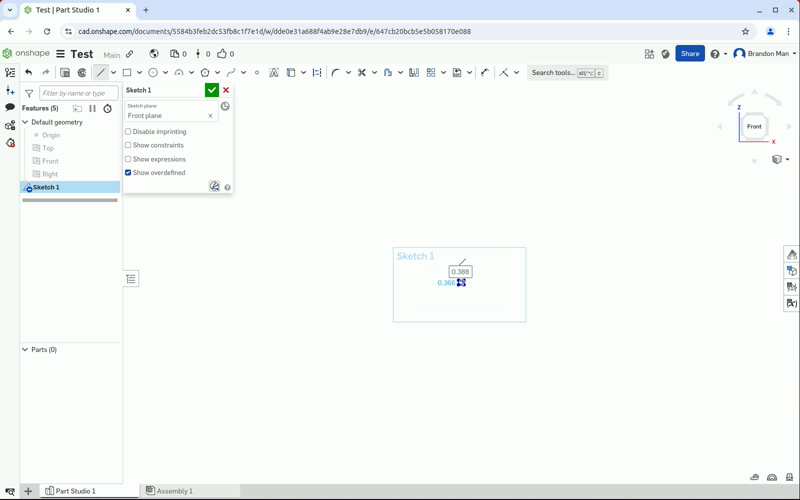
scroll(6)
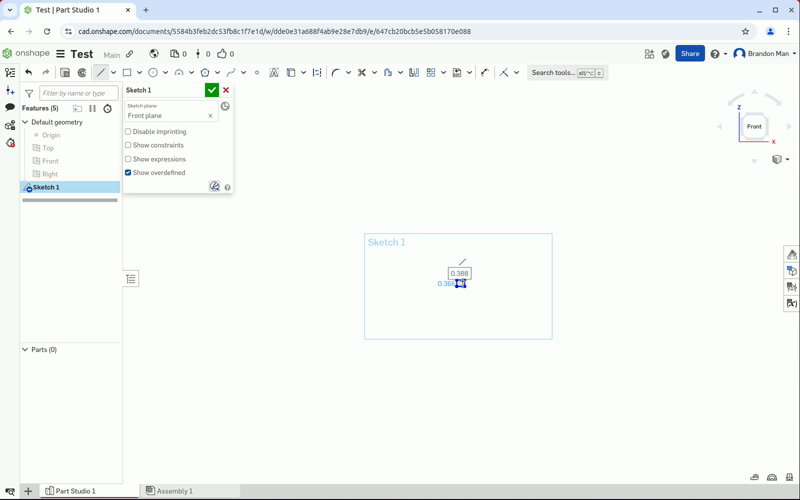
scroll(6)
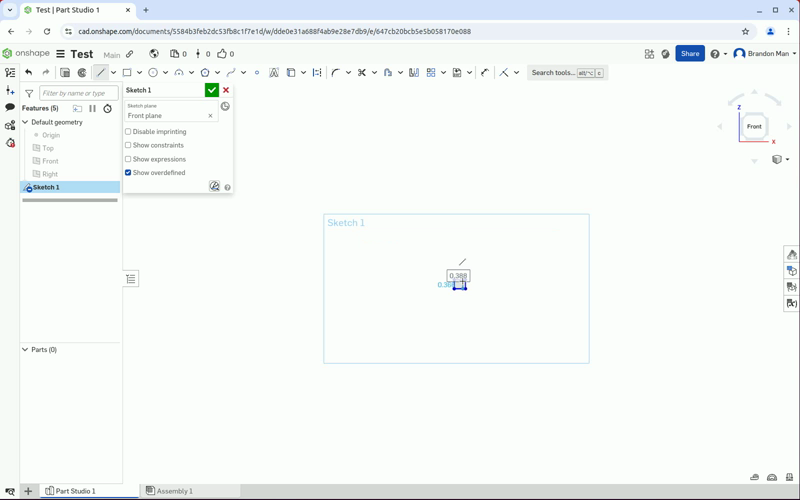
scroll(6)
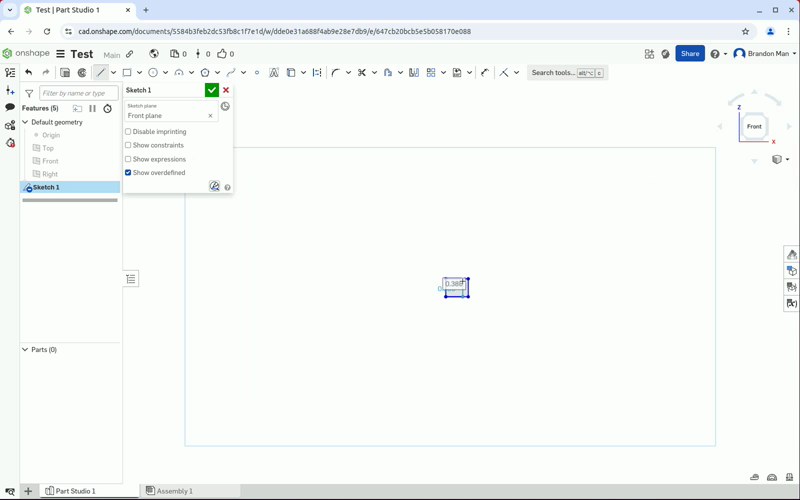
scroll(6)
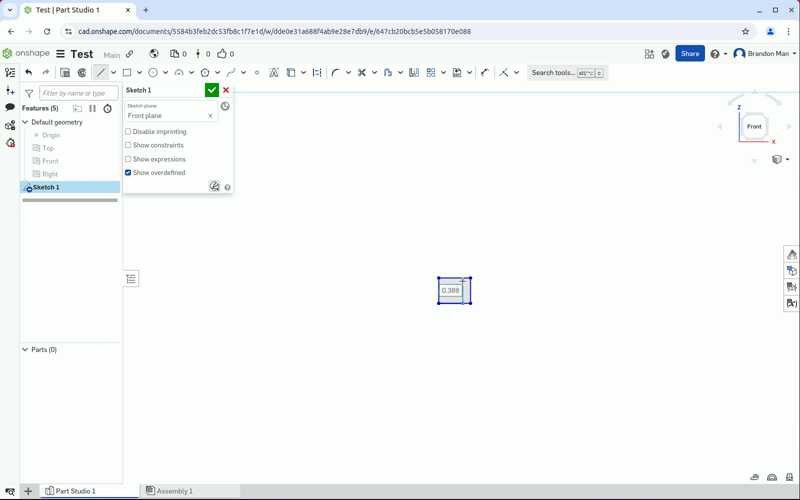
click(462, 280)
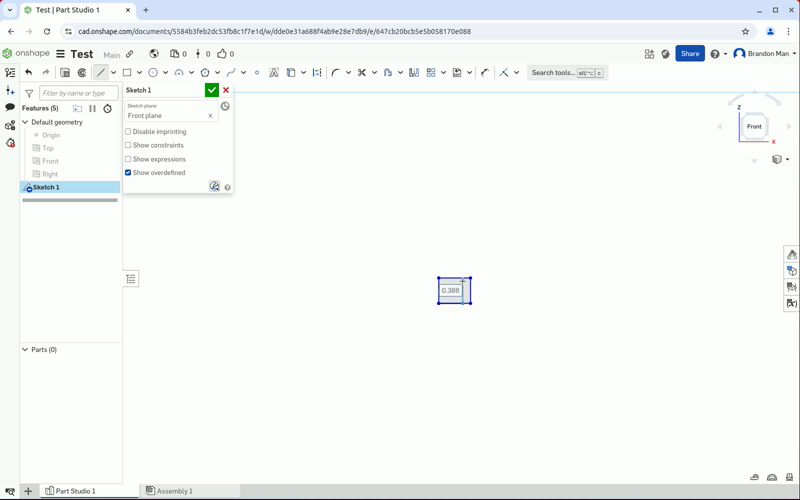
scroll(-6)
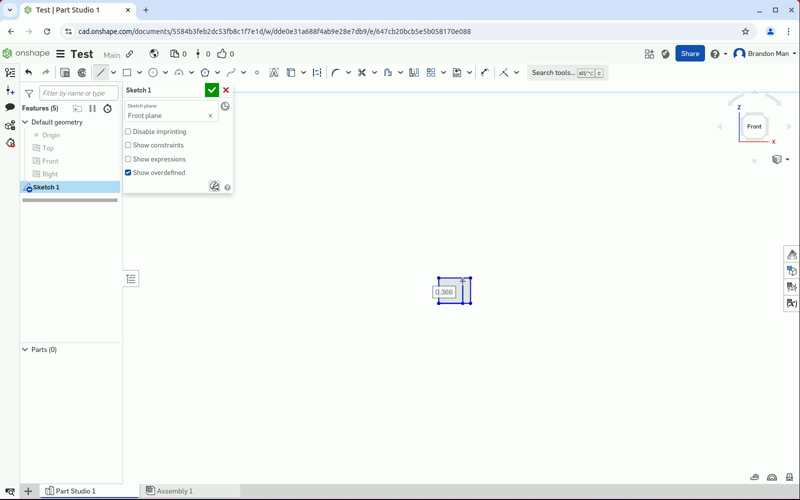
scroll(-6)
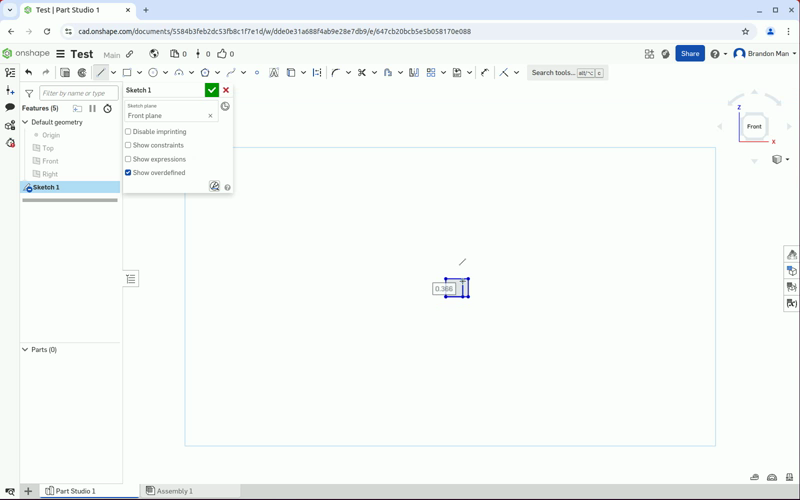
scroll(-6)
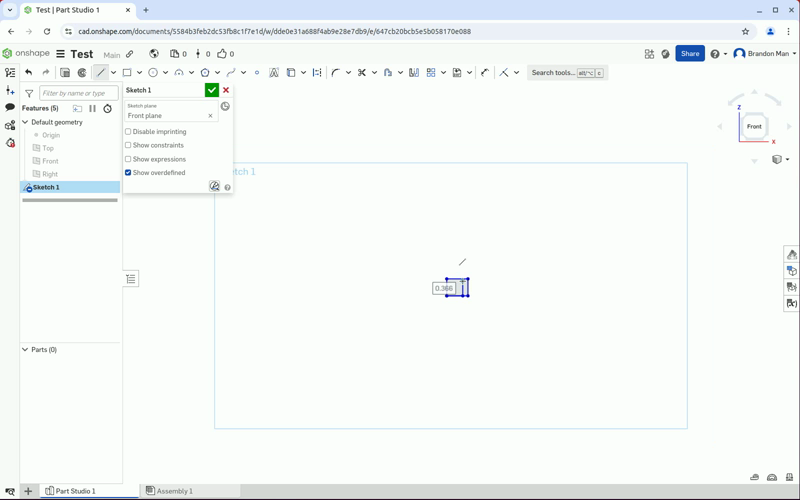
scroll(-6)
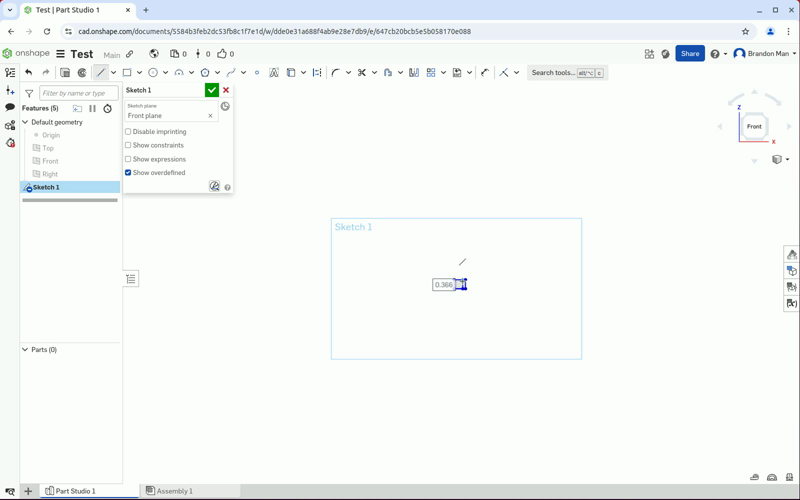
scroll(-6)
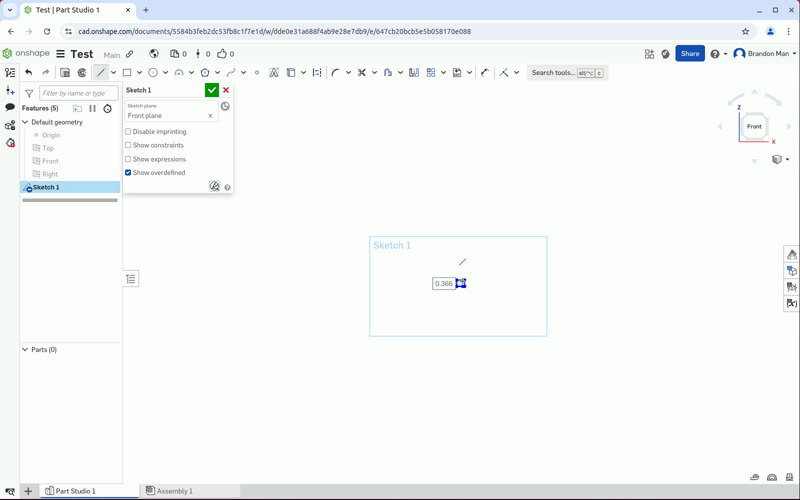
scroll(-6)
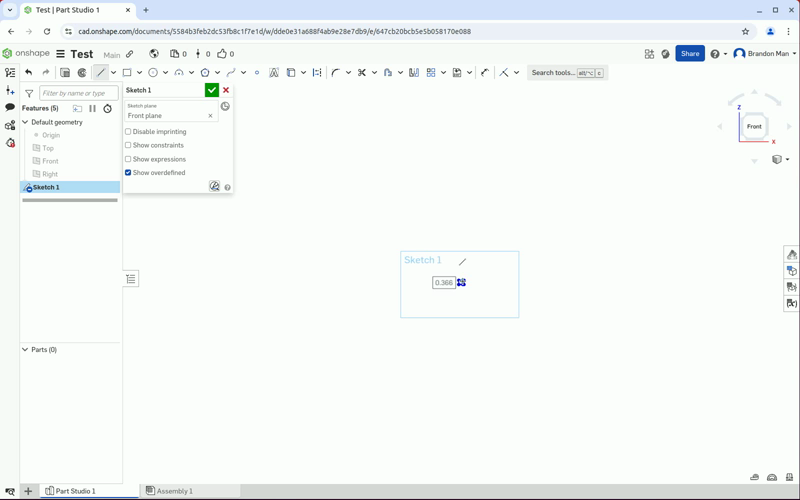
scroll(-6)
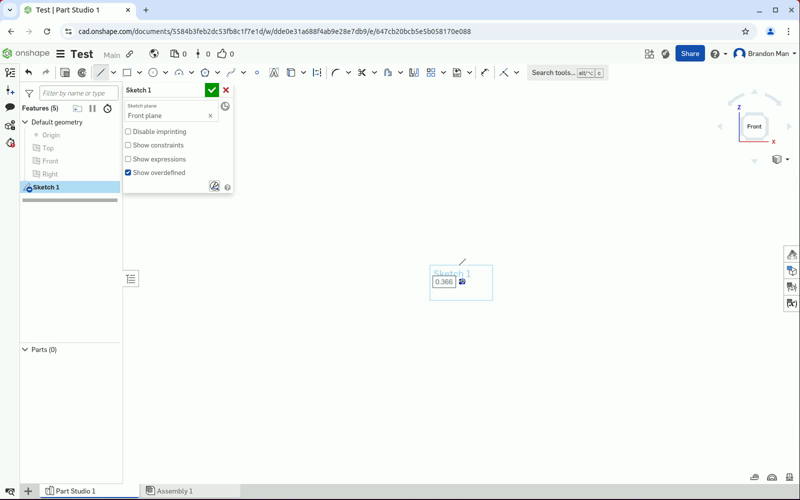
key_up(shift)
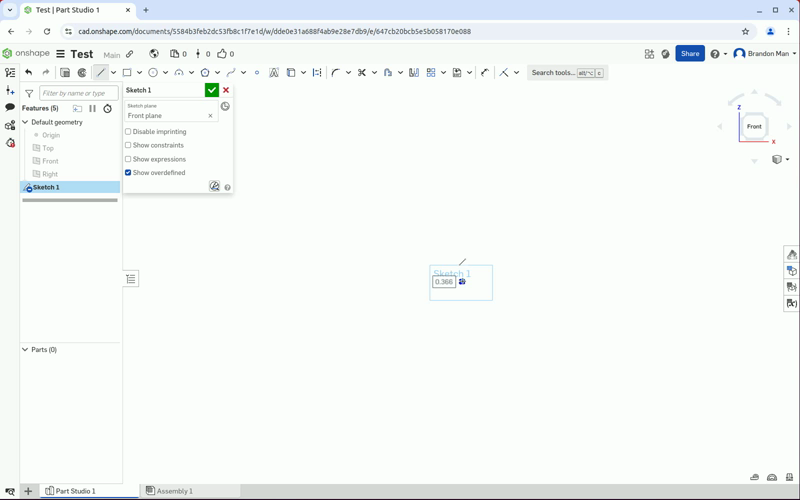
key_down(shift)
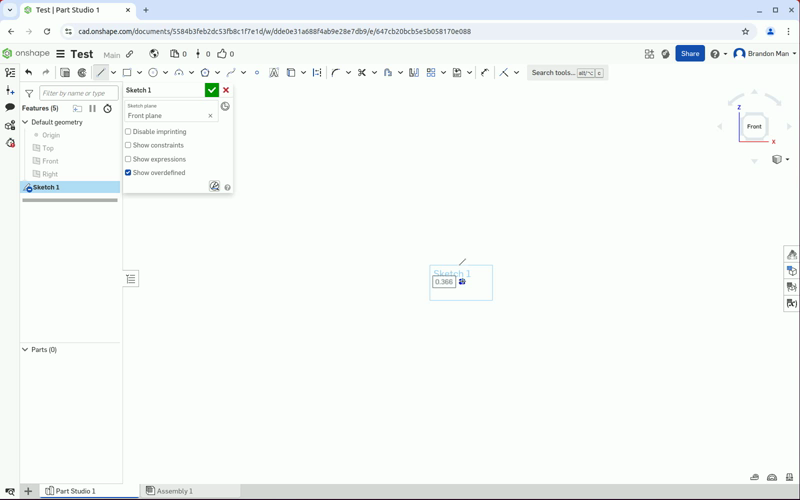
mouse_move(492, 280)
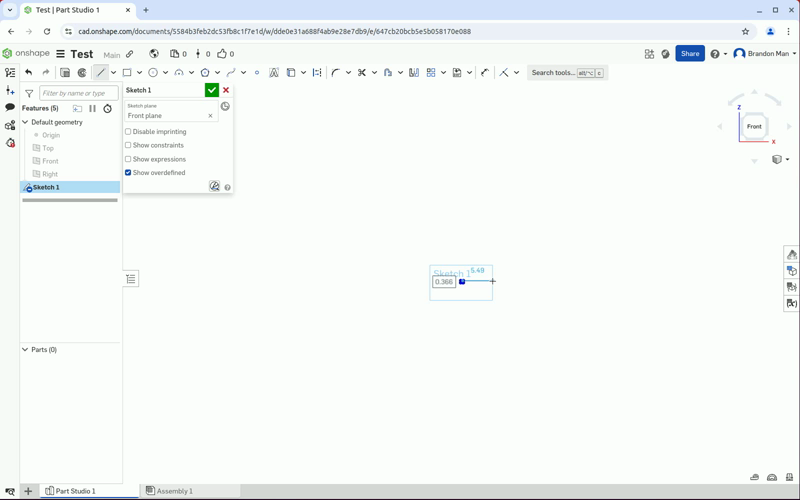
mouse_move(460, 280)
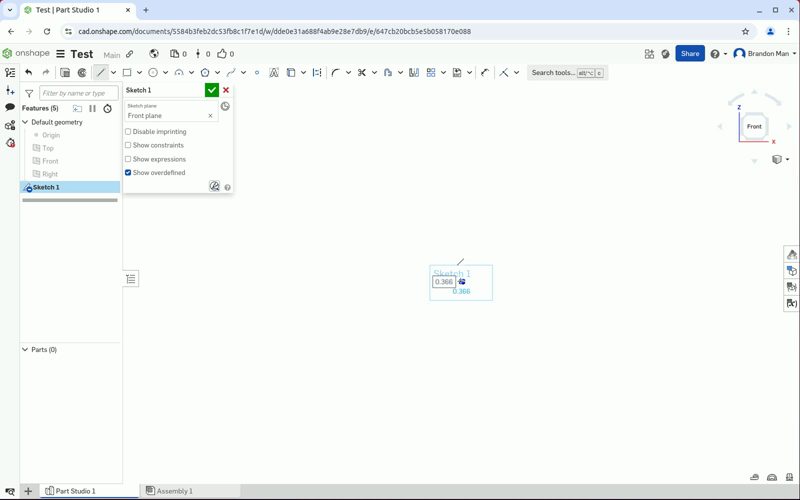
scroll(6)
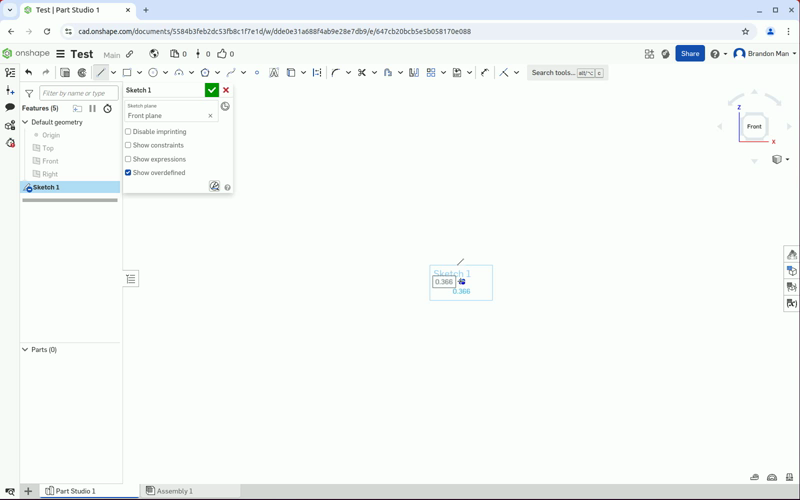
scroll(6)
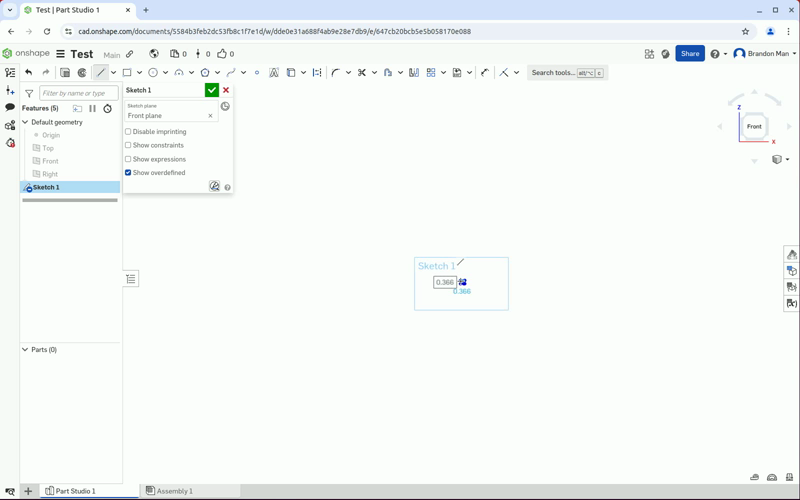
scroll(6)
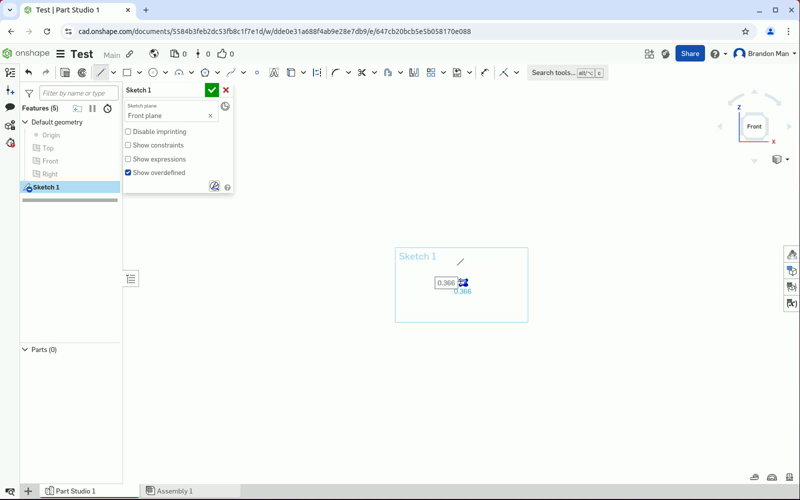
scroll(6)
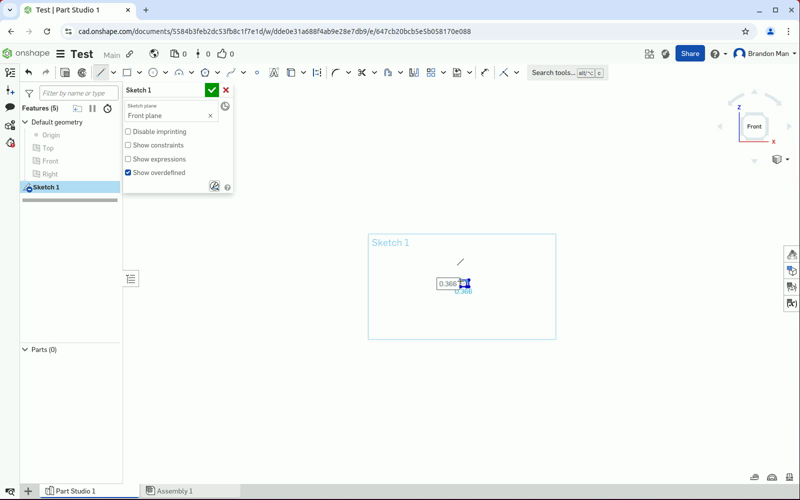
scroll(6)
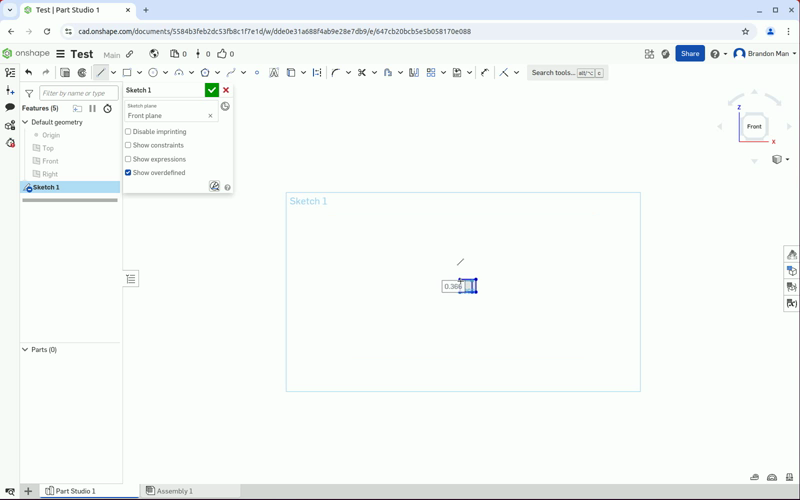
scroll(6)
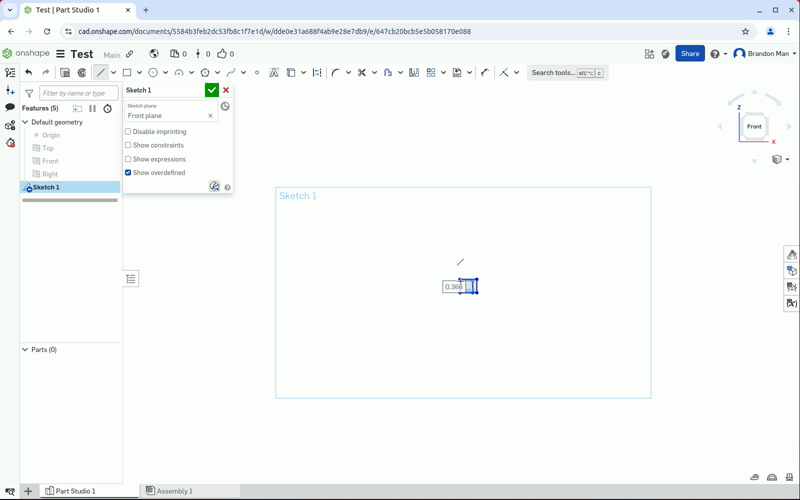
scroll(6)
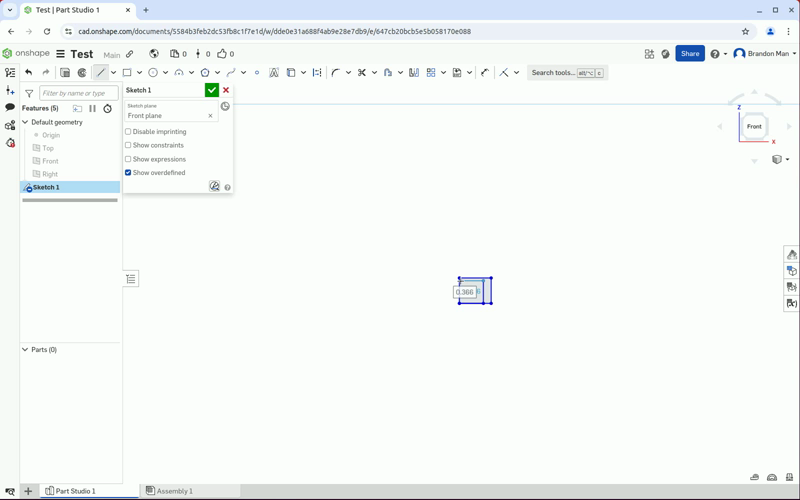
click(460, 280)
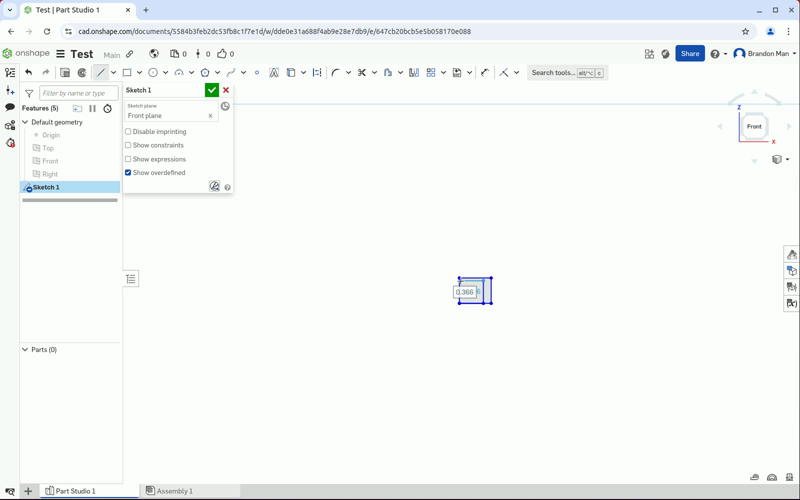
scroll(-6)
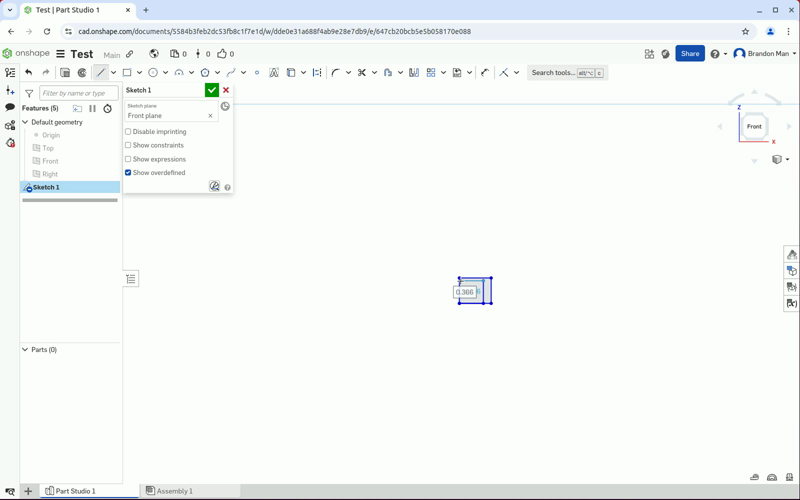
scroll(-6)
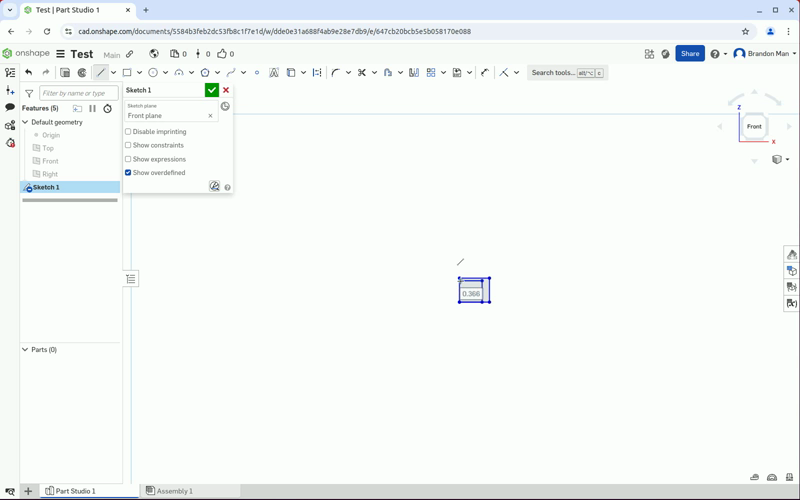
scroll(-6)
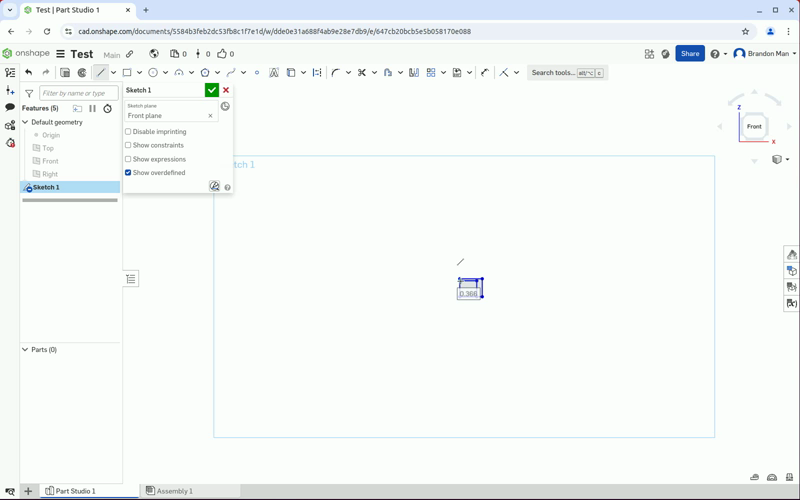
scroll(-6)
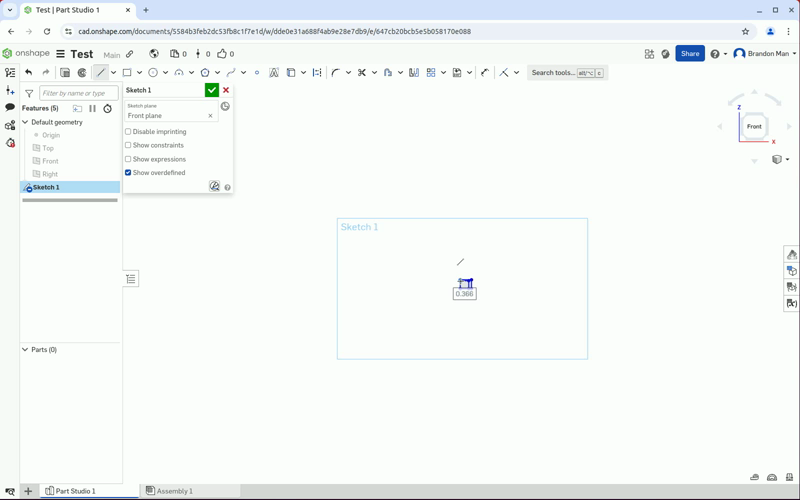
scroll(-6)
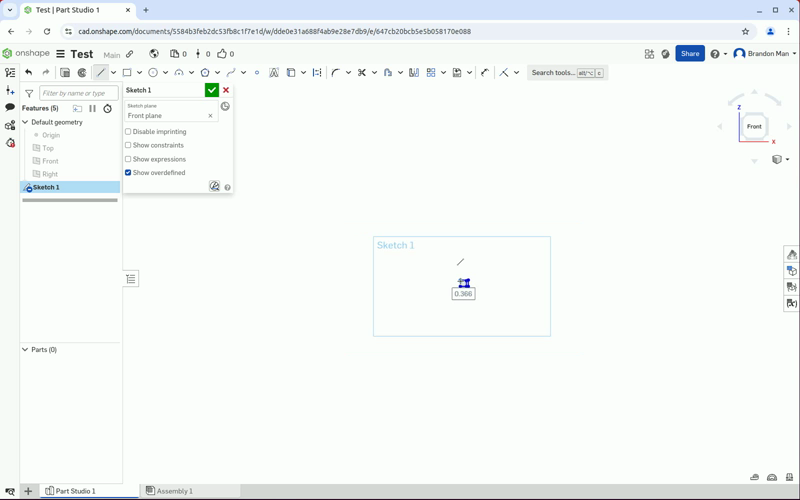
scroll(-6)
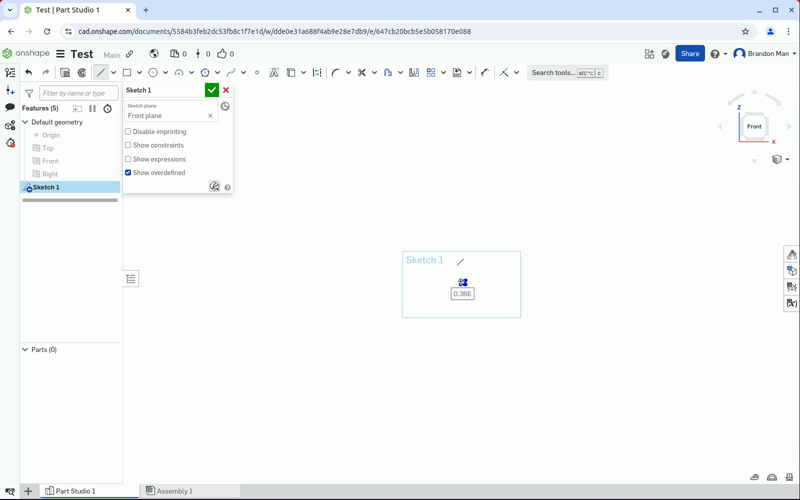
scroll(-6)
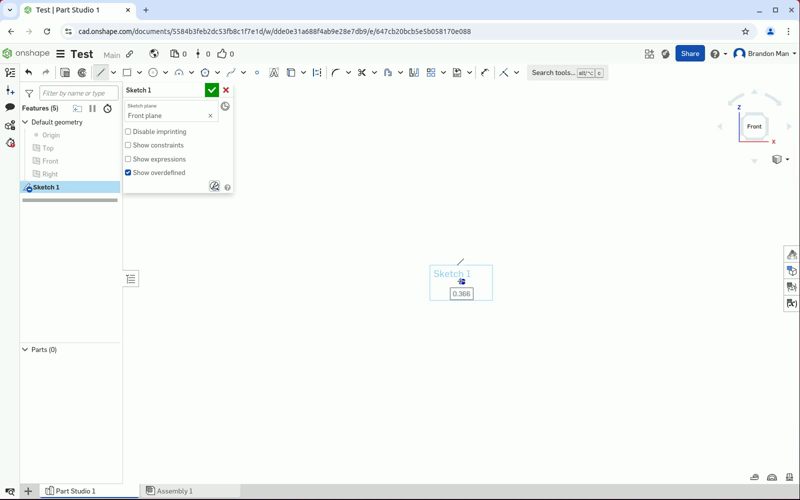
key_up(shift)
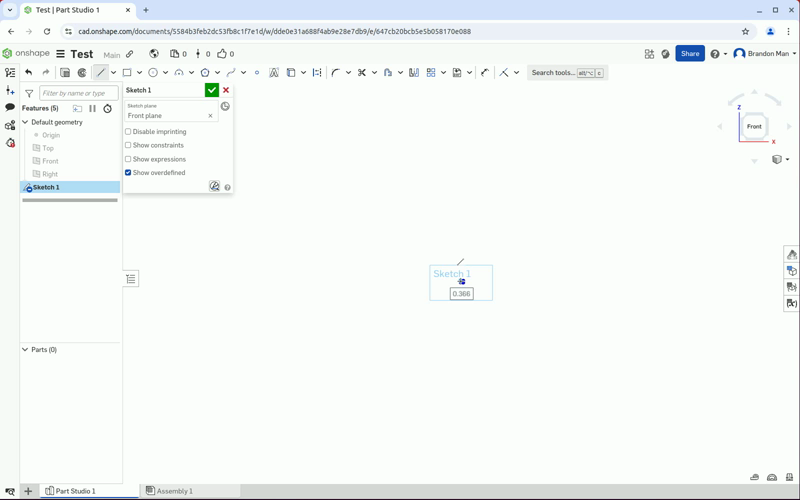
mouse_move(490, 280)
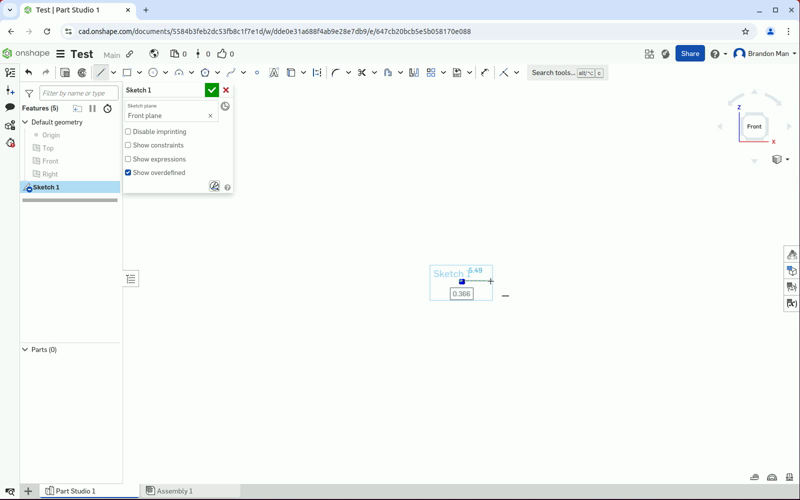
key_down(shift)
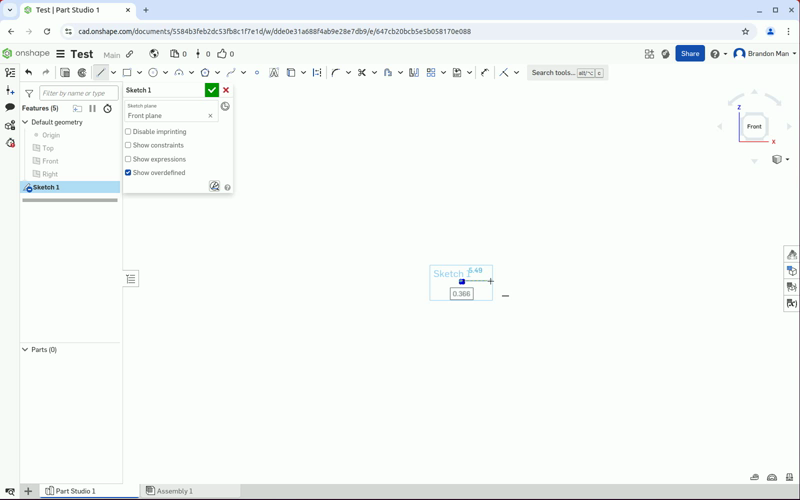
mouse_move(460, 282)
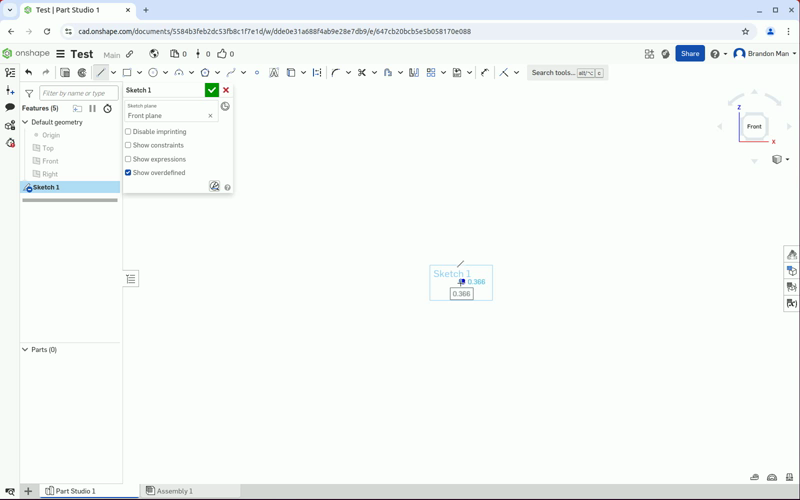
scroll(6)
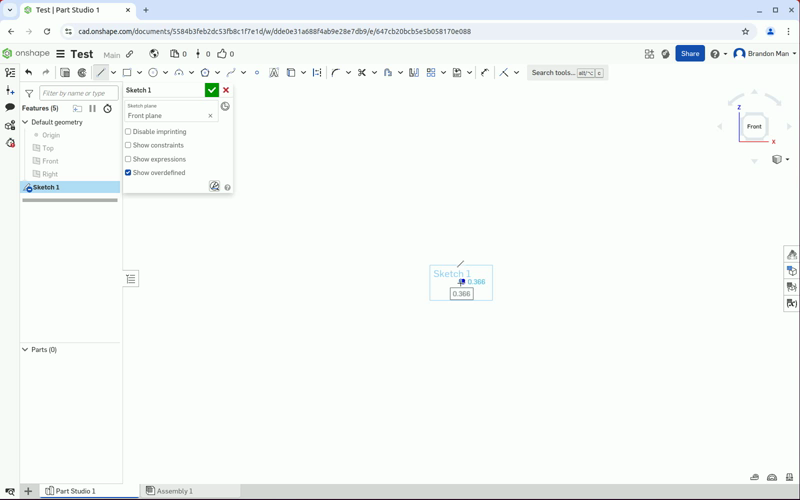
scroll(6)
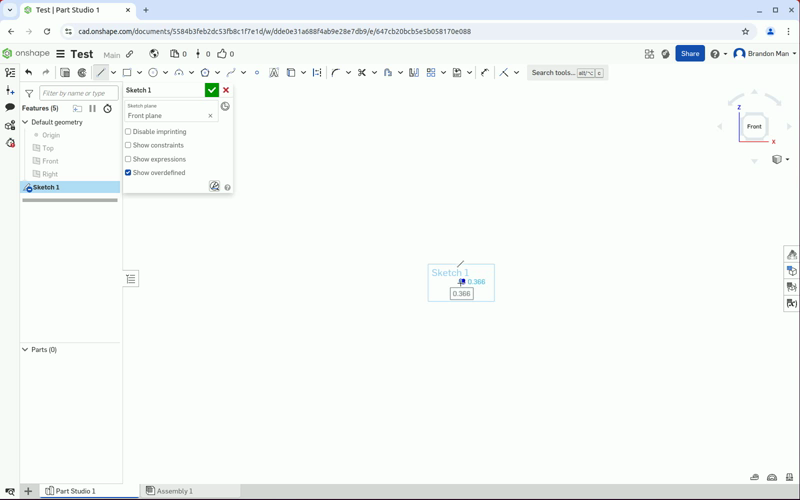
scroll(6)
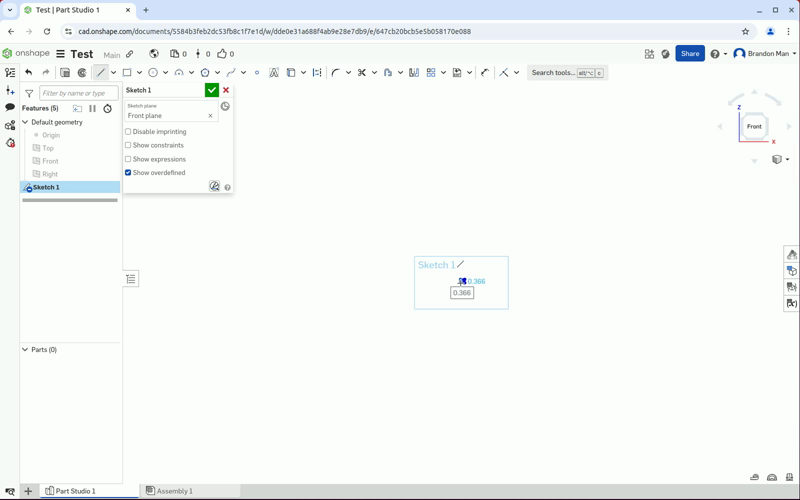
scroll(6)
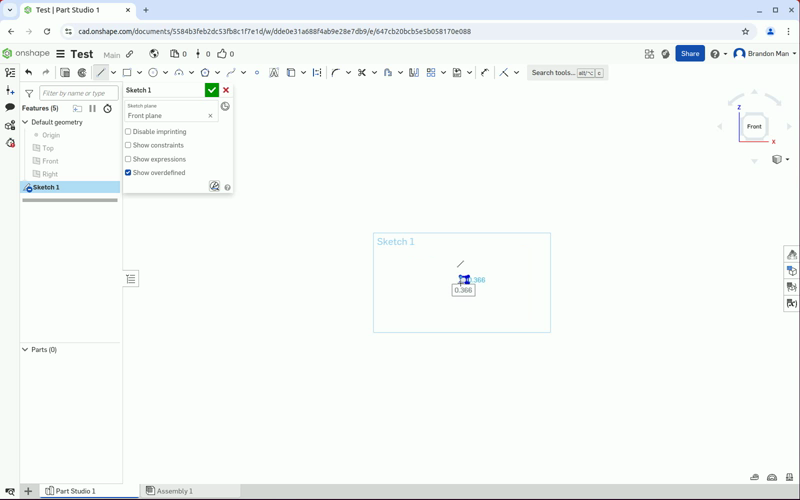
scroll(6)
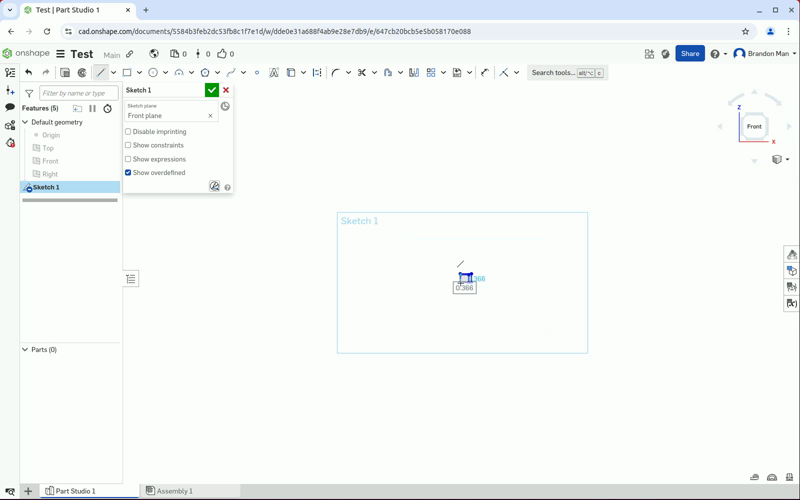
scroll(6)
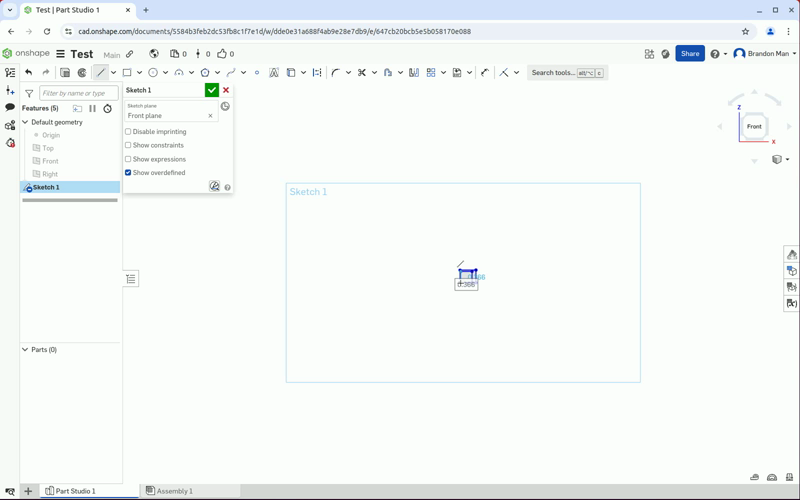
scroll(6)
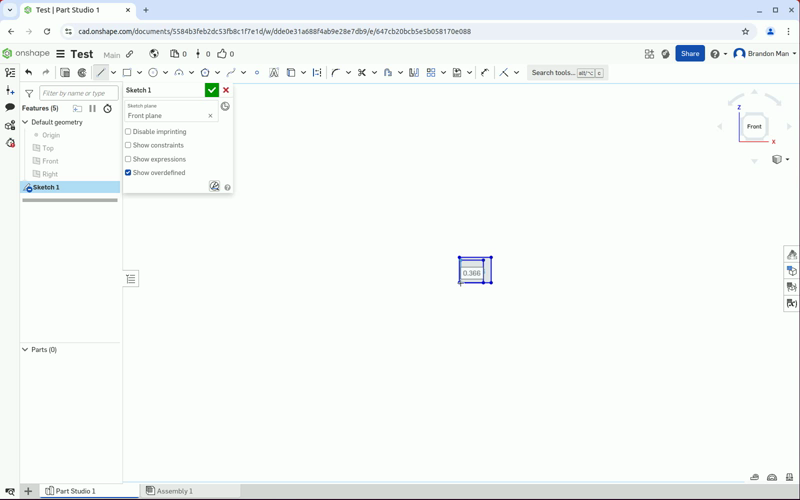
key_up(shift)
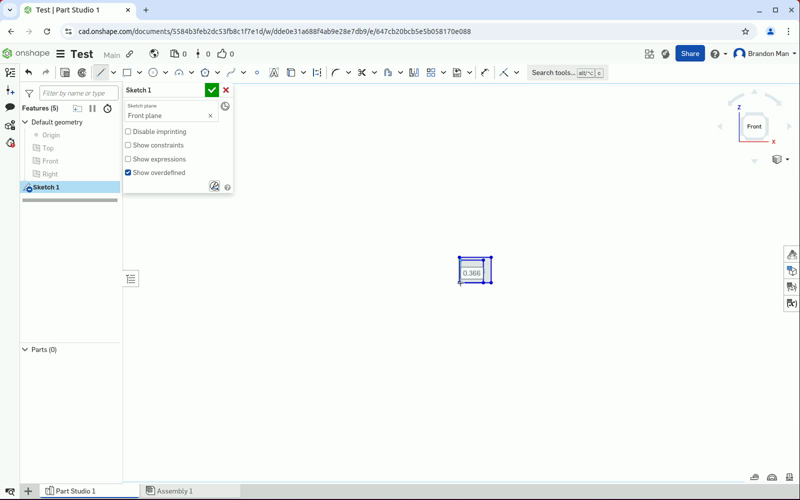
click(460, 282)
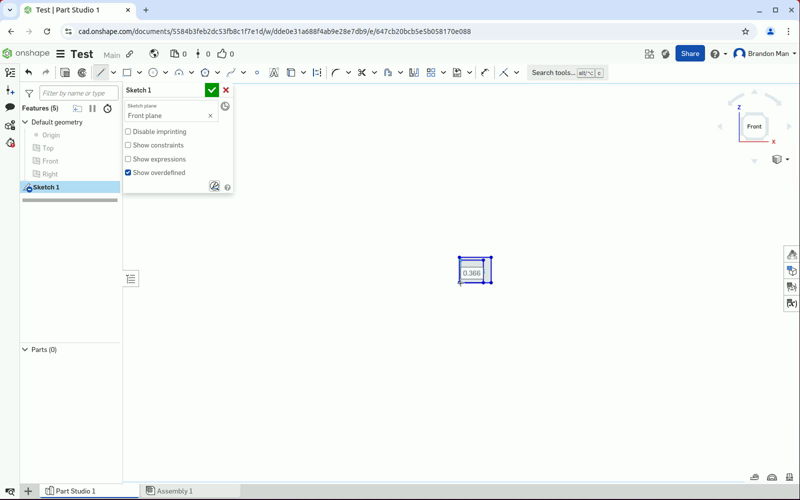
scroll(-6)
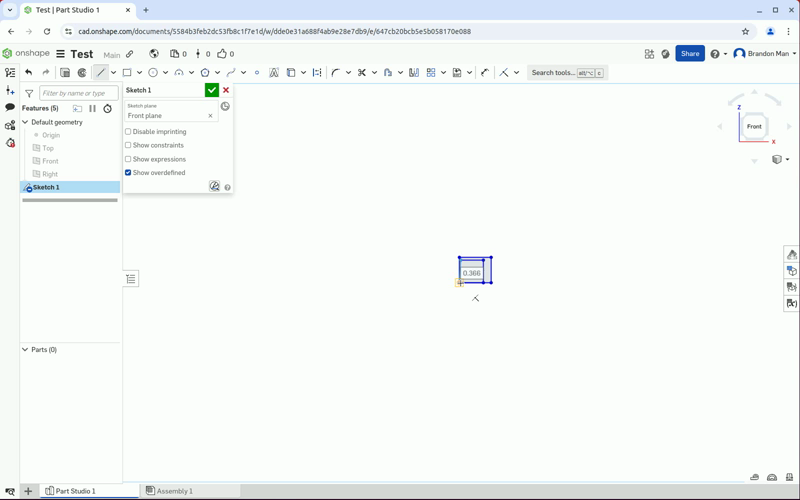
scroll(-6)
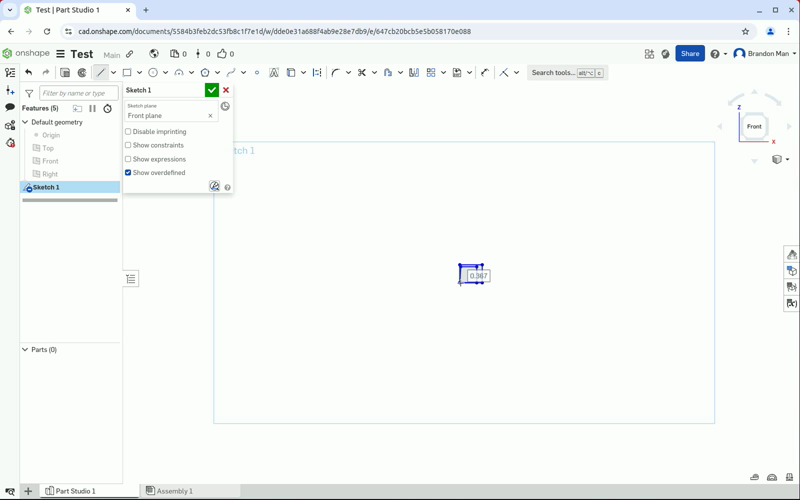
scroll(-6)
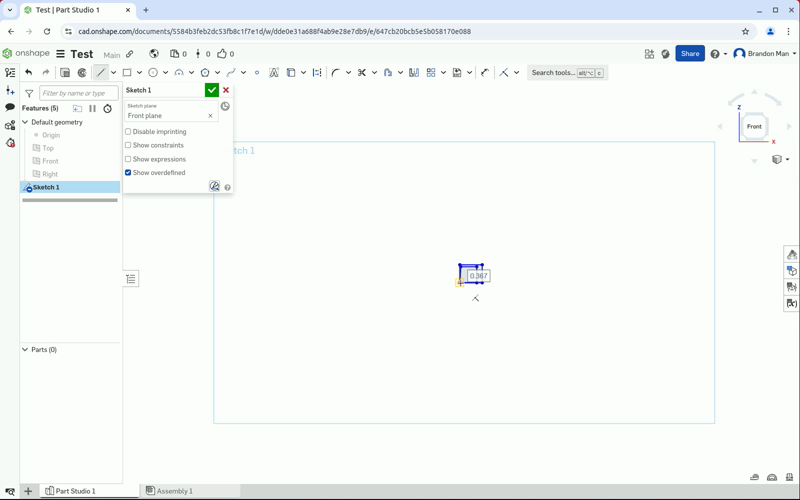
scroll(-6)
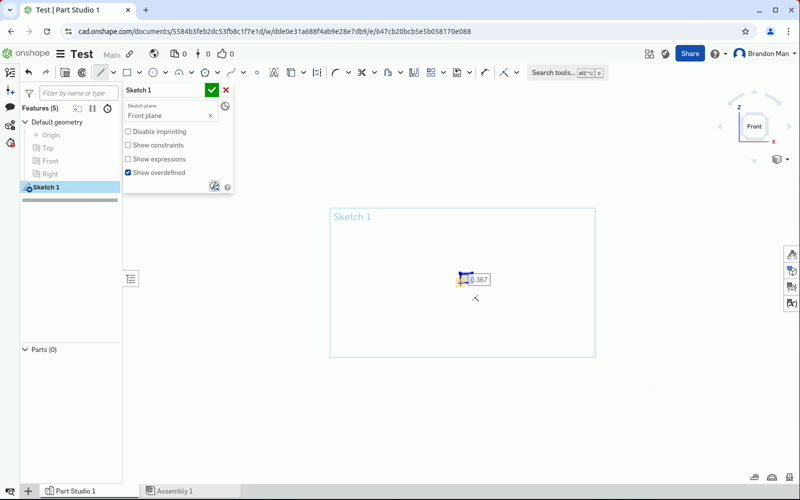
scroll(-6)
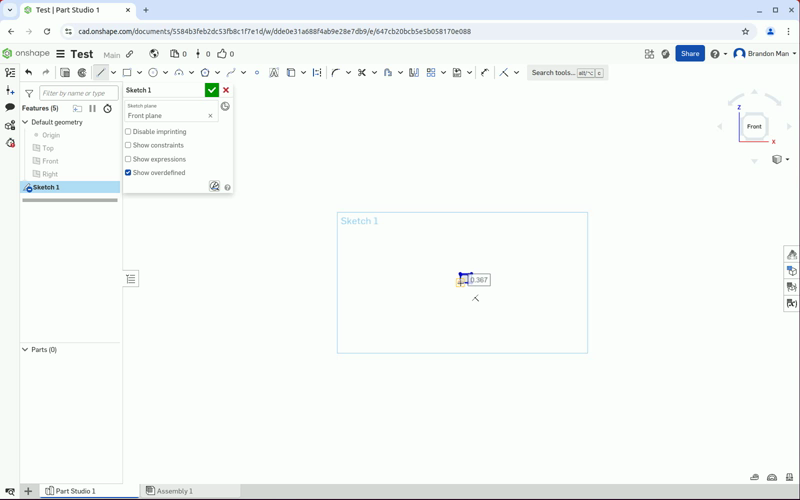
scroll(-6)
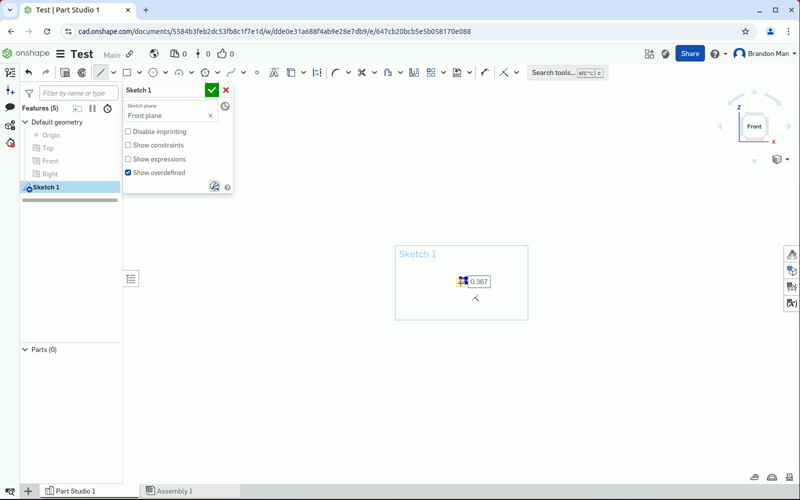
scroll(-6)
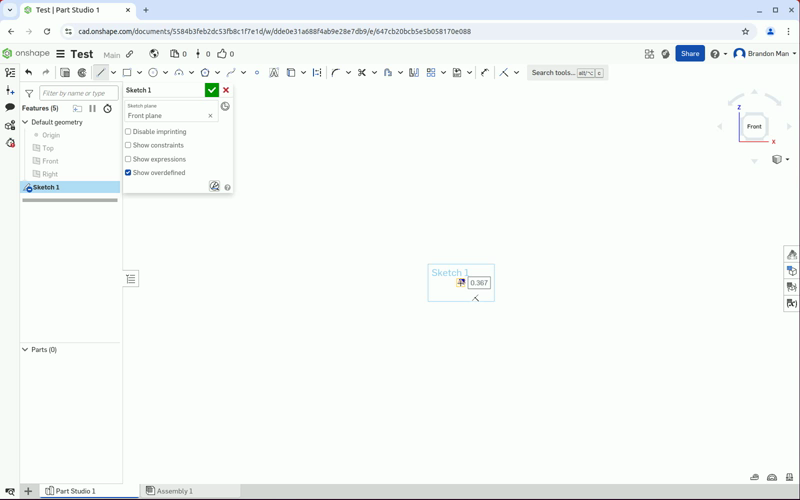
key(esc)
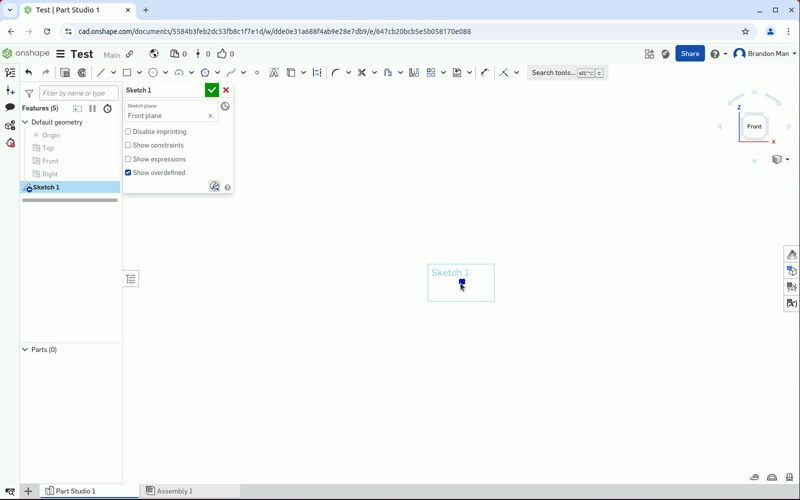
mouse_move(462, 280)
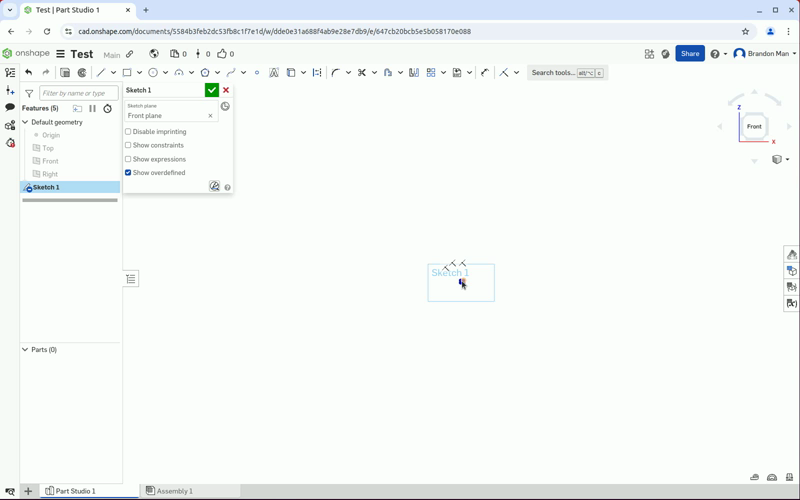
scroll(6)
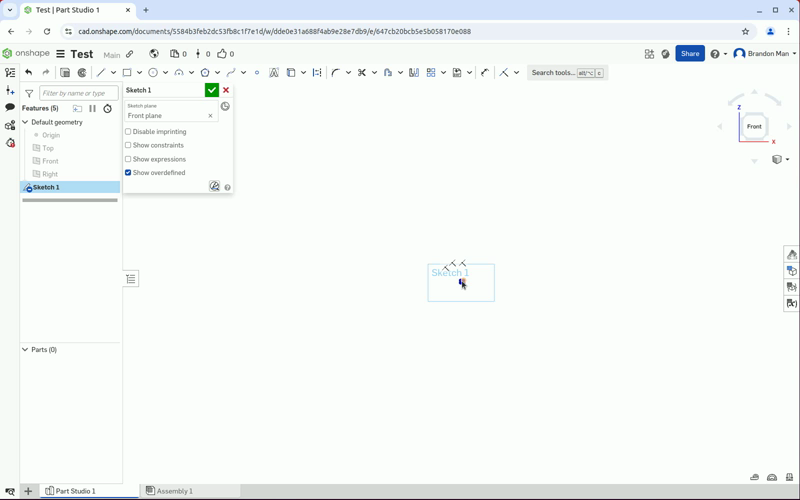
scroll(6)
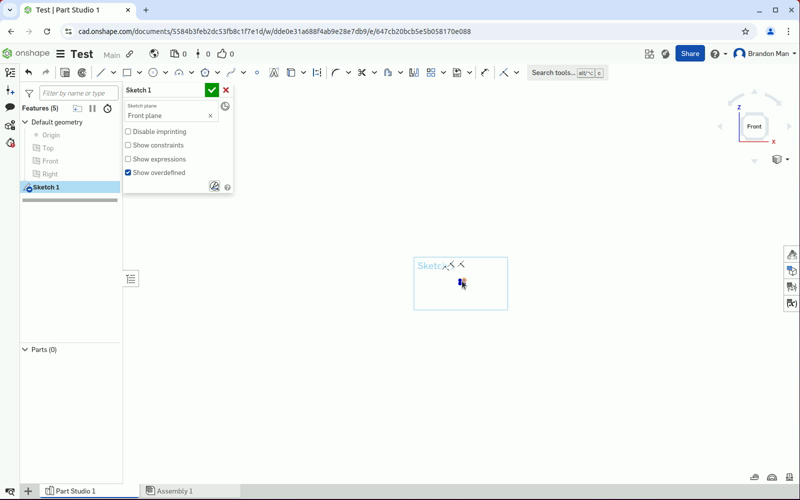
scroll(6)
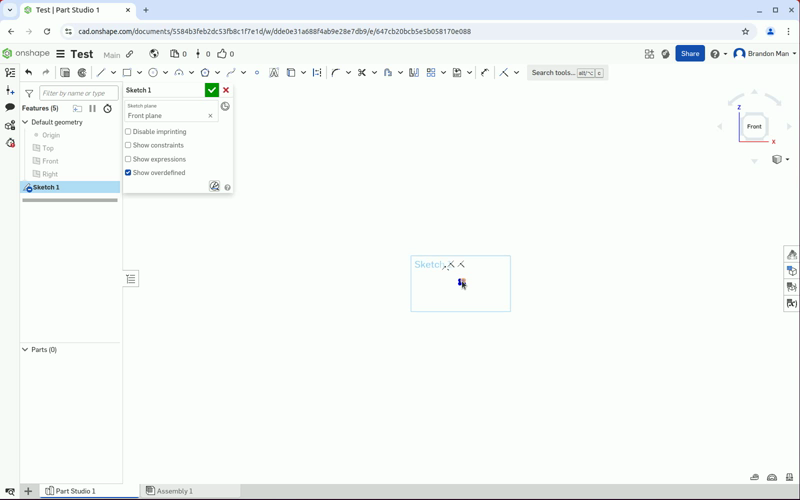
scroll(6)
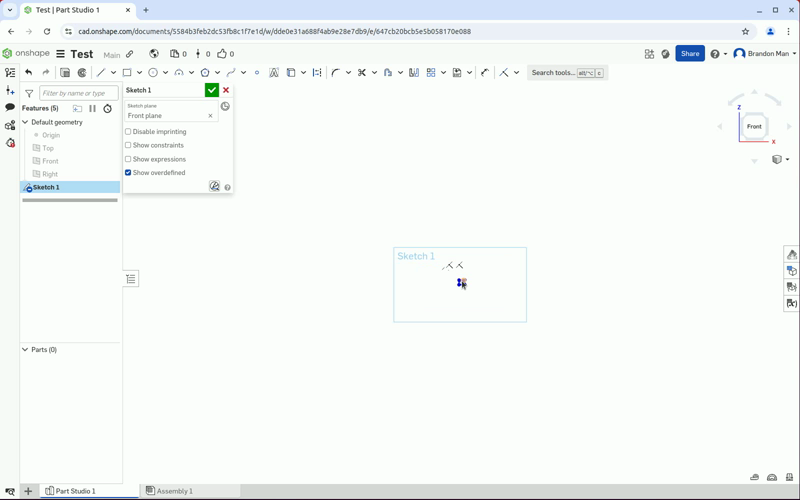
scroll(6)
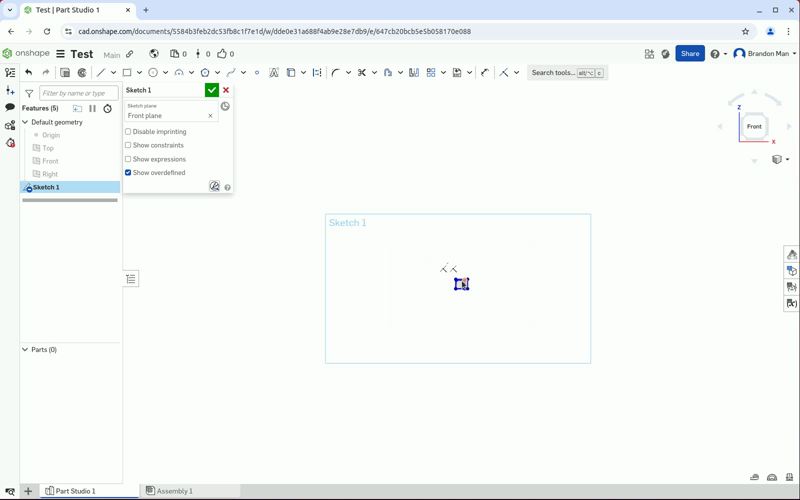
scroll(6)
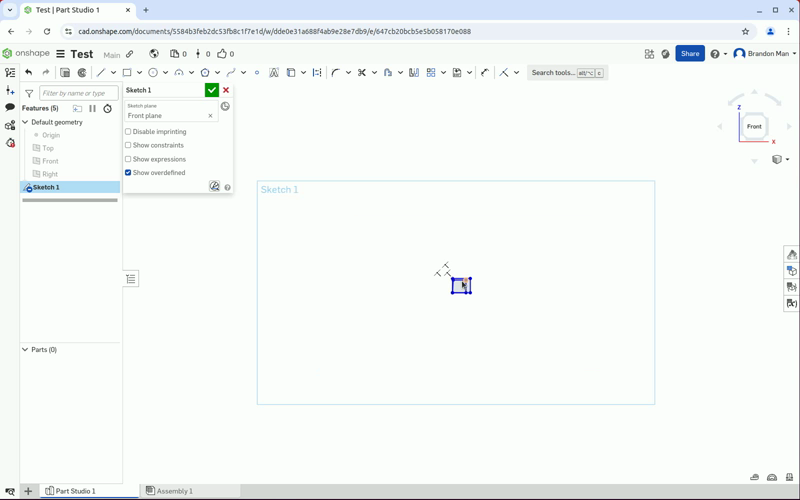
scroll(6)
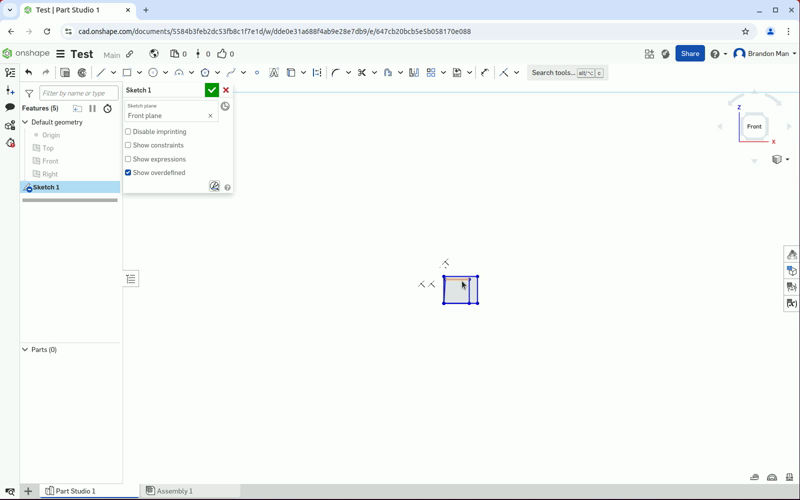
click(462, 280)
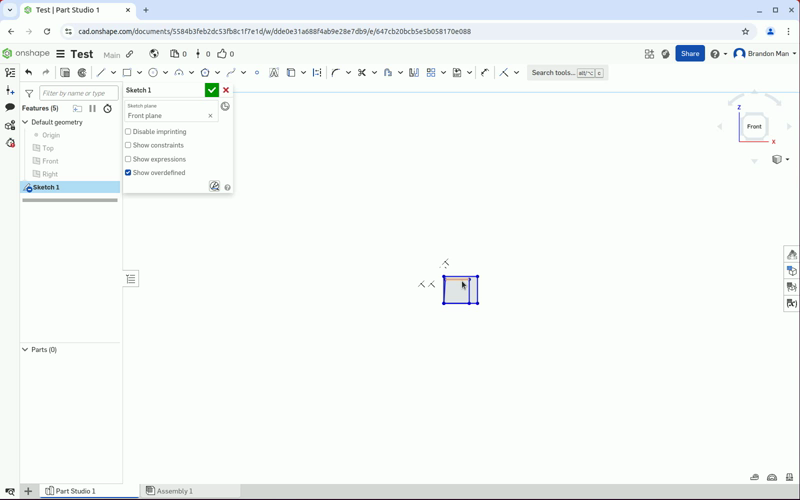
scroll(-6)
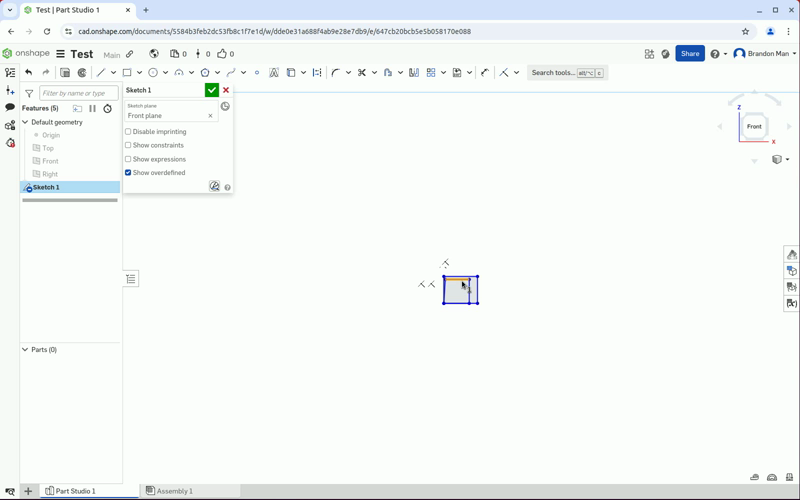
scroll(-6)
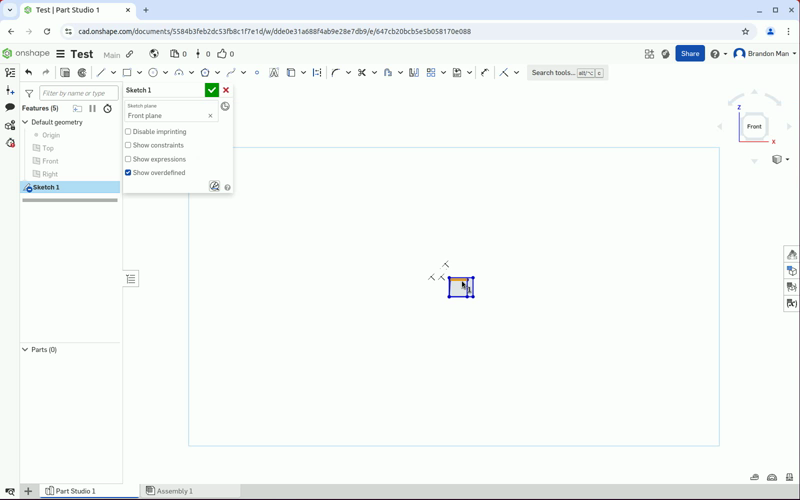
scroll(-6)
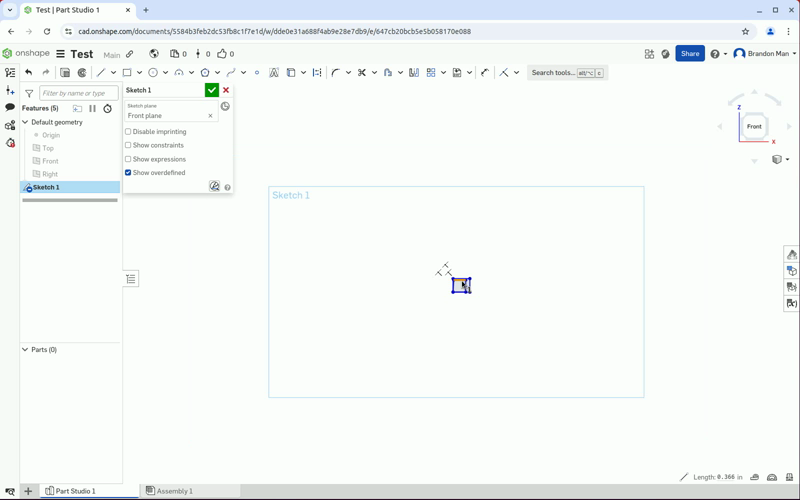
scroll(-6)
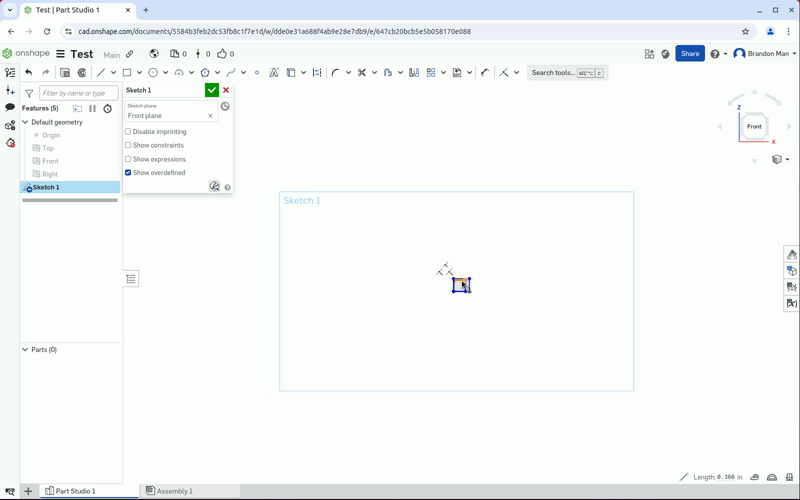
scroll(-6)
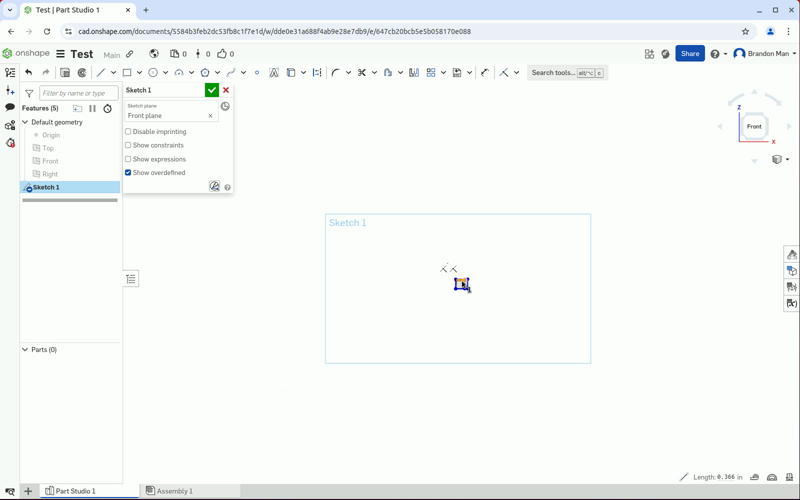
scroll(-6)
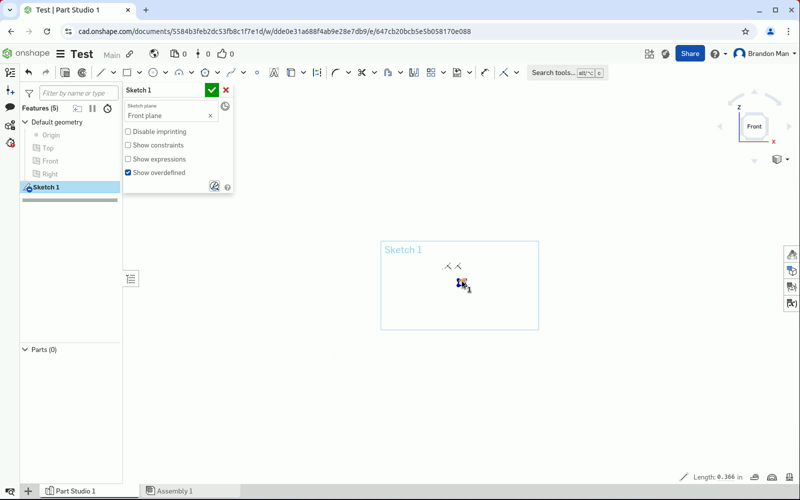
scroll(-6)
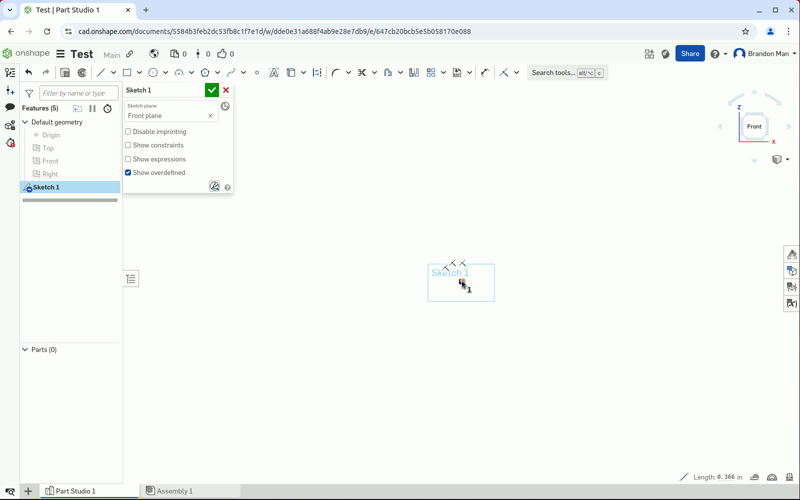
mouse_move(73, 352)
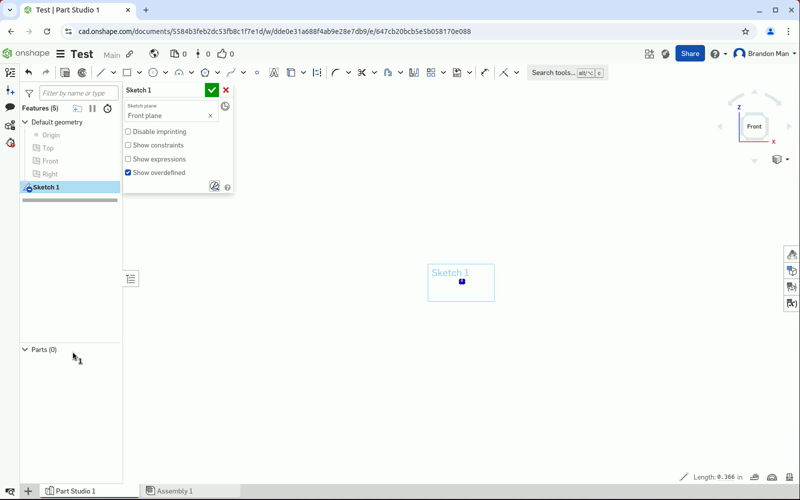
key(shift+y)
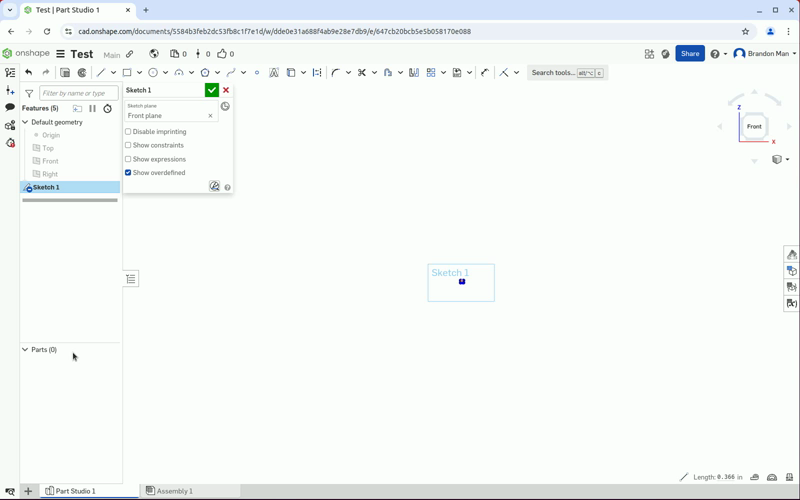
key(shift+e)
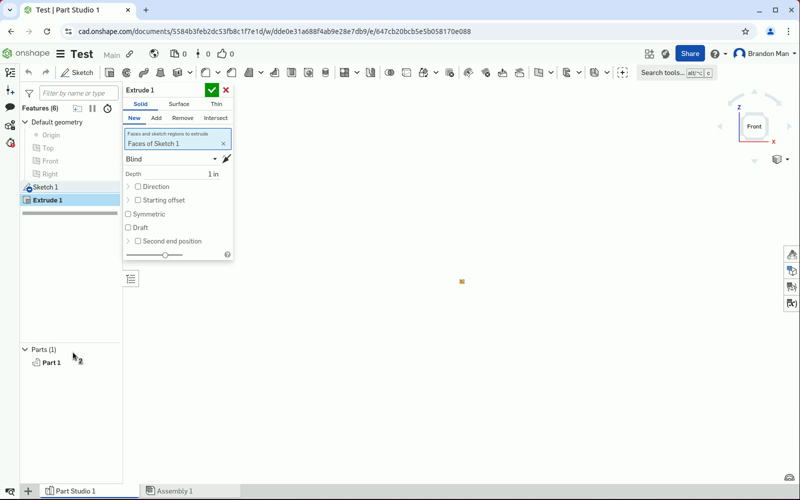
mouse_move(143, 106)
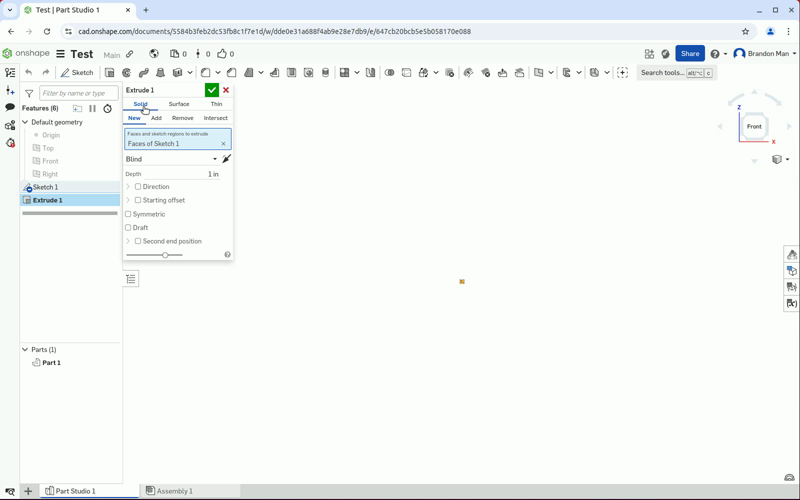
click(143, 106)
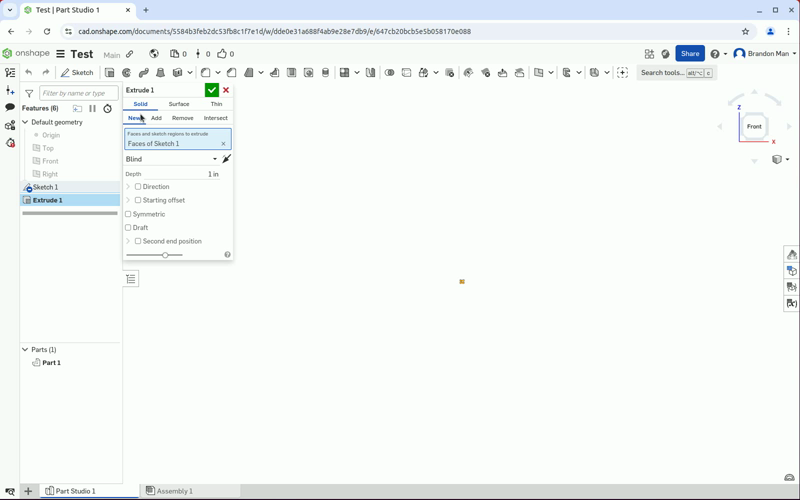
mouse_move(137, 120)
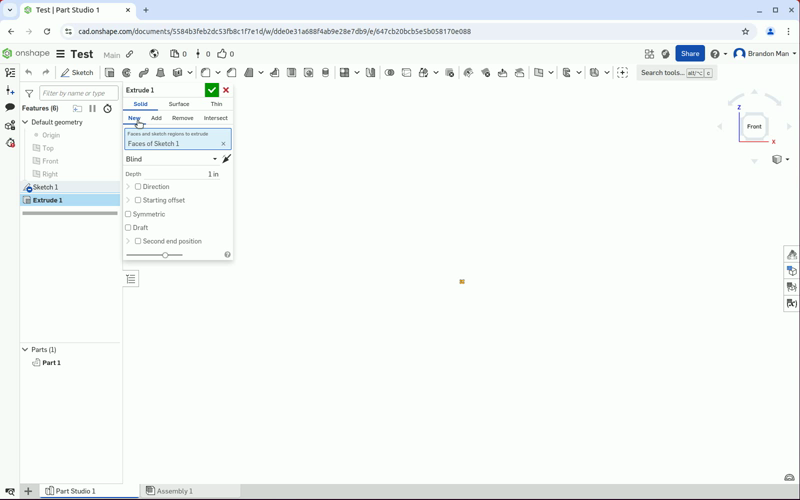
click(137, 120)
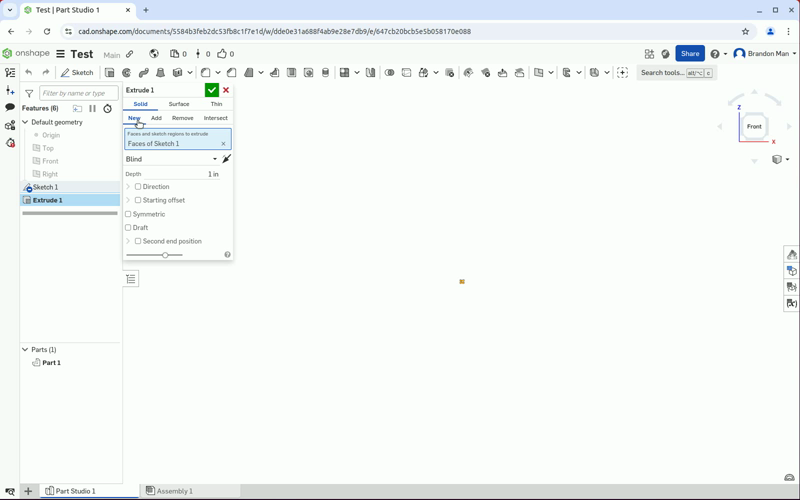
key(tab, 4)
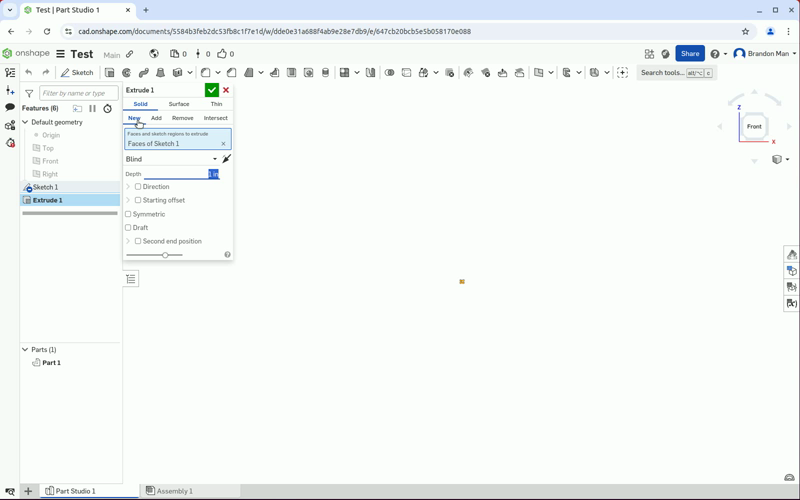
text(23.108)
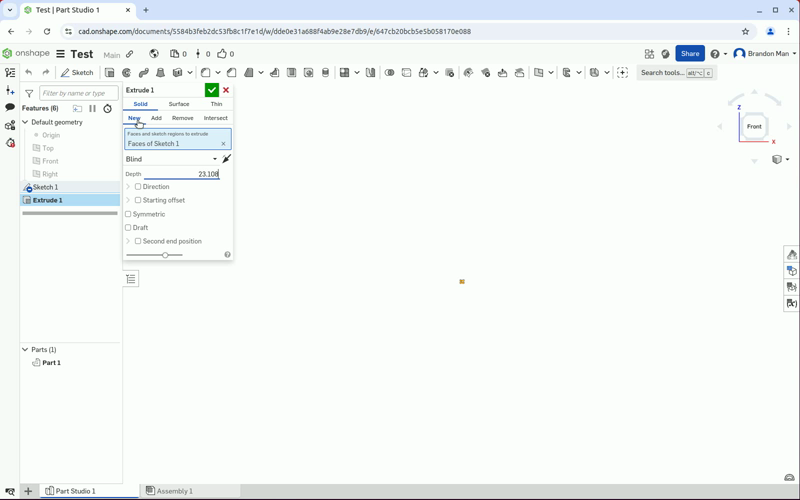
key(enter)
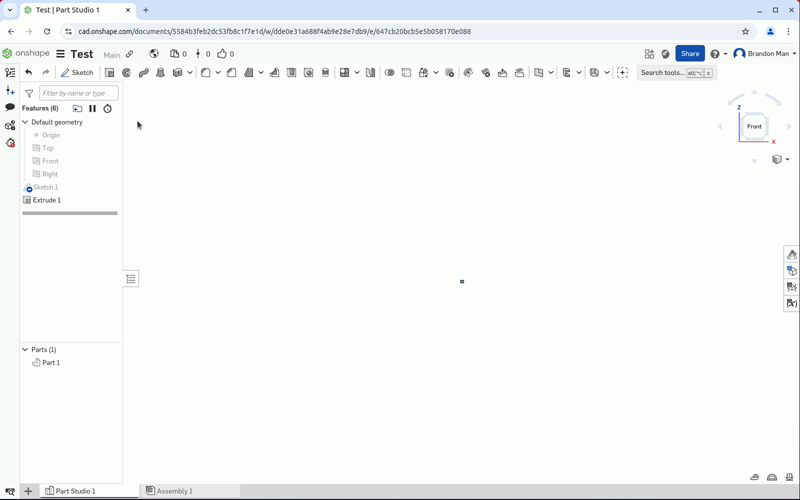
key(shift+h)
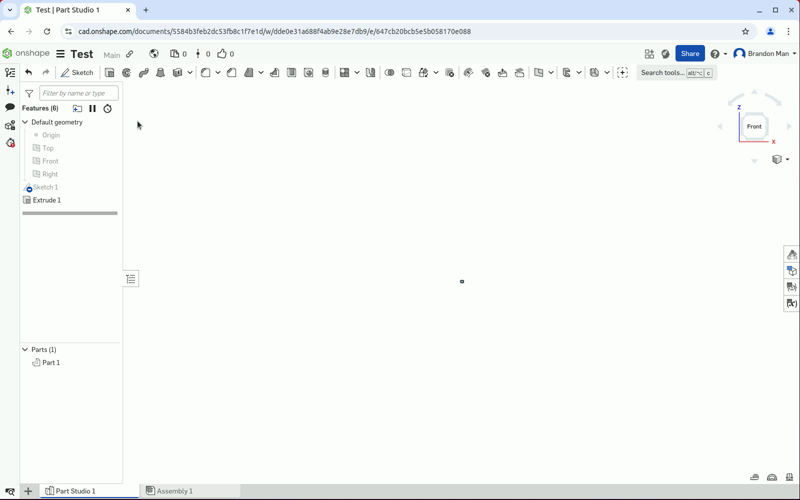
key(shift+h)
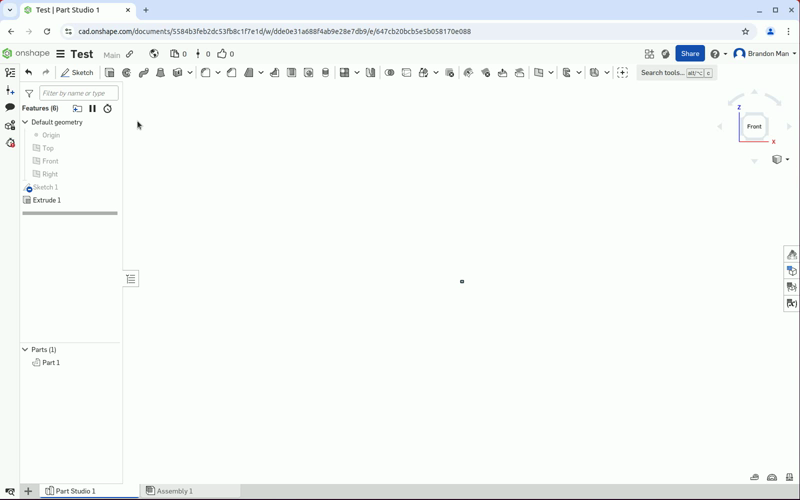
mouse_move(73, 189)
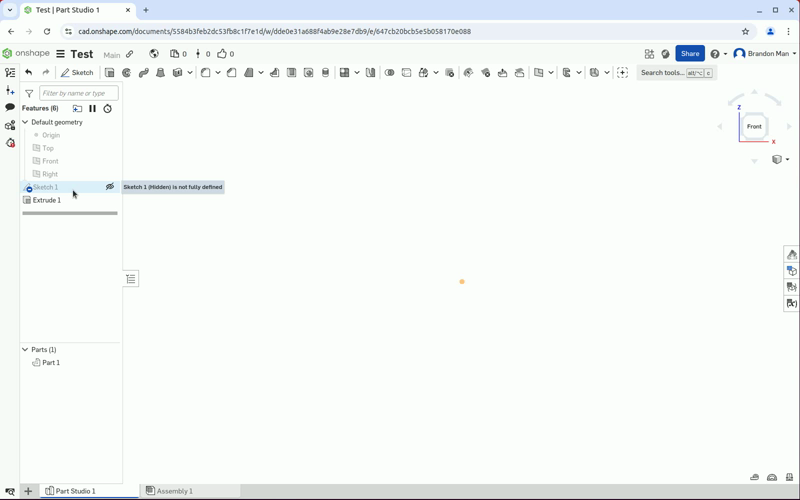
click(73, 189)
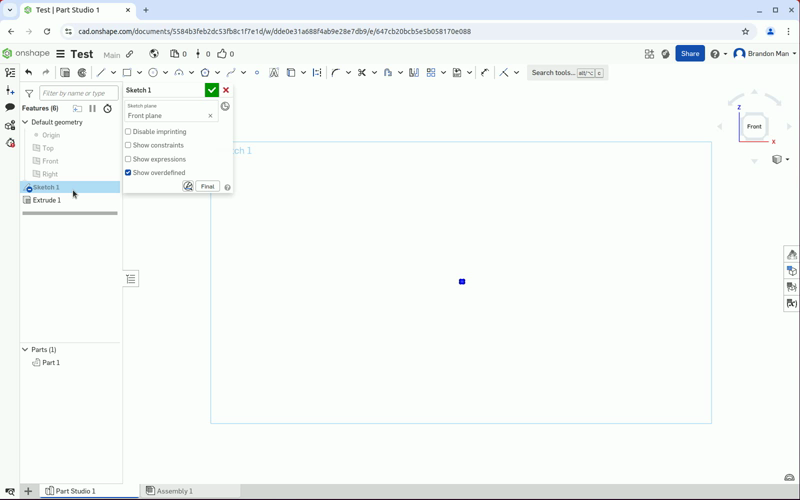
mouse_move(229, 92)
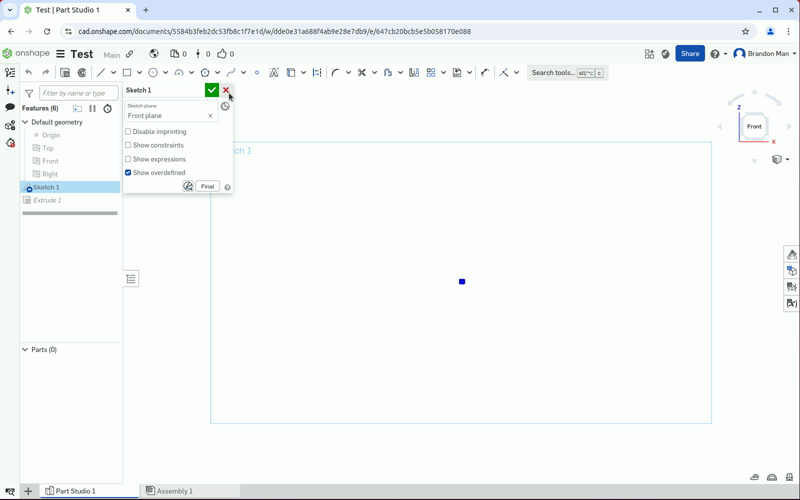
click(229, 92)
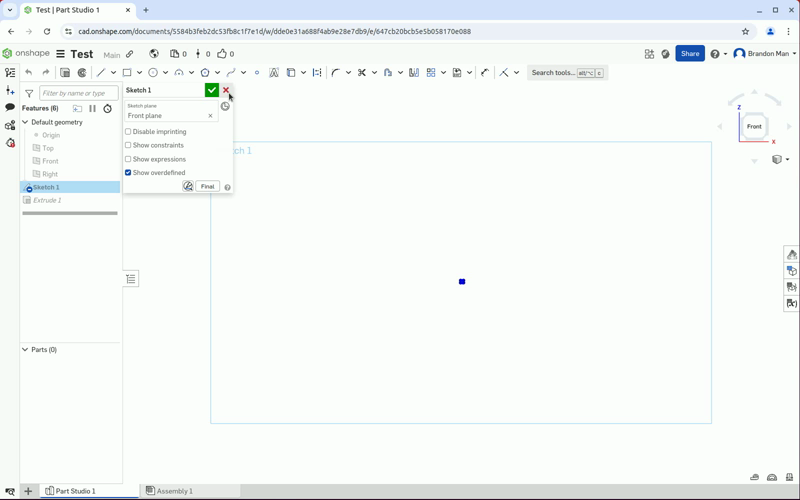
key(shift+s)
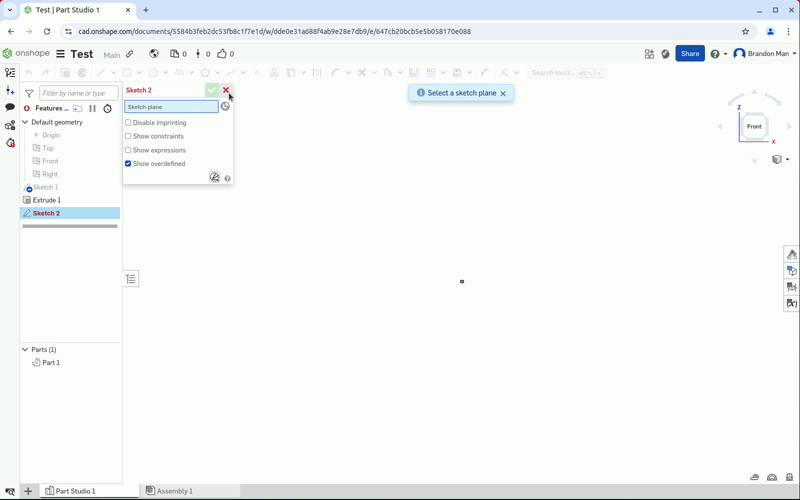
mouse_move(73, 163)
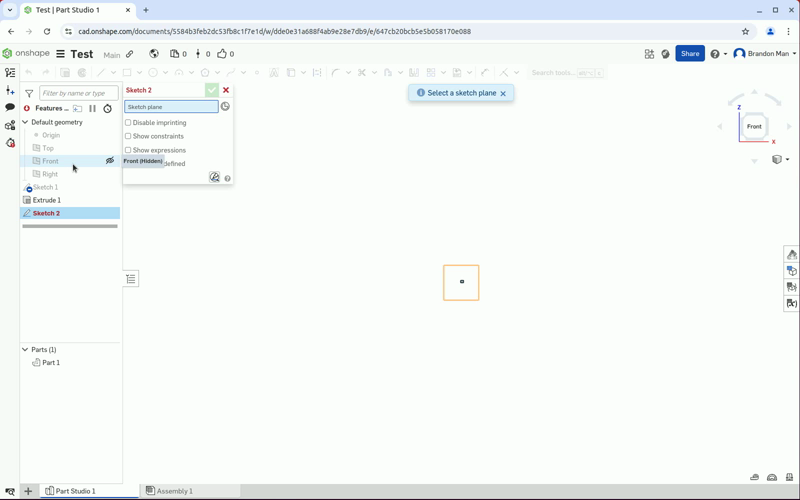
click(73, 163)
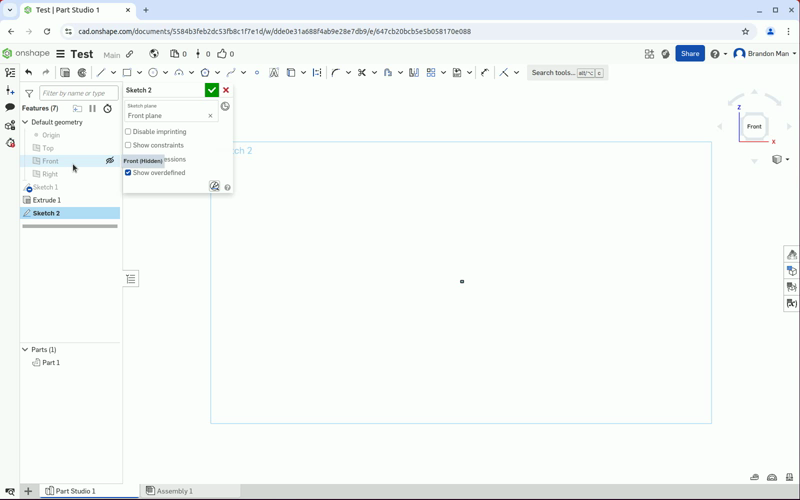
mouse_move(73, 352)
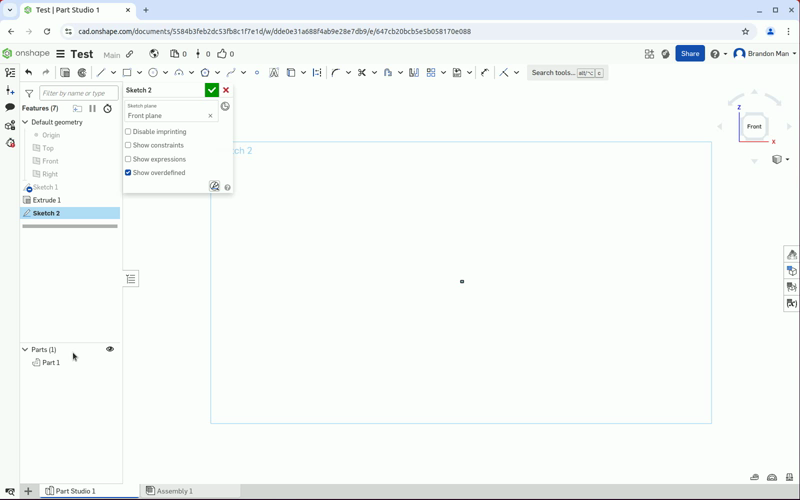
key(y)
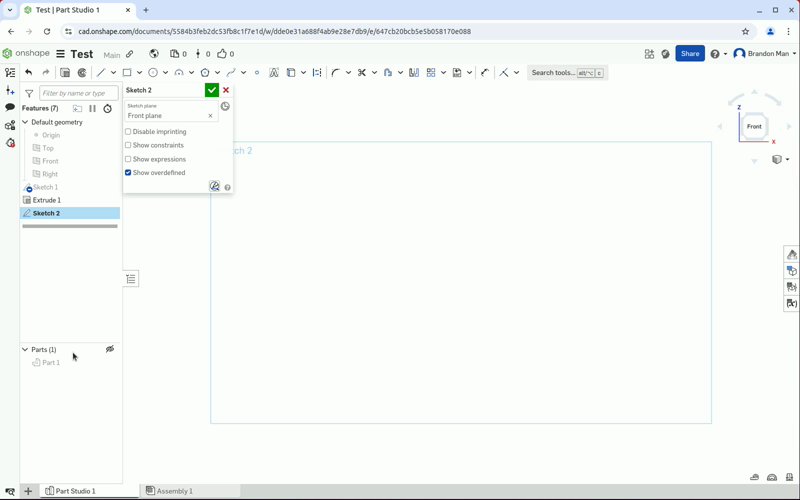
key(l)
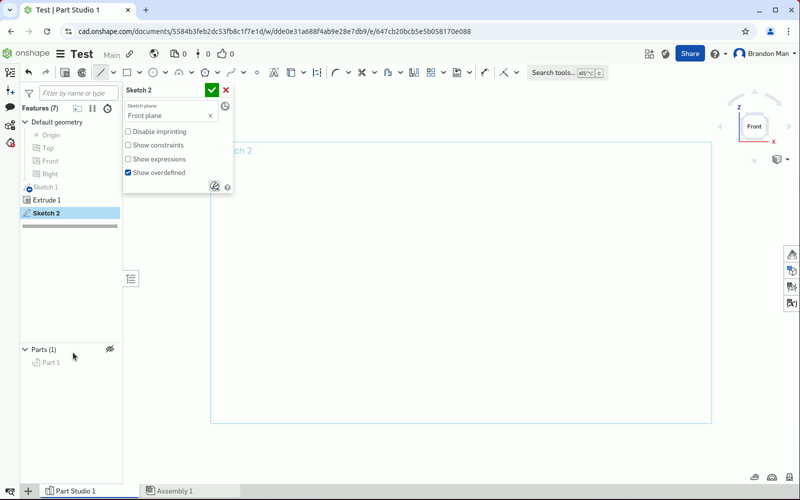
key_down(shift)
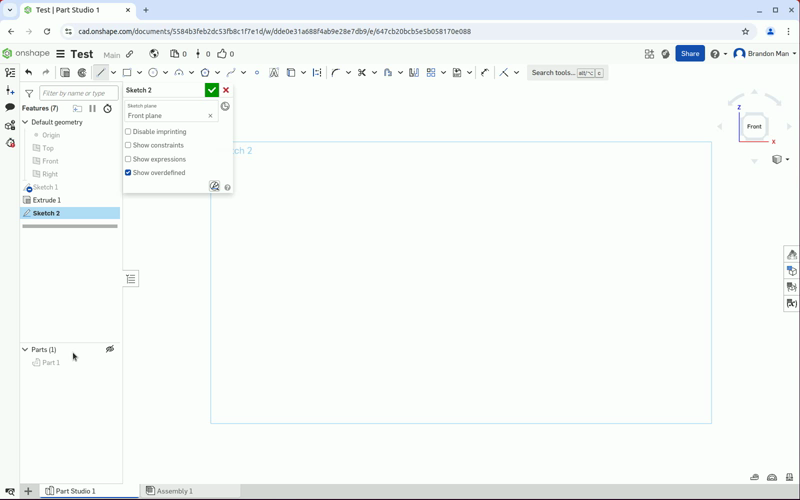
mouse_move(460, 282)
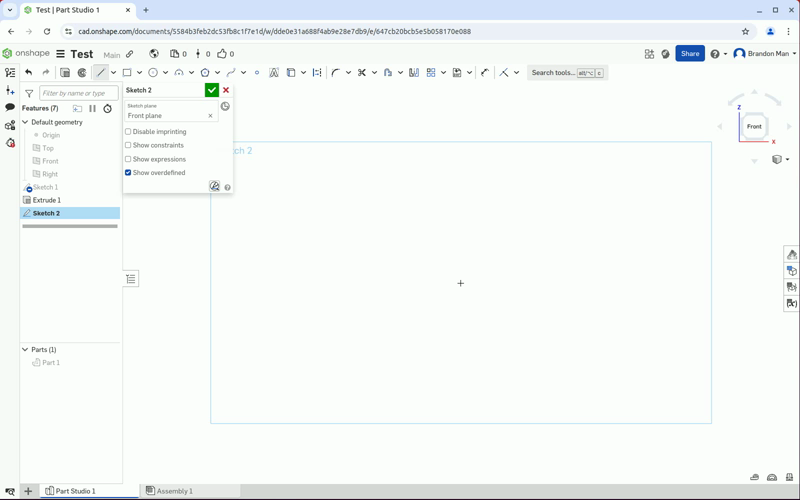
click(460, 282)
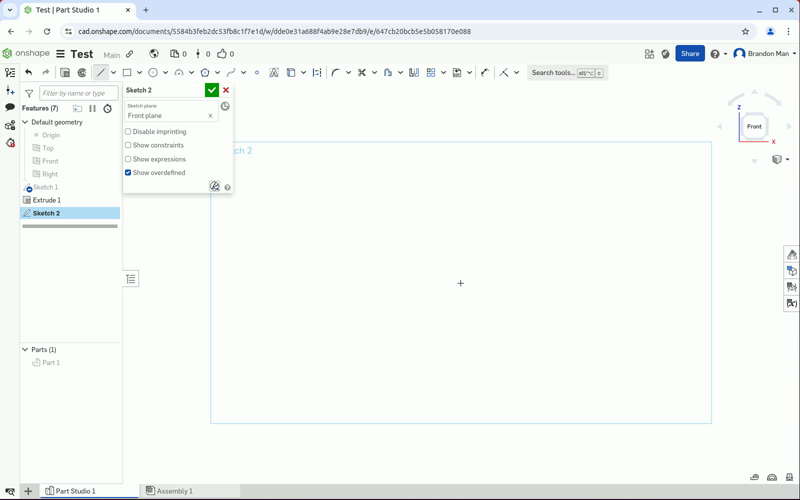
key_up(shift)
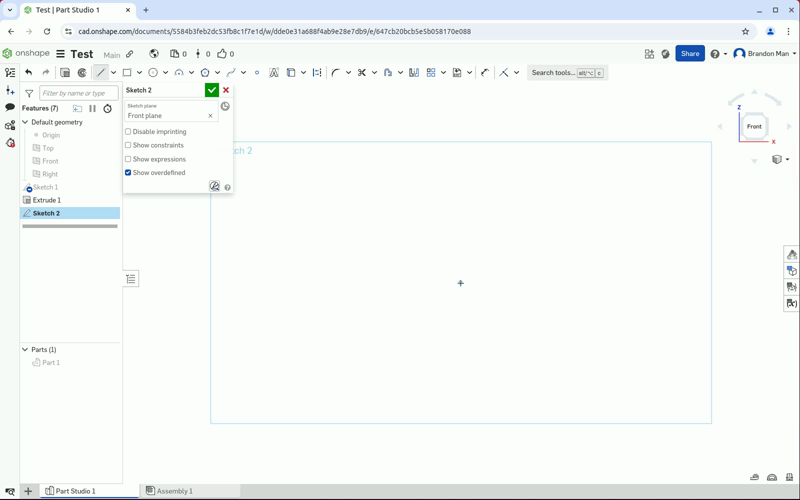
key_down(shift)
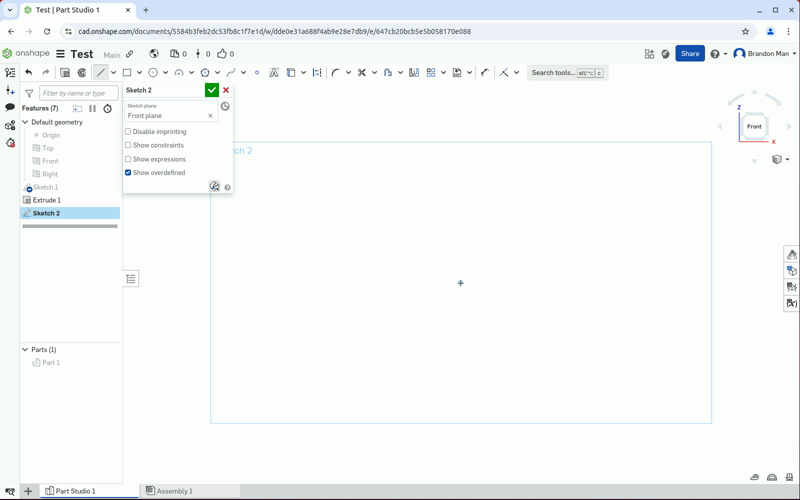
mouse_move(490, 282)
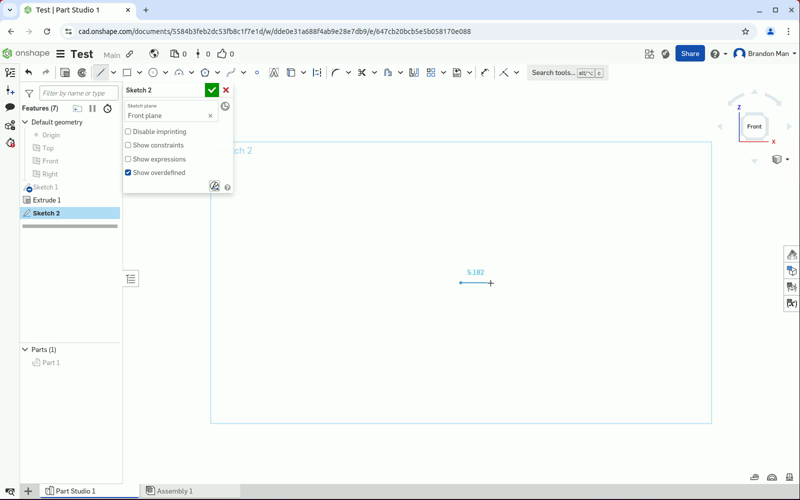
mouse_move(463, 282)
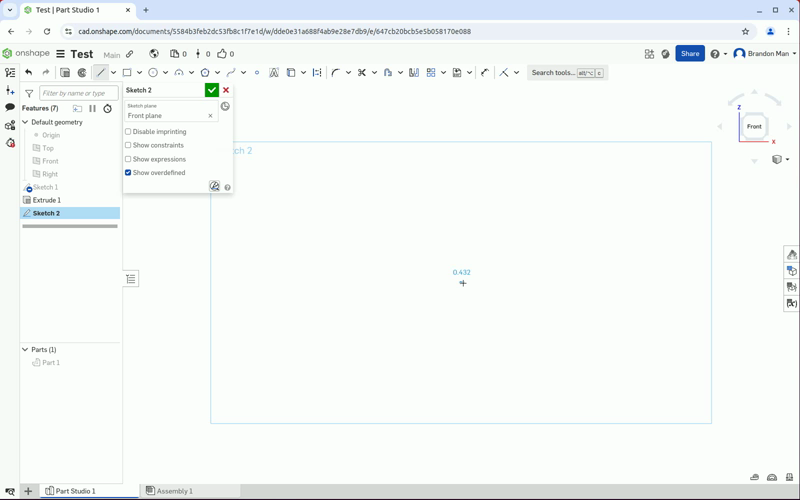
scroll(6)
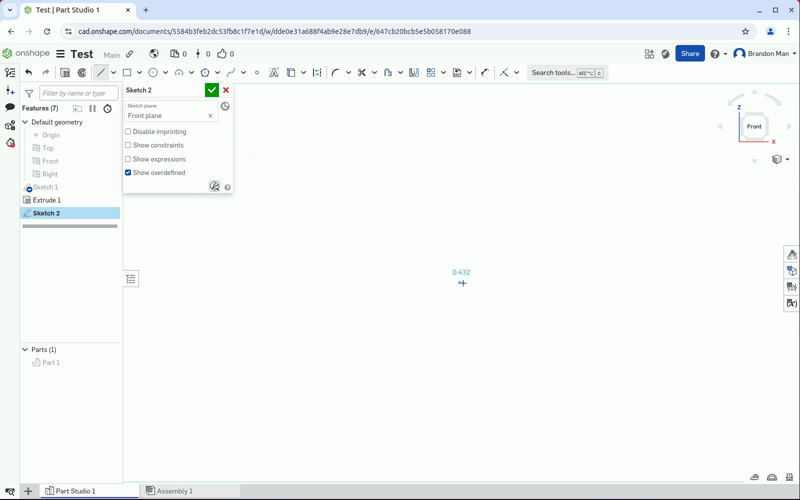
scroll(6)
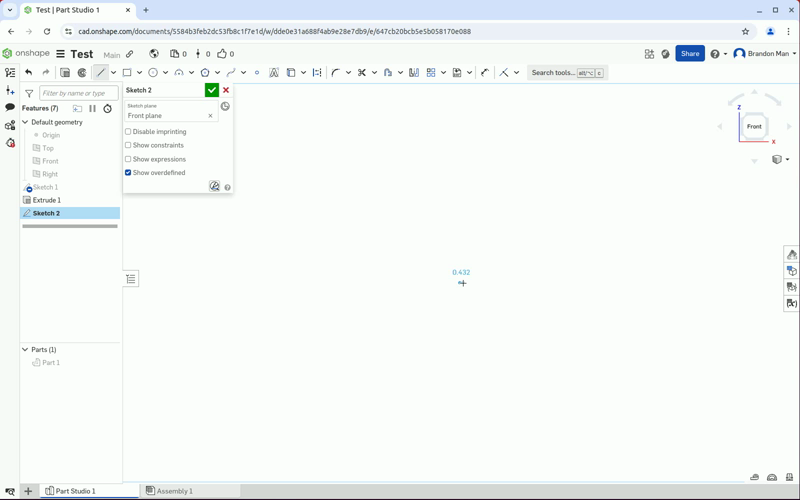
scroll(6)
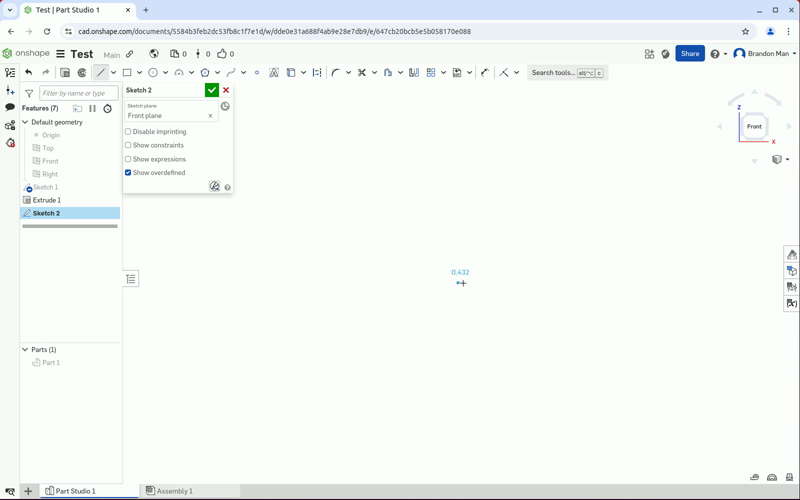
scroll(6)
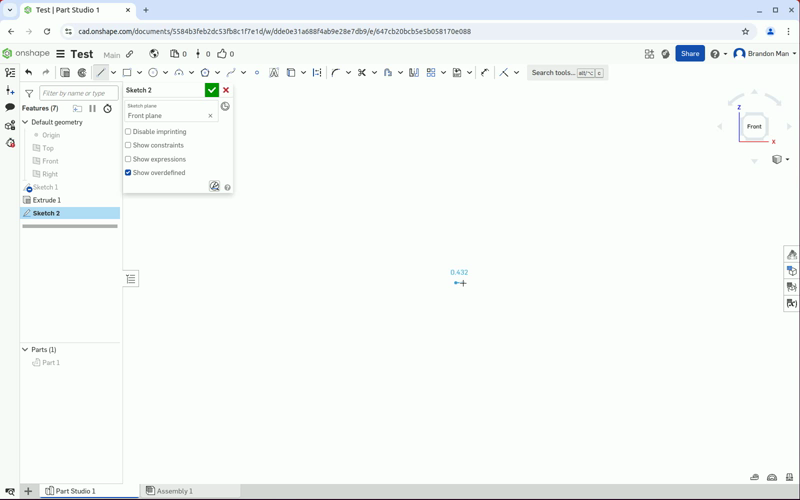
scroll(6)
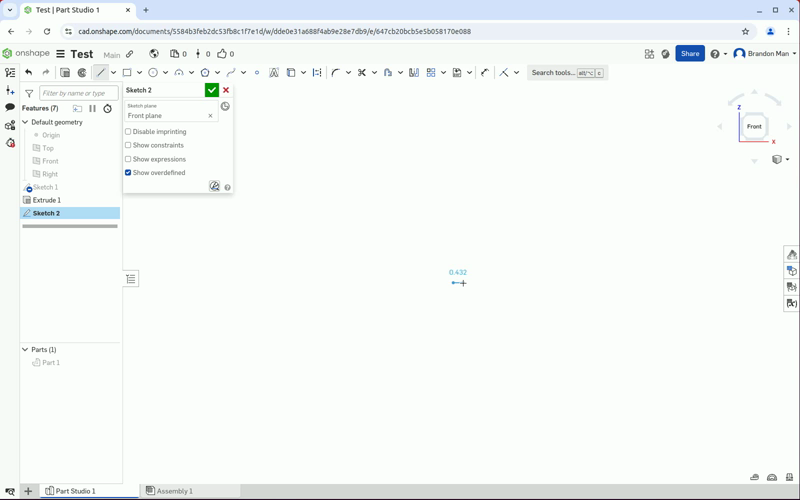
scroll(6)
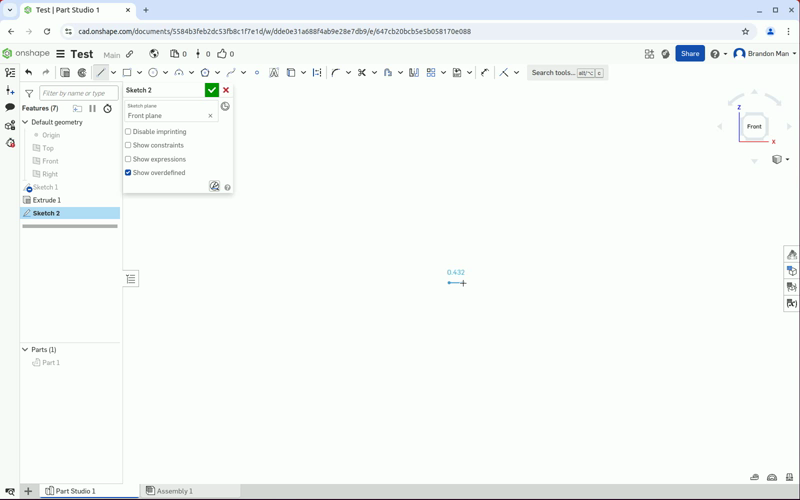
scroll(6)
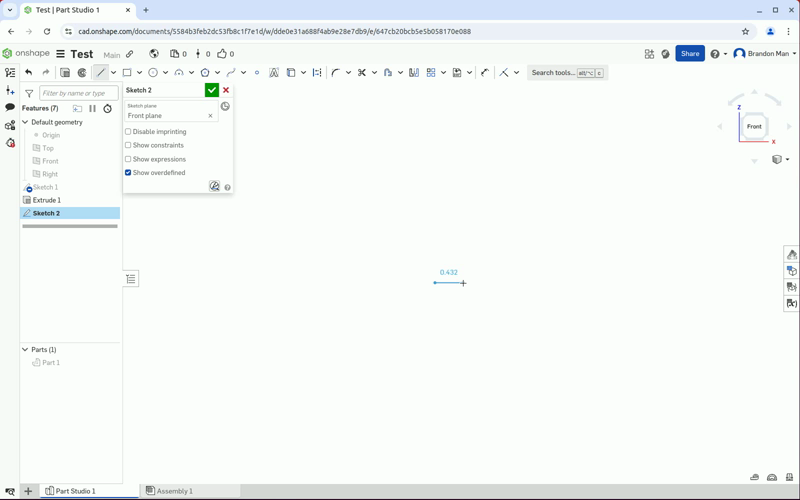
click(463, 282)
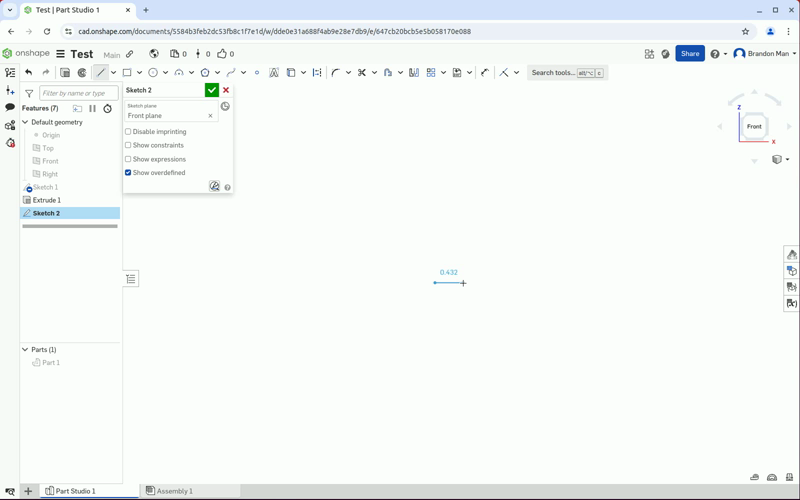
scroll(-6)
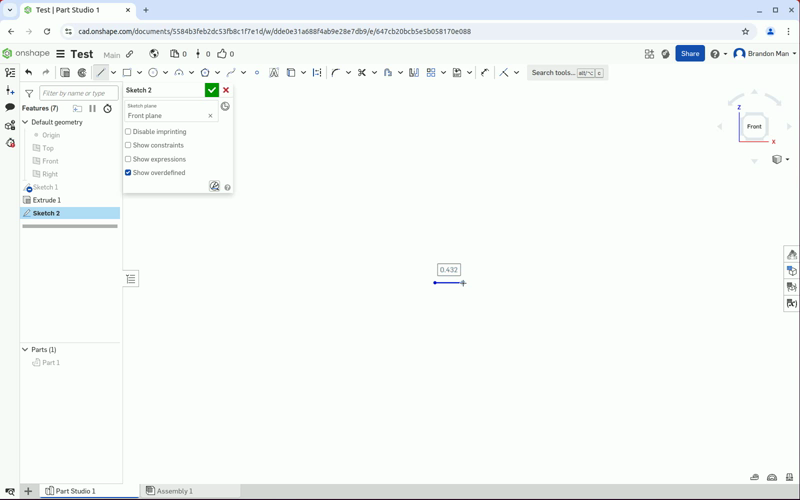
scroll(-6)
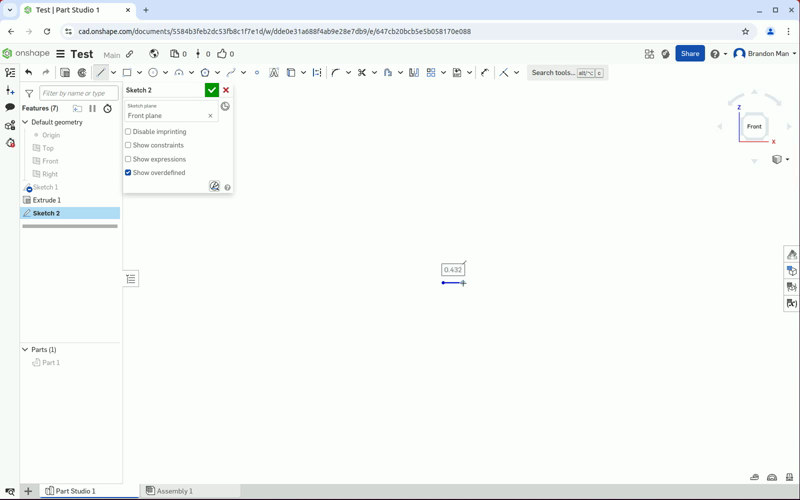
scroll(-6)
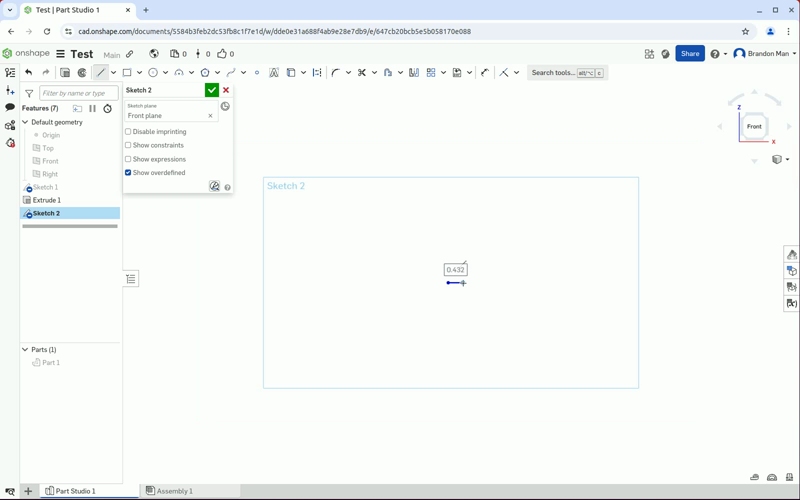
scroll(-6)
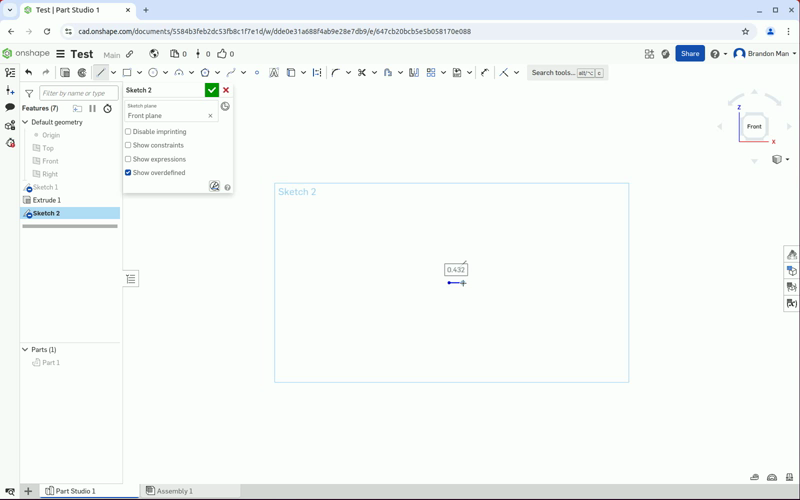
scroll(-6)
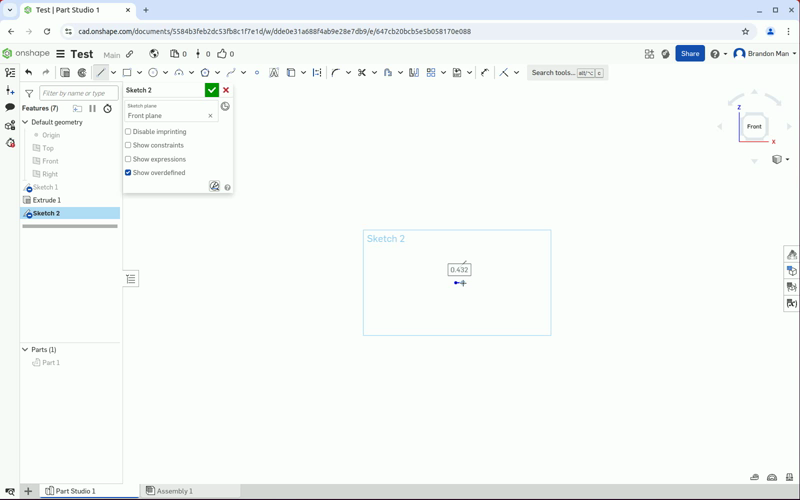
scroll(-6)
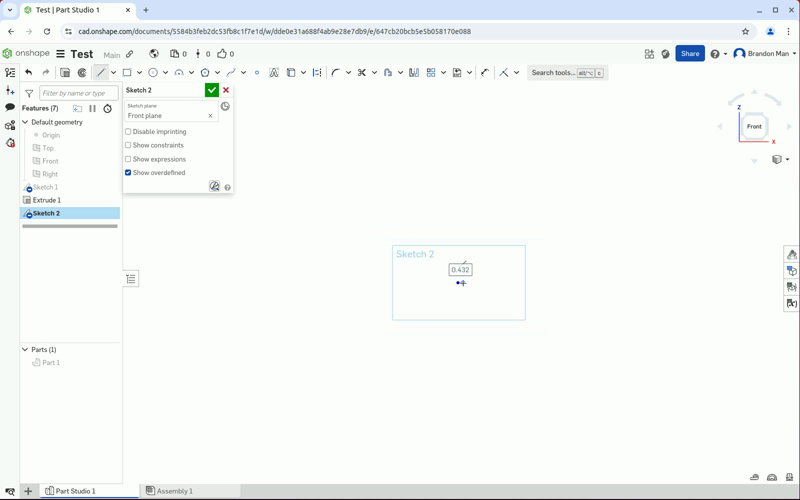
scroll(-6)
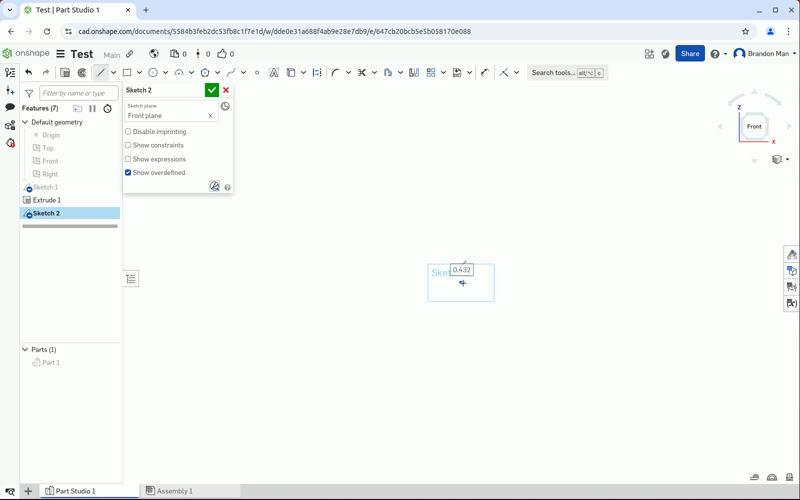
key_up(shift)
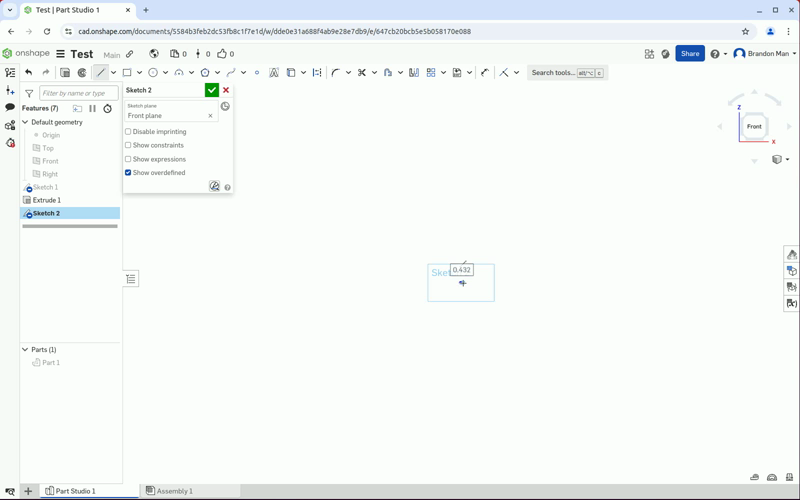
key_down(shift)
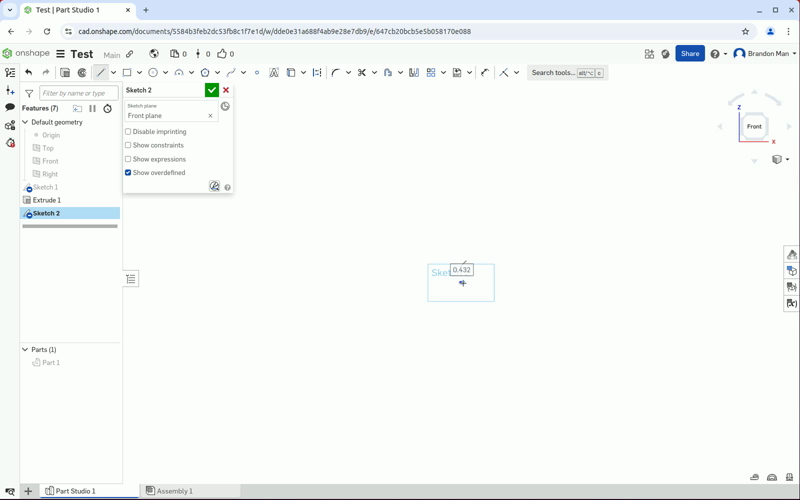
mouse_move(493, 282)
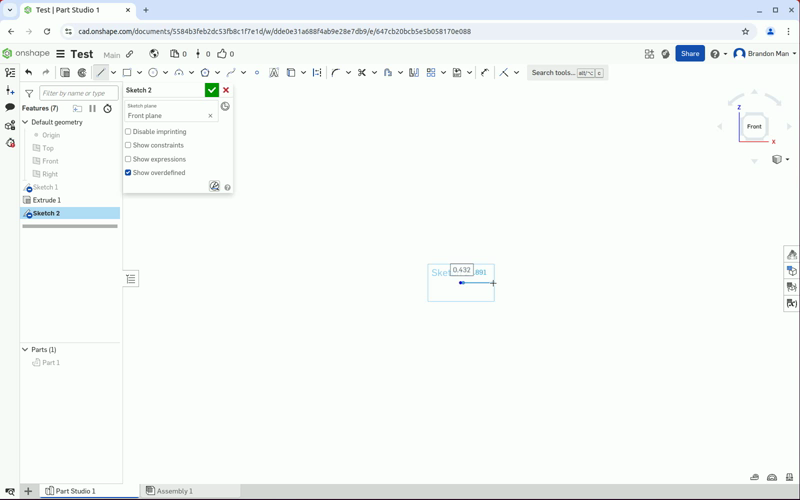
mouse_move(463, 280)
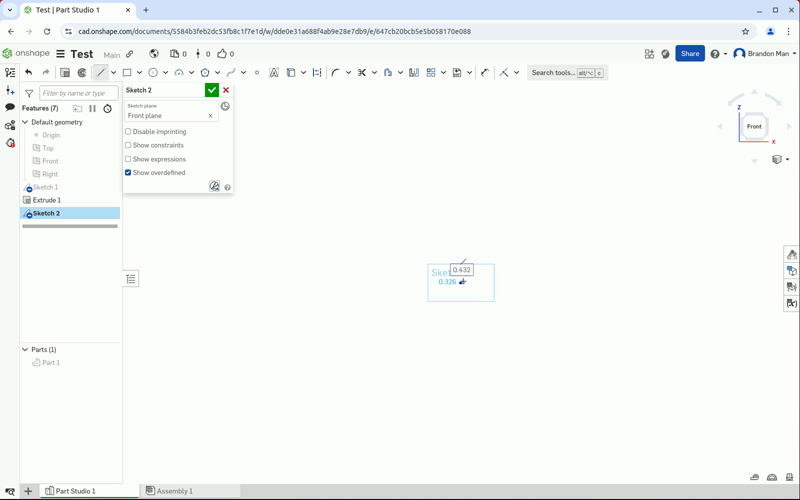
scroll(6)
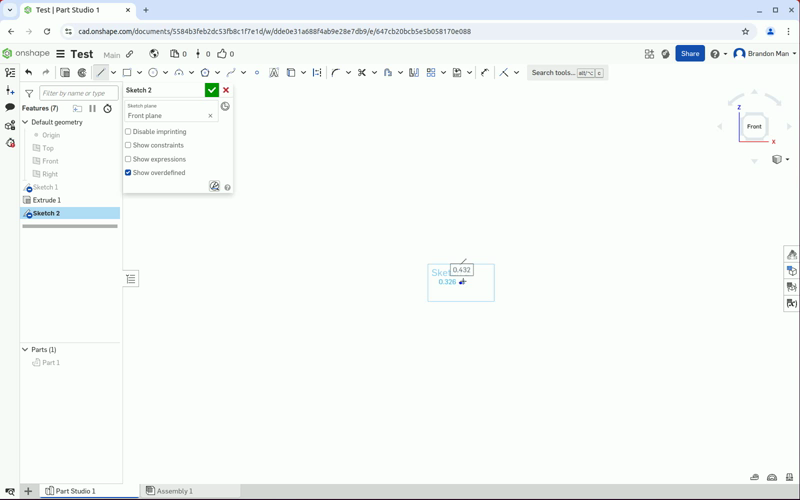
scroll(6)
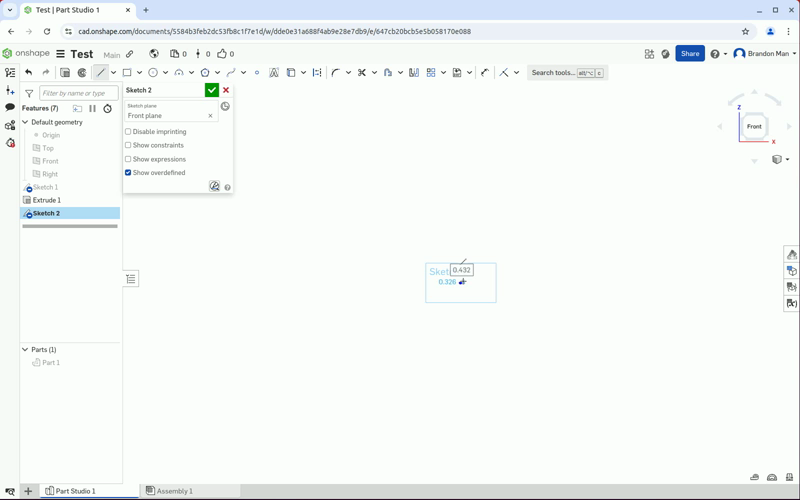
scroll(6)
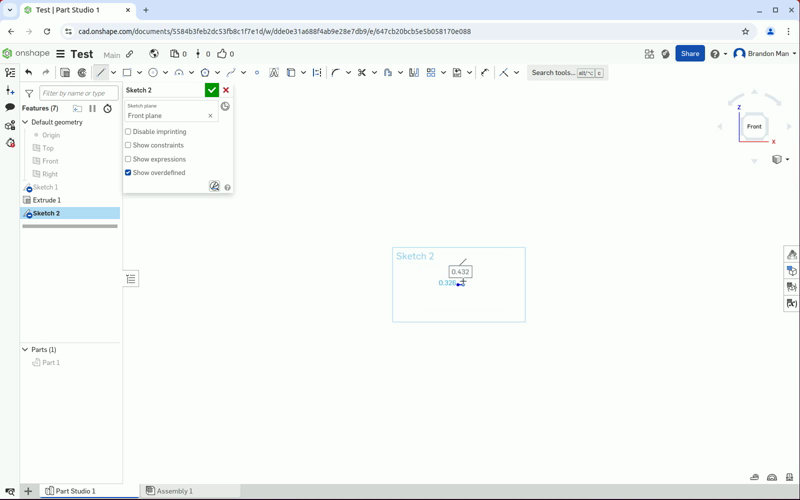
scroll(6)
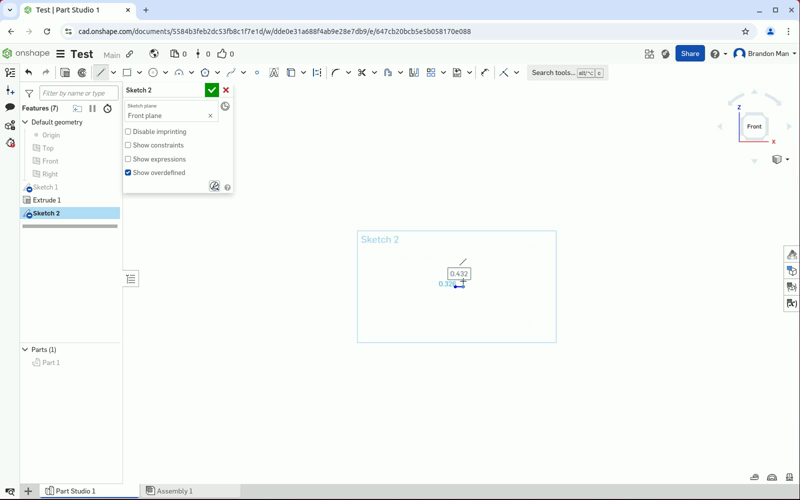
scroll(6)
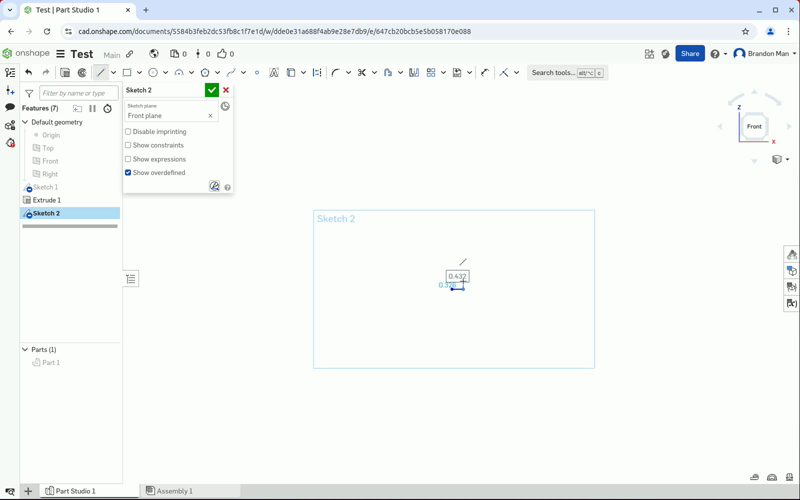
scroll(6)
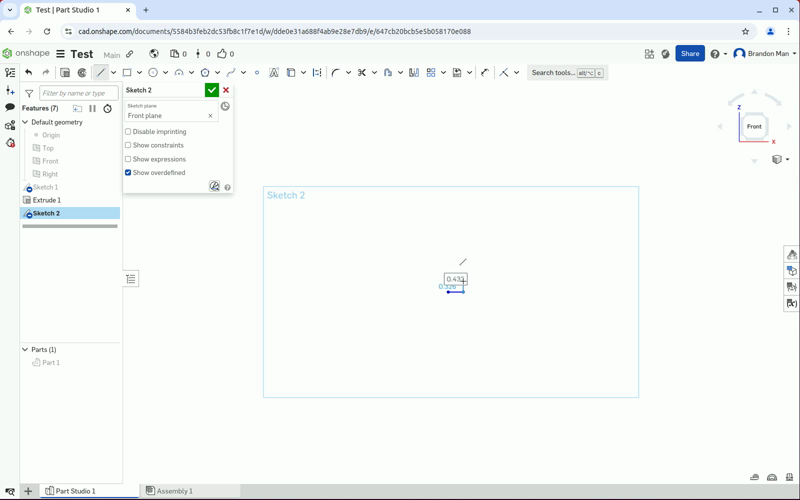
scroll(6)
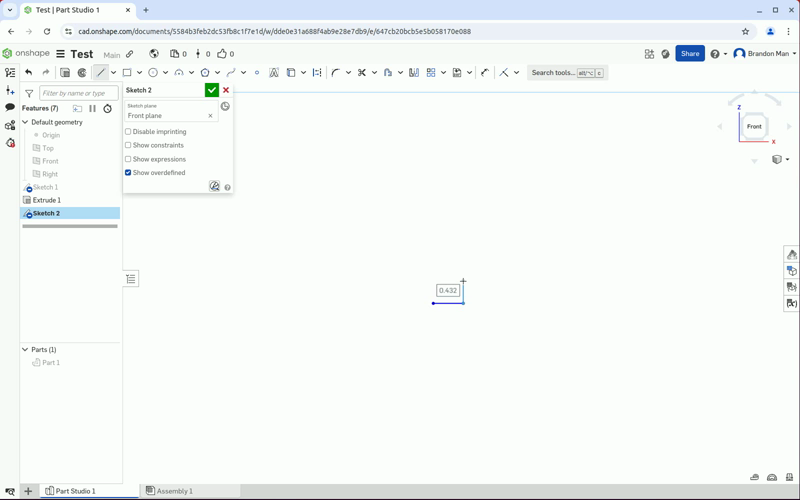
click(463, 280)
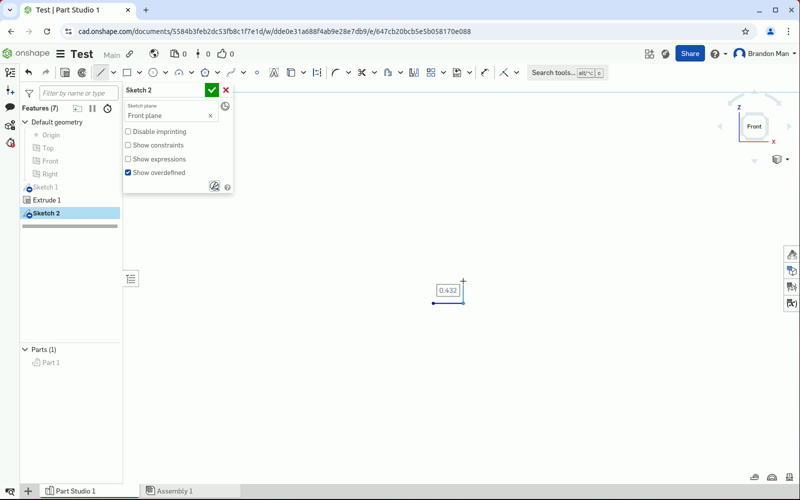
scroll(-6)
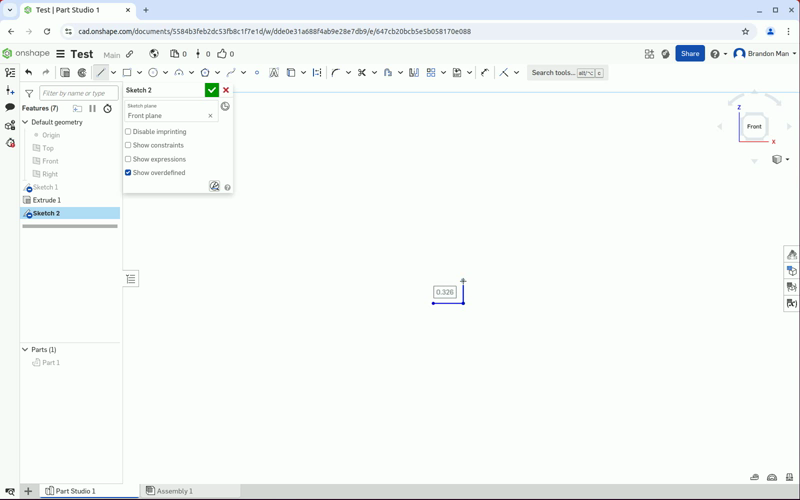
scroll(-6)
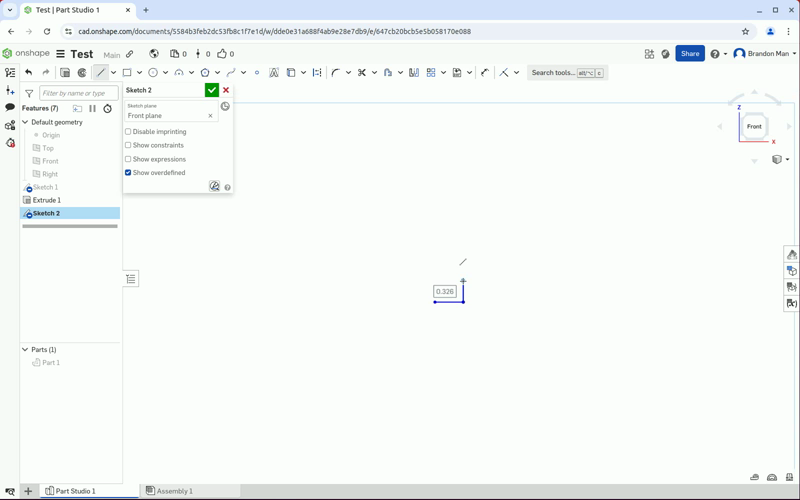
scroll(-6)
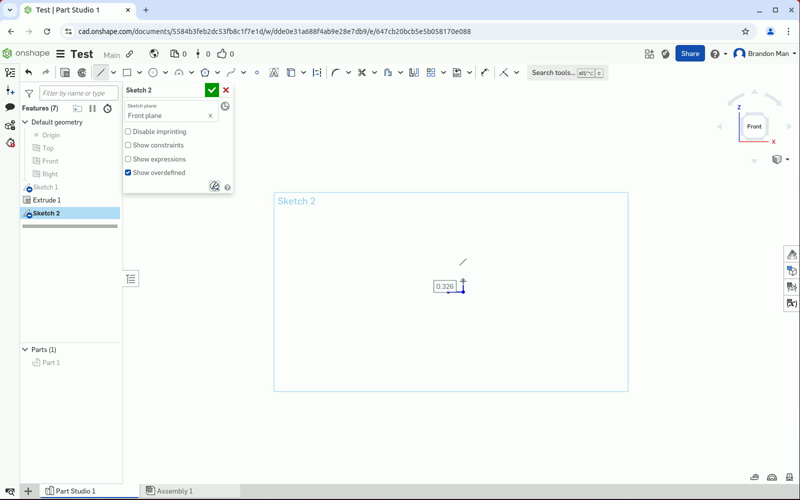
scroll(-6)
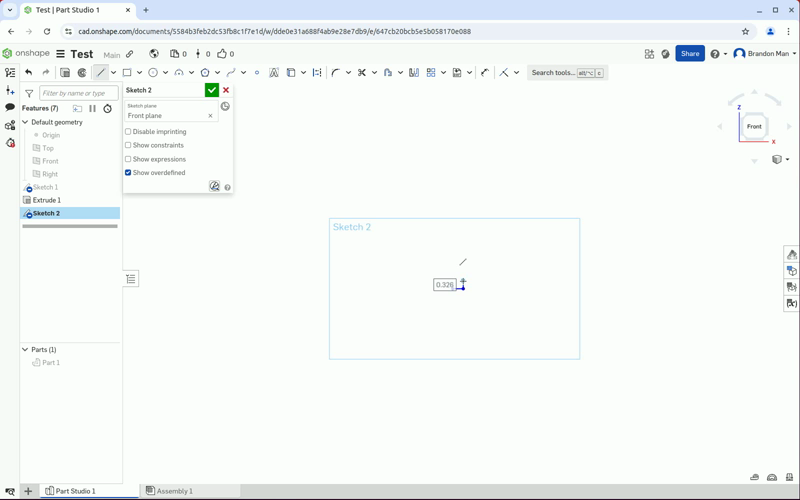
scroll(-6)
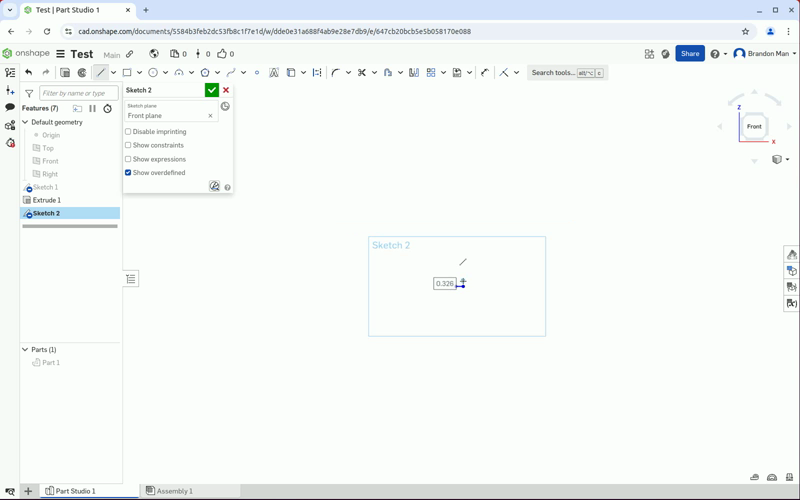
scroll(-6)
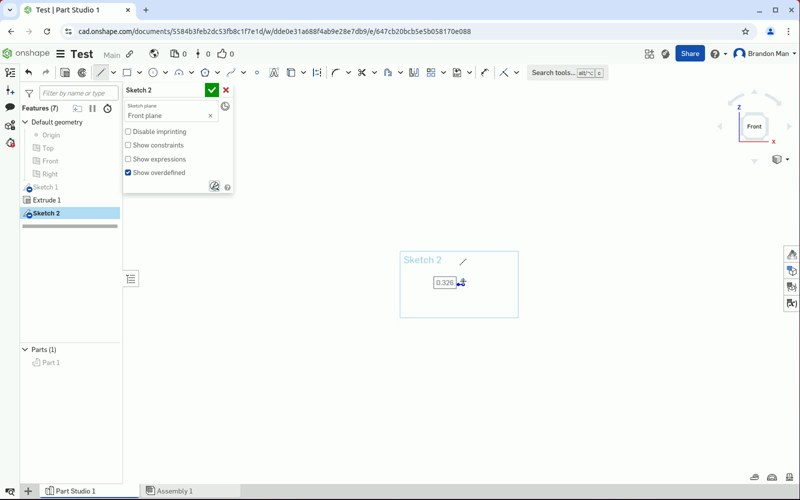
scroll(-6)
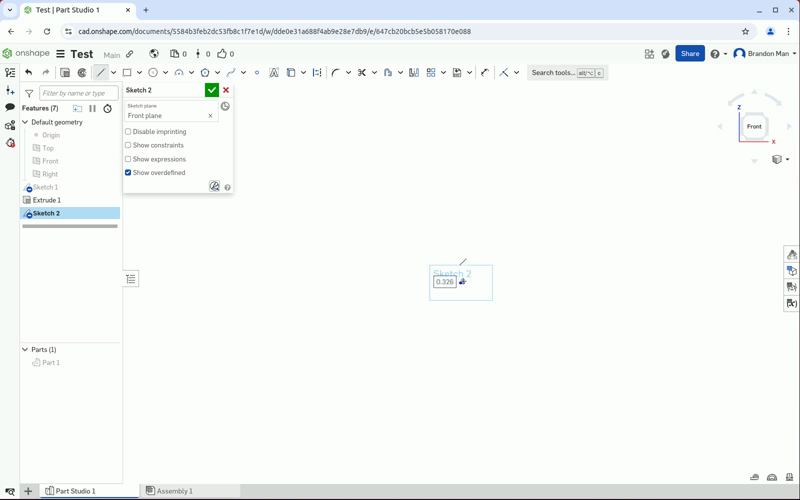
key_up(shift)
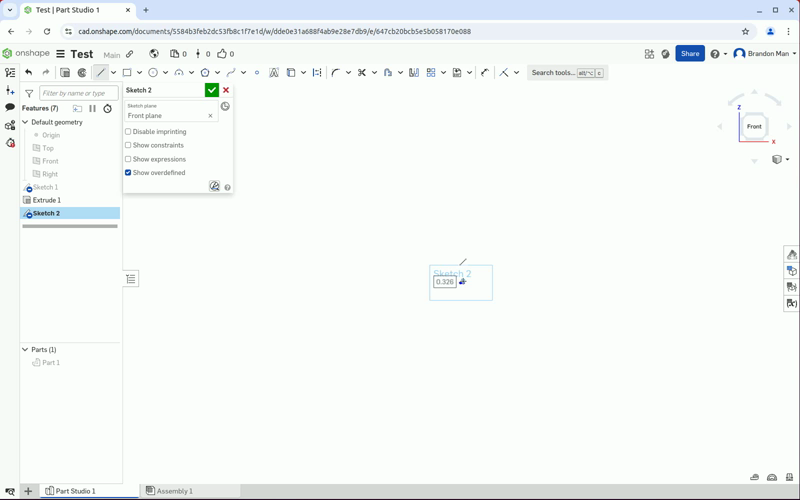
key_down(shift)
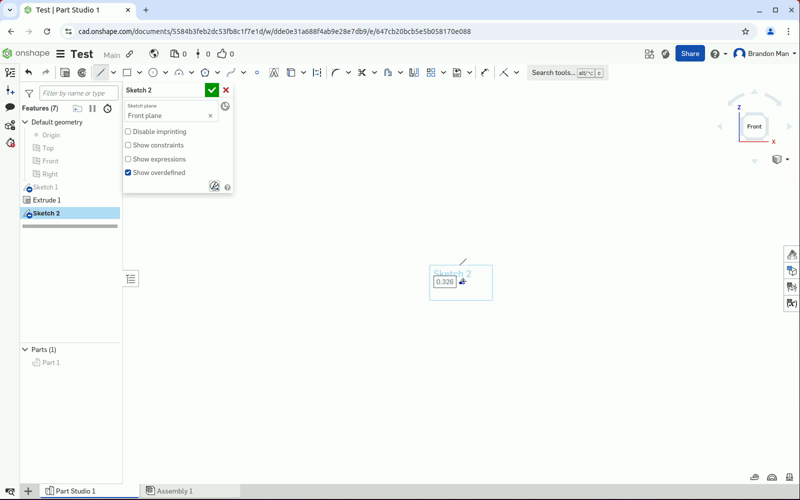
mouse_move(493, 280)
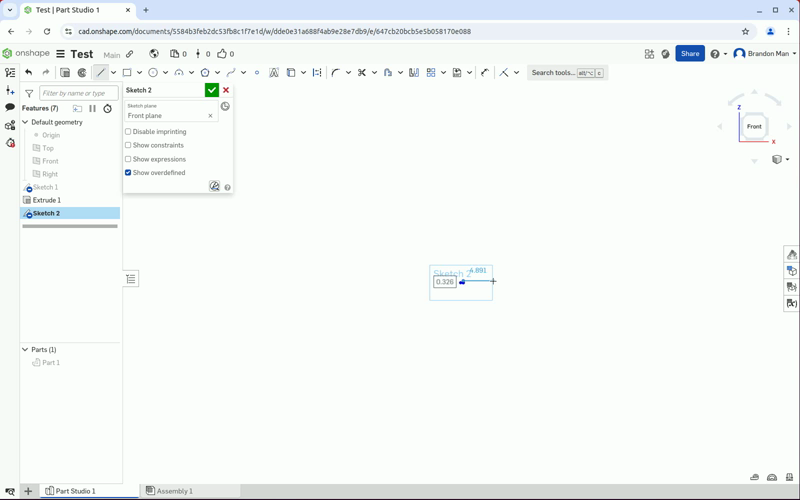
mouse_move(460, 280)
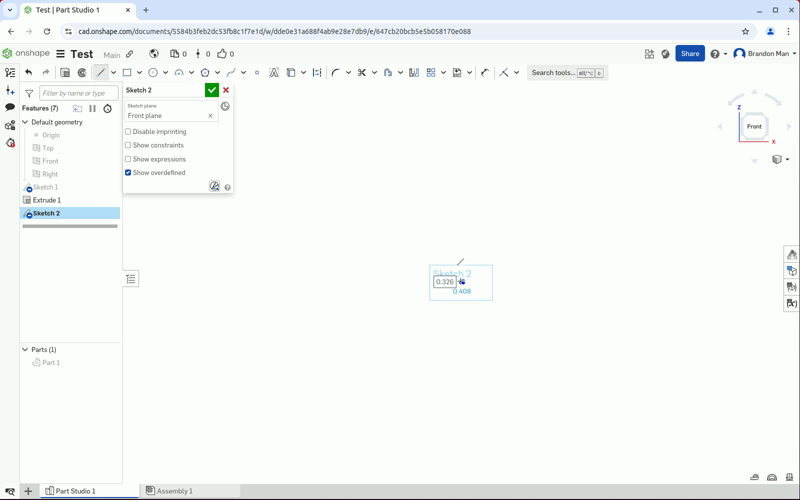
scroll(6)
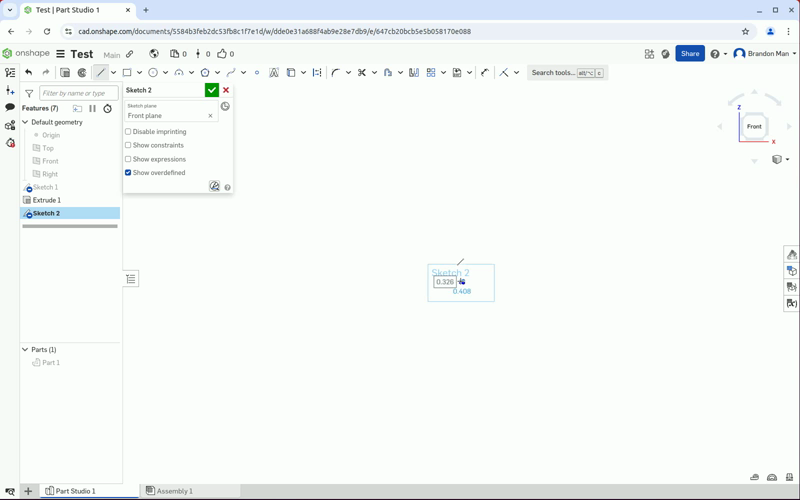
scroll(6)
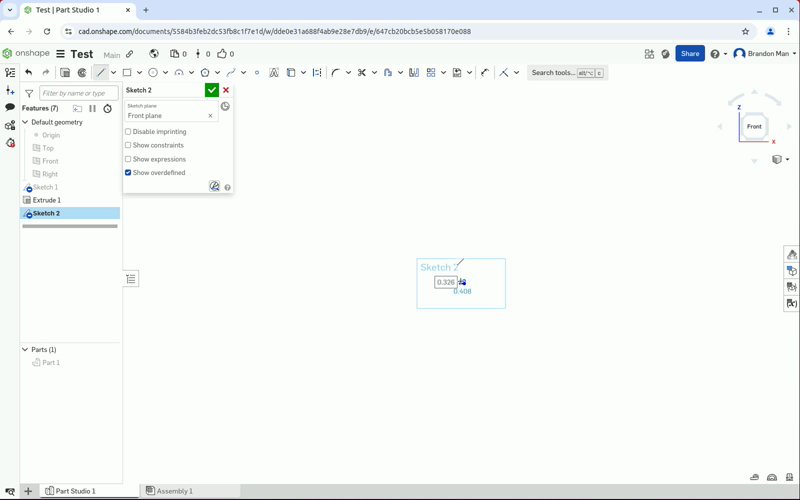
scroll(6)
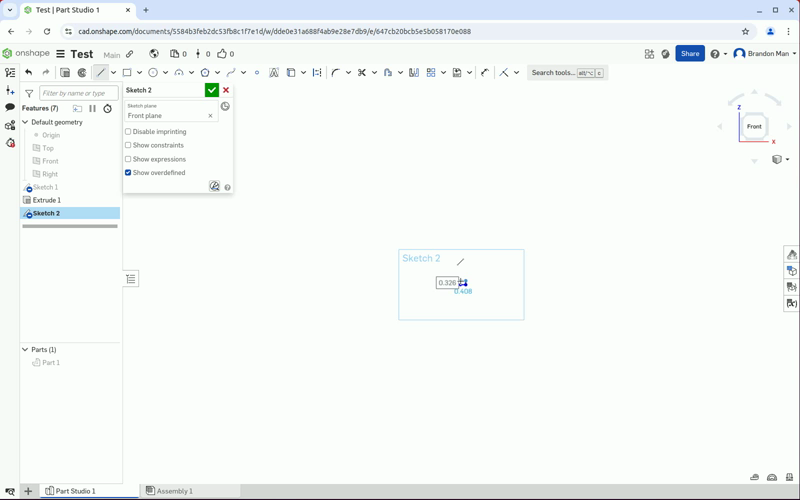
scroll(6)
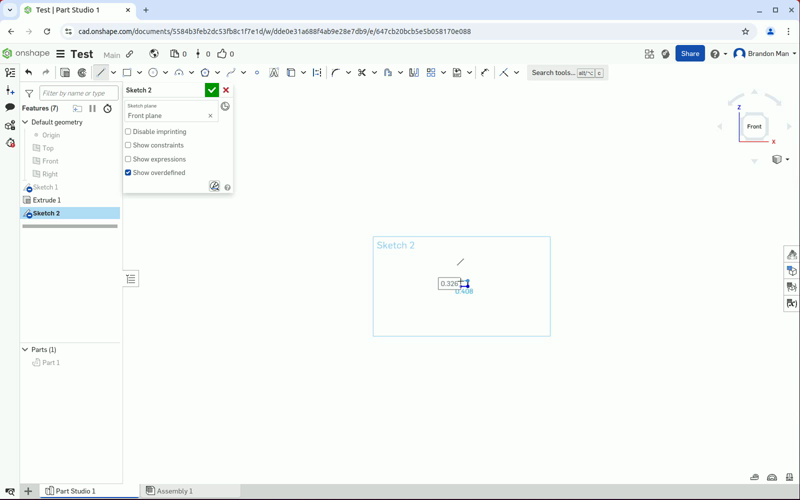
scroll(6)
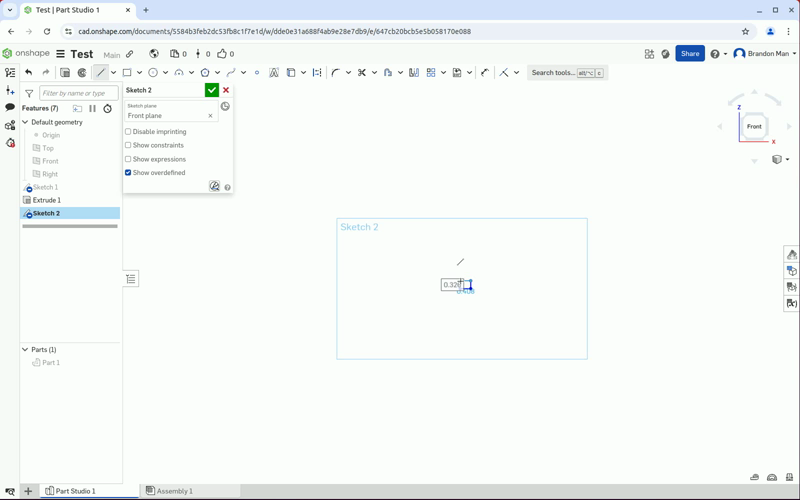
scroll(6)
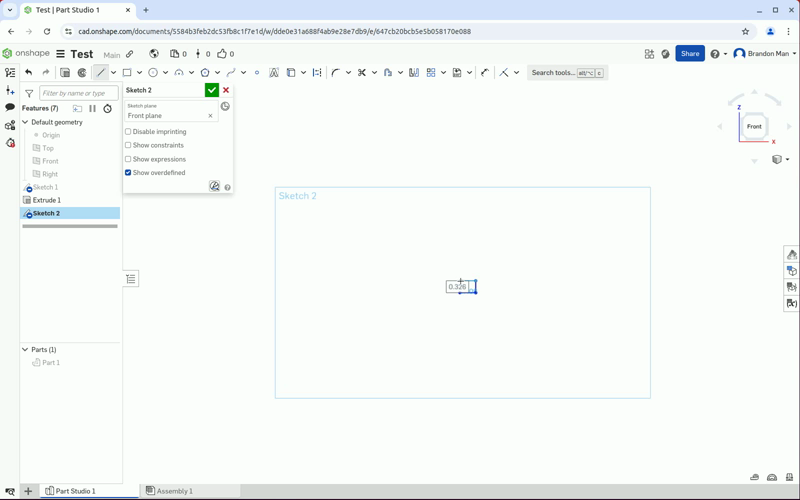
scroll(6)
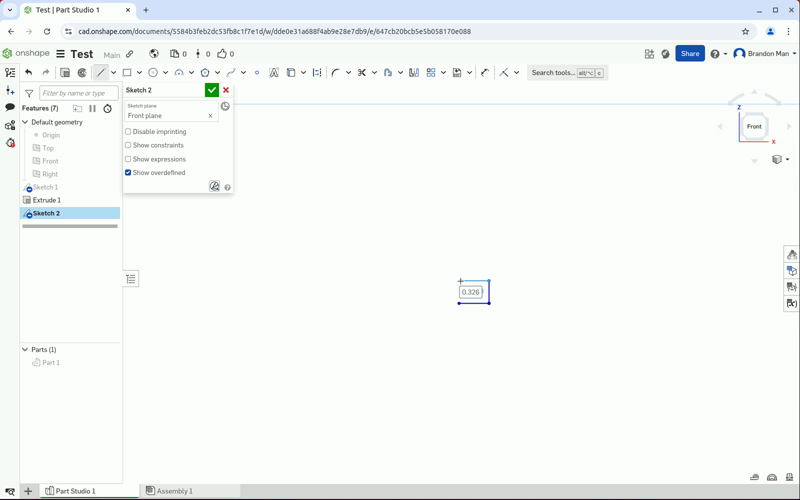
click(460, 280)
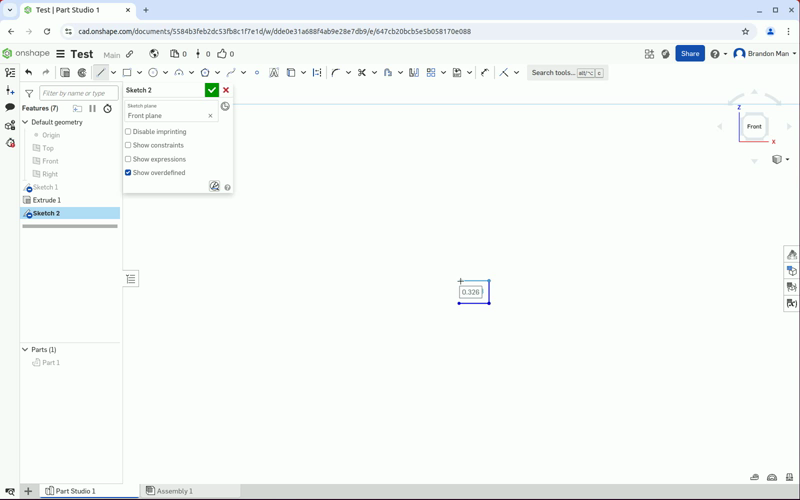
scroll(-6)
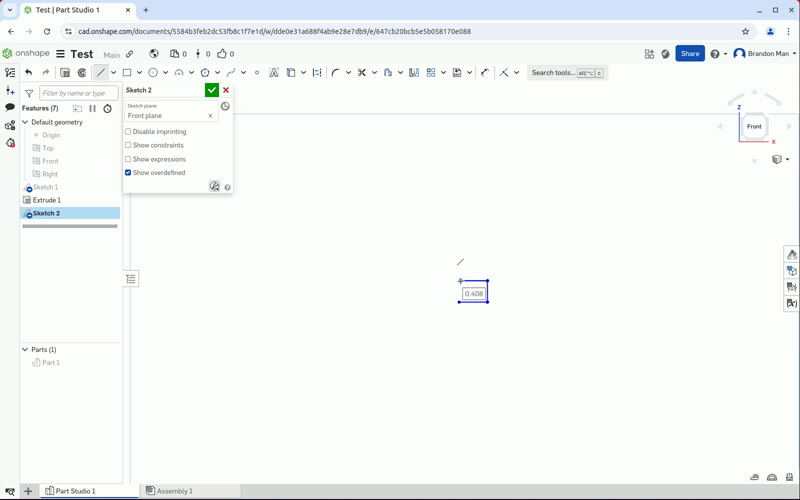
scroll(-6)
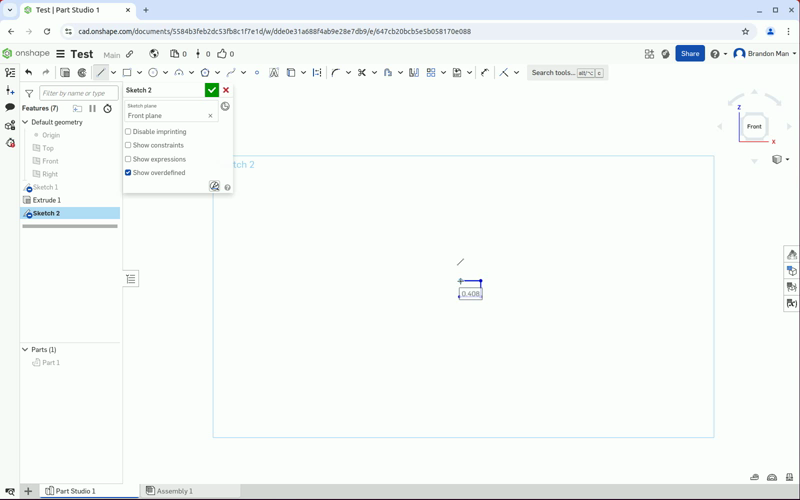
scroll(-6)
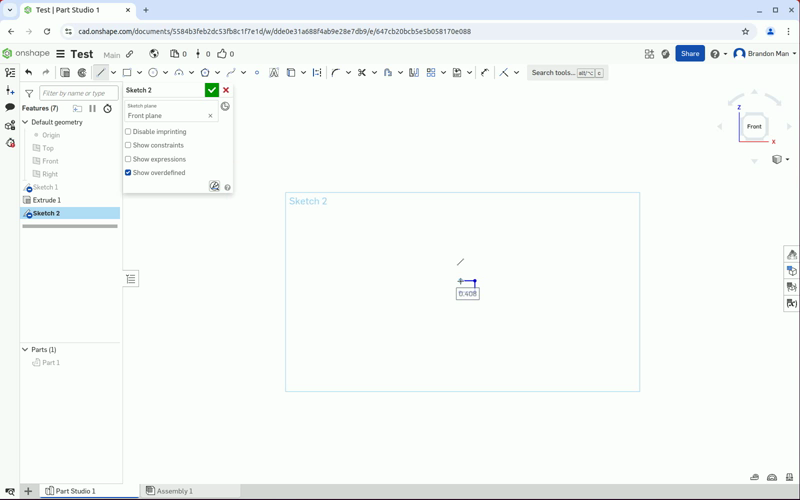
scroll(-6)
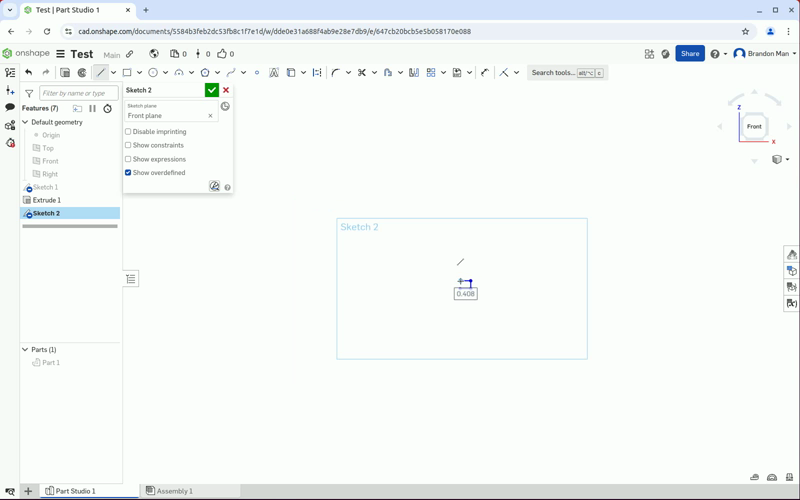
scroll(-6)
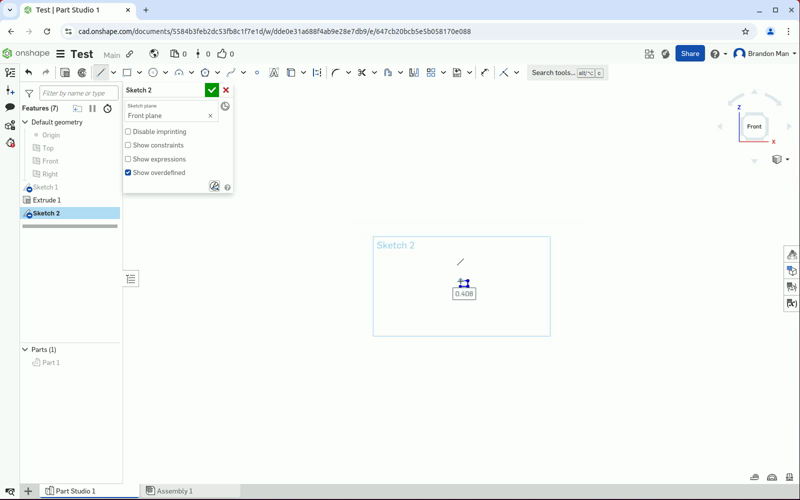
scroll(-6)
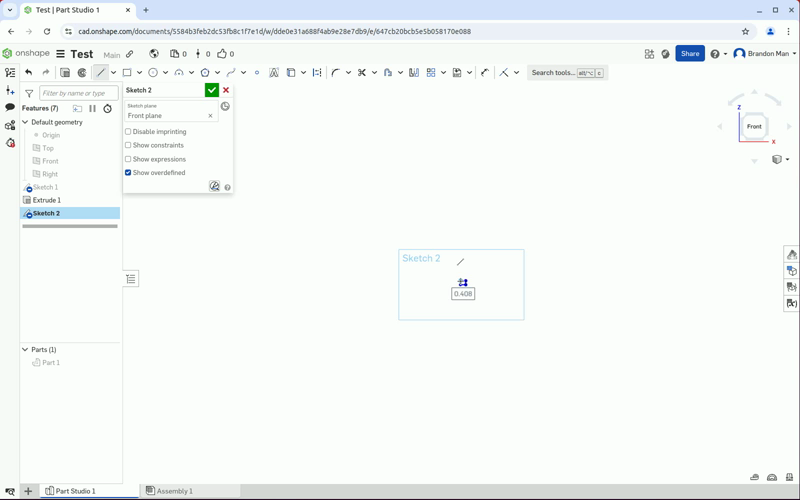
scroll(-6)
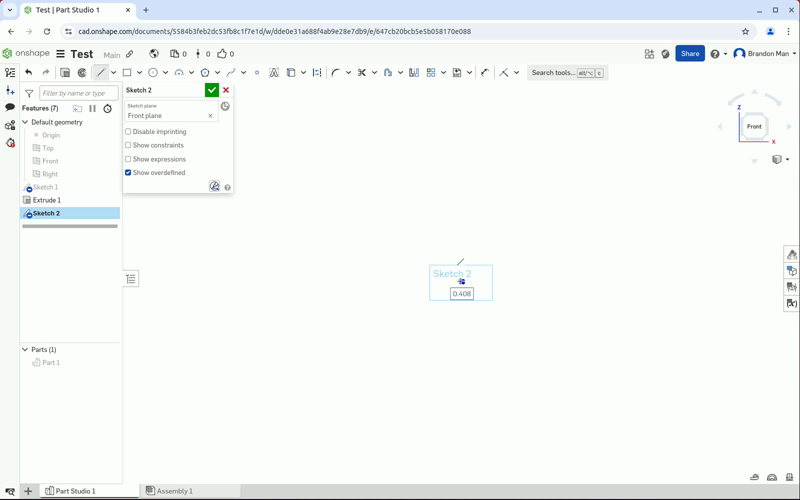
key_up(shift)
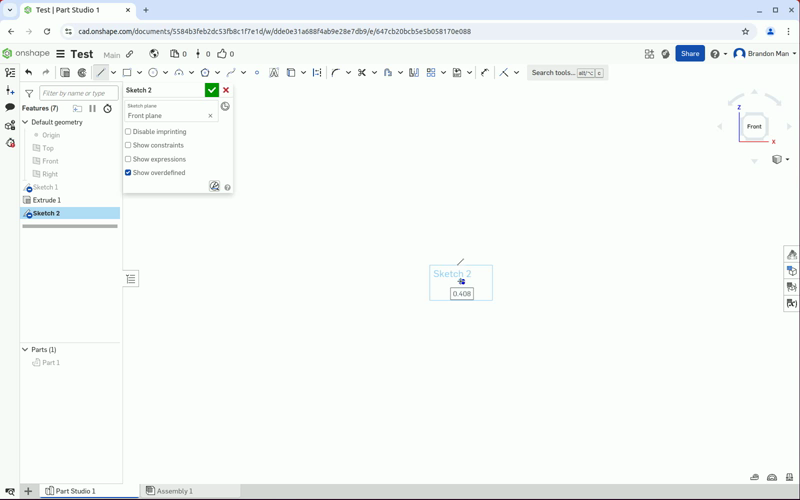
mouse_move(490, 280)
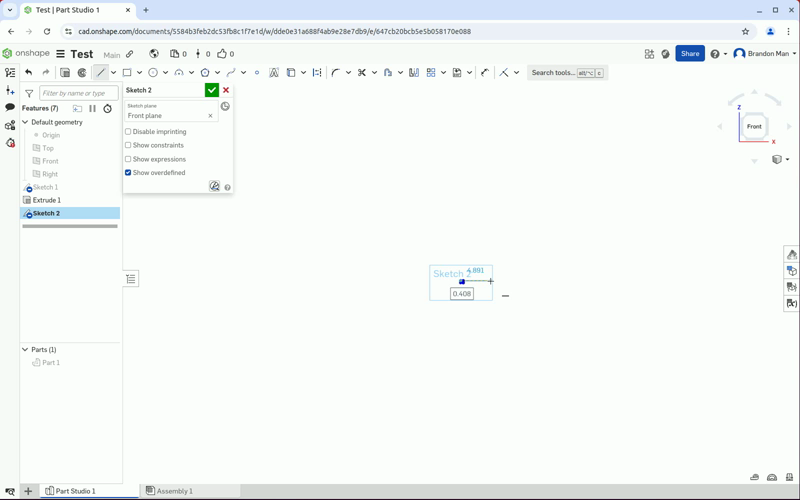
key_down(shift)
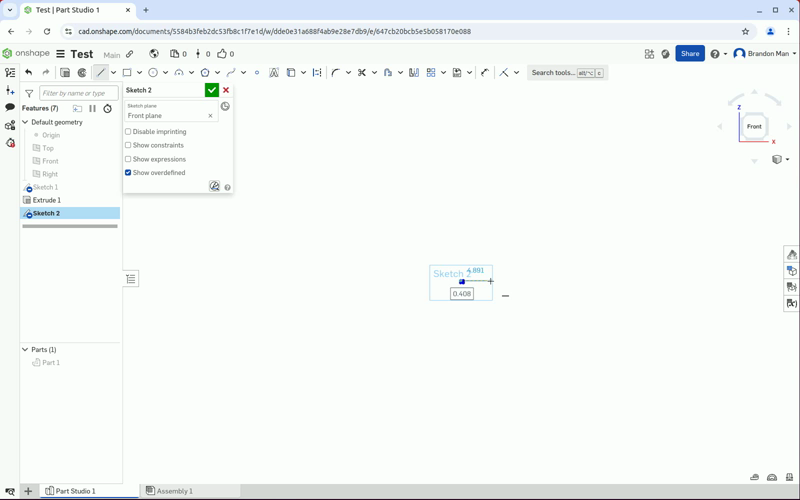
mouse_move(460, 282)
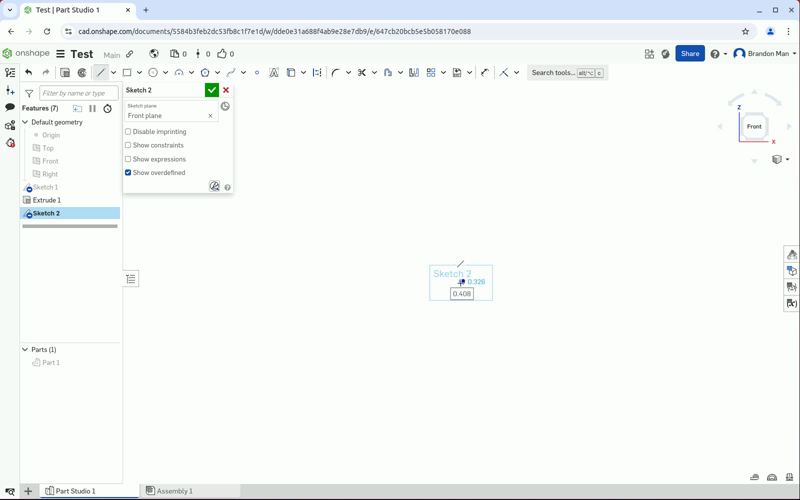
scroll(6)
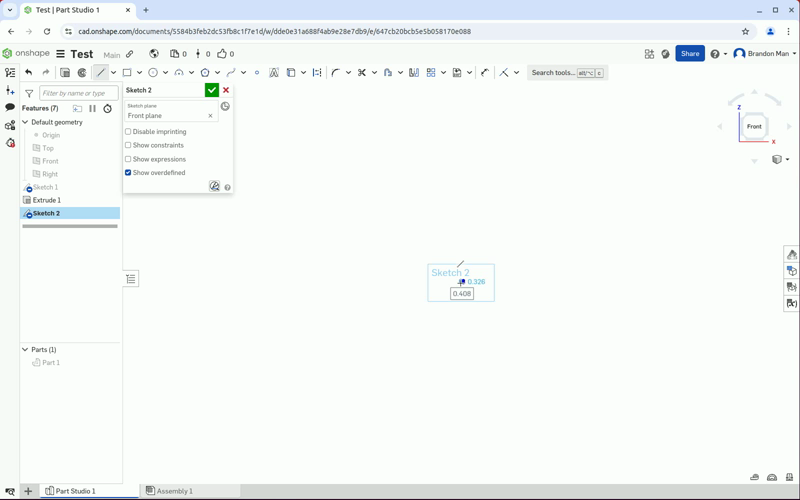
scroll(6)
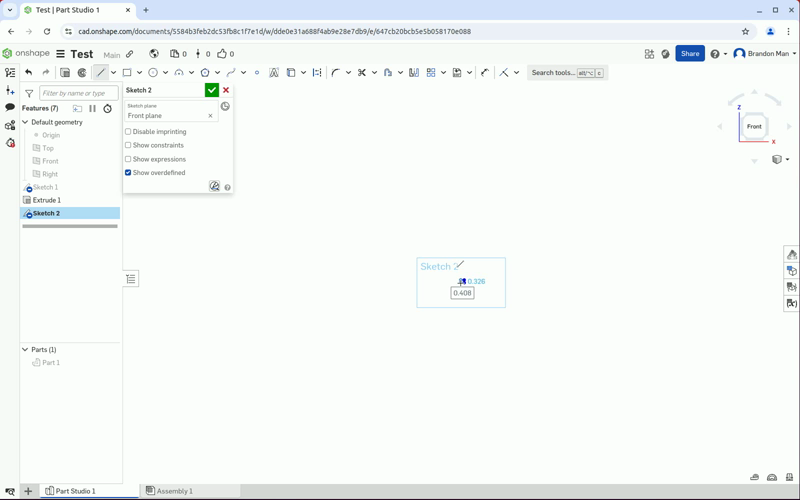
scroll(6)
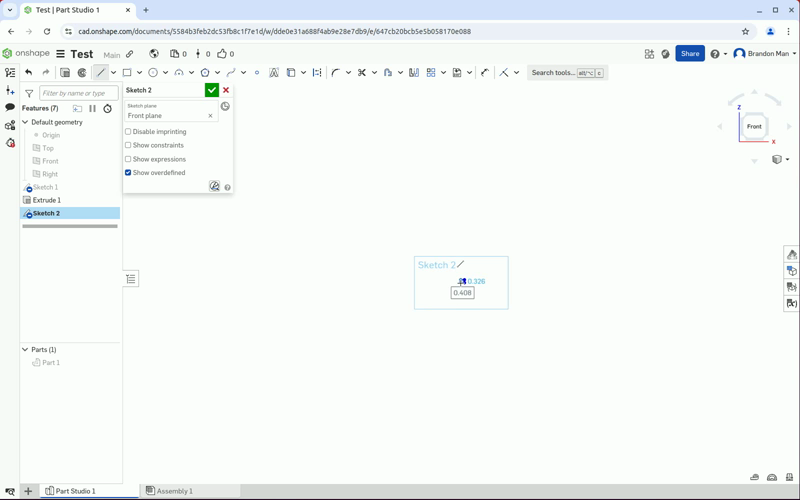
scroll(6)
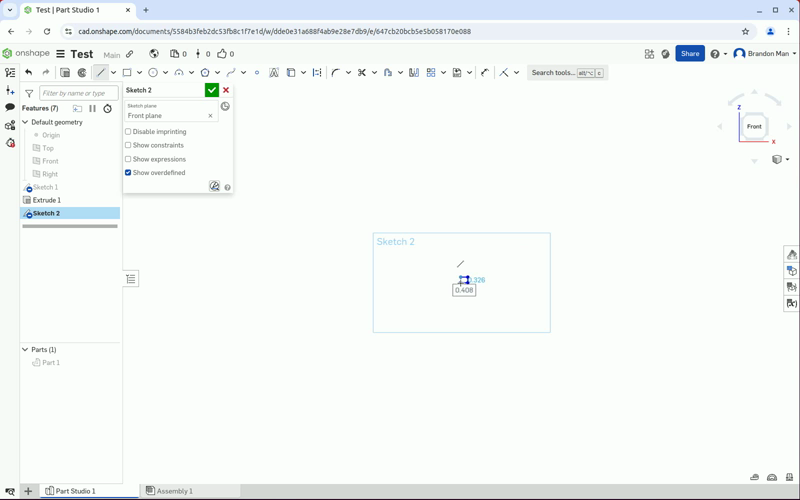
scroll(6)
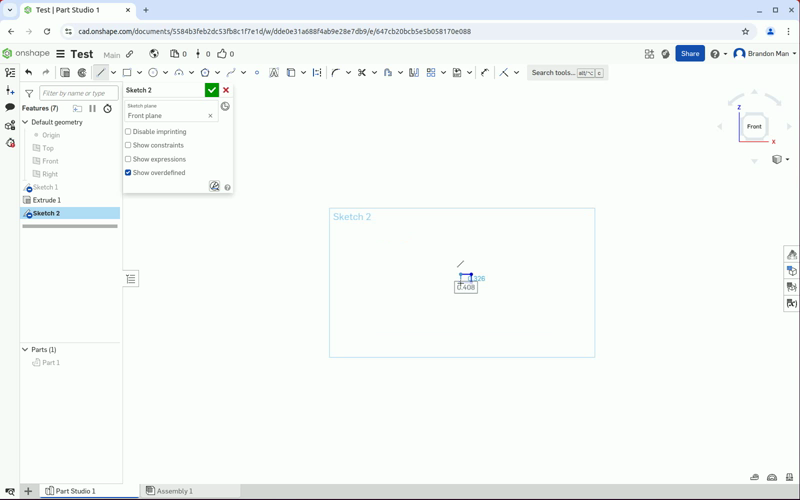
scroll(6)
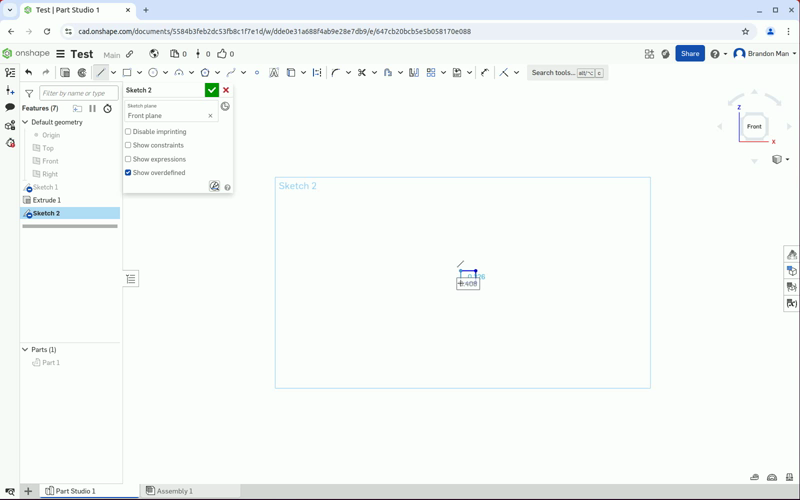
scroll(6)
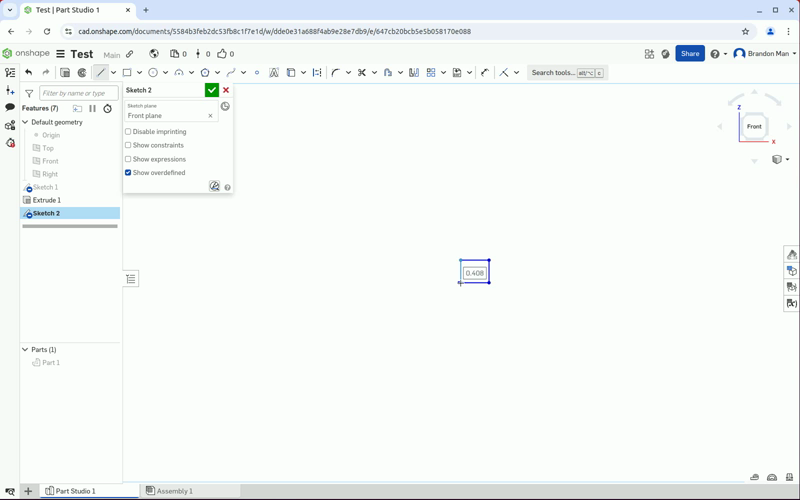
key_up(shift)
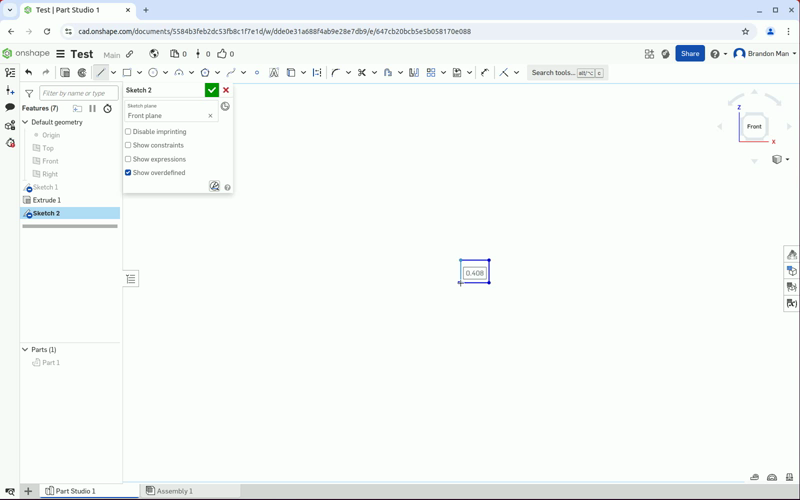
click(460, 282)
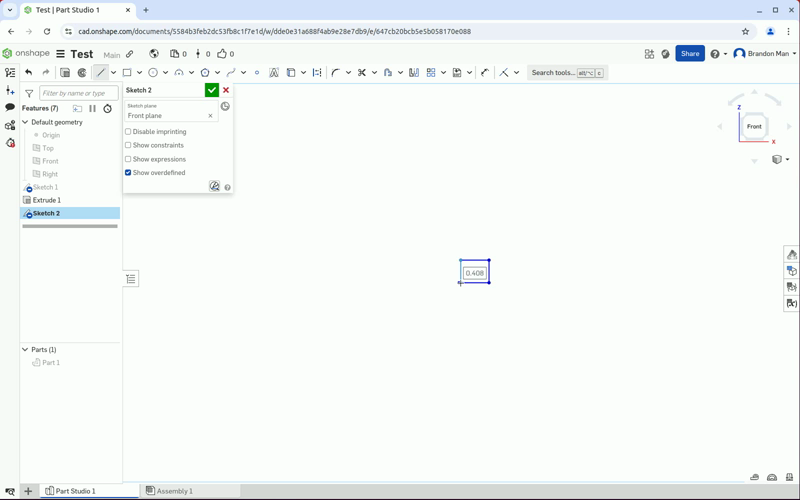
scroll(-6)
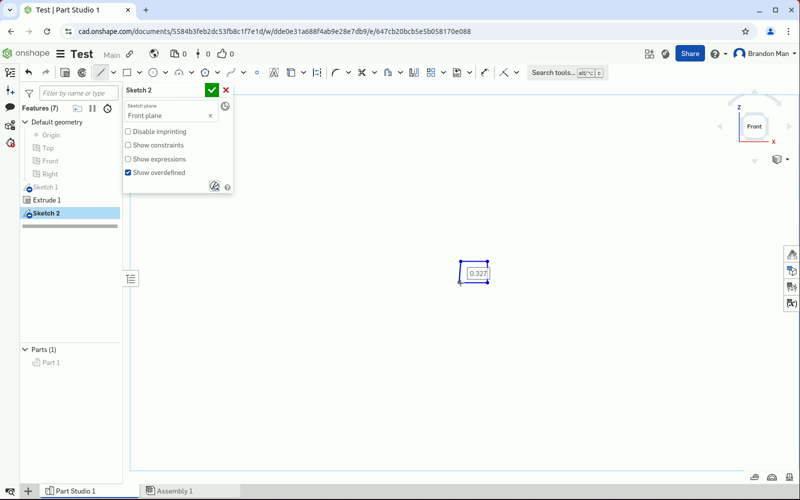
scroll(-6)
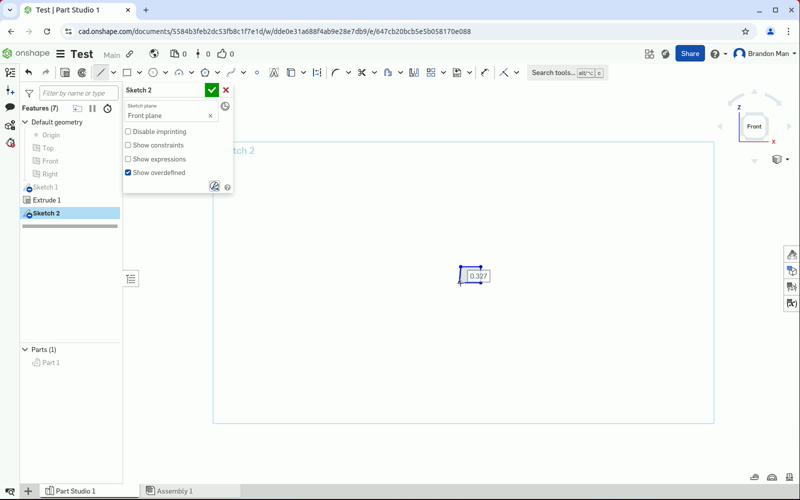
scroll(-6)
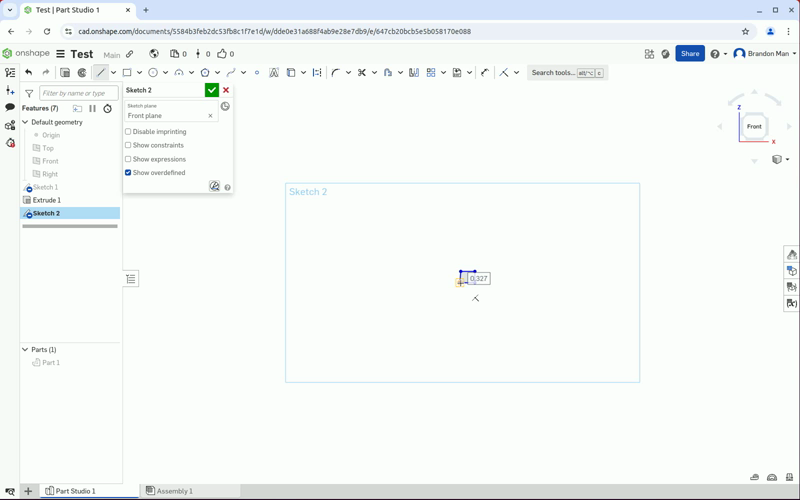
scroll(-6)
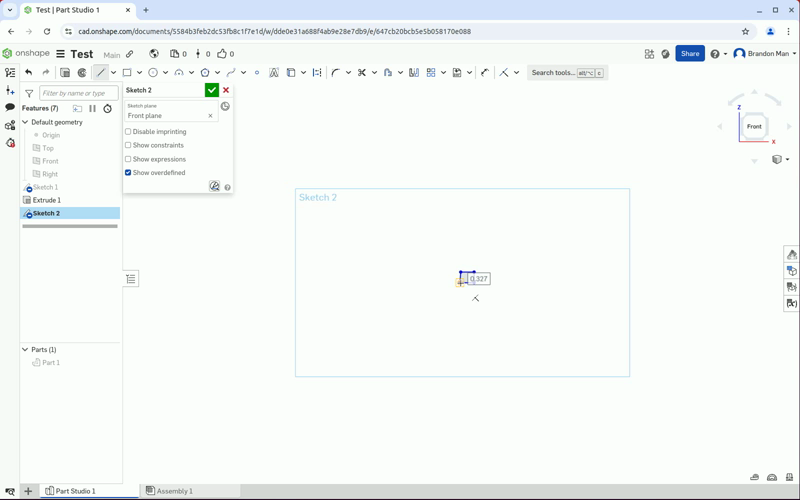
scroll(-6)
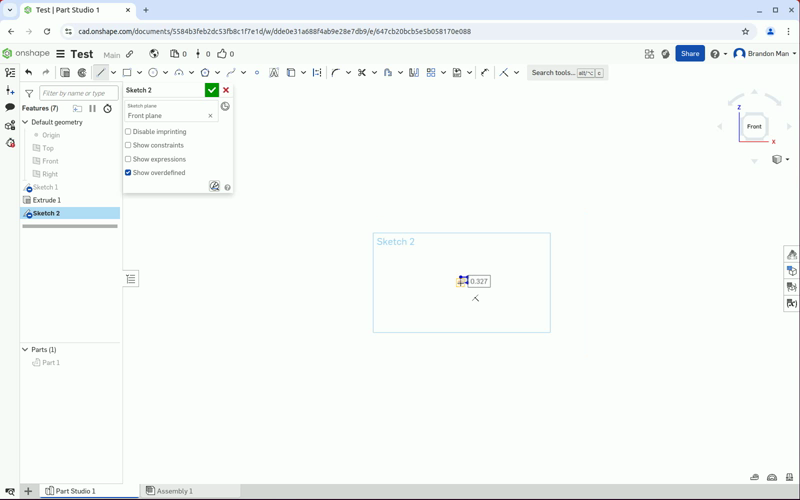
scroll(-6)
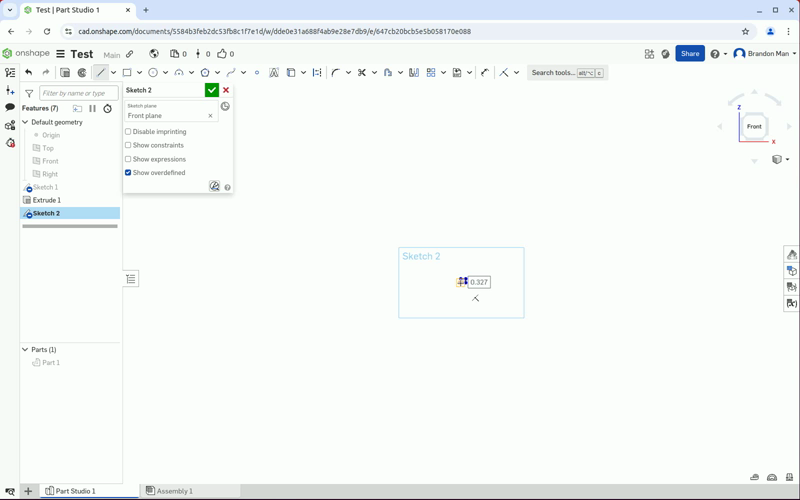
scroll(-6)
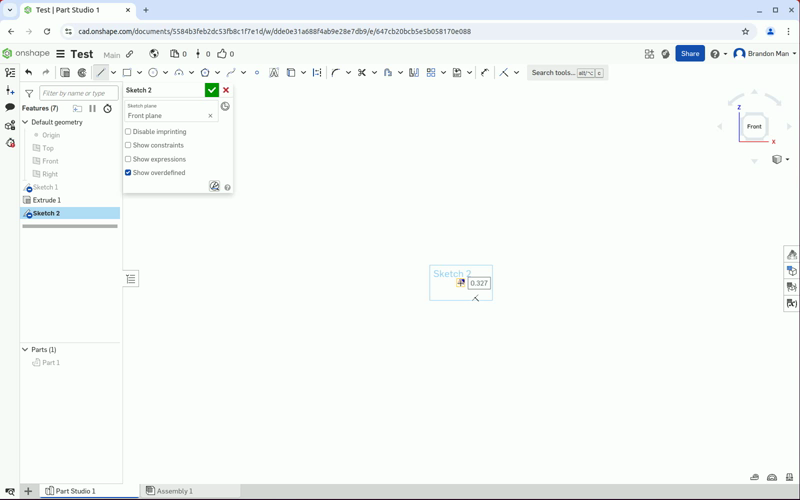
key(esc)
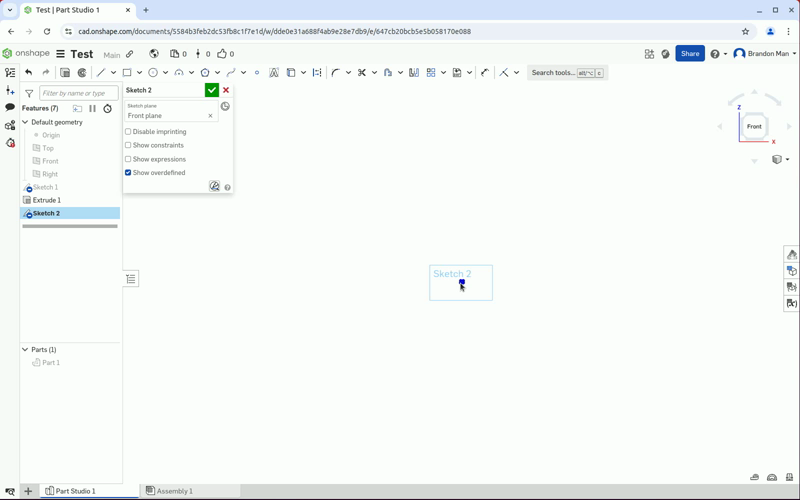
key(l)
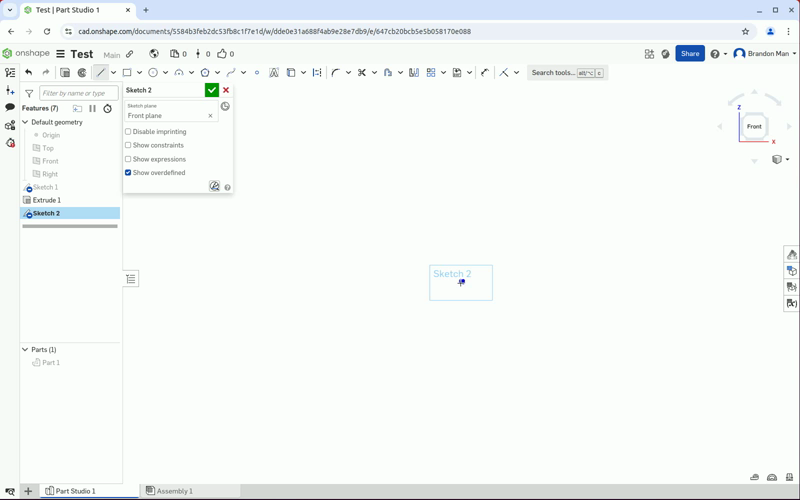
key_down(shift)
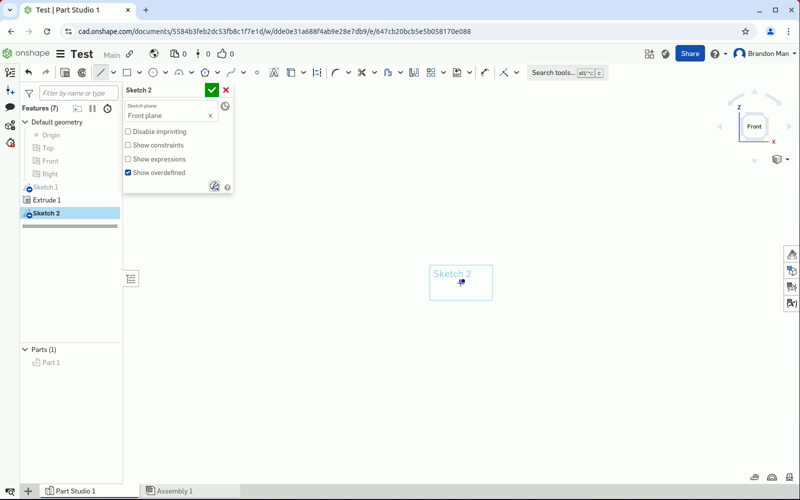
mouse_move(460, 282)
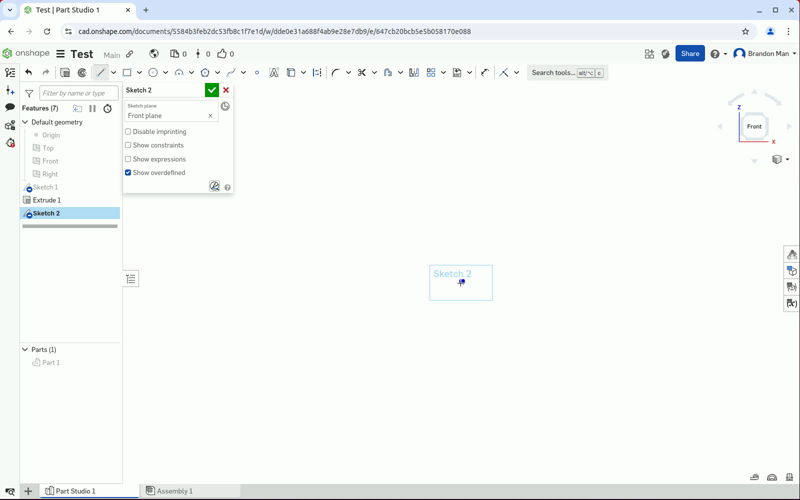
scroll(6)
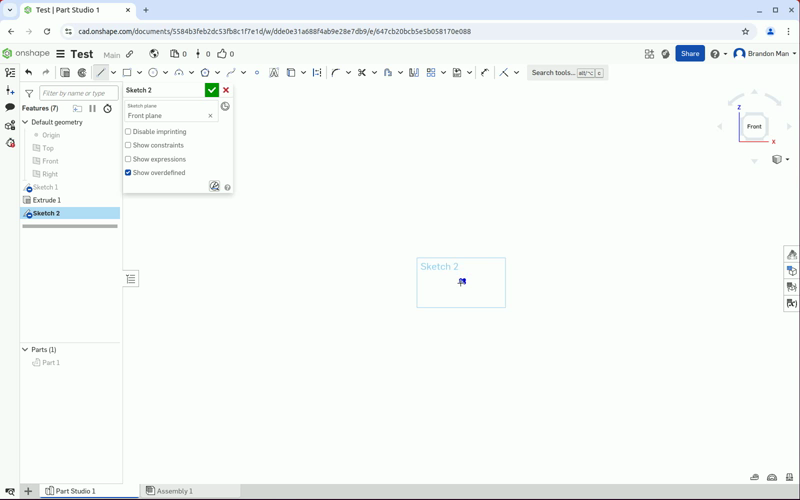
scroll(6)
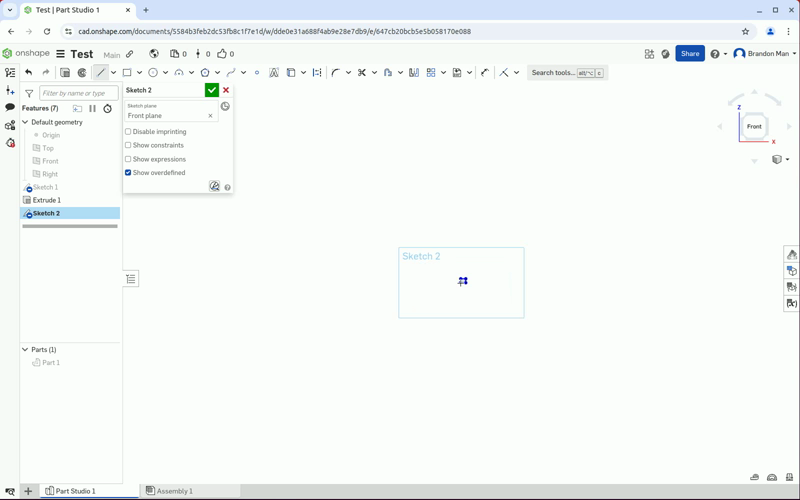
scroll(6)
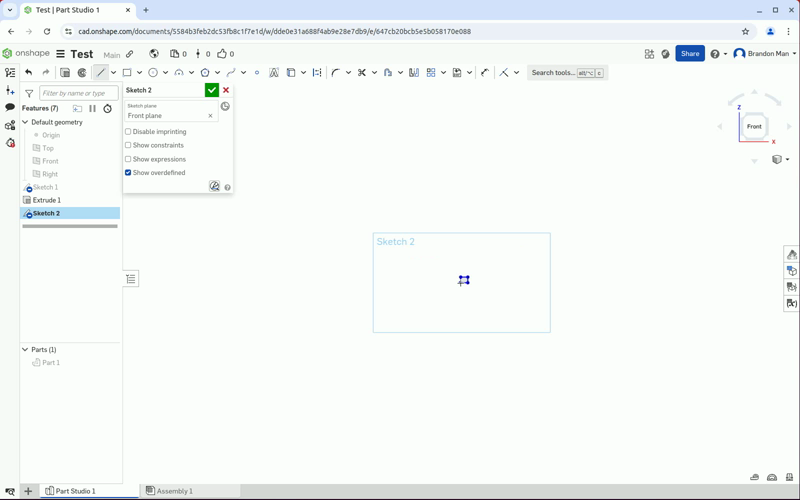
scroll(6)
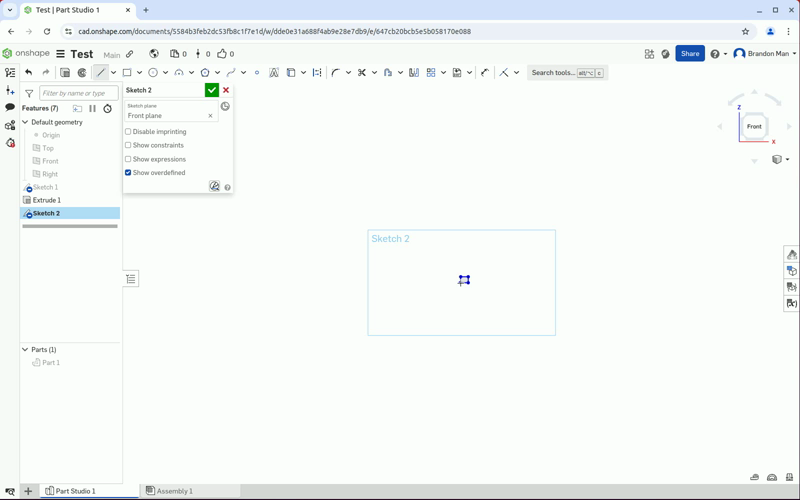
scroll(6)
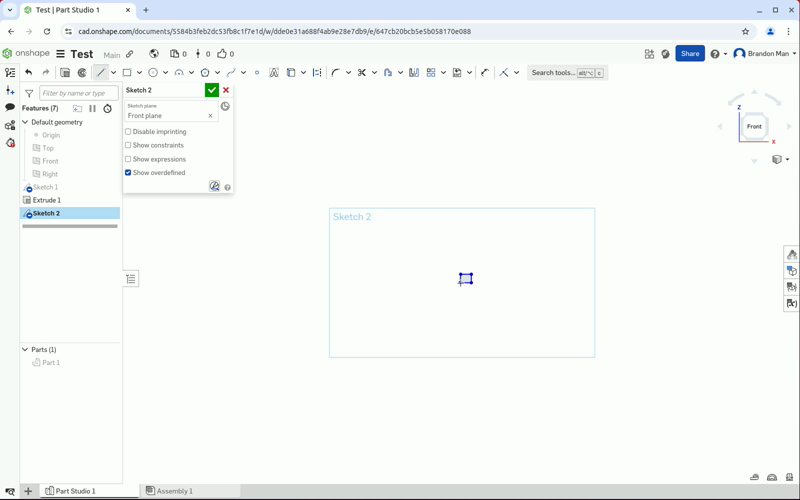
scroll(6)
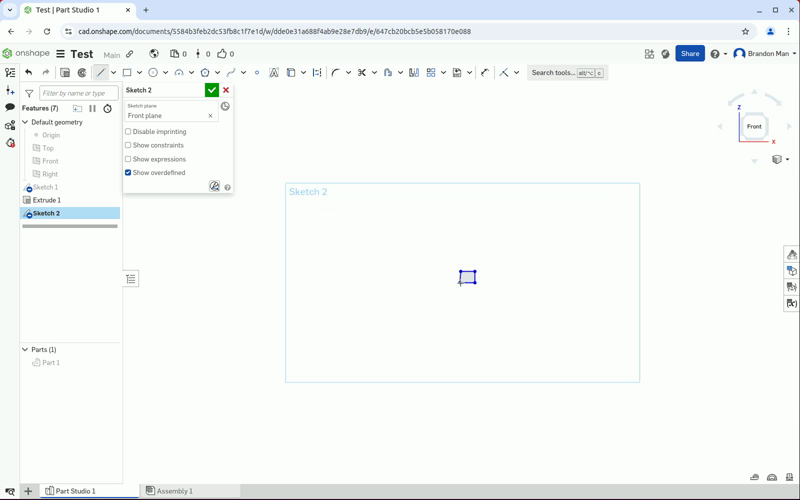
scroll(6)
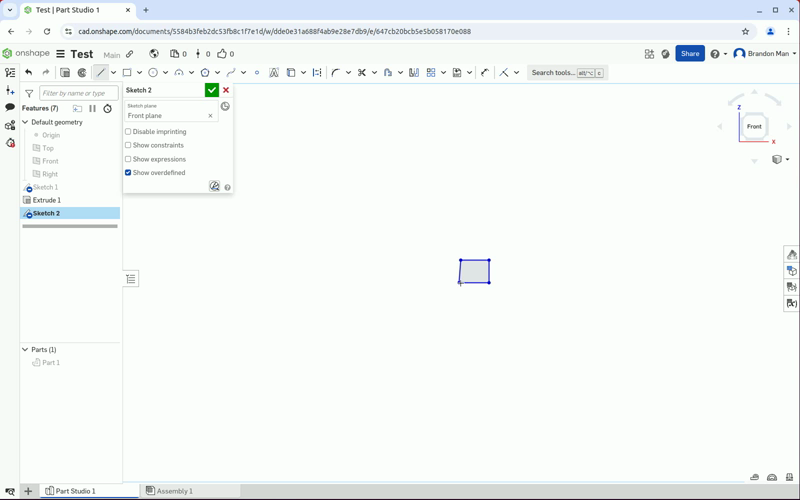
click(460, 282)
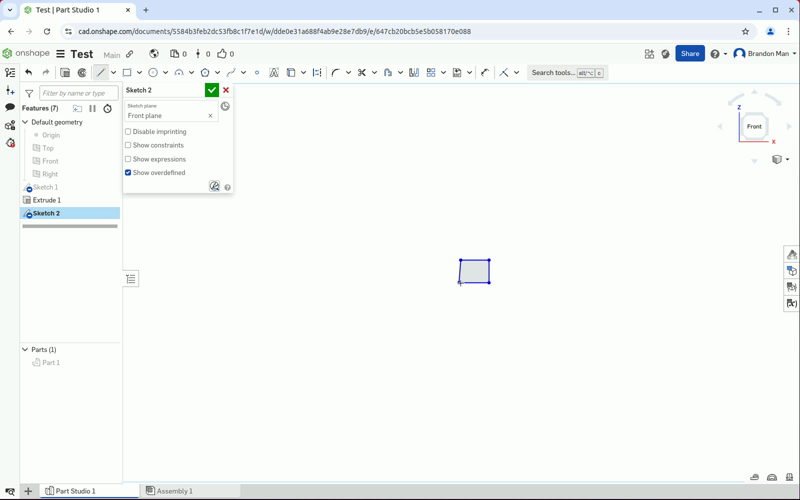
scroll(-6)
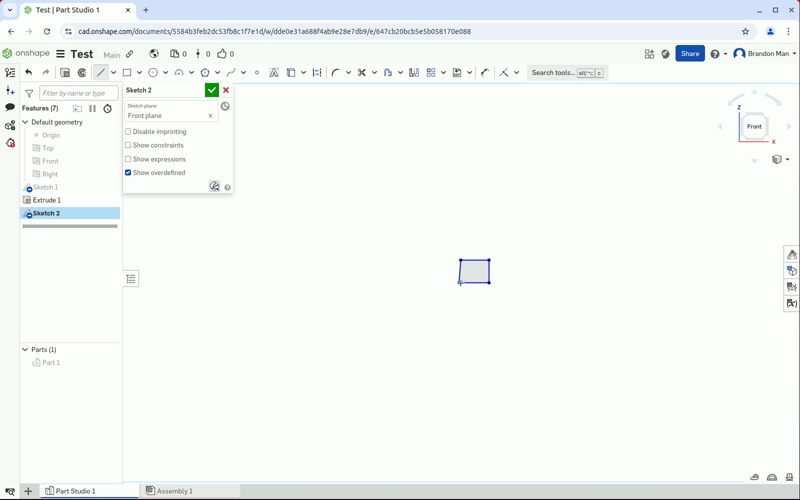
scroll(-6)
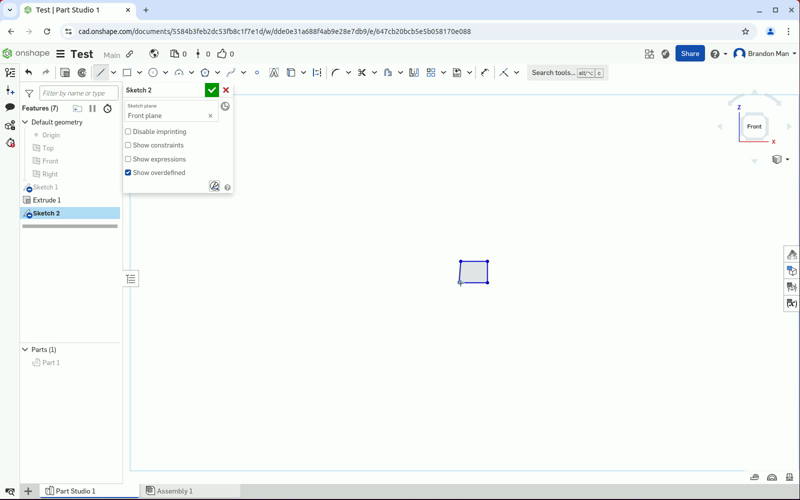
scroll(-6)
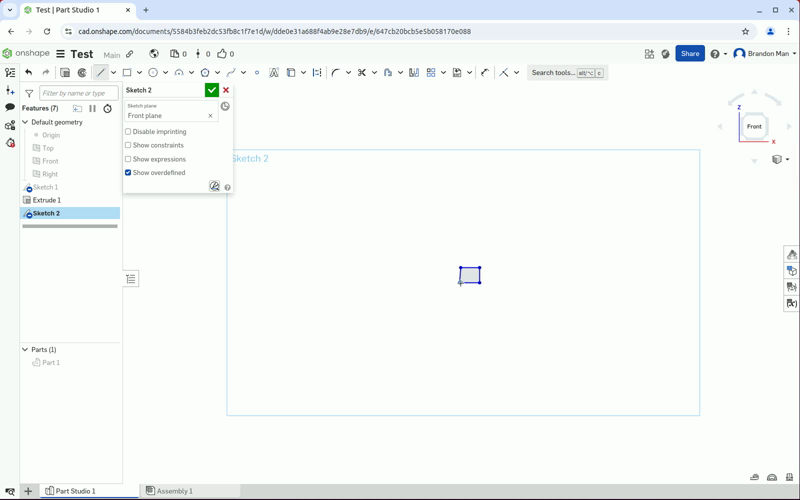
scroll(-6)
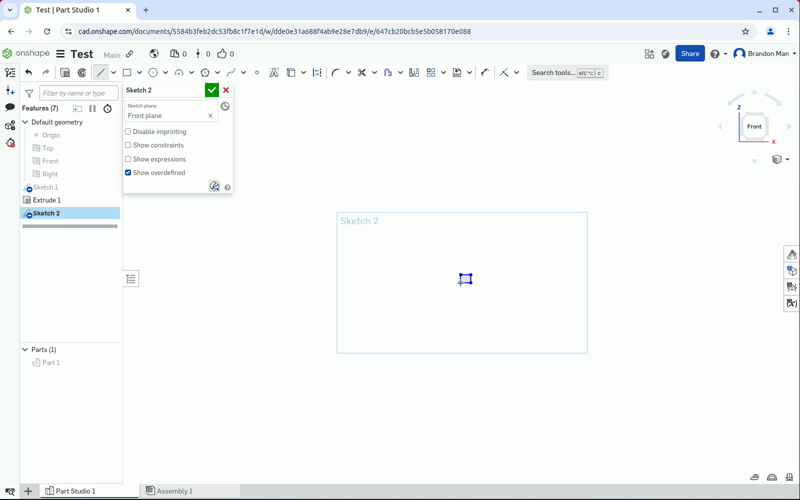
scroll(-6)
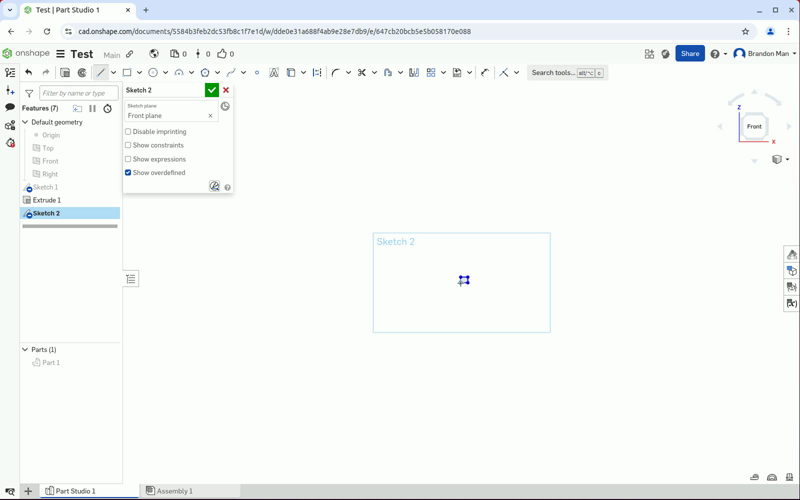
scroll(-6)
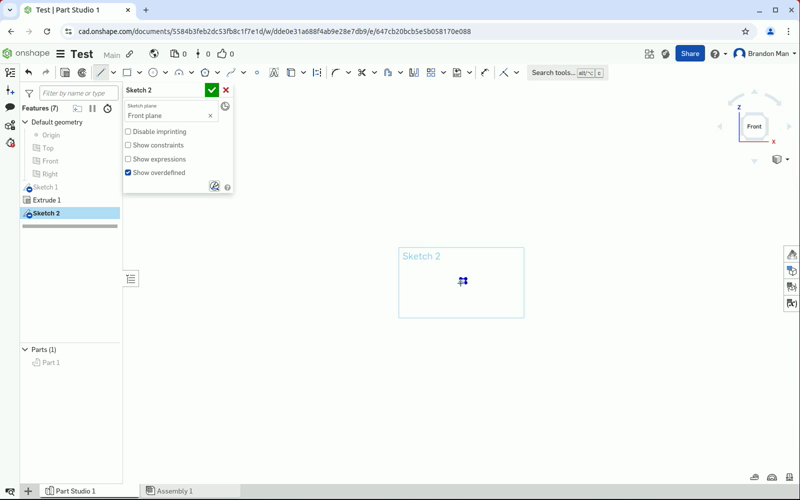
scroll(-6)
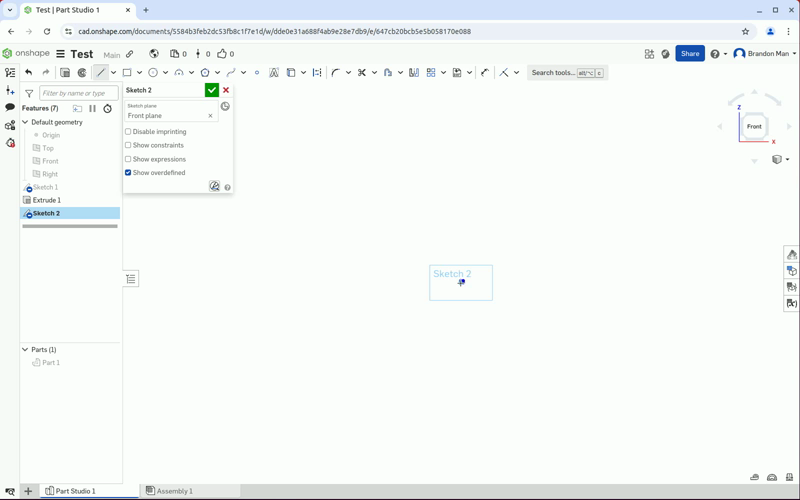
key_up(shift)
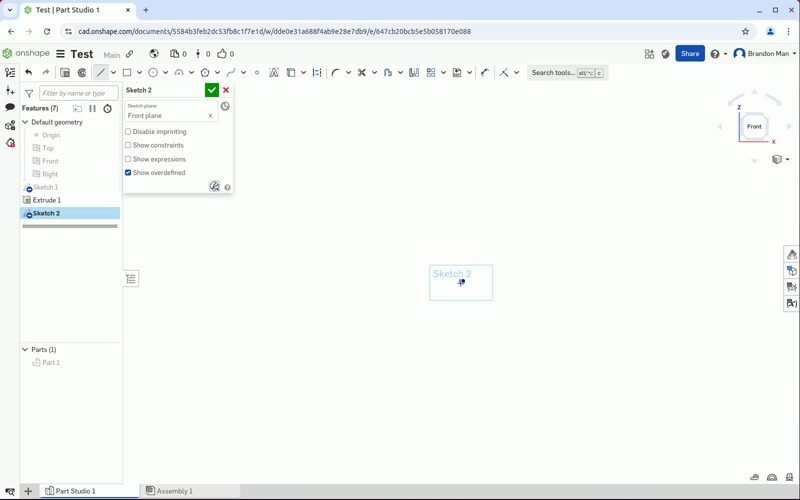
key_down(shift)
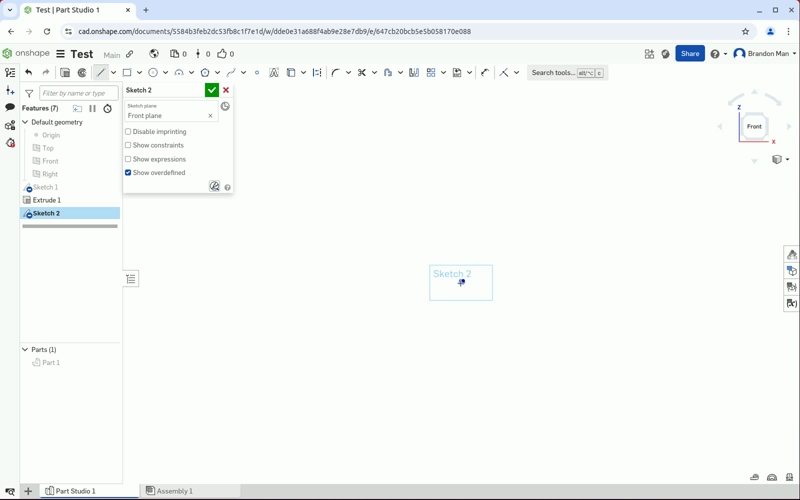
mouse_move(490, 282)
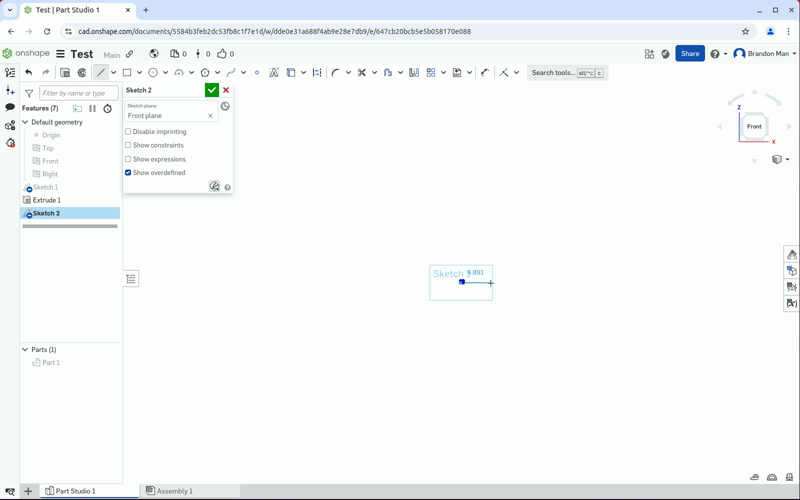
mouse_move(462, 282)
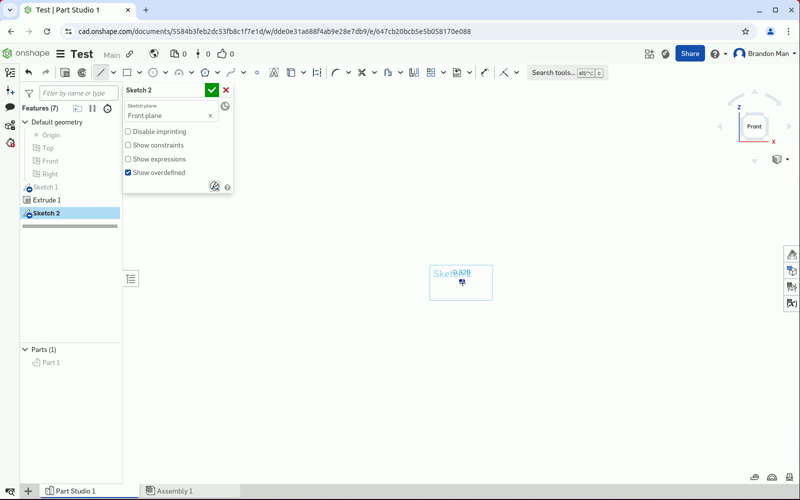
scroll(6)
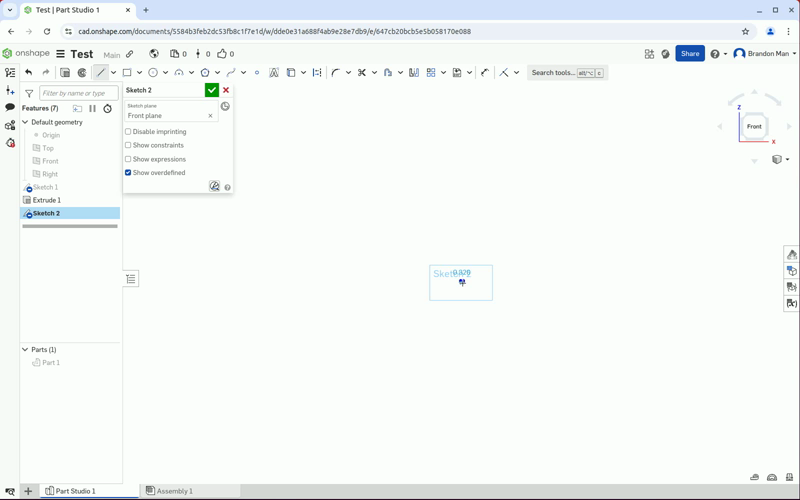
scroll(6)
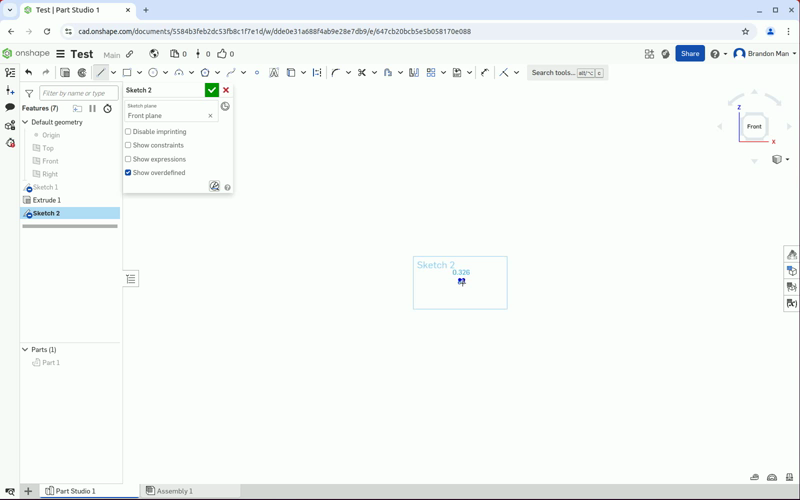
scroll(6)
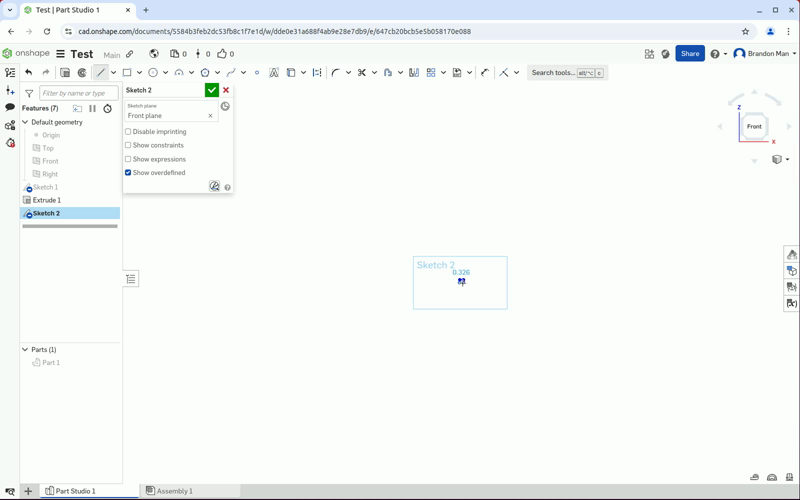
scroll(6)
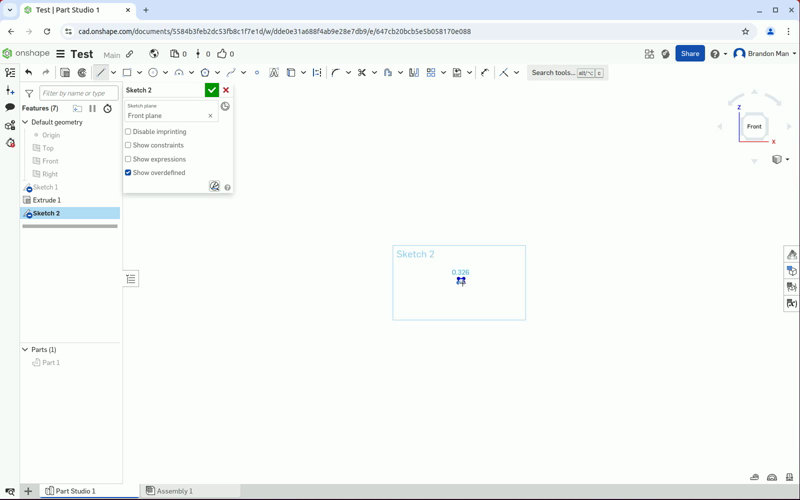
scroll(6)
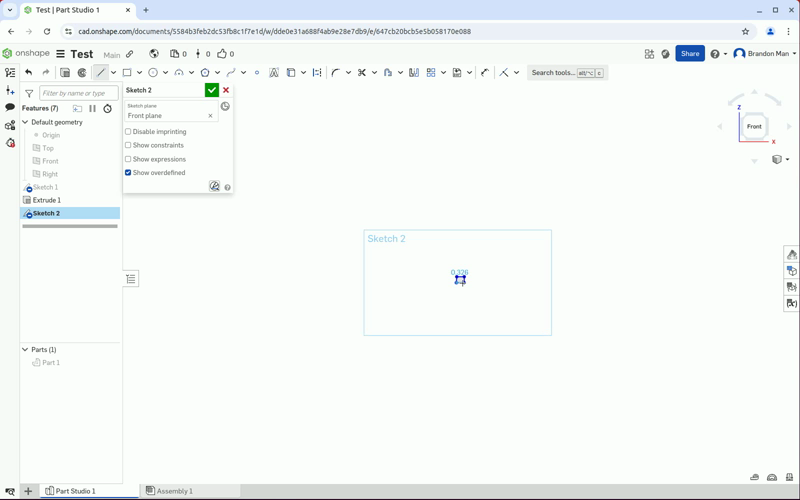
scroll(6)
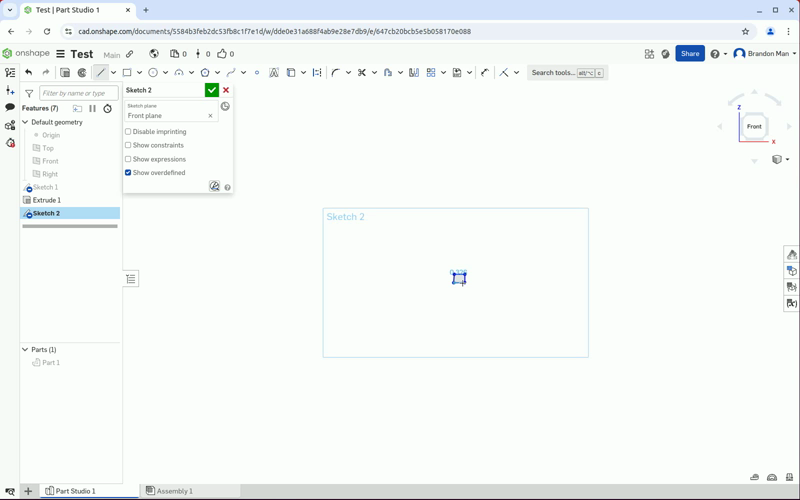
scroll(6)
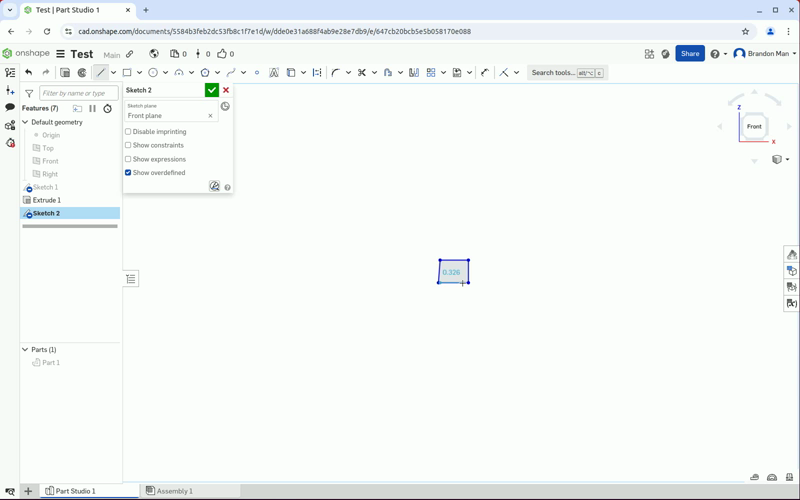
click(462, 282)
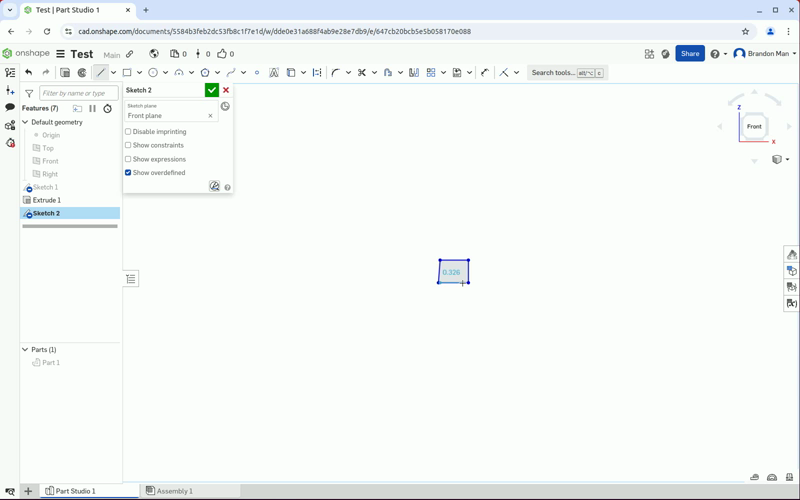
scroll(-6)
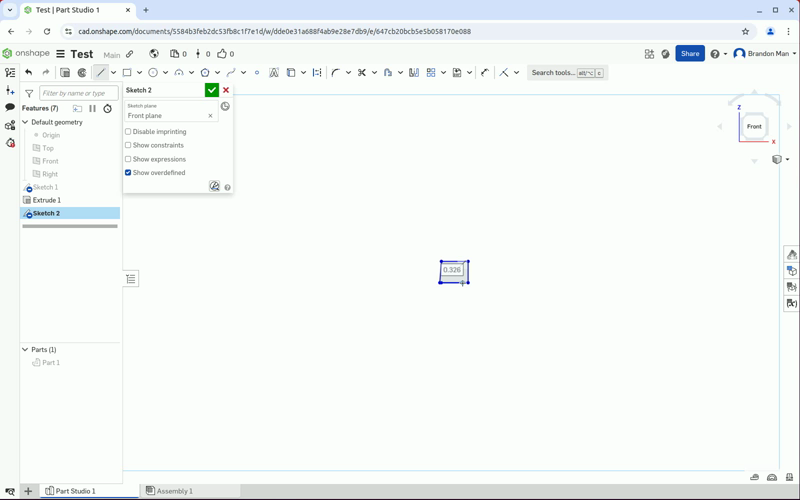
scroll(-6)
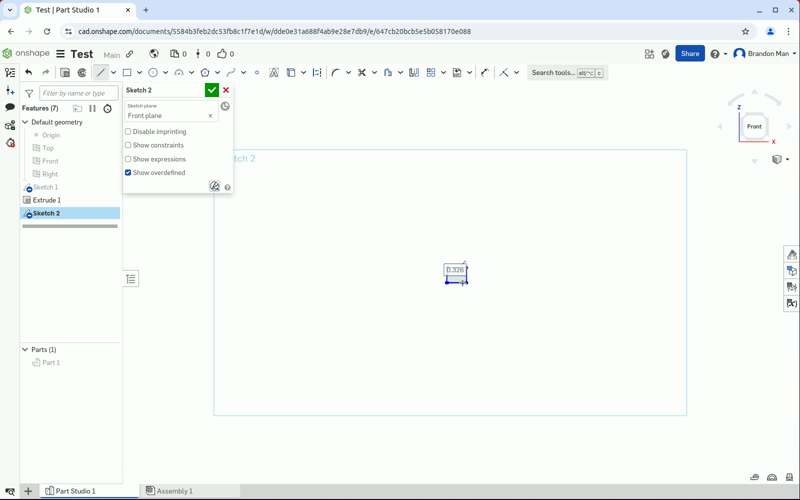
scroll(-6)
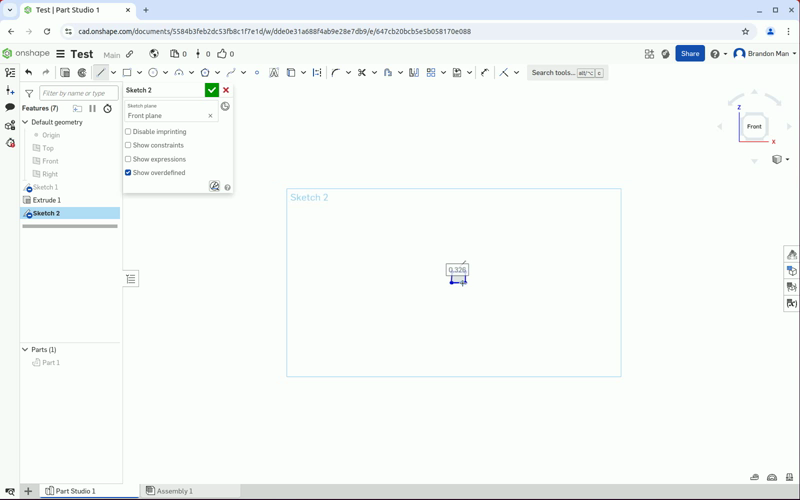
scroll(-6)
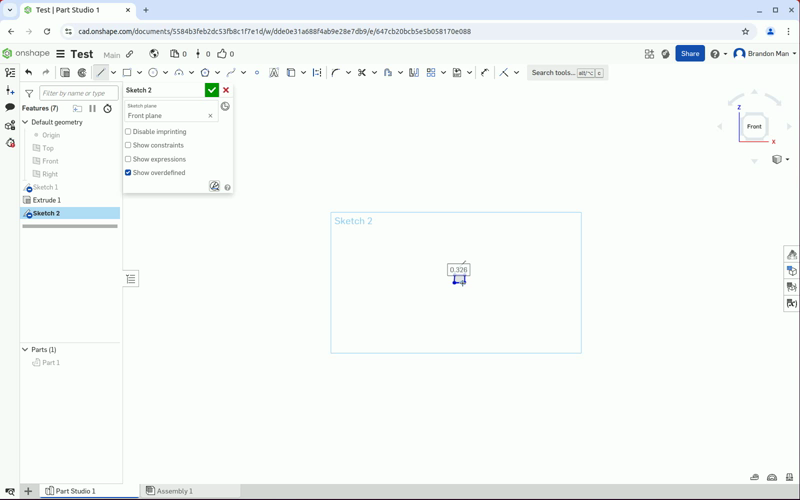
scroll(-6)
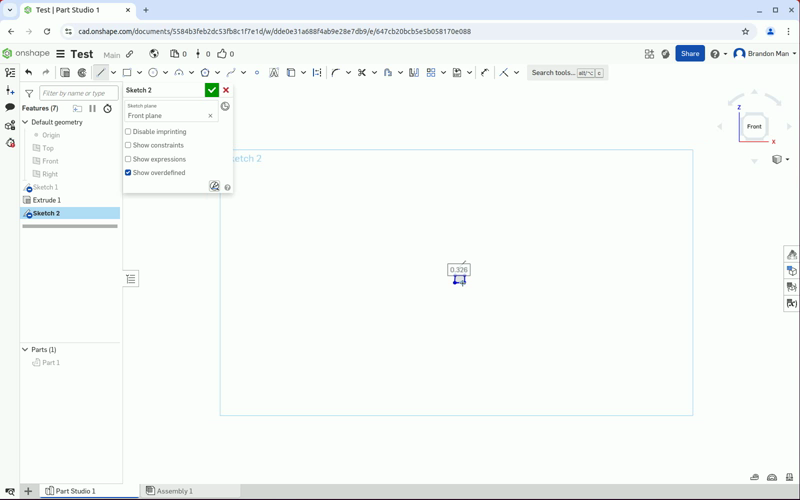
scroll(-6)
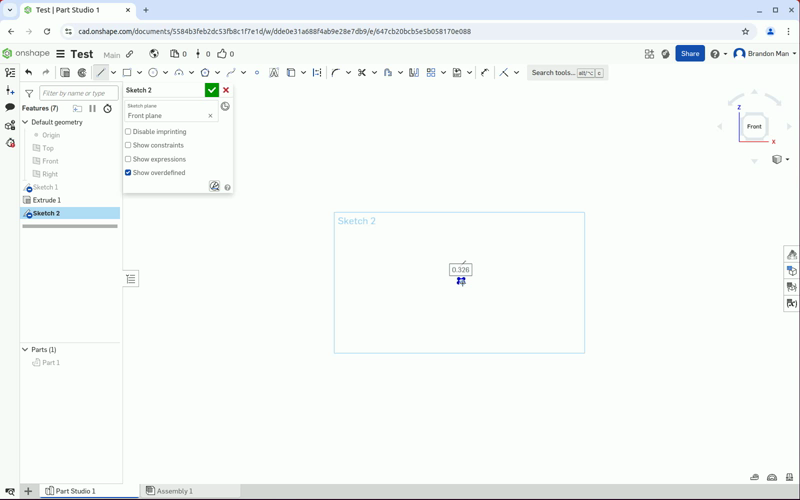
scroll(-6)
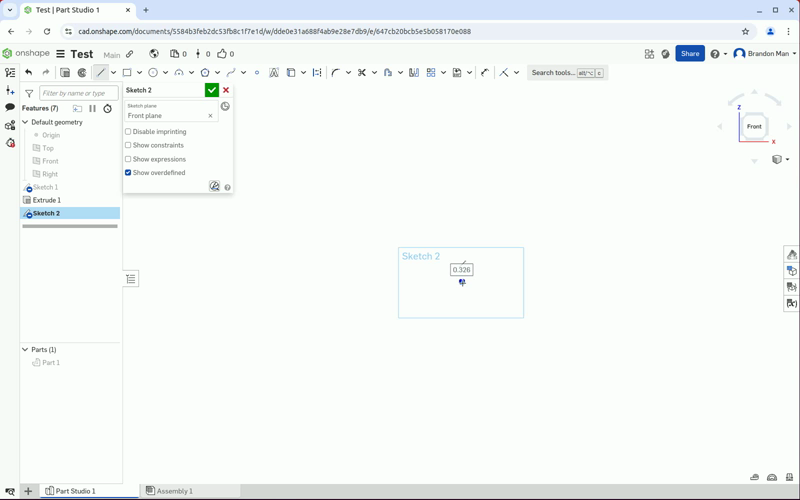
key_up(shift)
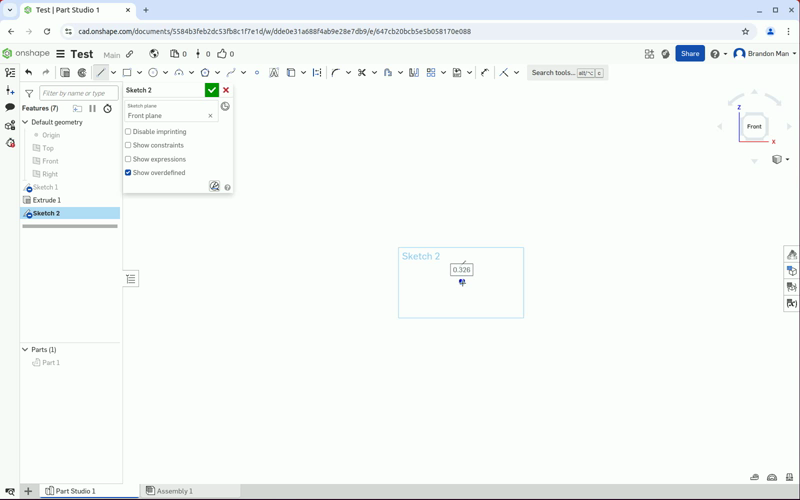
key_down(shift)
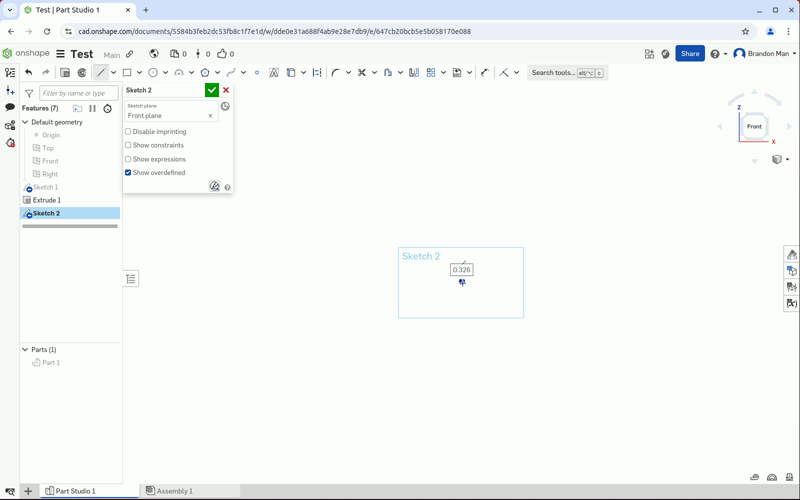
mouse_move(492, 282)
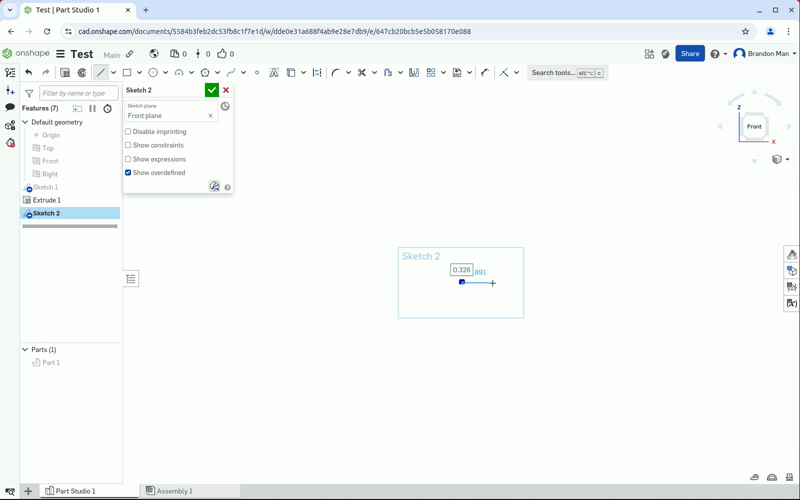
mouse_move(462, 280)
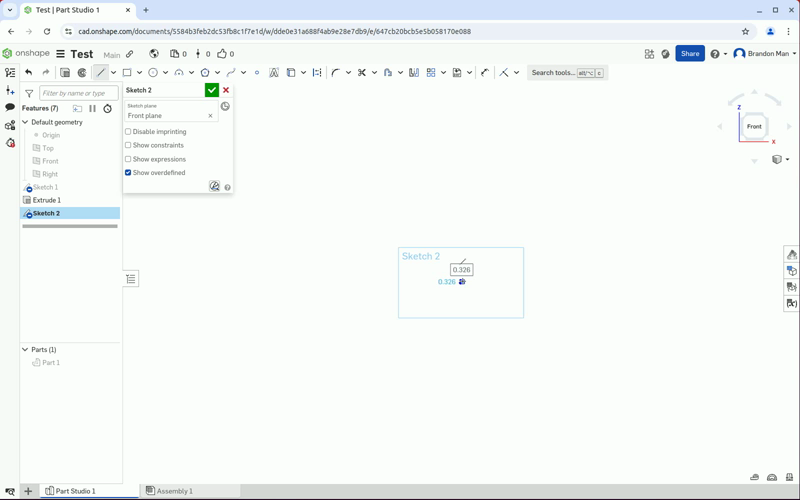
scroll(6)
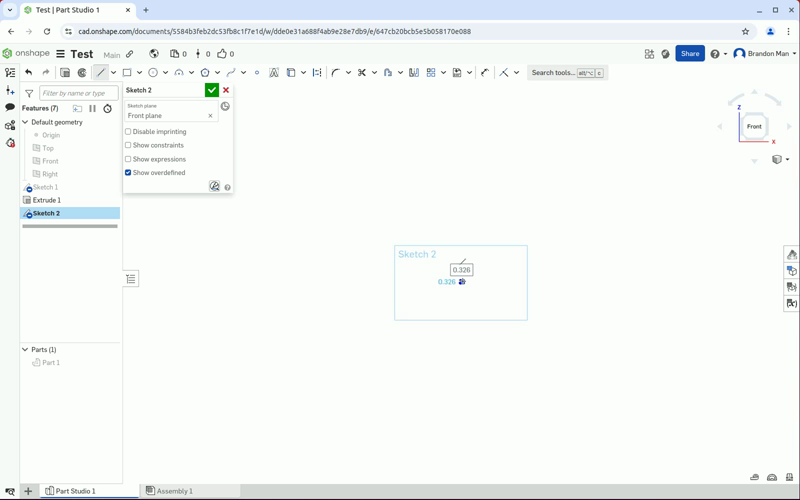
scroll(6)
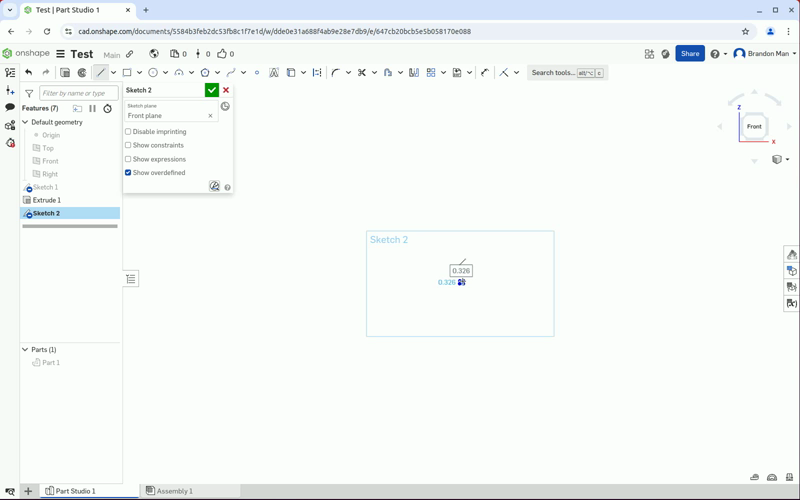
scroll(6)
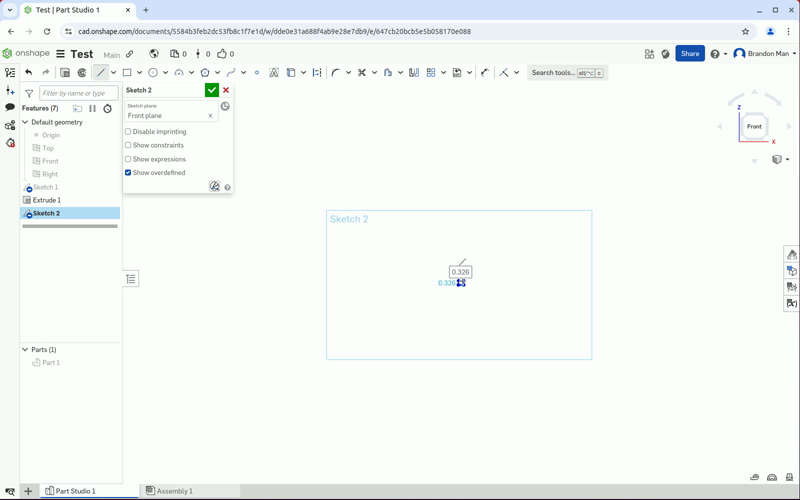
scroll(6)
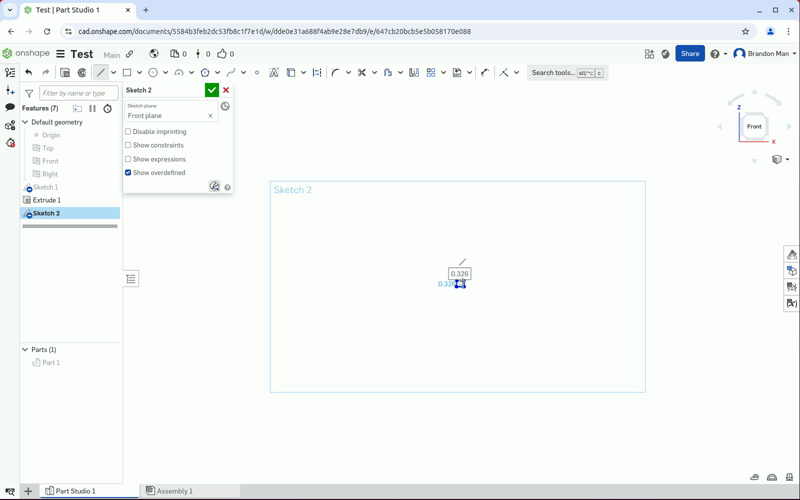
scroll(6)
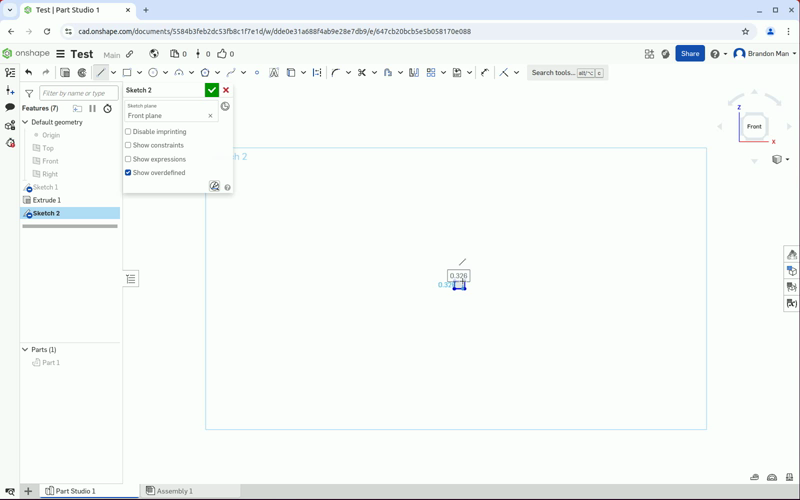
scroll(6)
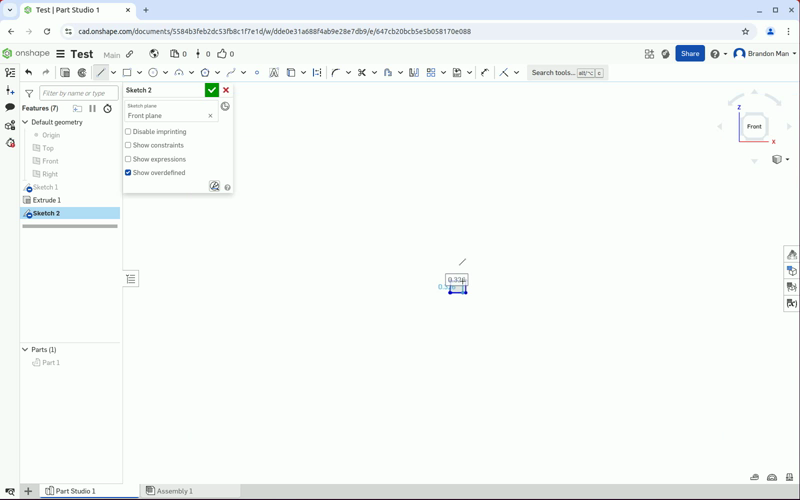
scroll(6)
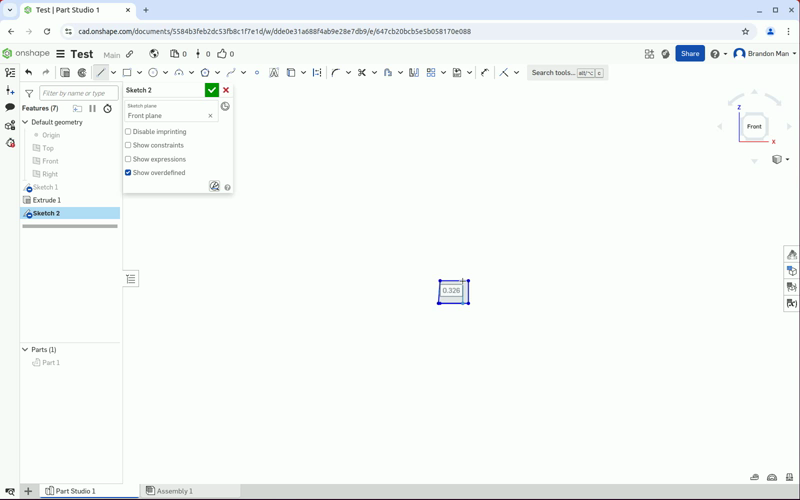
click(462, 280)
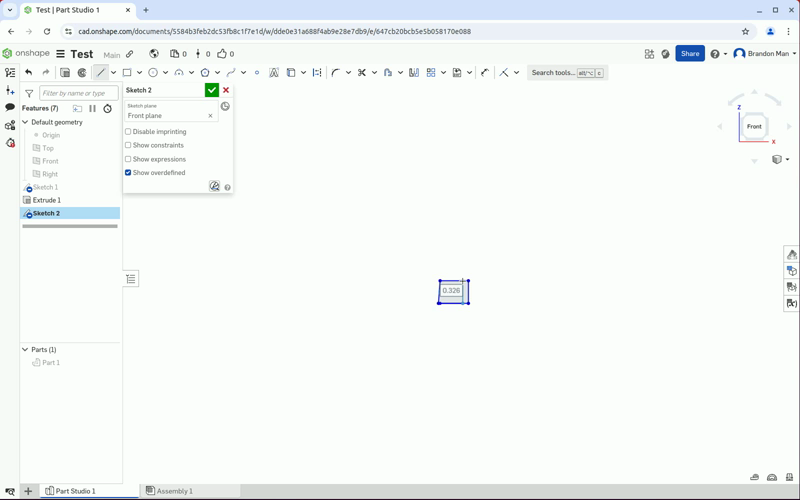
scroll(-6)
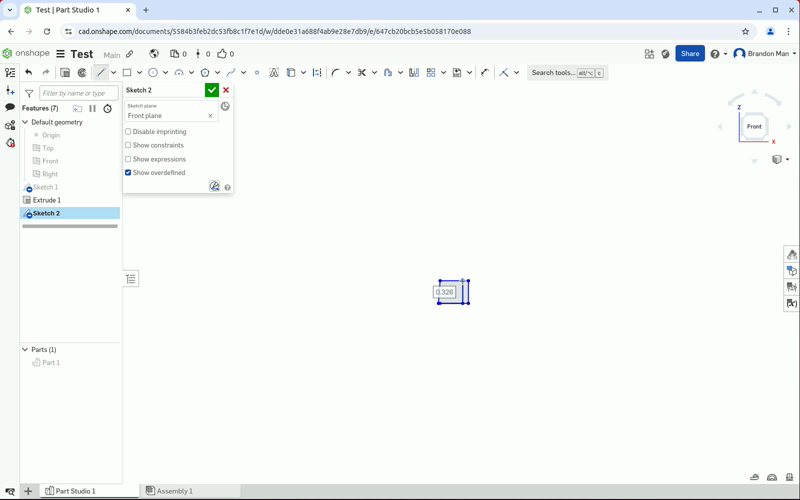
scroll(-6)
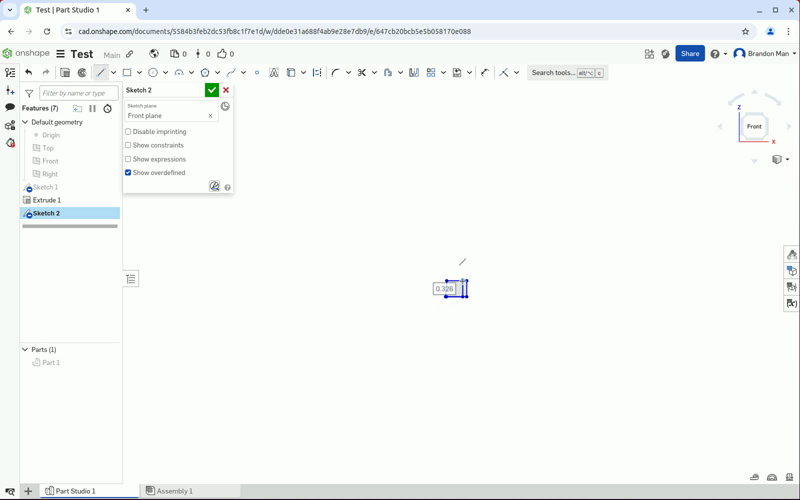
scroll(-6)
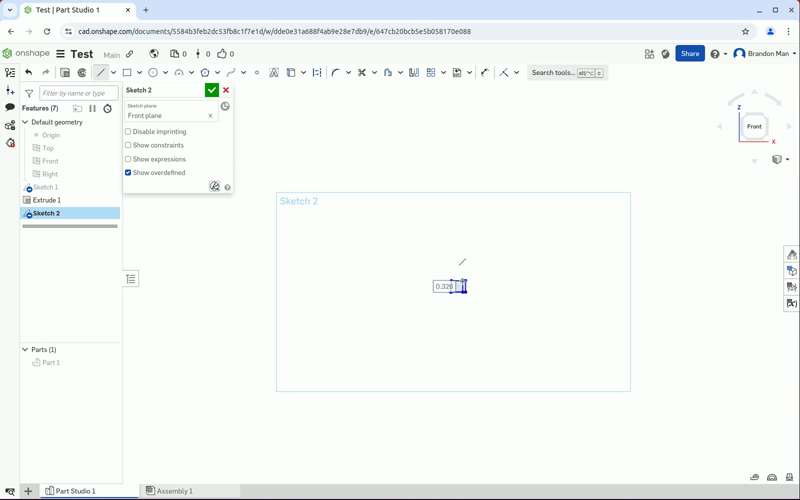
scroll(-6)
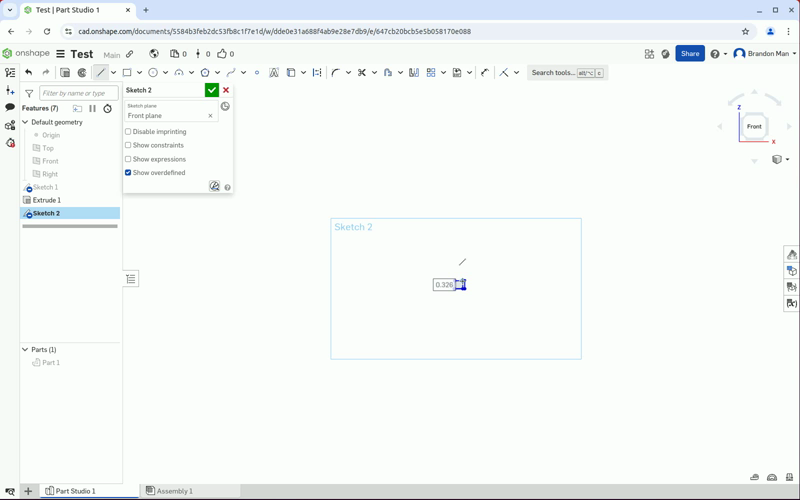
scroll(-6)
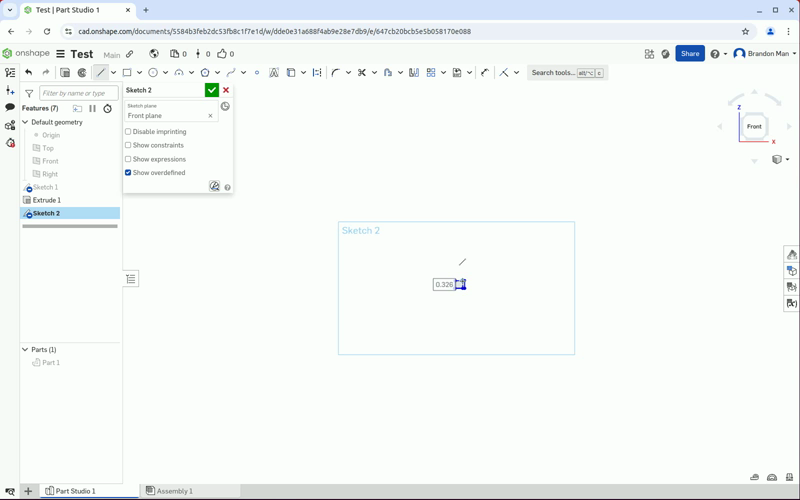
scroll(-6)
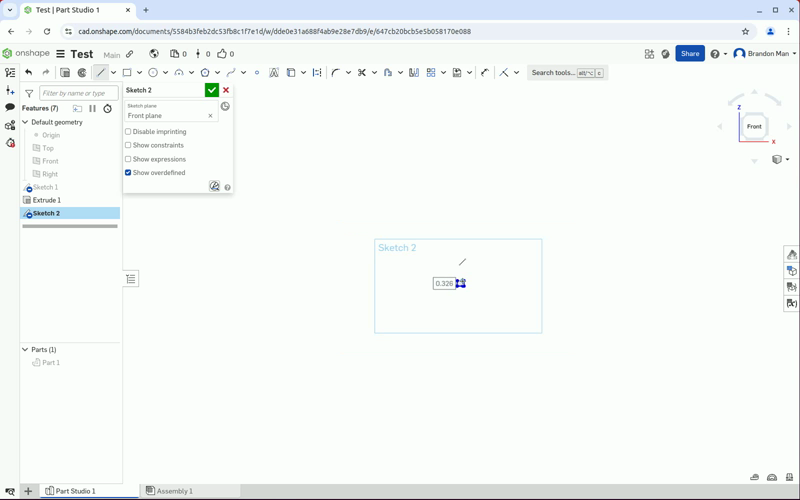
scroll(-6)
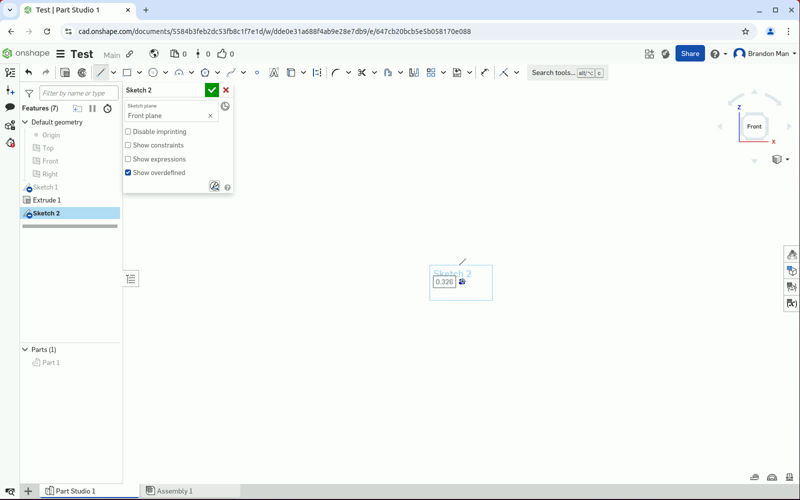
key_up(shift)
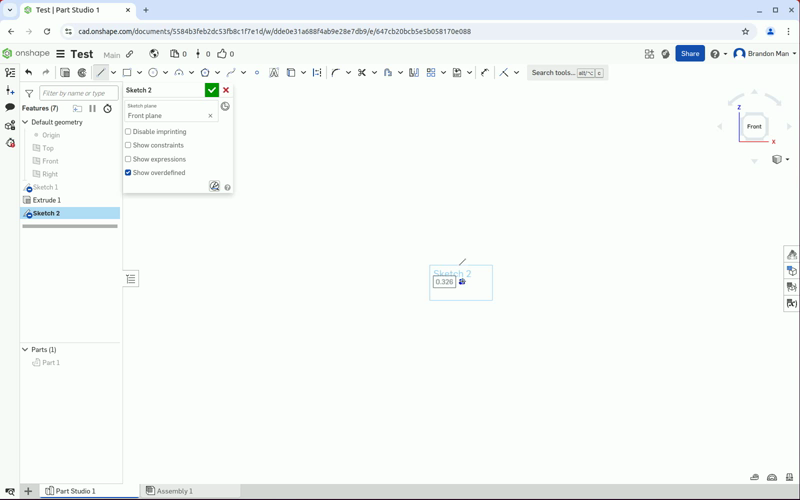
key_down(shift)
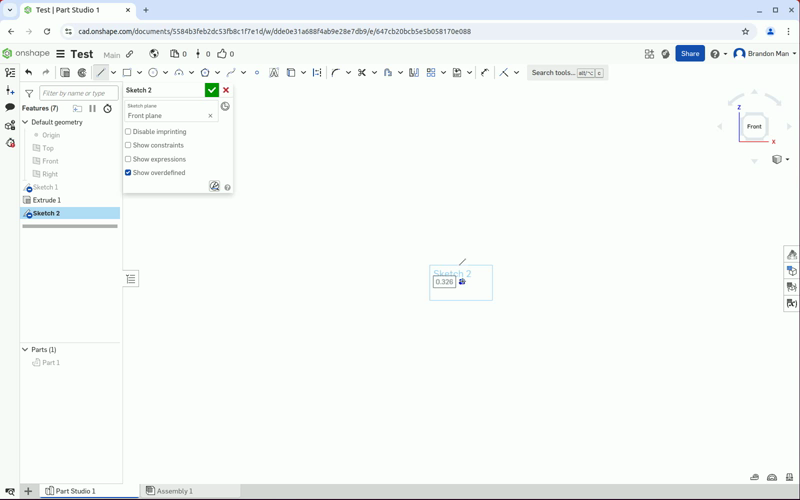
mouse_move(492, 280)
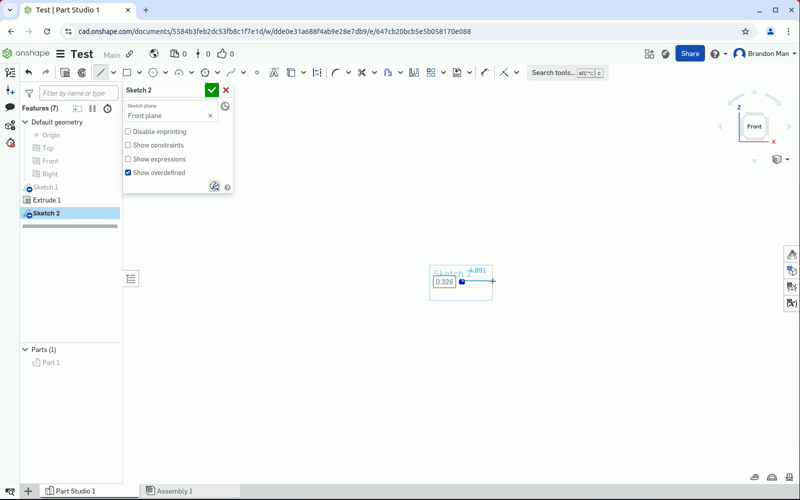
mouse_move(460, 280)
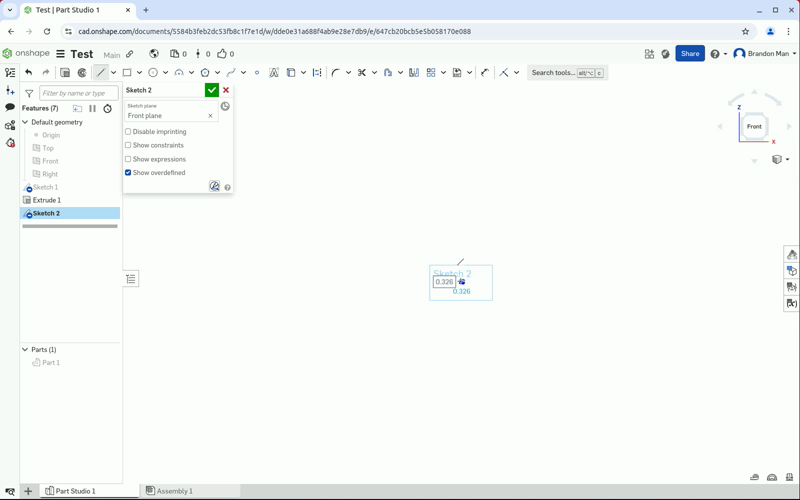
scroll(6)
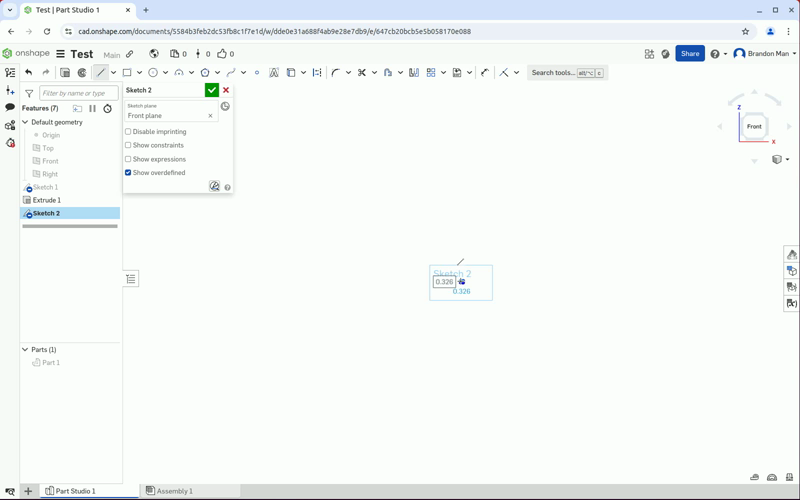
scroll(6)
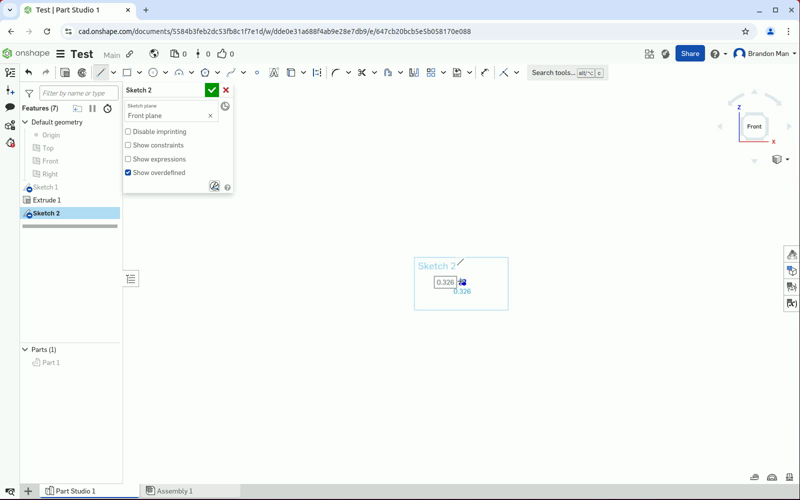
scroll(6)
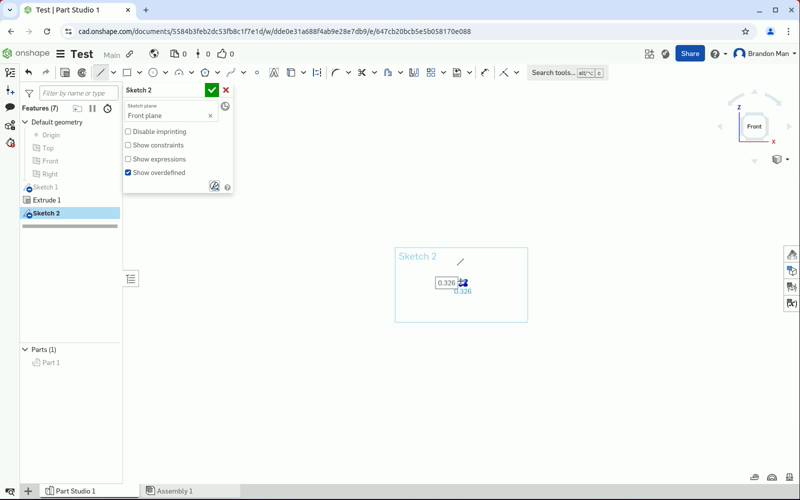
scroll(6)
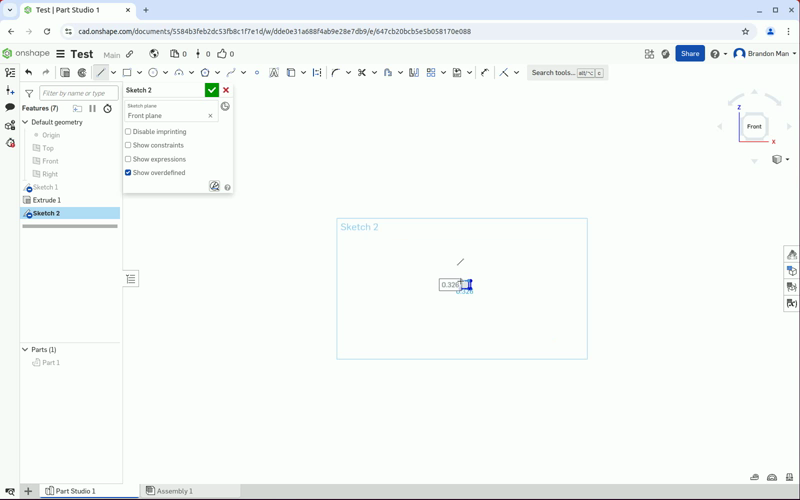
scroll(6)
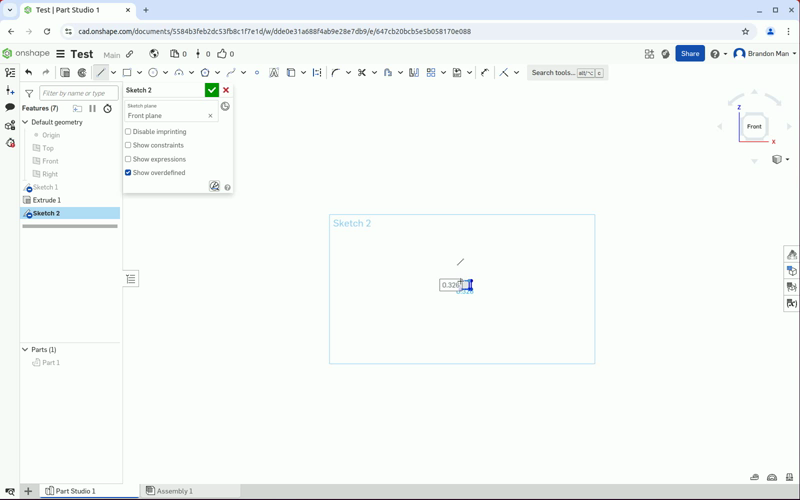
scroll(6)
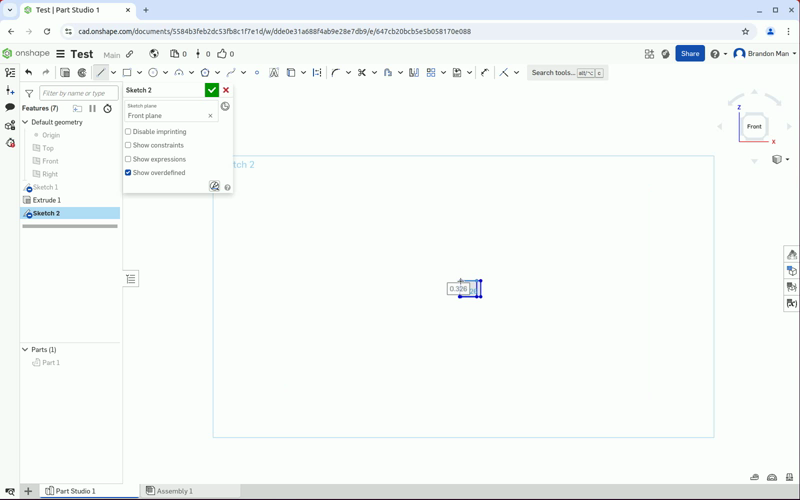
scroll(6)
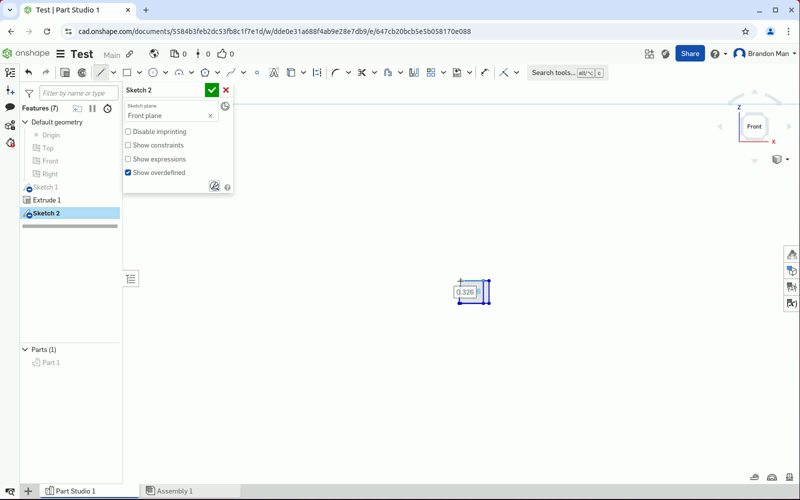
click(460, 280)
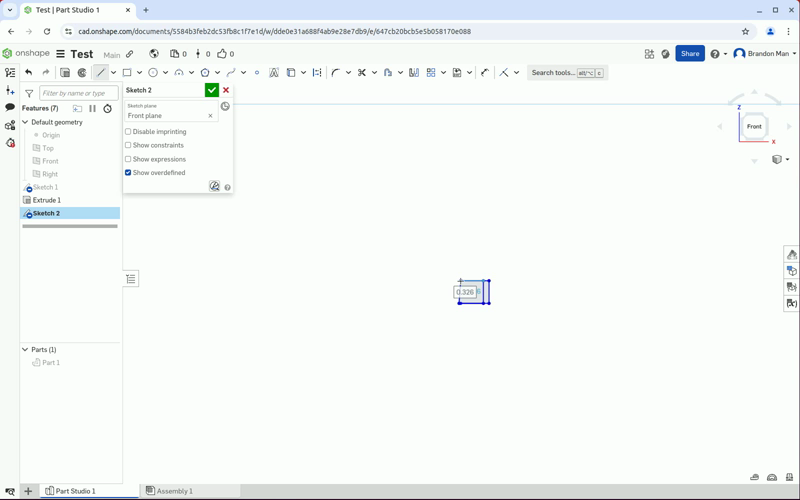
scroll(-6)
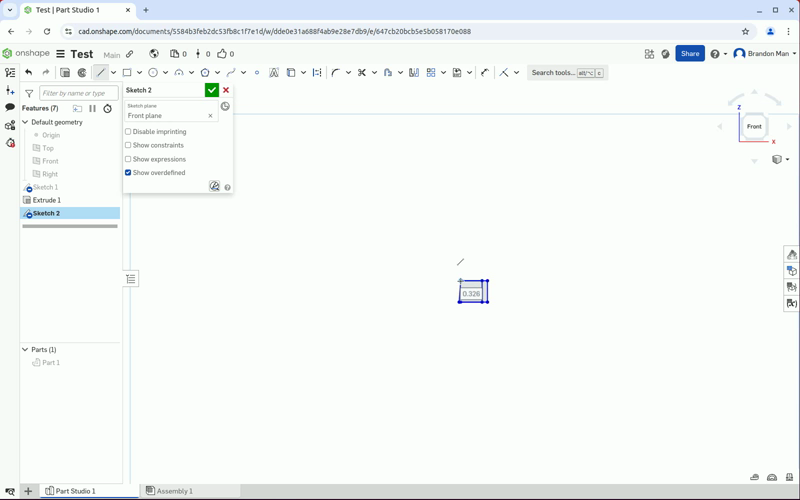
scroll(-6)
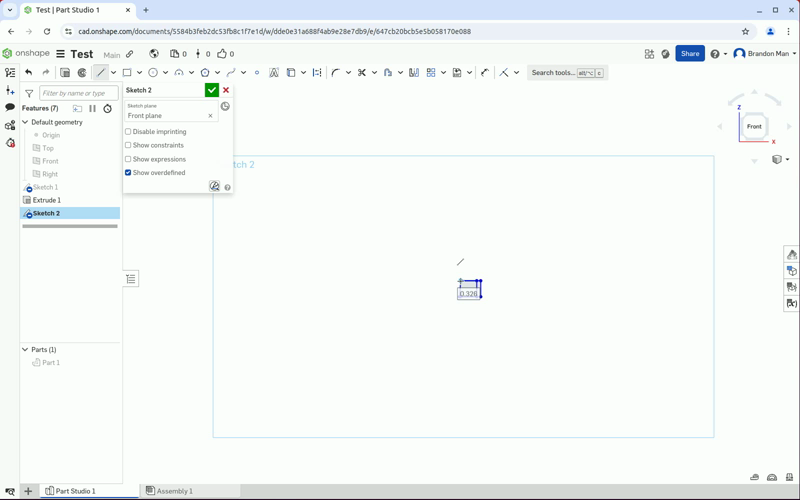
scroll(-6)
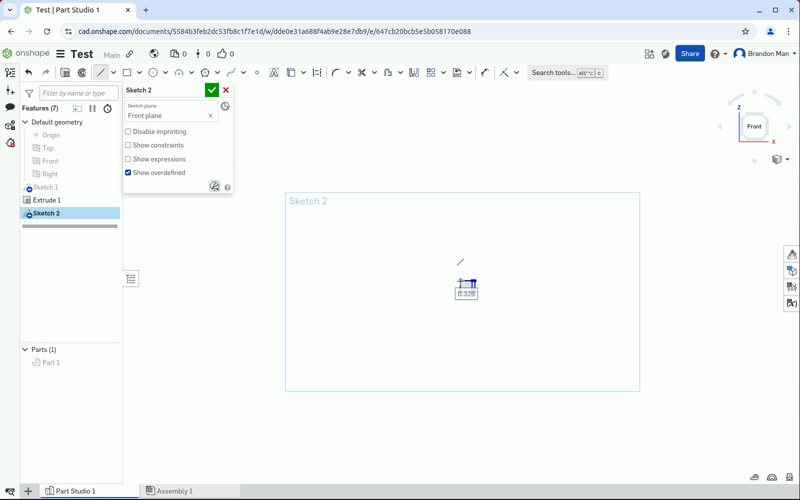
scroll(-6)
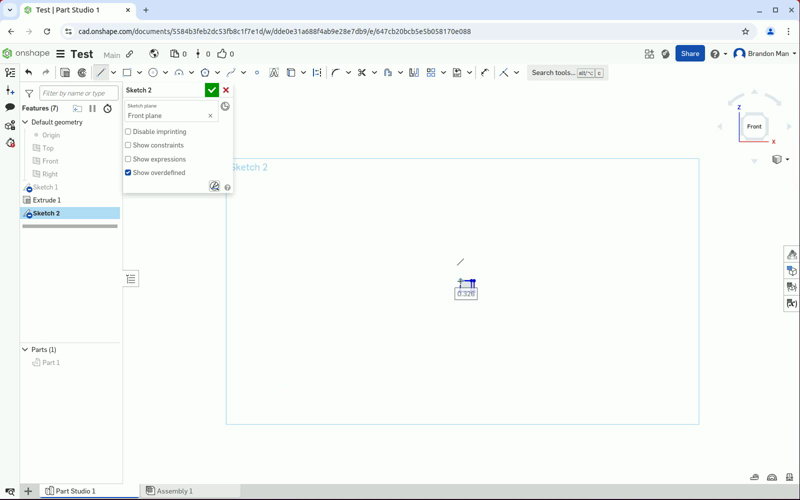
scroll(-6)
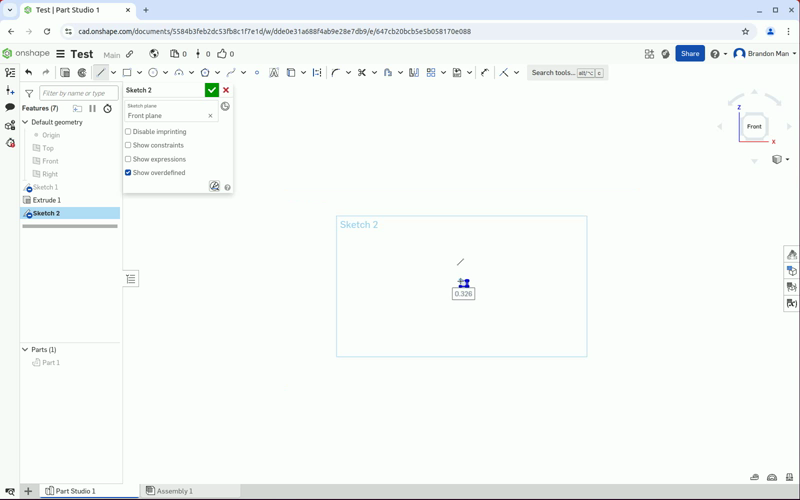
scroll(-6)
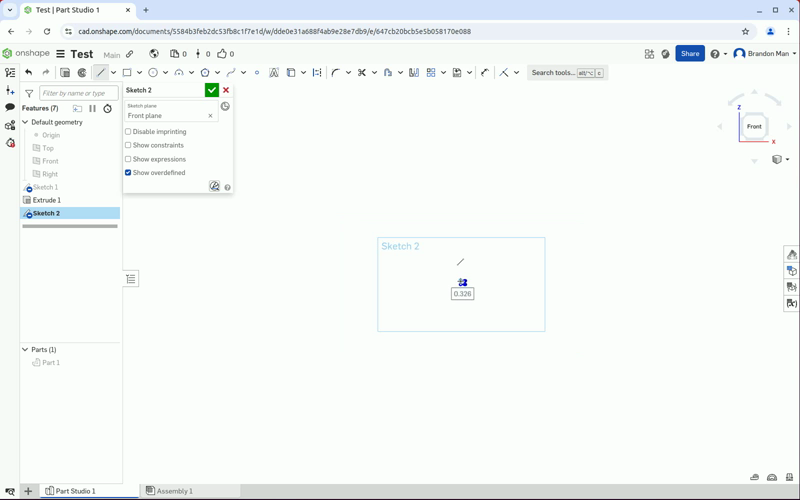
scroll(-6)
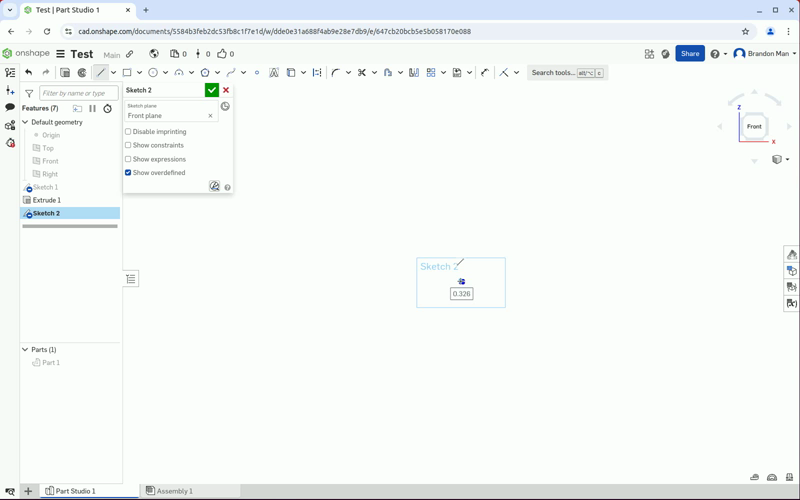
key_up(shift)
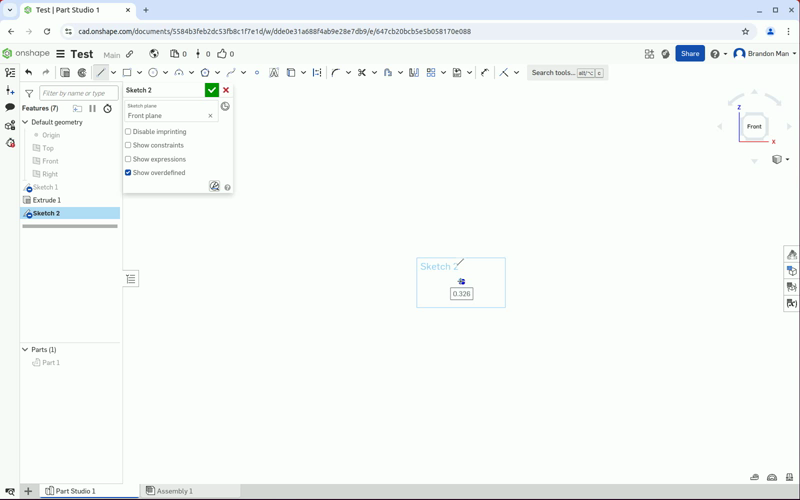
mouse_move(490, 280)
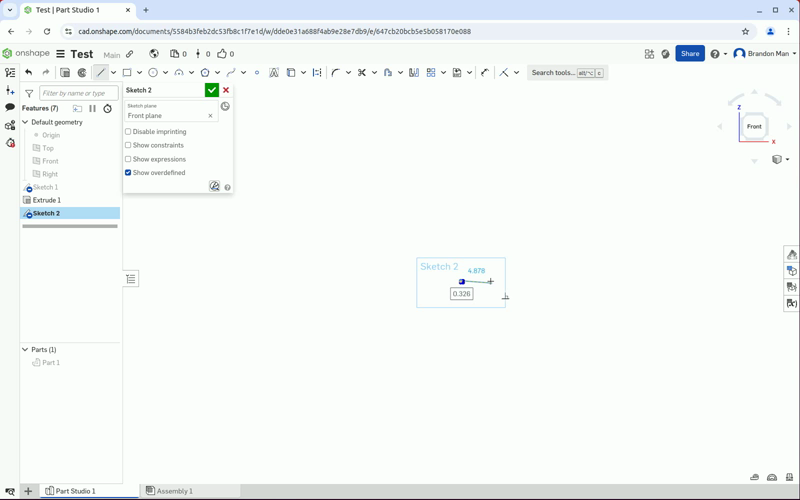
key_down(shift)
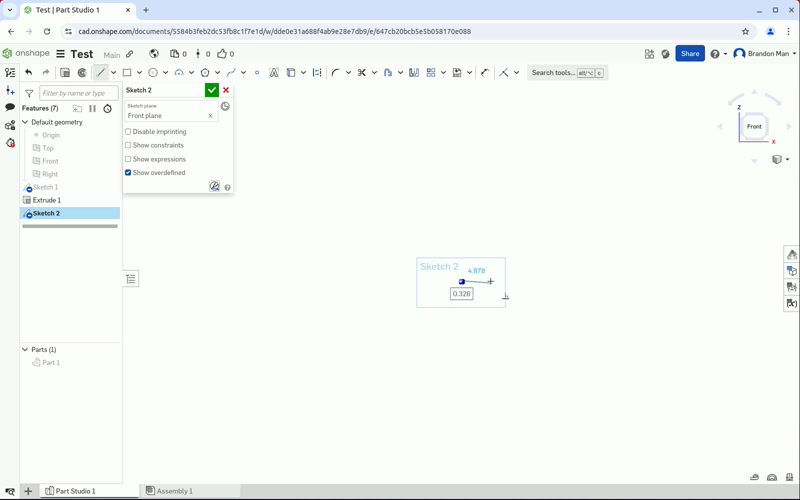
mouse_move(460, 282)
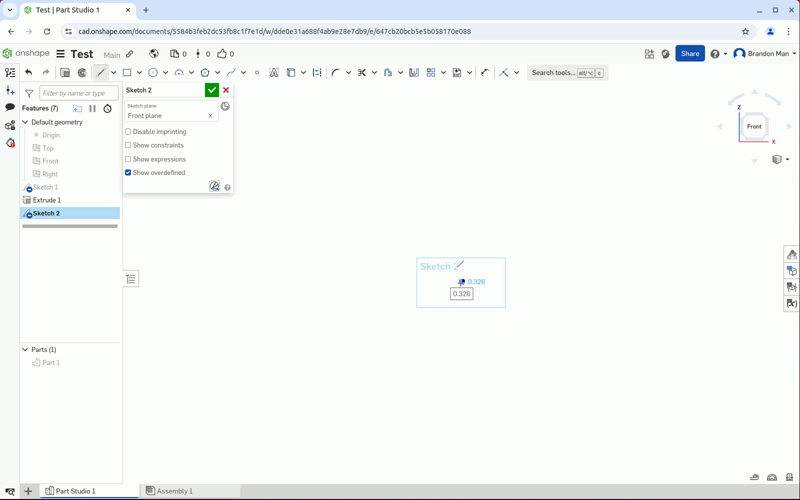
scroll(6)
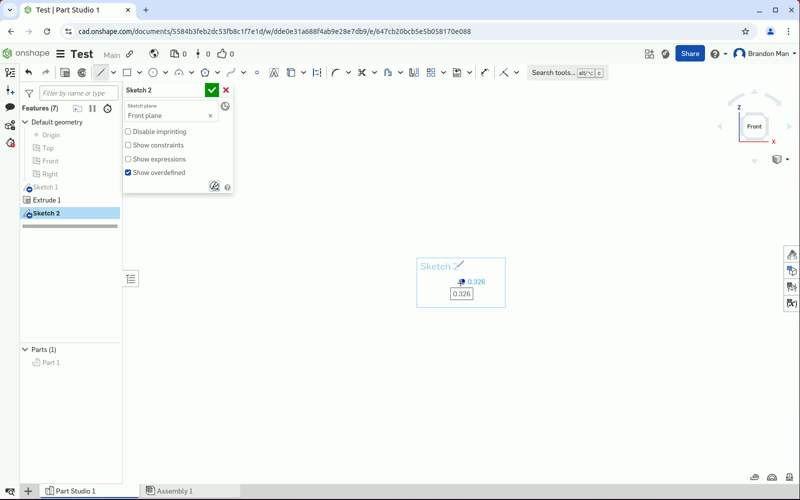
scroll(6)
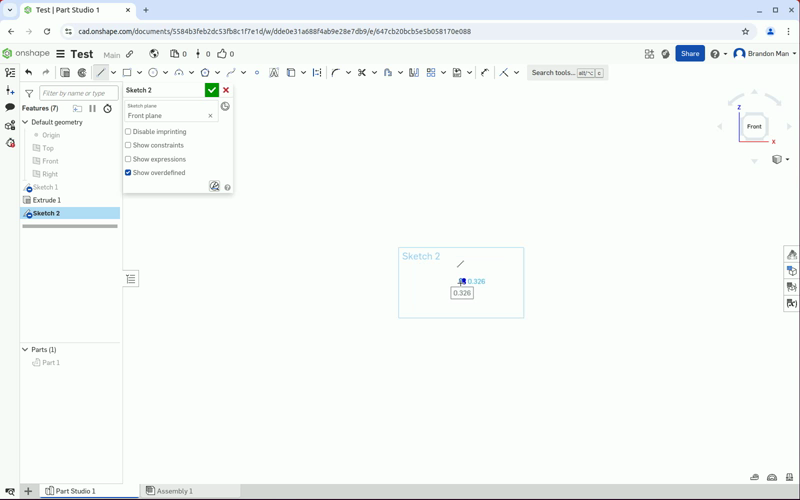
scroll(6)
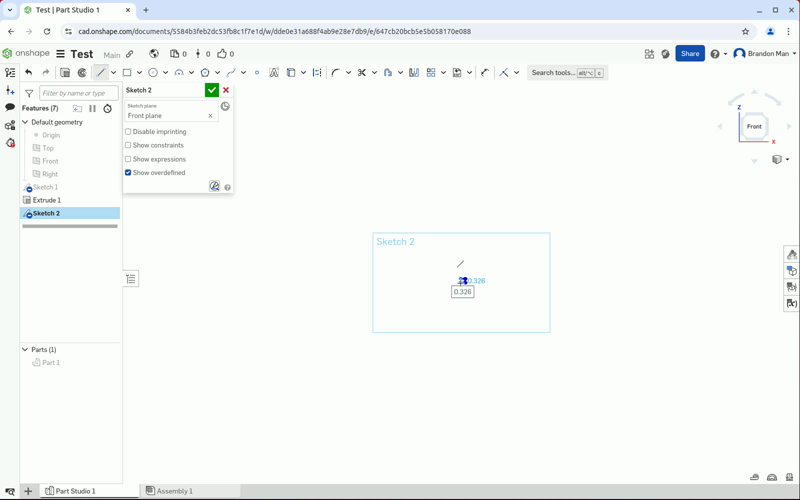
scroll(6)
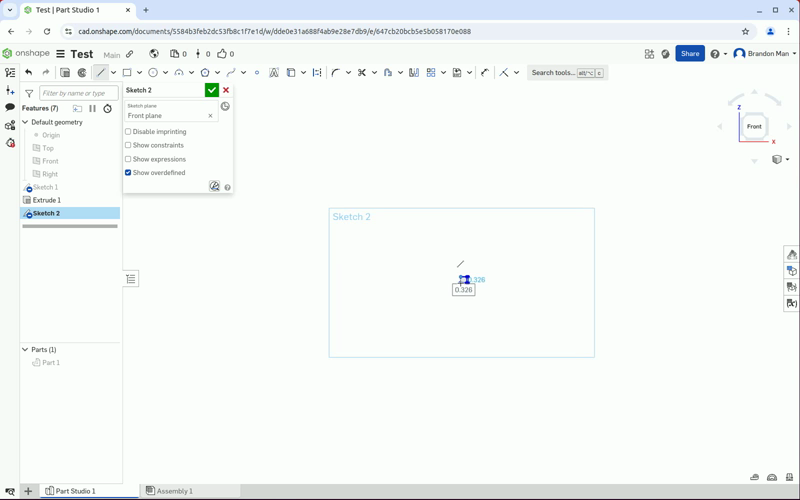
scroll(6)
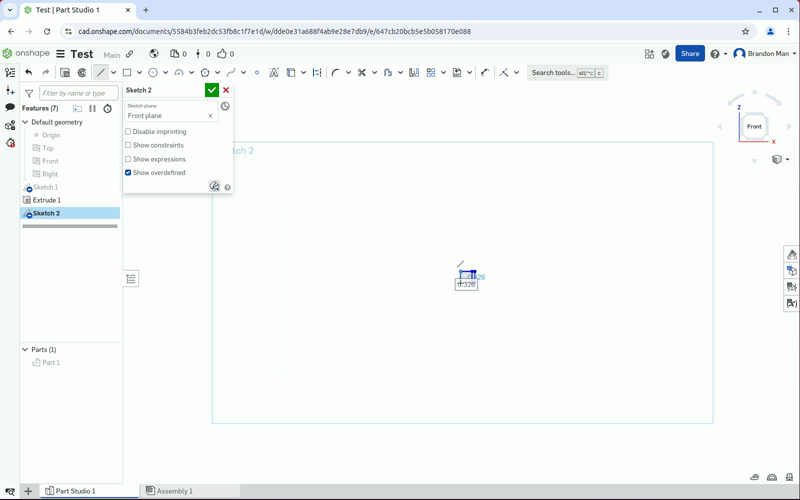
scroll(6)
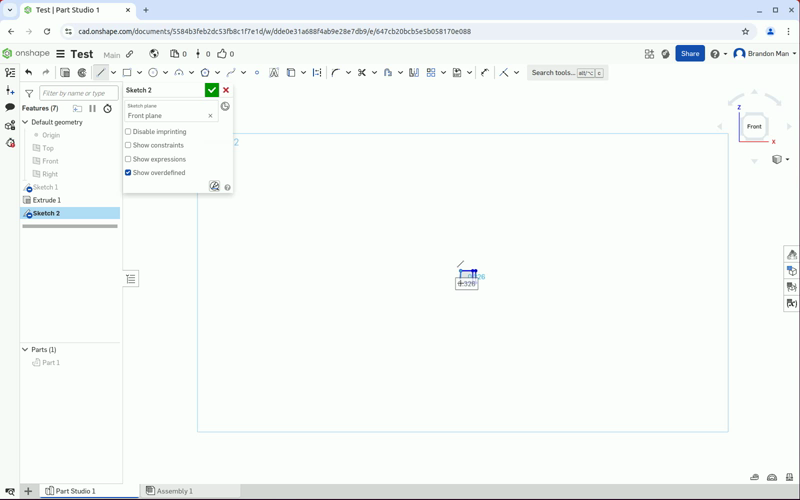
scroll(6)
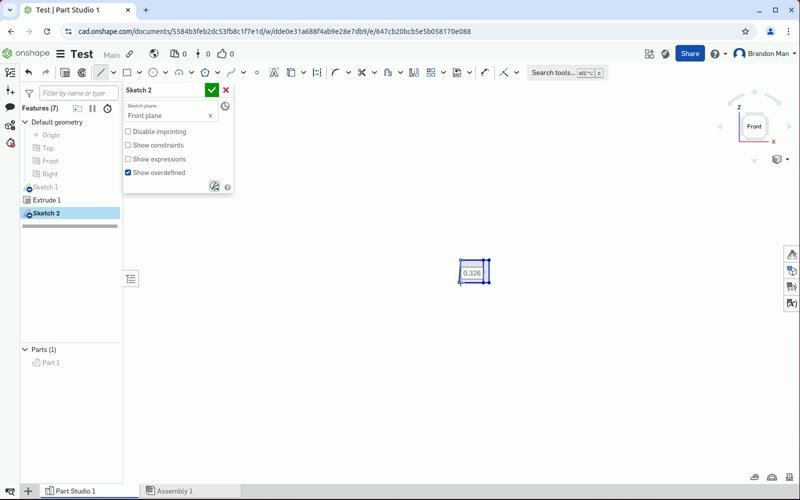
key_up(shift)
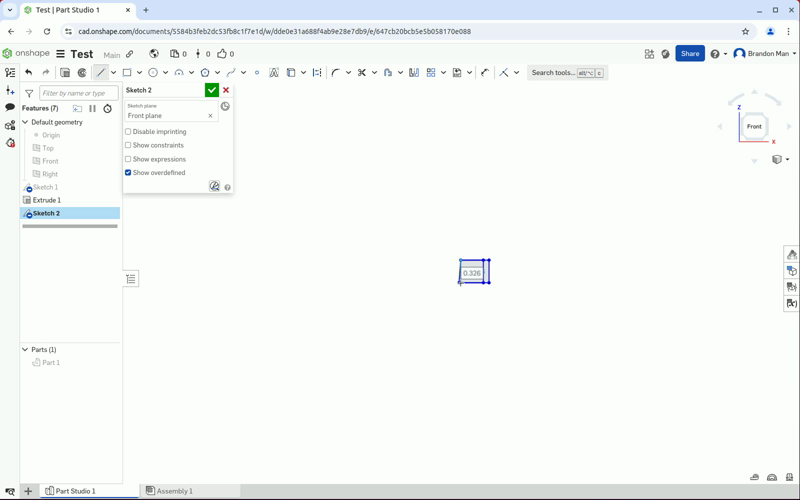
click(460, 282)
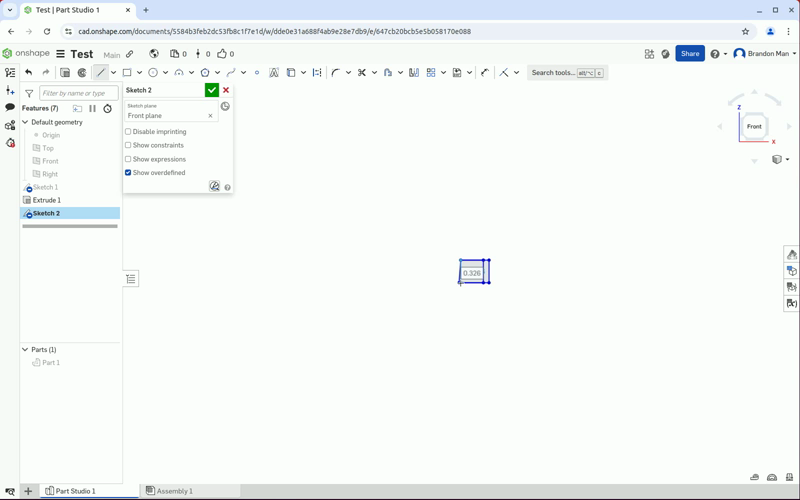
scroll(-6)
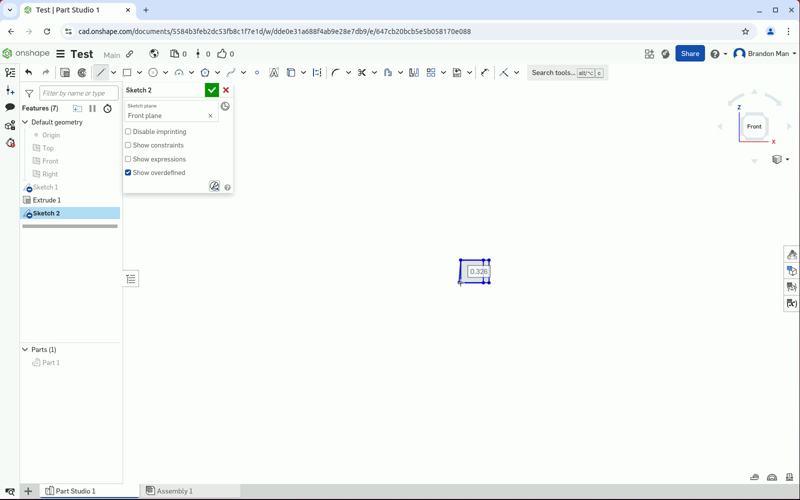
scroll(-6)
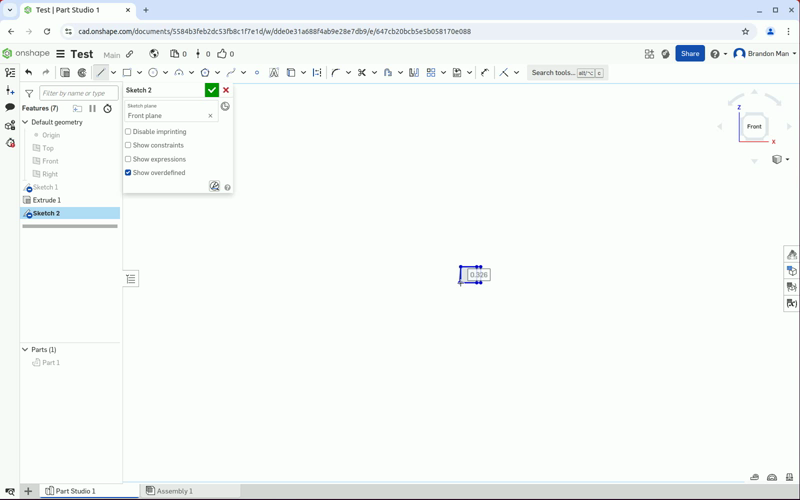
scroll(-6)
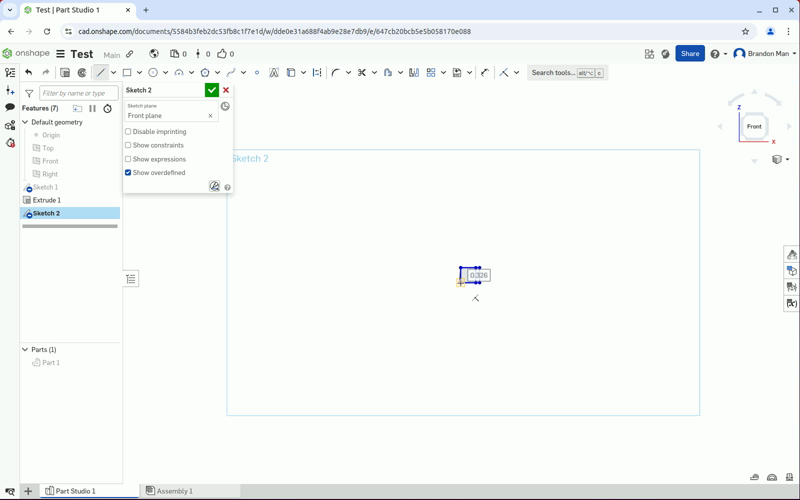
scroll(-6)
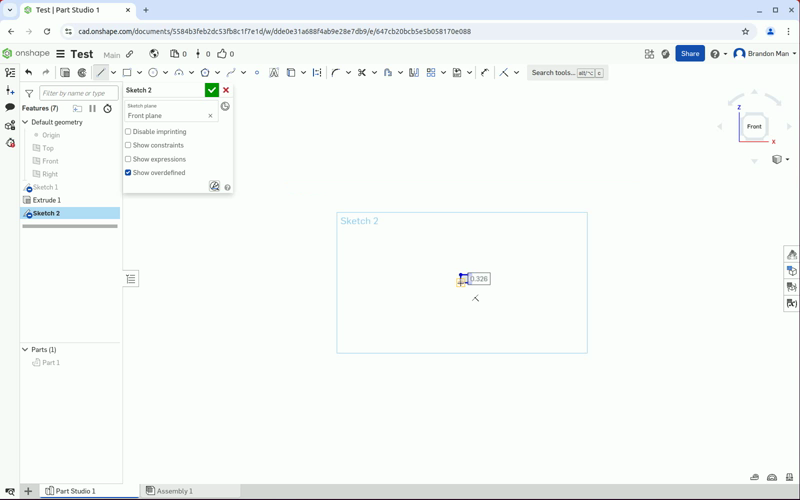
scroll(-6)
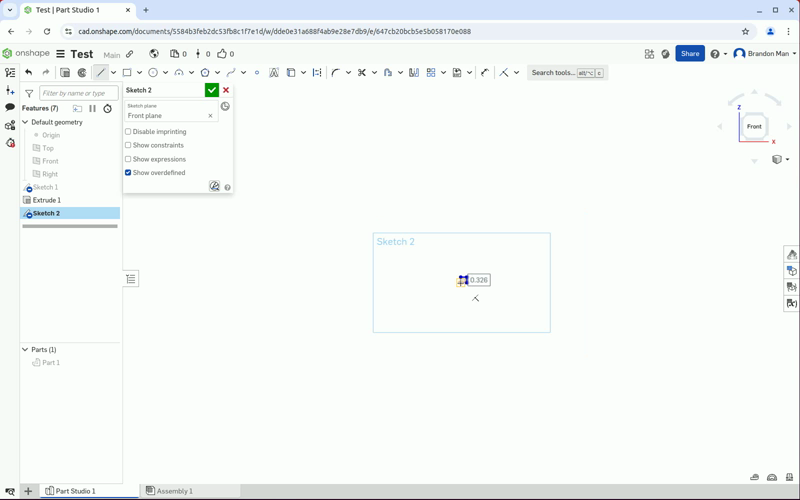
scroll(-6)
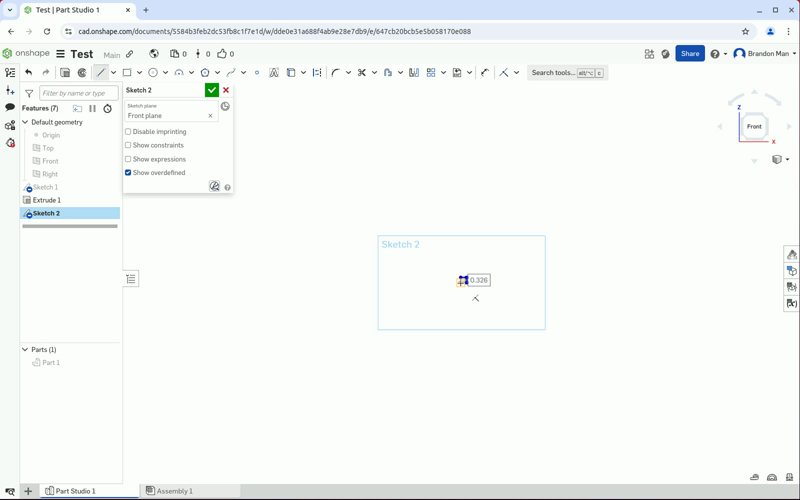
scroll(-6)
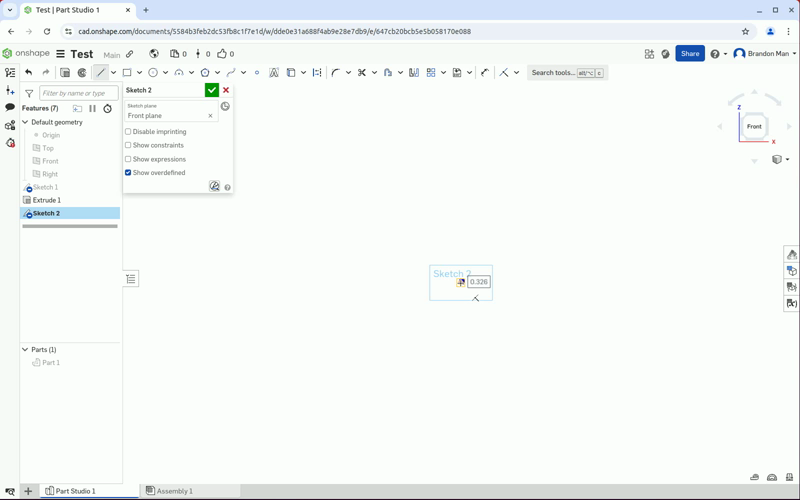
key(esc)
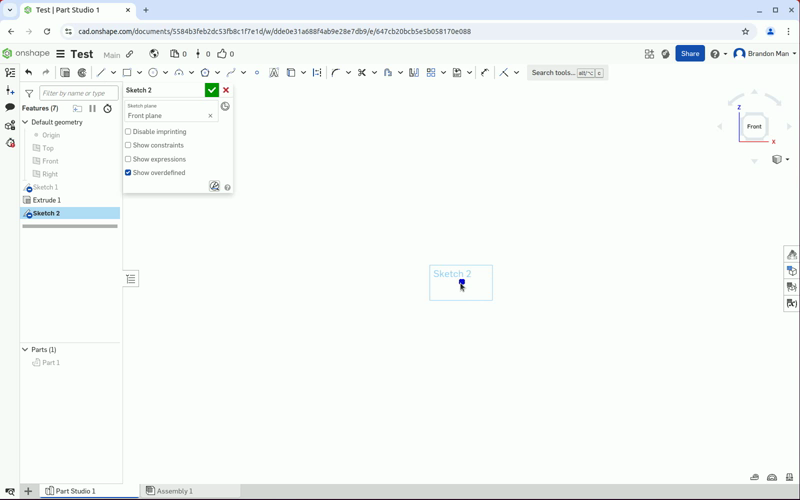
mouse_move(463, 281)
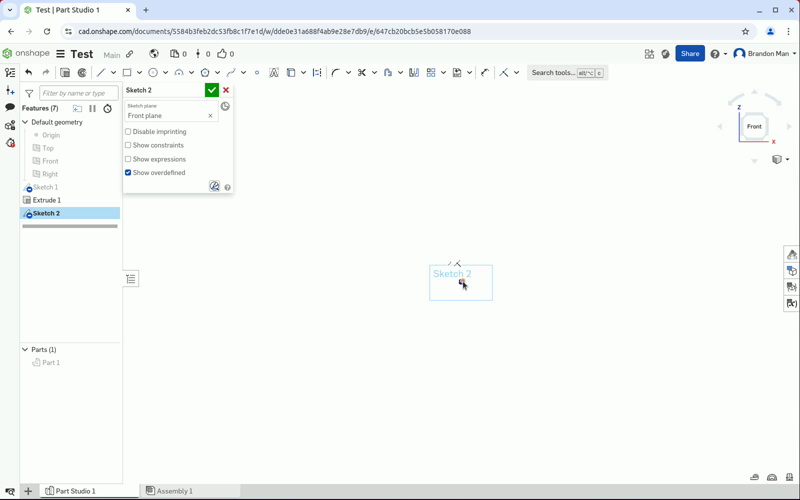
scroll(6)
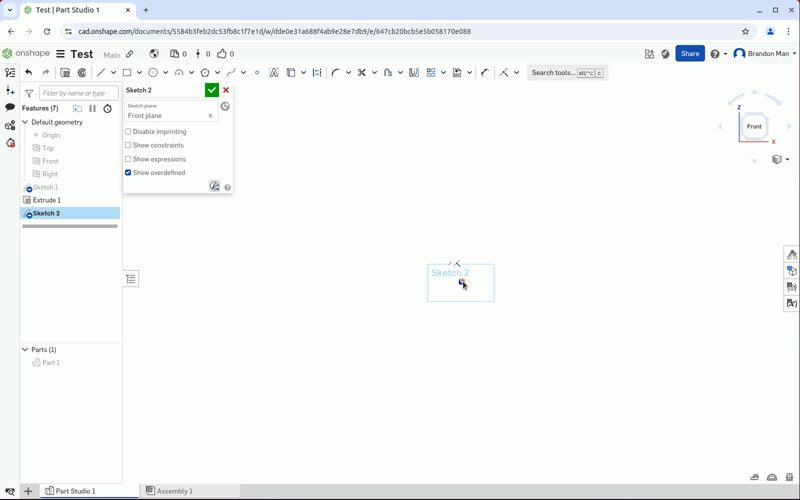
scroll(6)
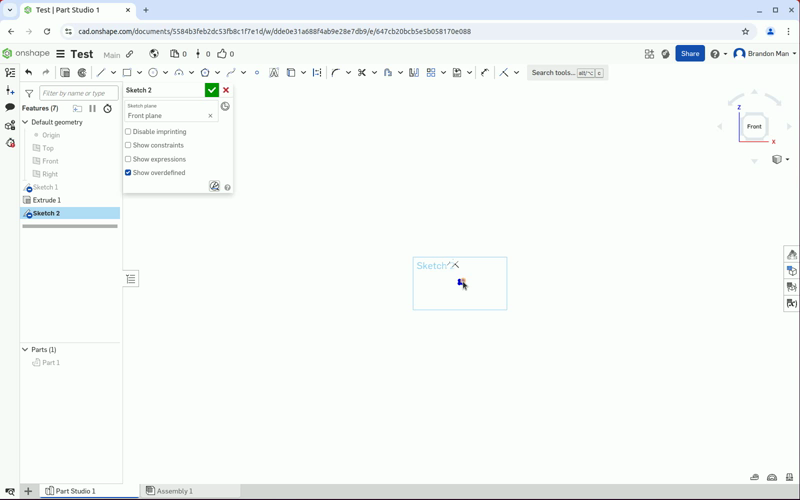
scroll(6)
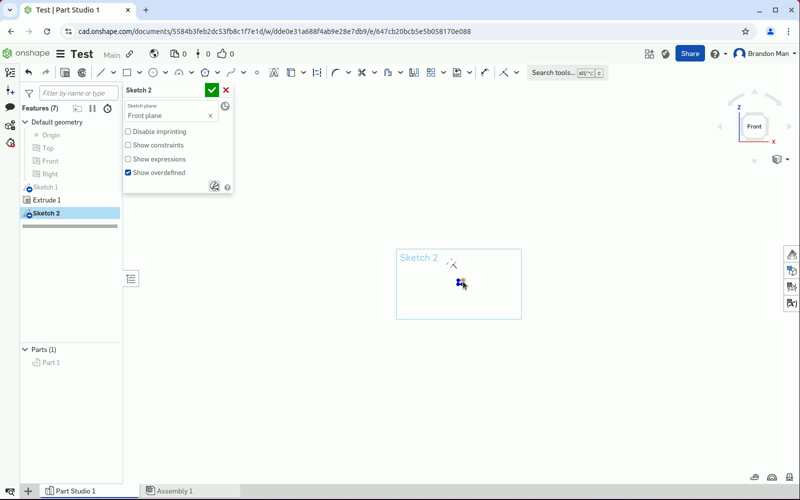
scroll(6)
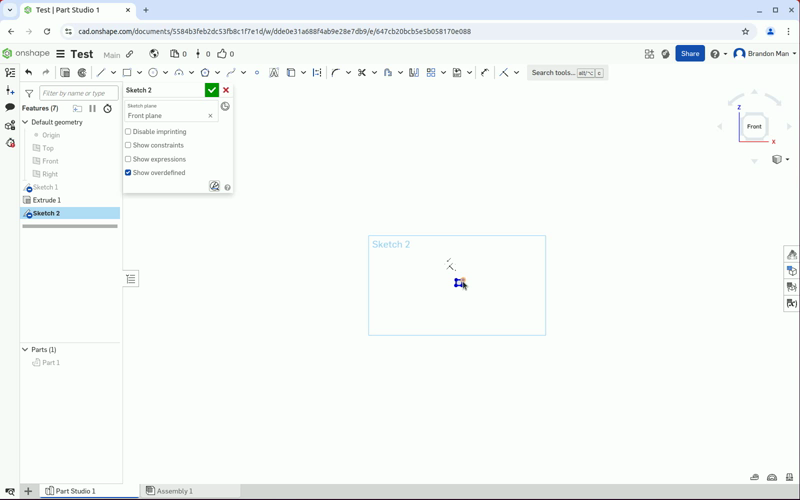
scroll(6)
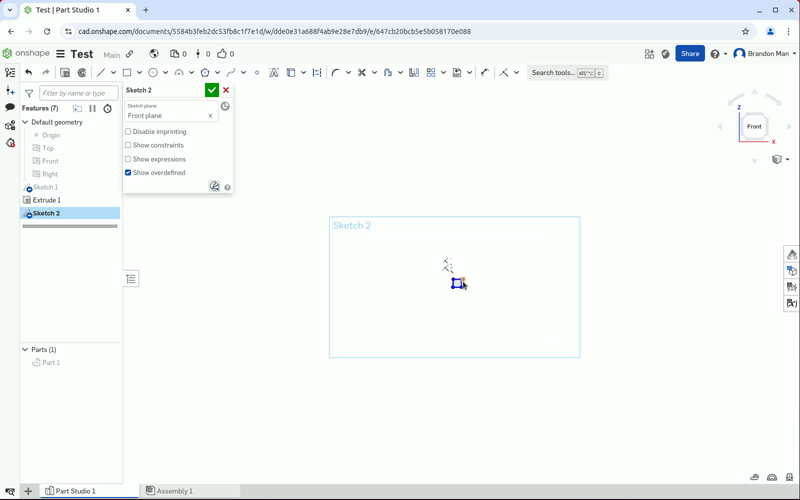
scroll(6)
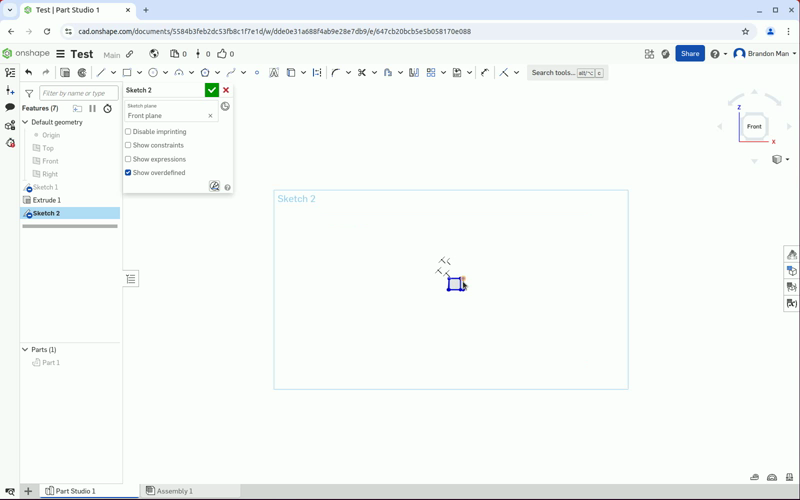
scroll(6)
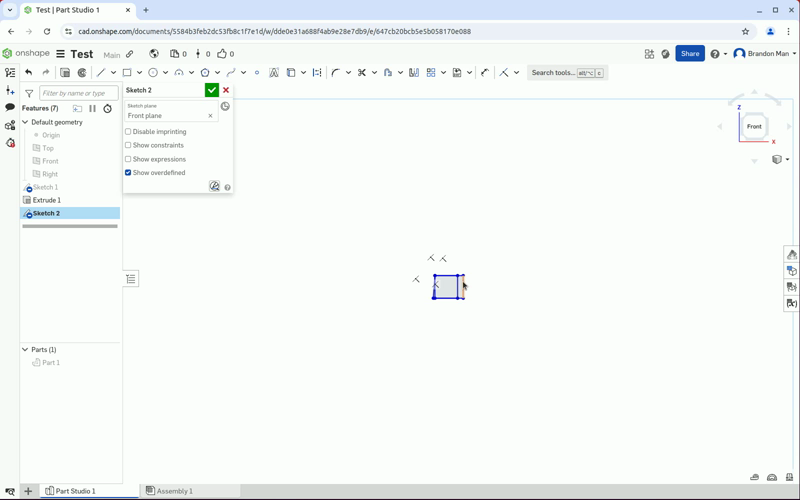
click(463, 281)
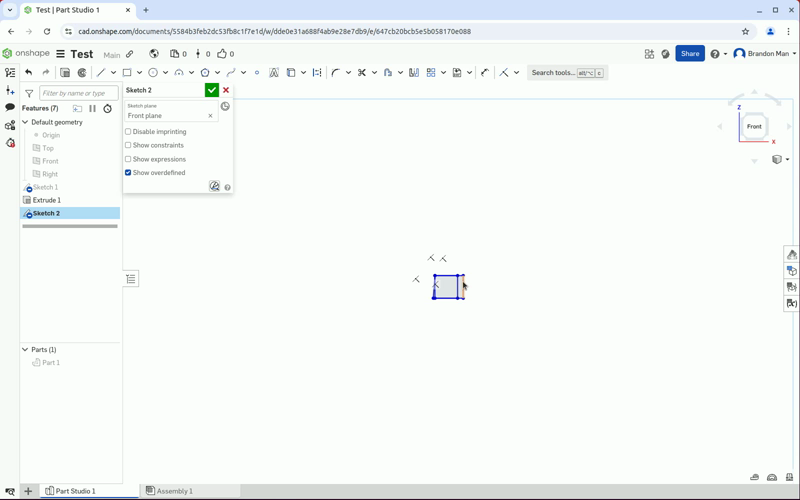
scroll(-6)
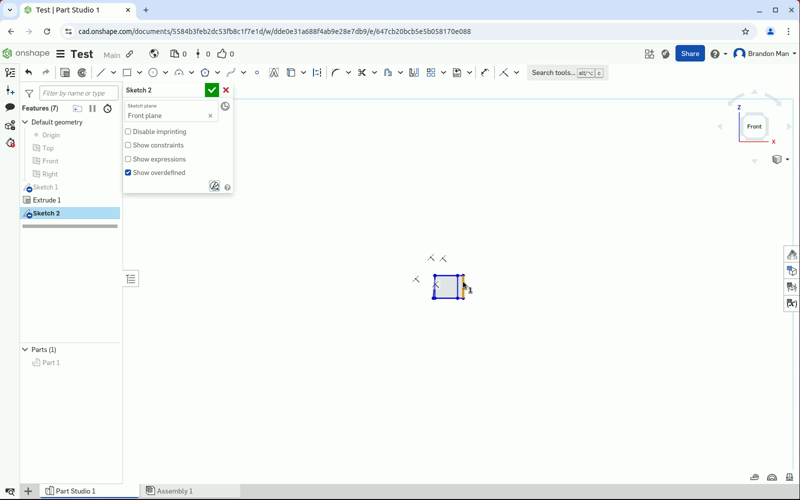
scroll(-6)
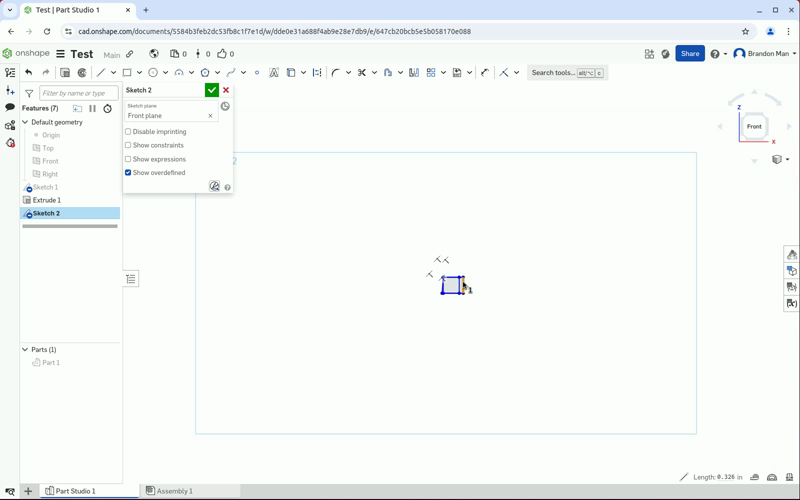
scroll(-6)
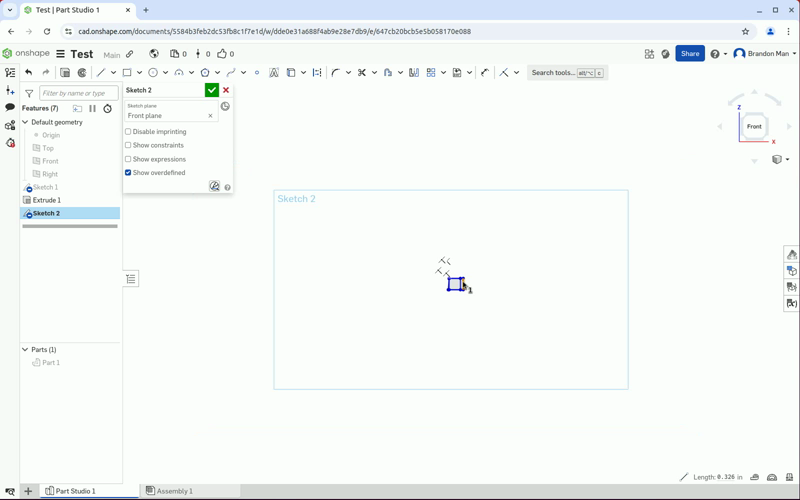
scroll(-6)
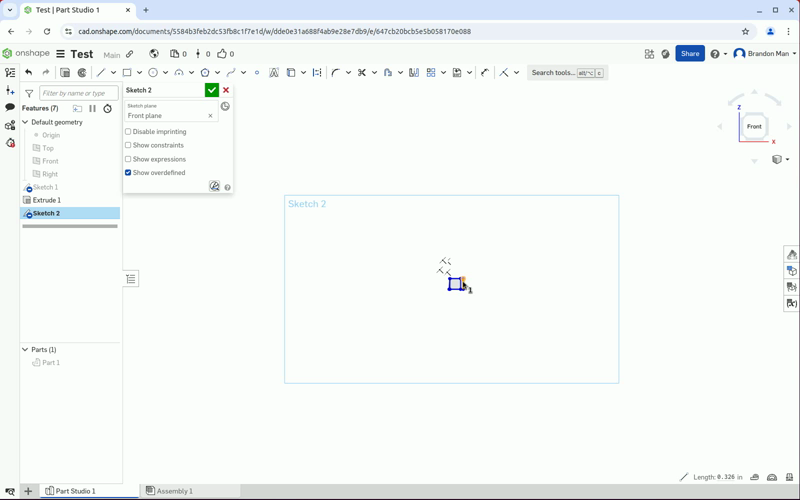
scroll(-6)
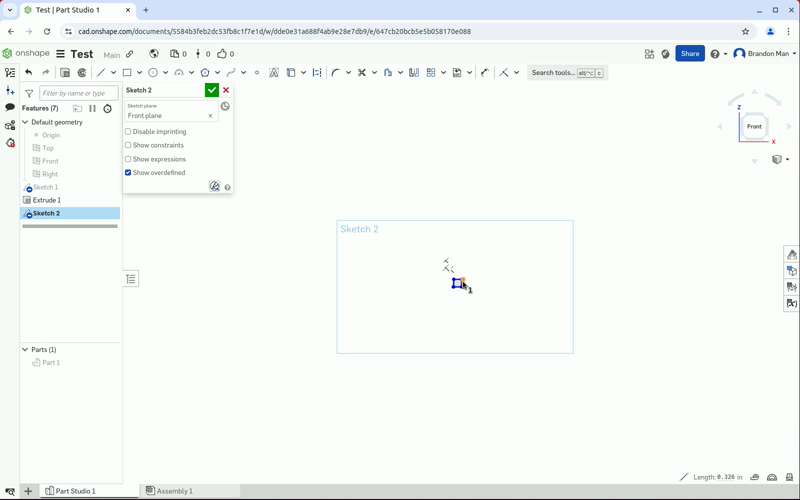
scroll(-6)
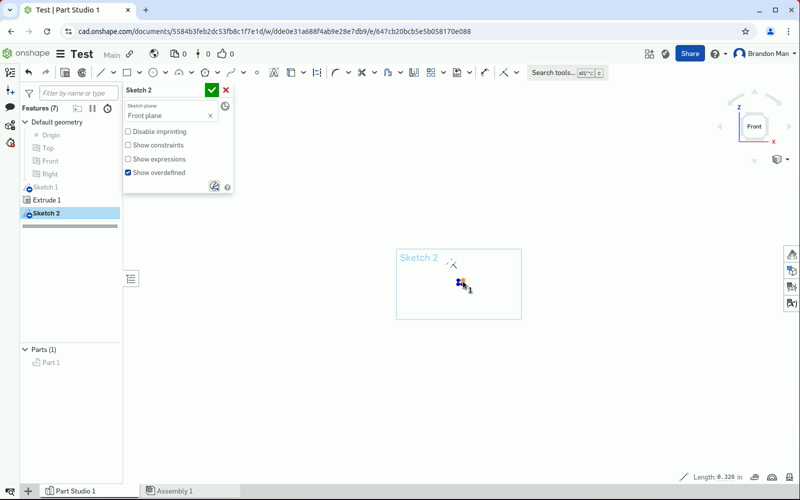
scroll(-6)
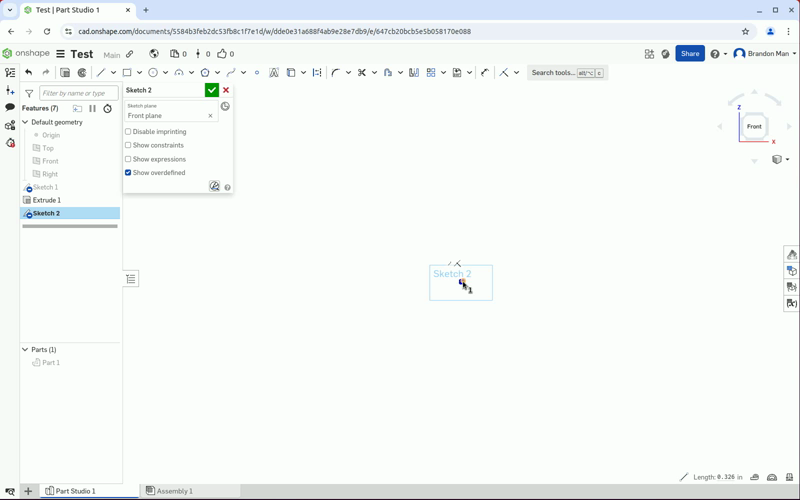
mouse_move(73, 352)
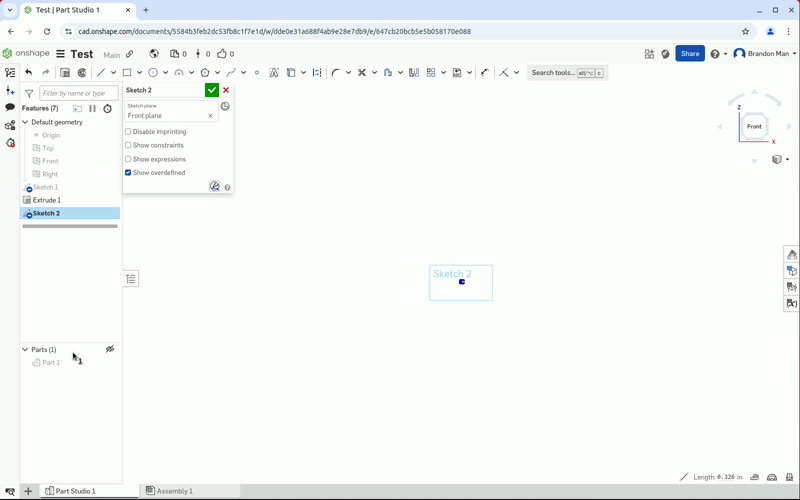
key(shift+y)
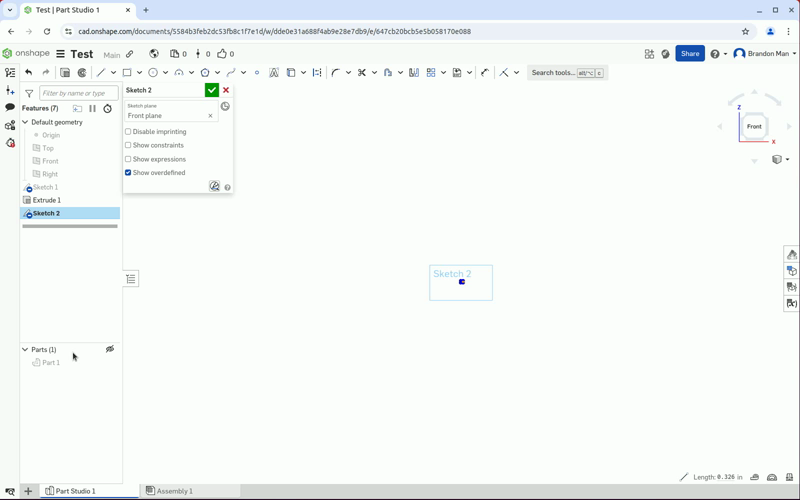
key(shift+e)
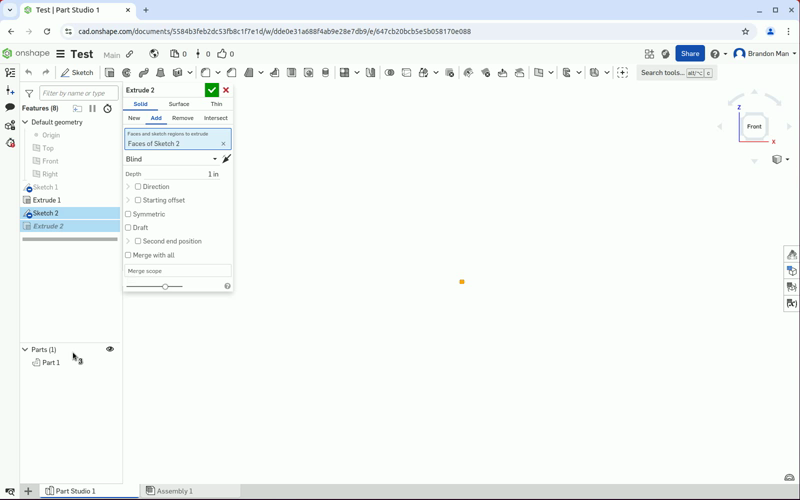
mouse_move(143, 106)
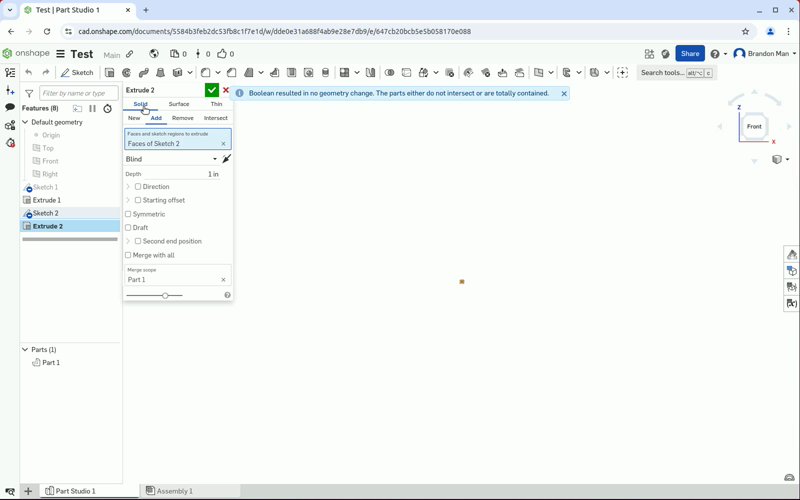
click(143, 106)
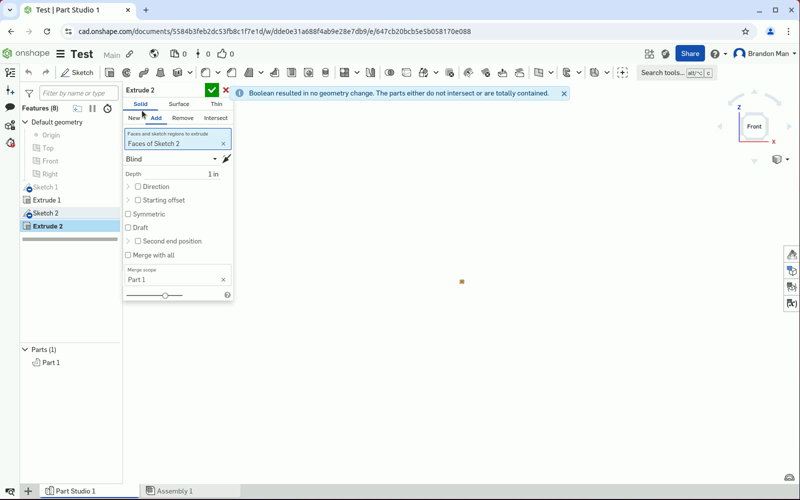
mouse_move(137, 120)
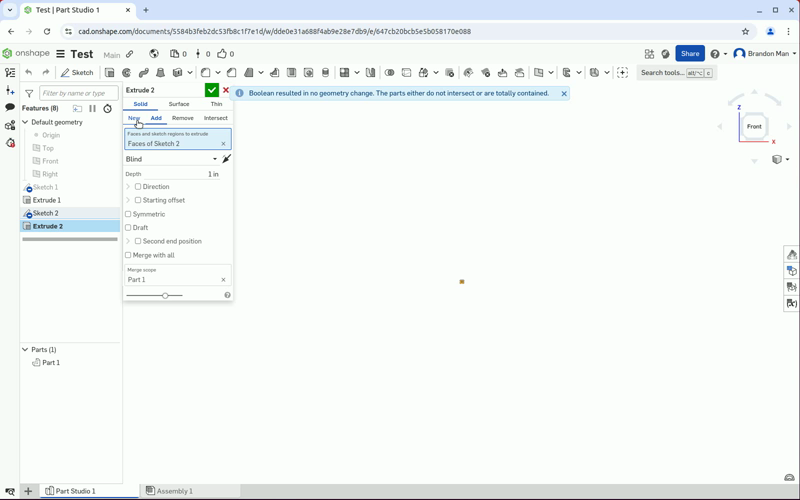
click(137, 120)
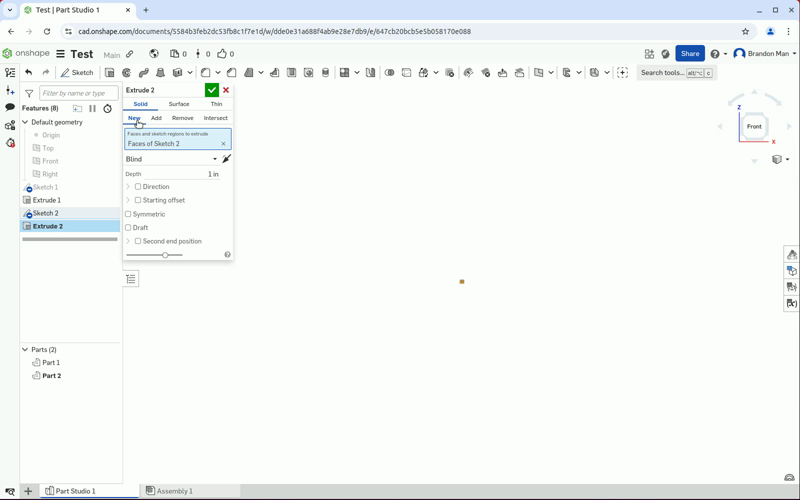
key(tab, 4)
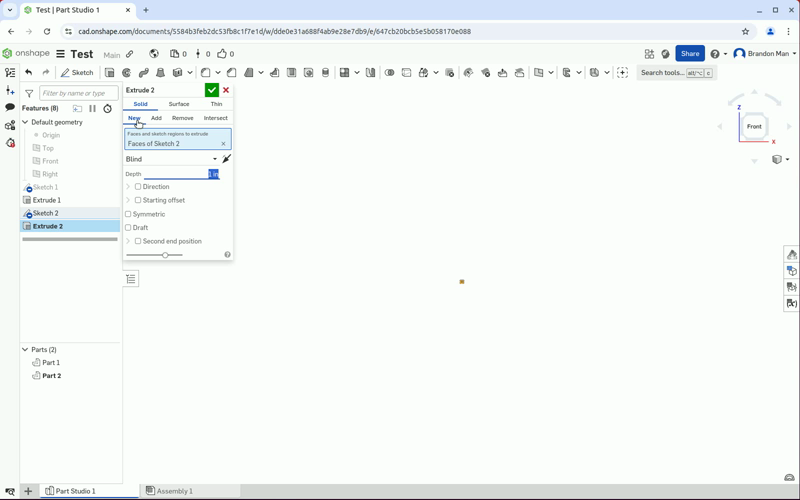
text(23.108)
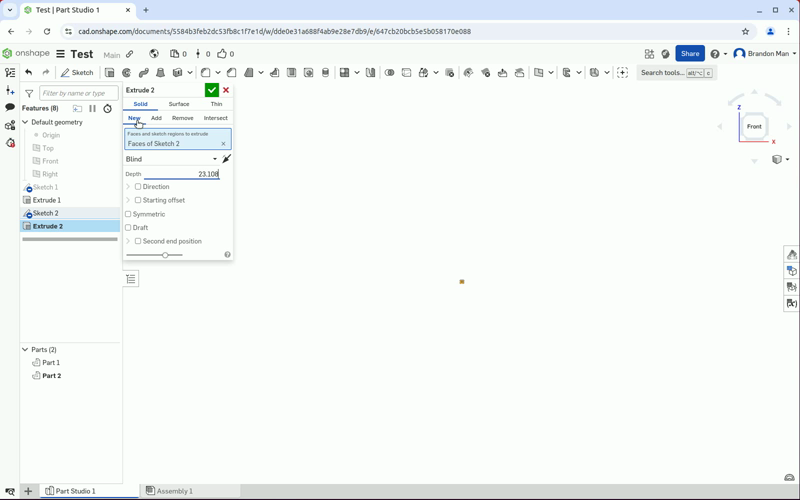
key(enter)
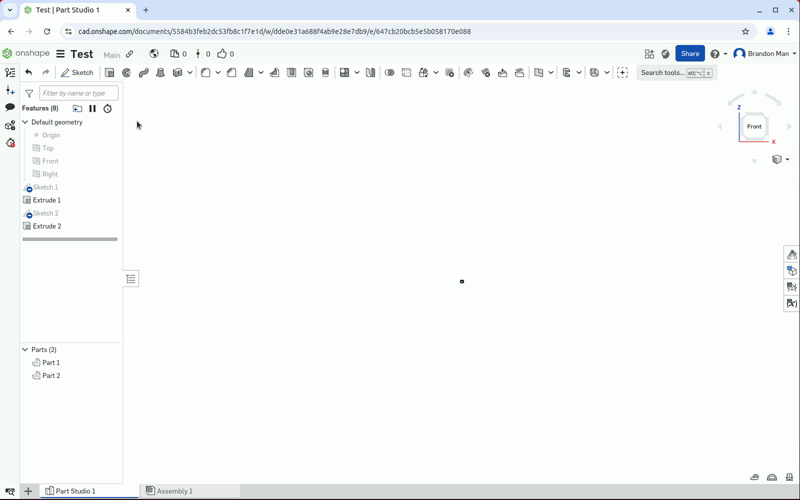
key(shift+h)
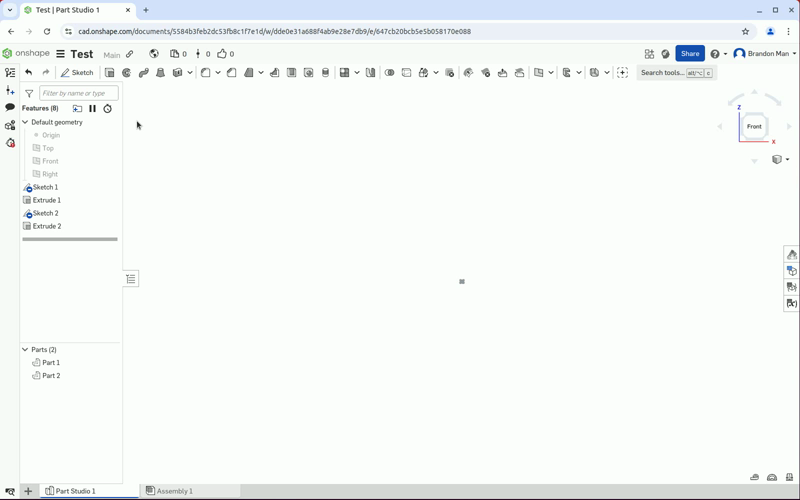
key(shift+h)
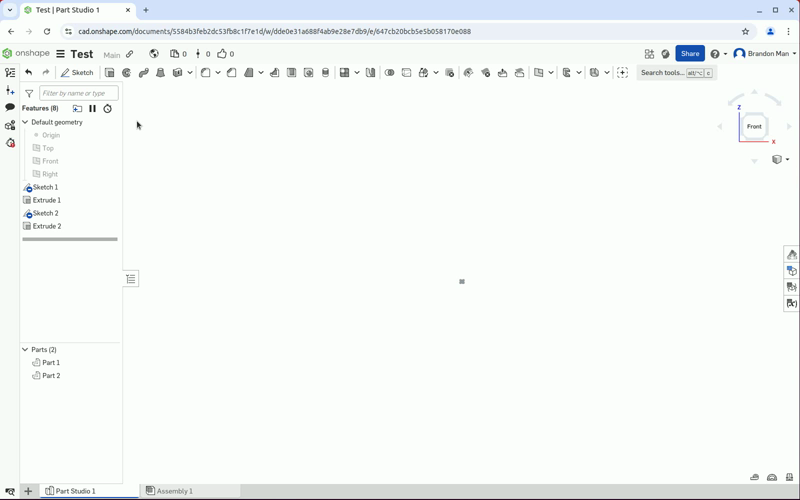
key(shift+7)
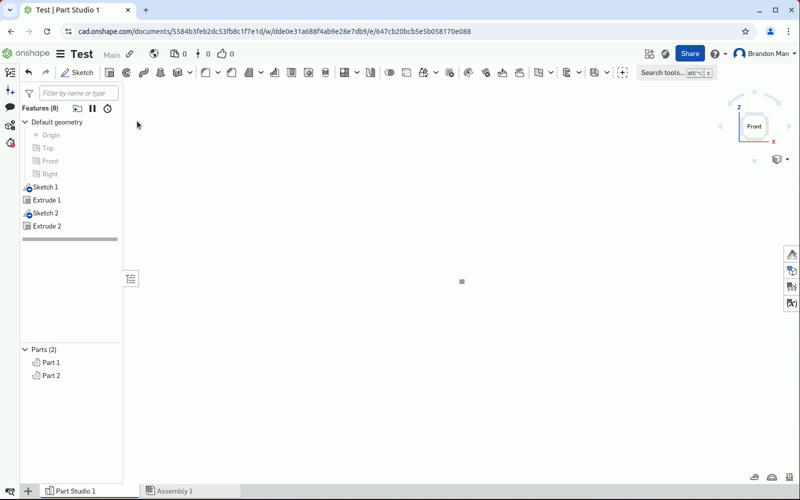
key(left, 2)
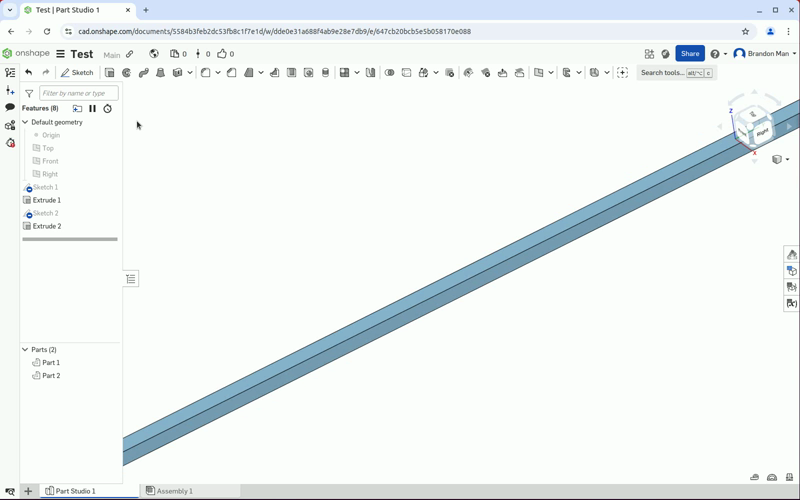
key(down, 2)
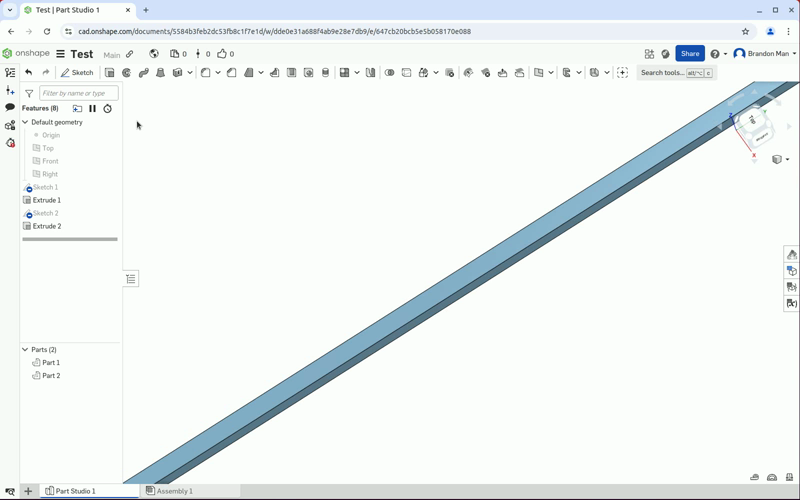
key(up, 2)
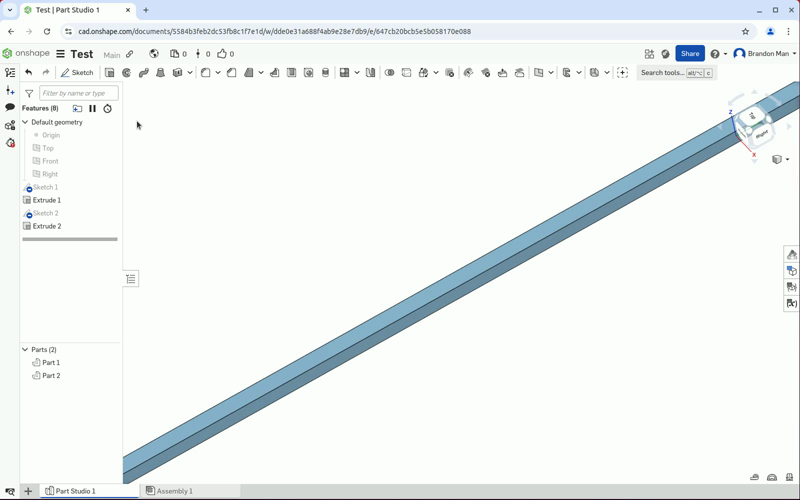
key(right, 2)
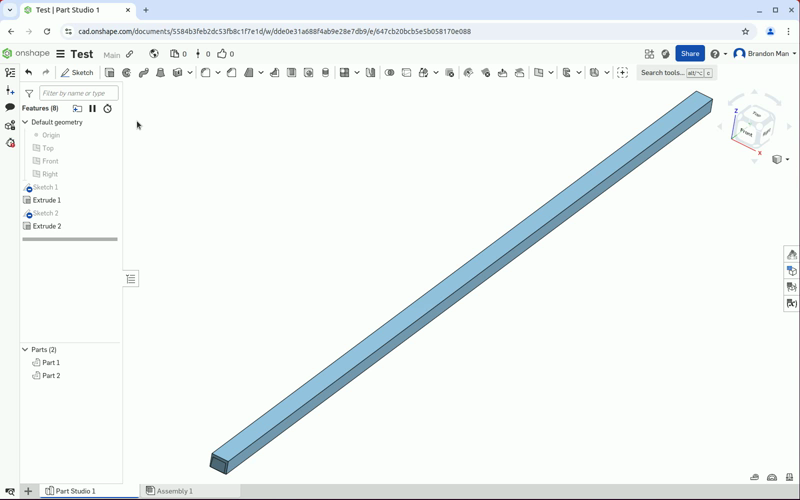
mouse_move(73, 189)
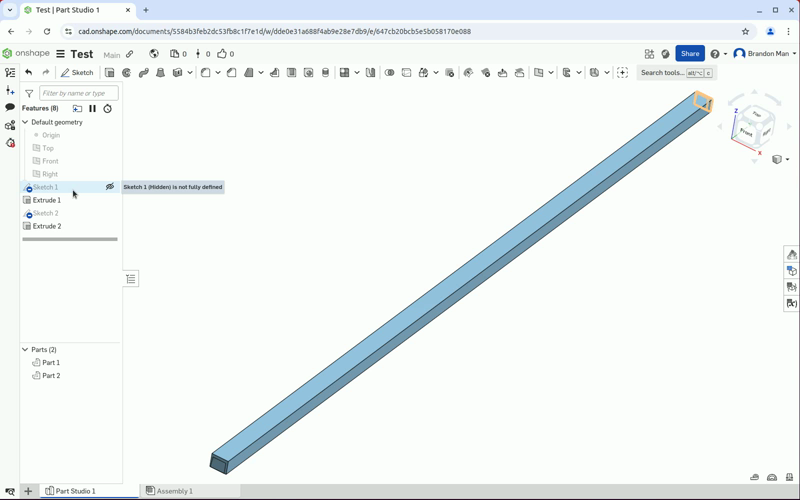
click(73, 189)